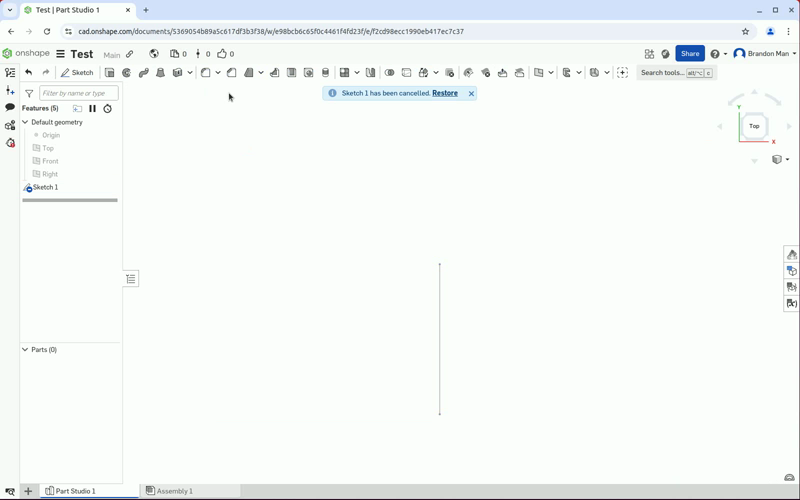
key(shift+h)
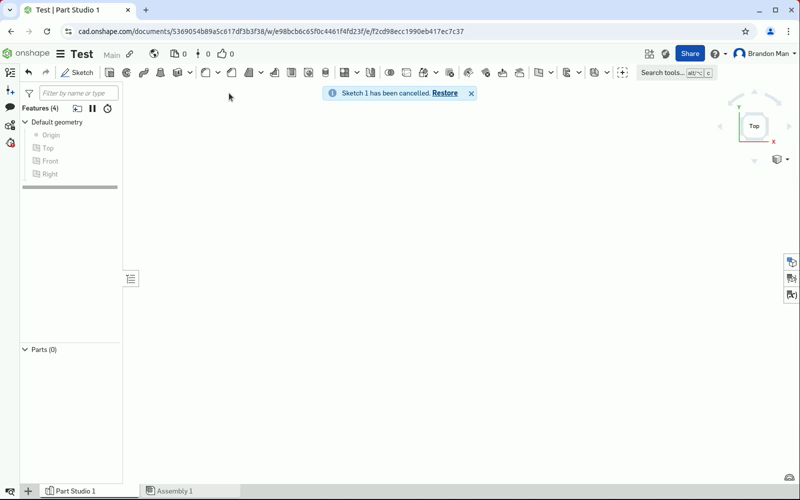
mouse_move(73, 352)
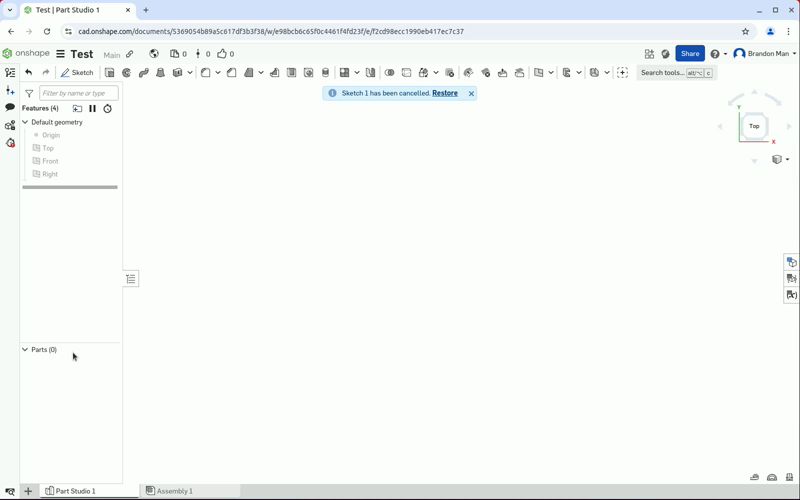
key(y)
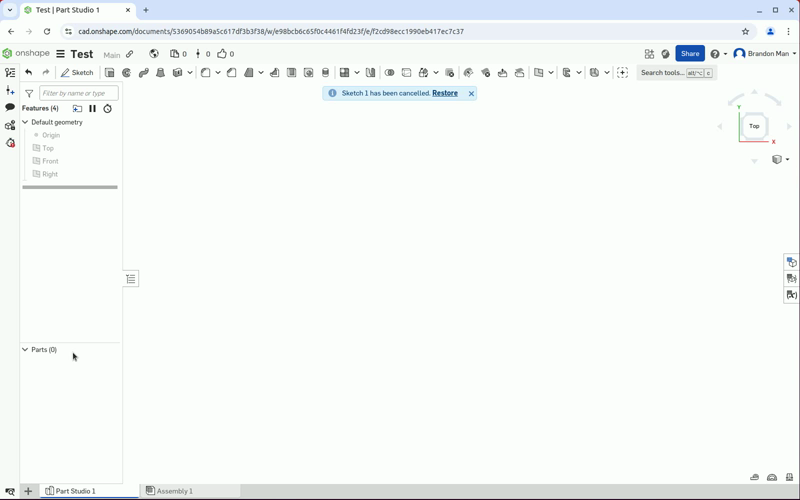
key(shift+p)
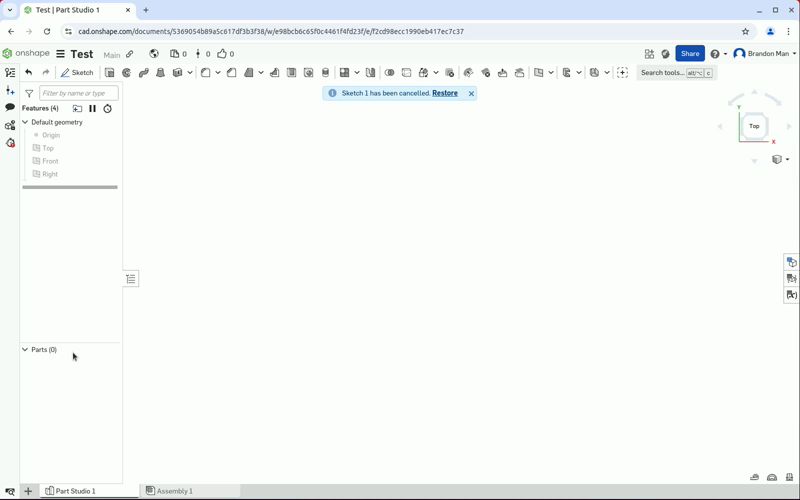
key(space)
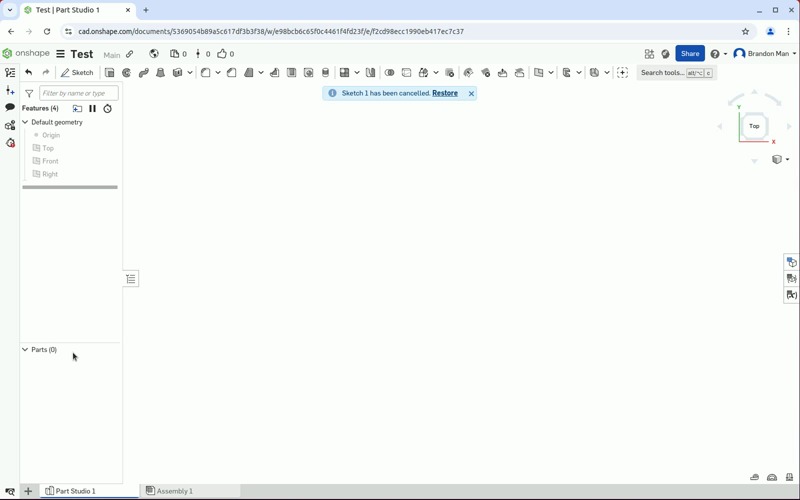
key_down(shift)
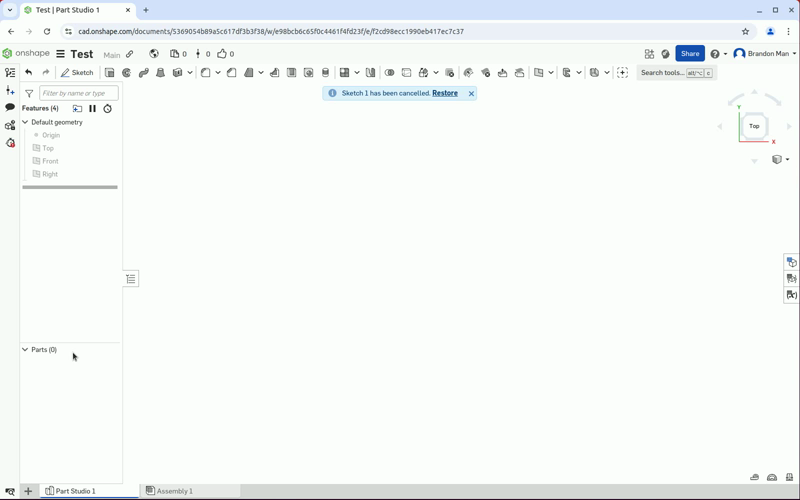
key(up)
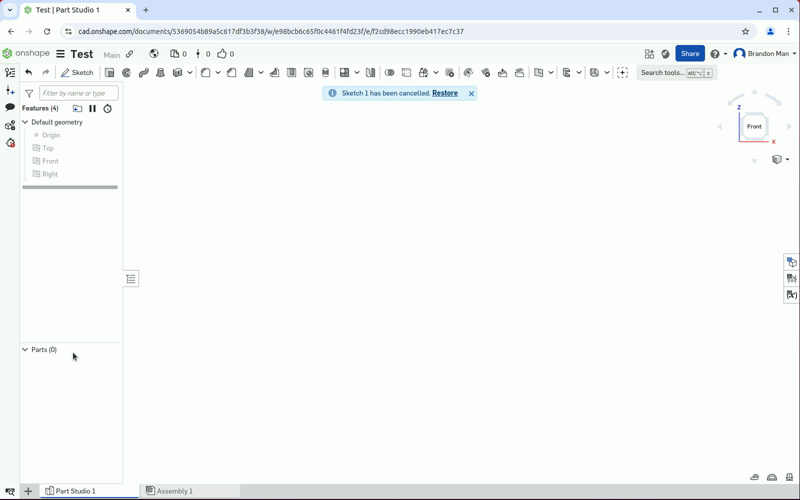
key_up(shift)
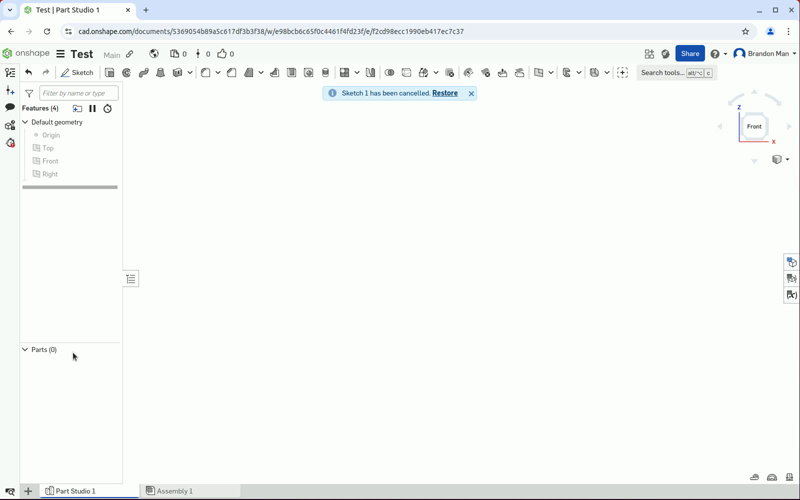
mouse_move(73, 352)
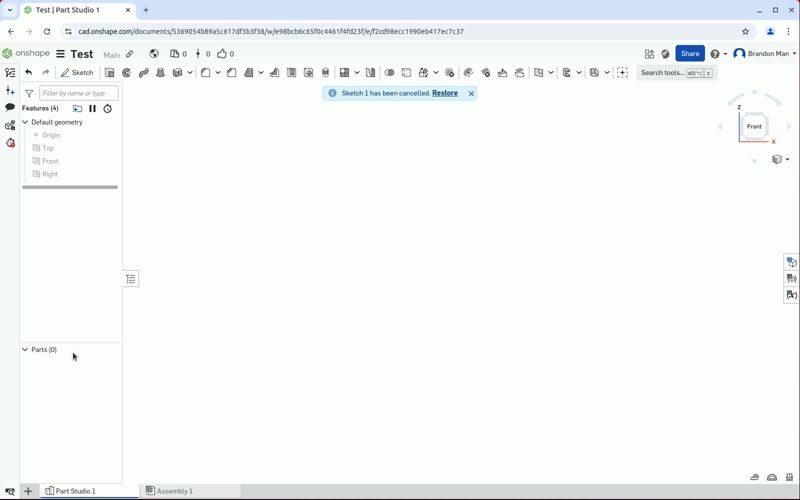
key(shift+y)
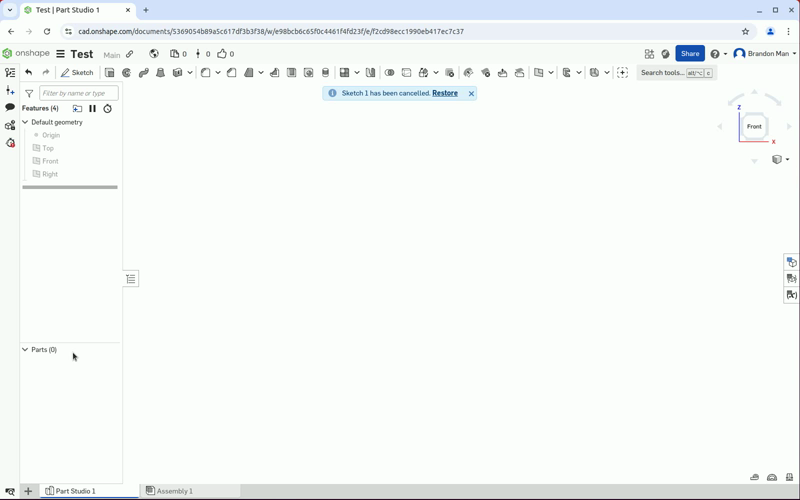
key(shift+s)
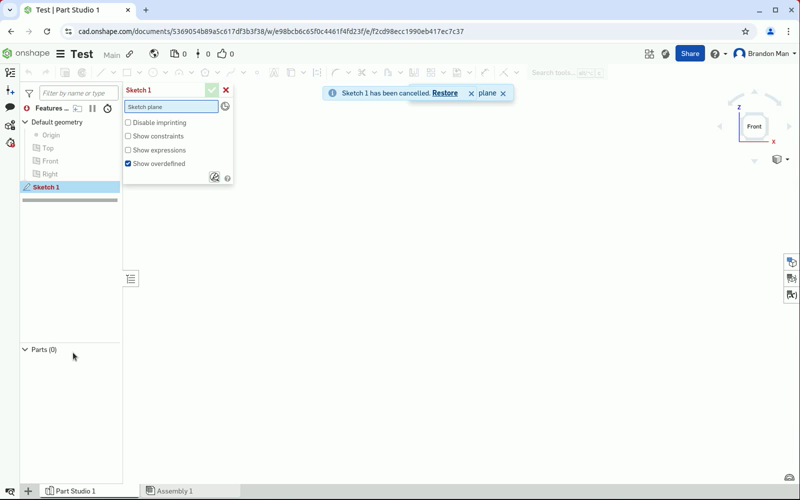
mouse_move(73, 163)
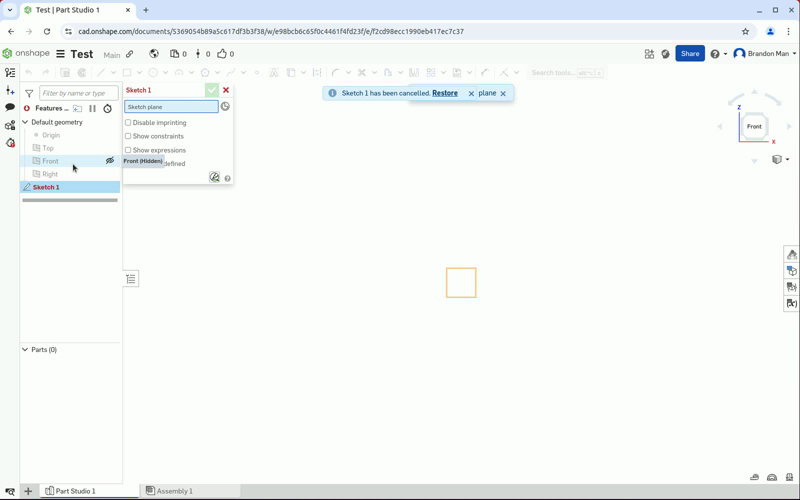
click(73, 163)
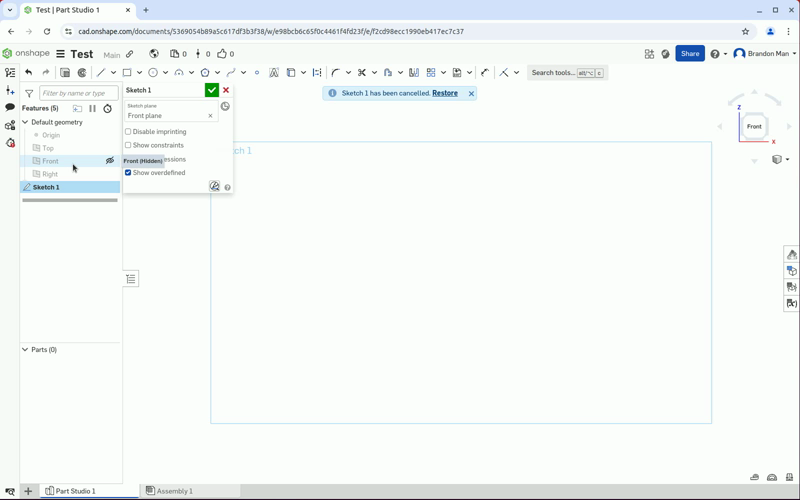
mouse_move(73, 352)
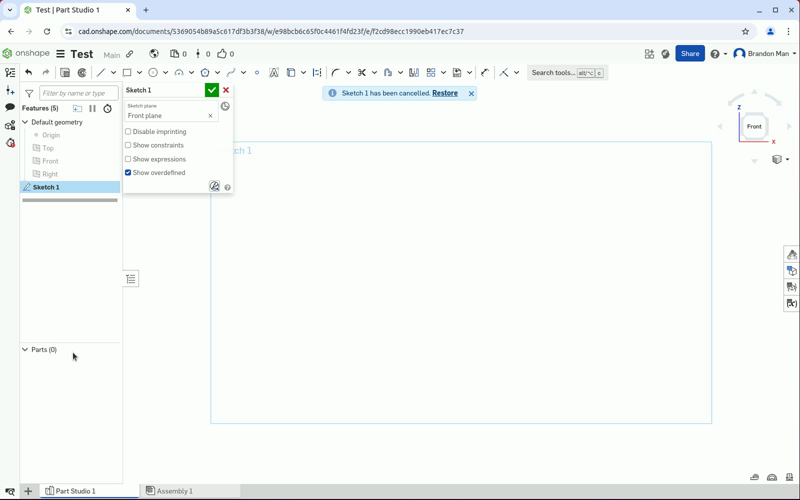
key(y)
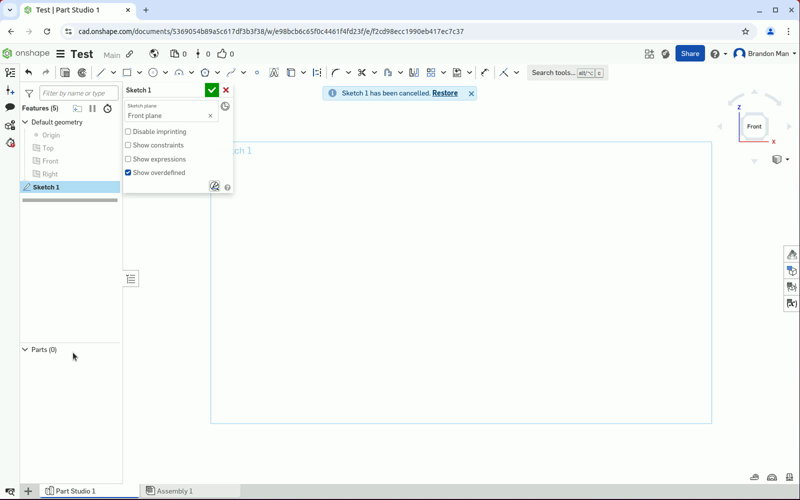
key(a)
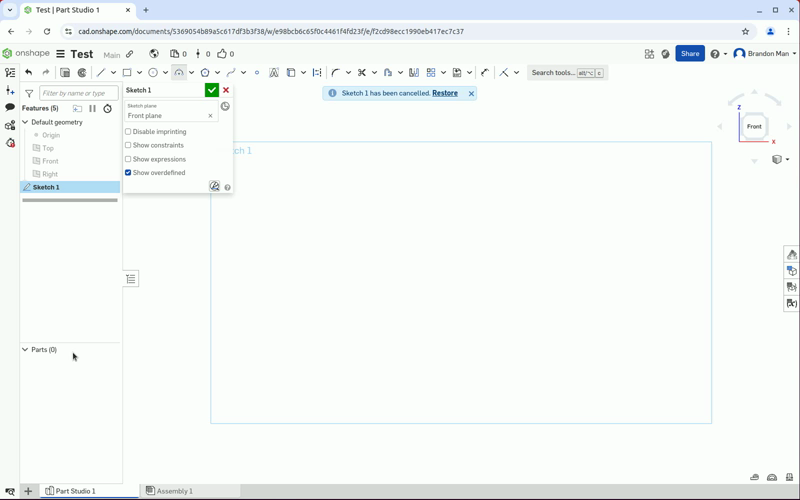
key_down(shift)
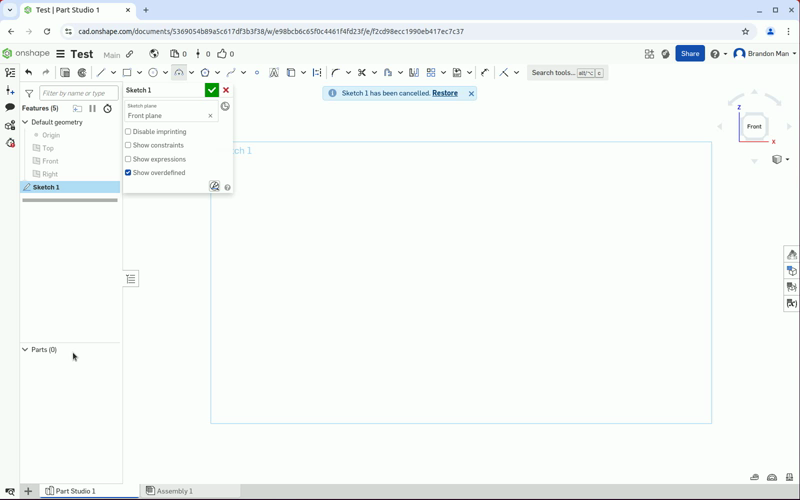
mouse_move(404, 239)
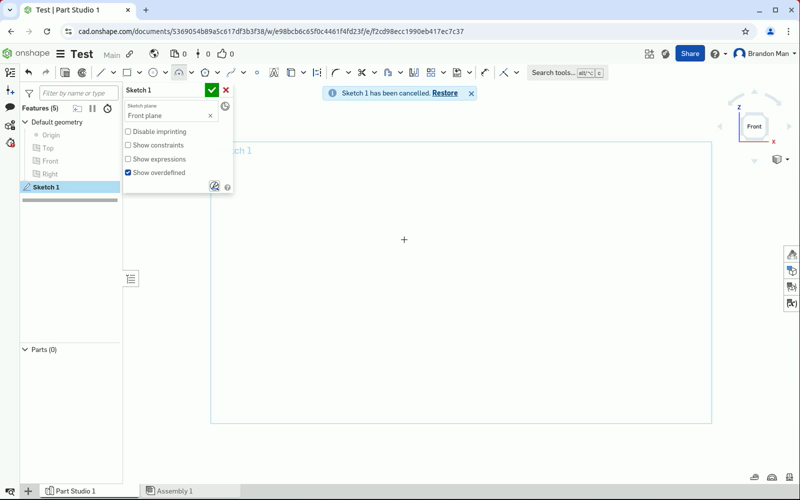
click(404, 239)
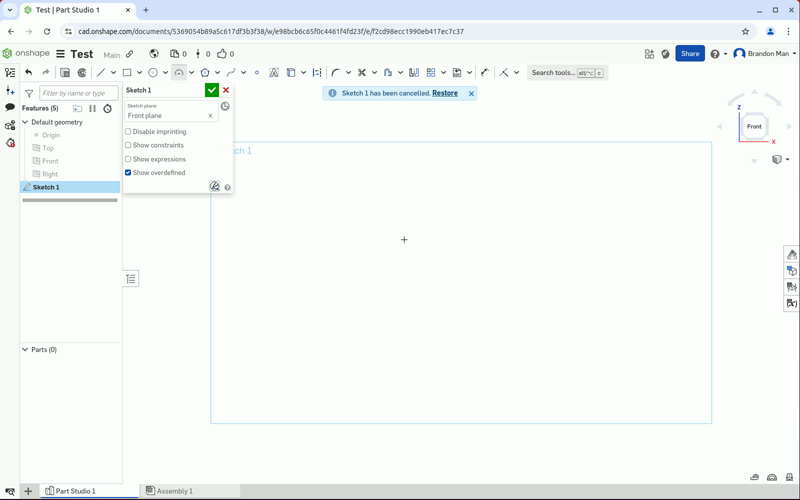
key_up(shift)
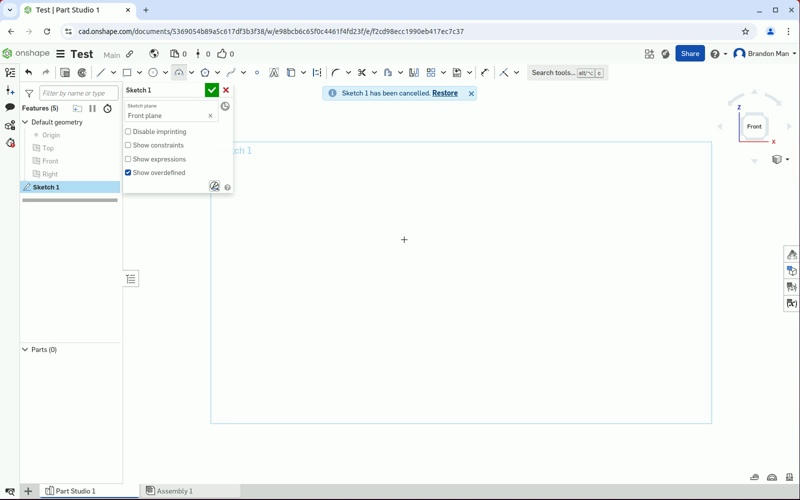
key_down(shift)
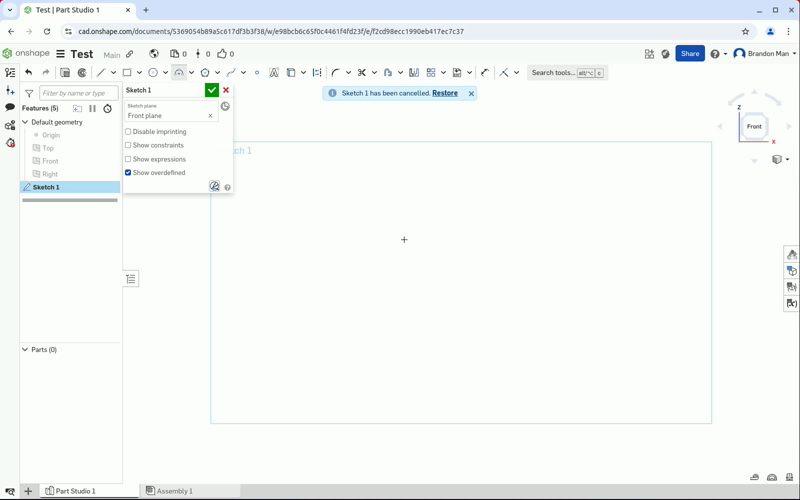
mouse_move(515, 239)
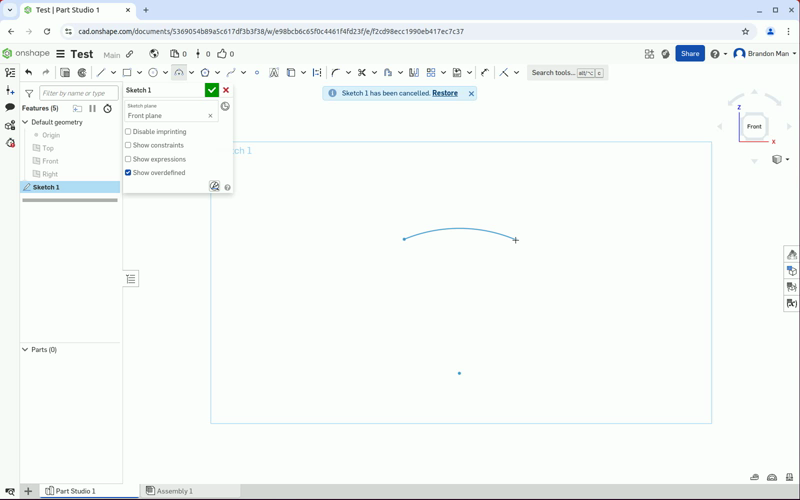
click(515, 239)
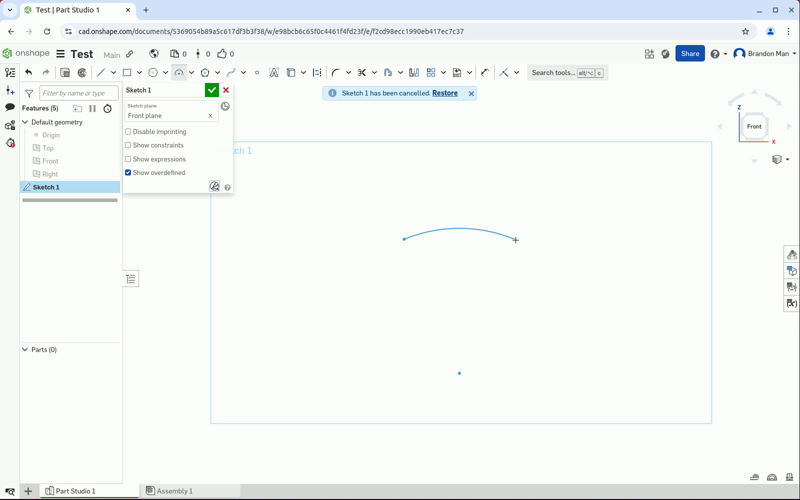
mouse_move(460, 231)
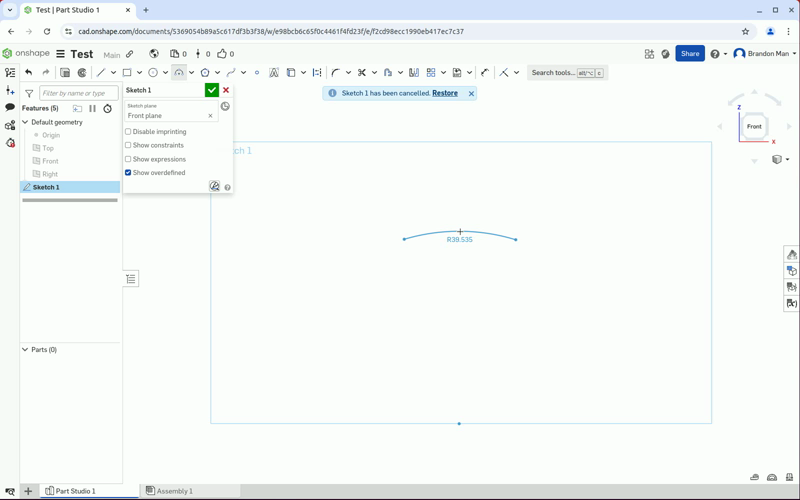
click(460, 231)
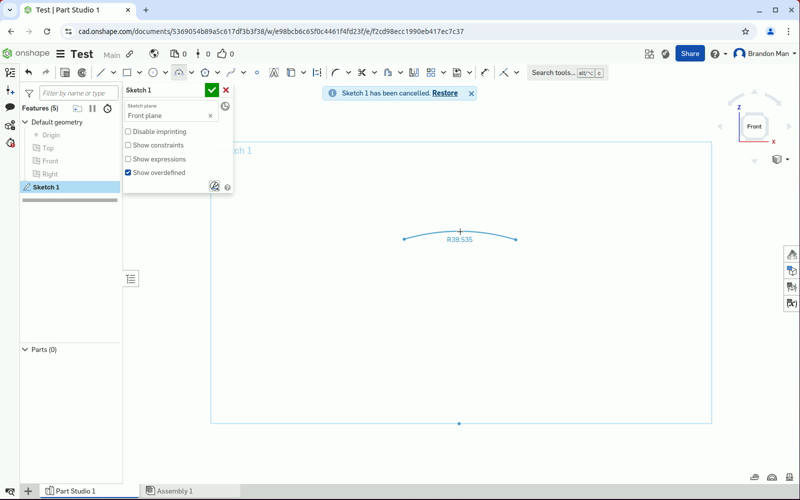
key_up(shift)
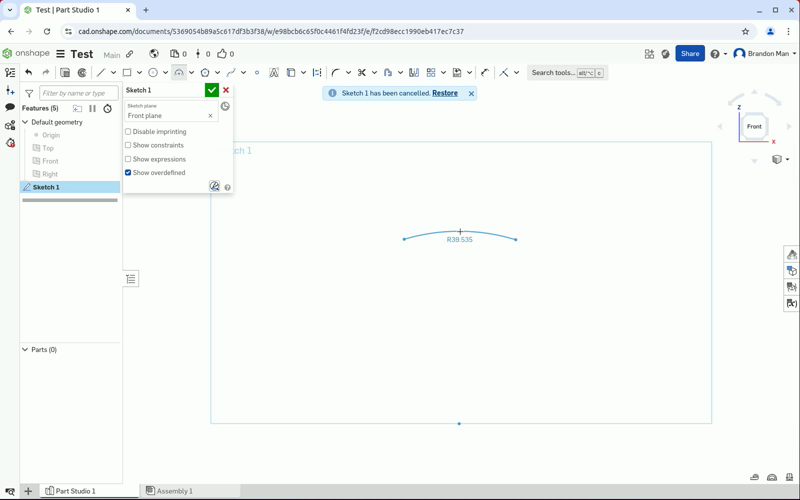
mouse_move(515, 239)
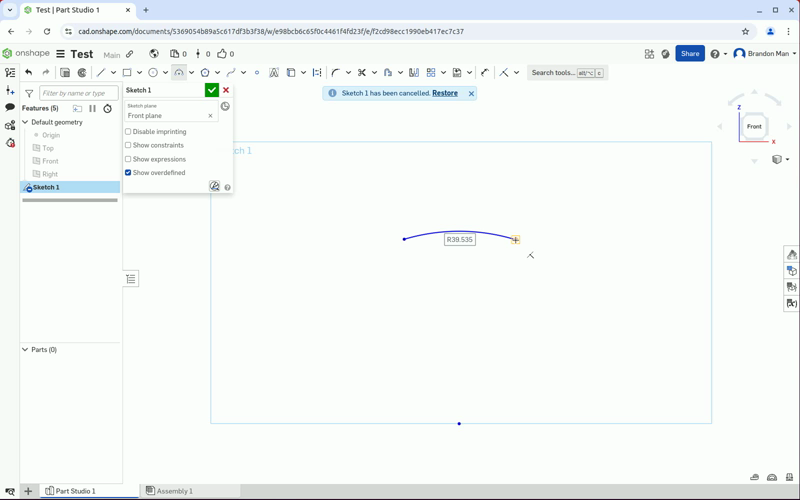
click(515, 239)
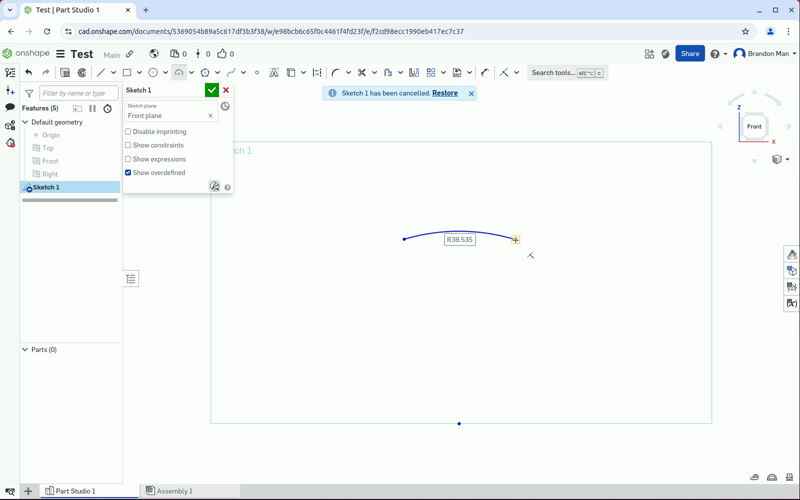
key_down(shift)
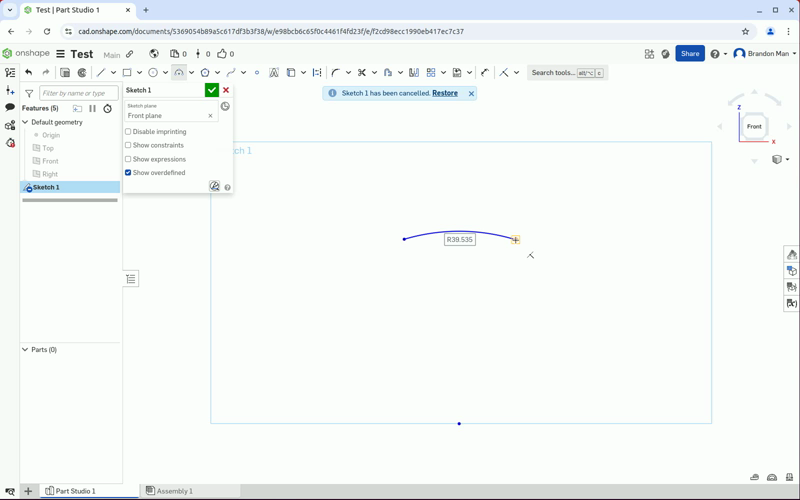
mouse_move(562, 206)
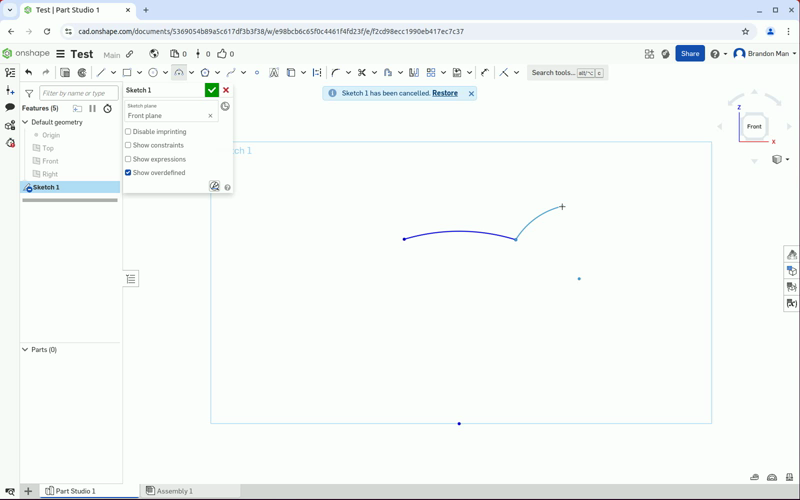
click(562, 206)
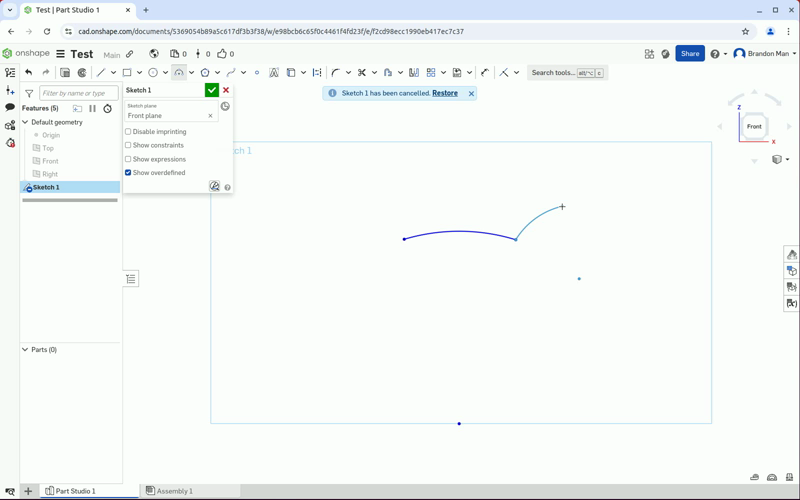
mouse_move(547, 234)
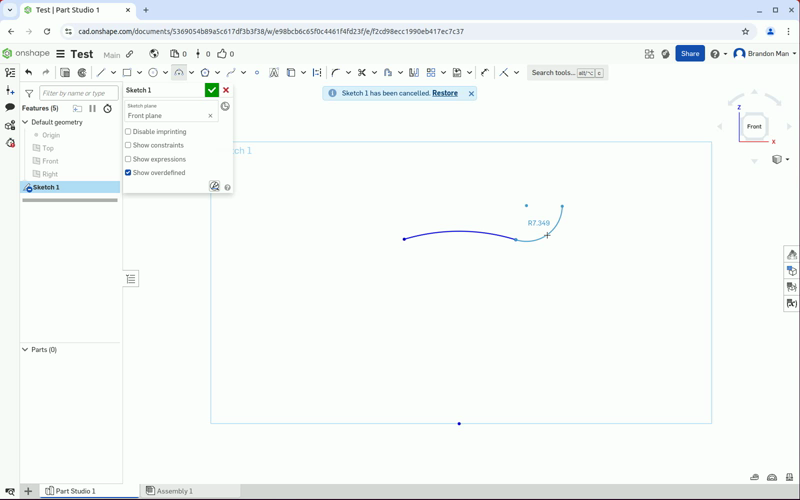
click(547, 234)
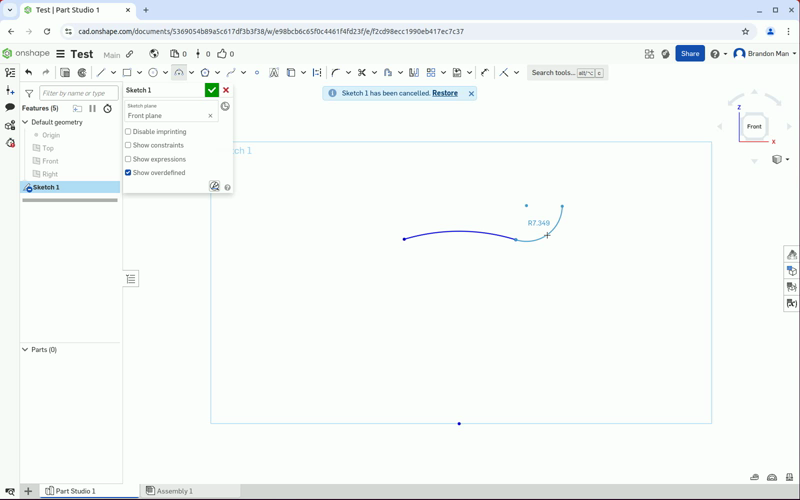
key_up(shift)
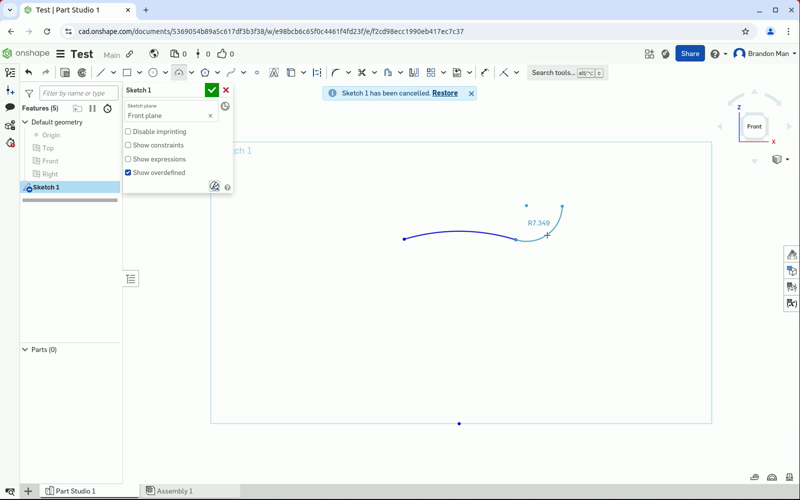
key(esc)
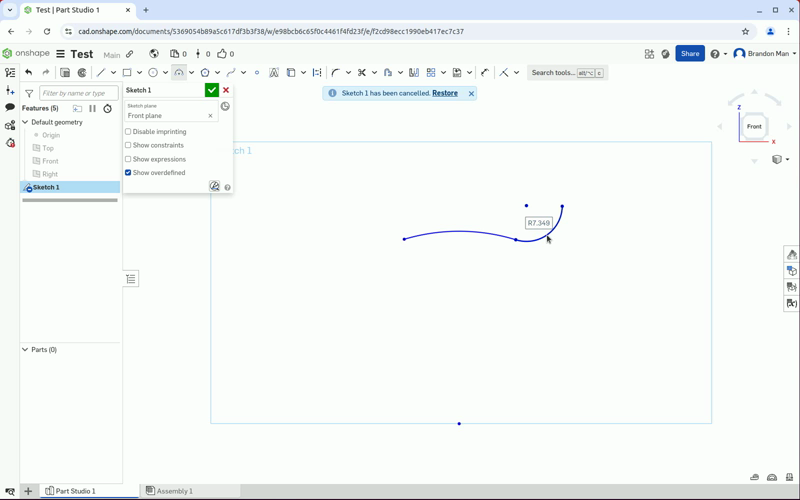
key(l)
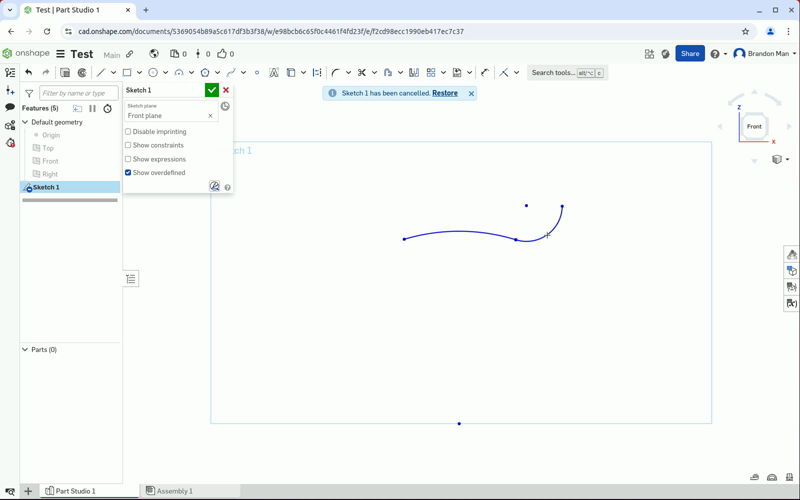
mouse_move(562, 206)
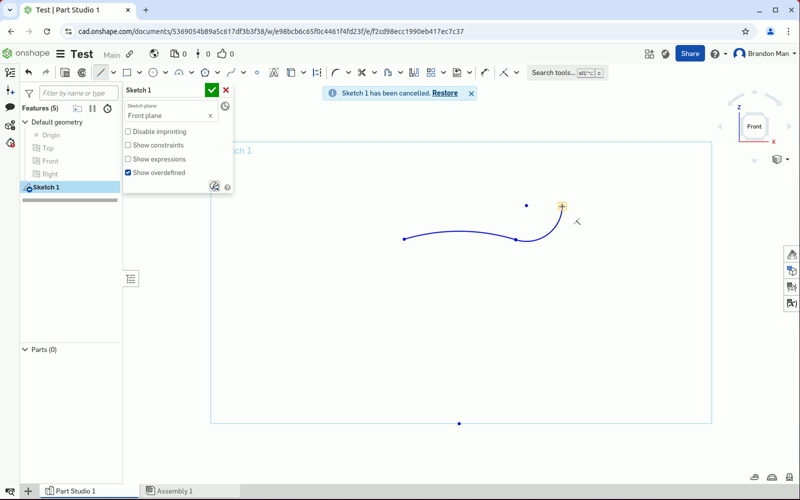
click(562, 206)
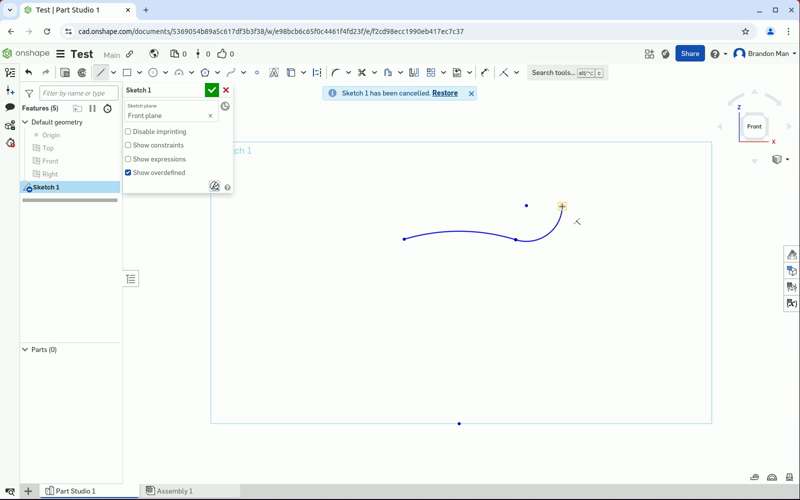
key_down(shift)
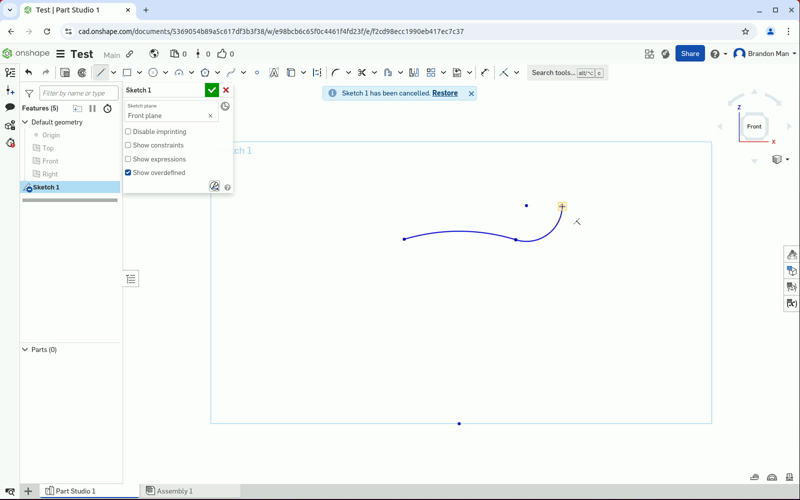
mouse_move(589, 206)
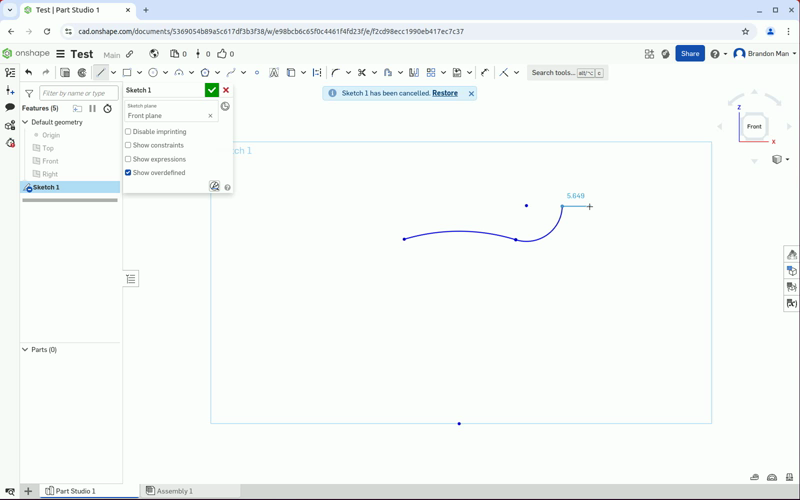
mouse_move(562, 204)
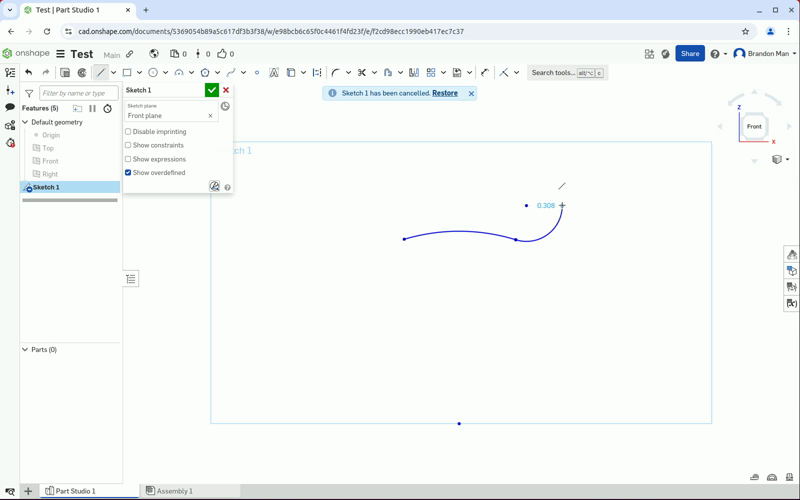
scroll(6)
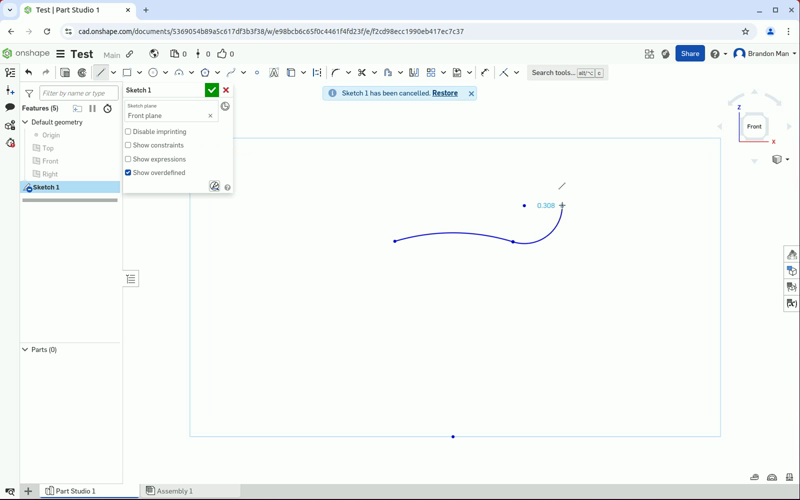
scroll(6)
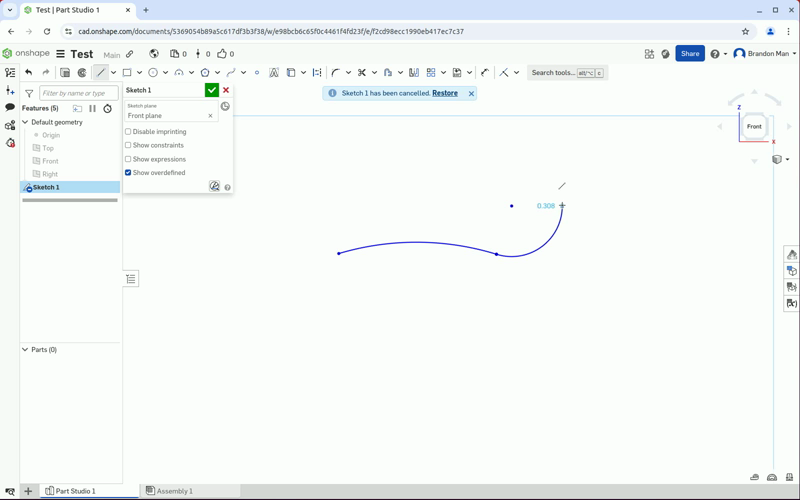
scroll(6)
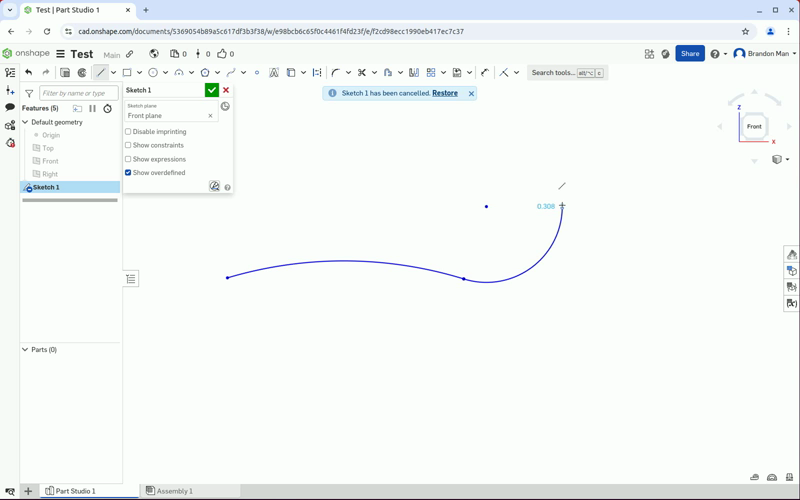
scroll(6)
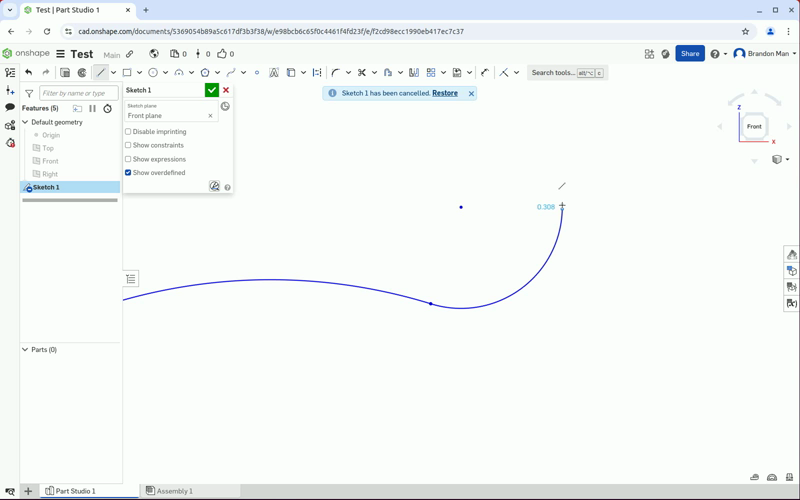
scroll(6)
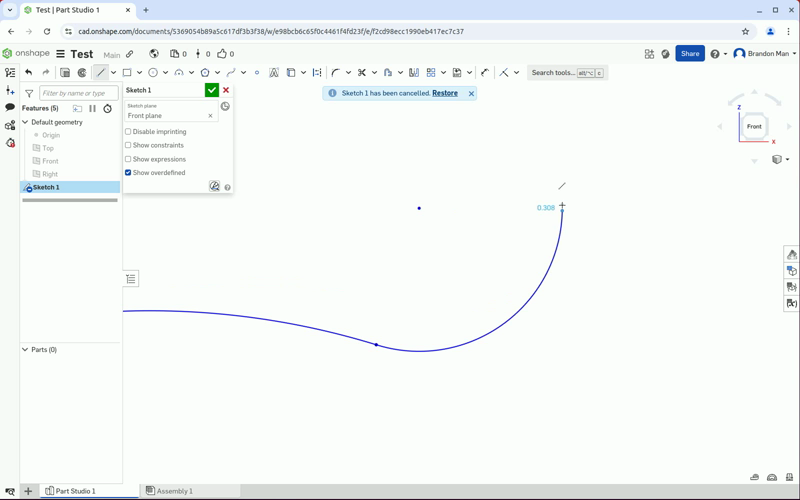
scroll(6)
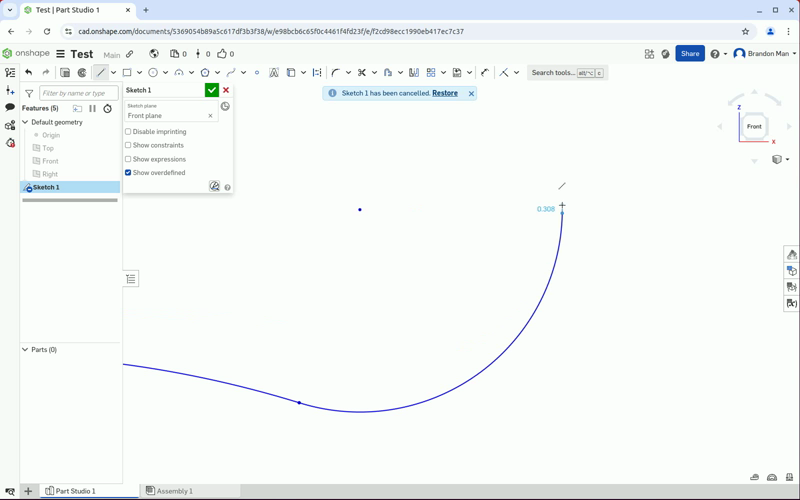
scroll(6)
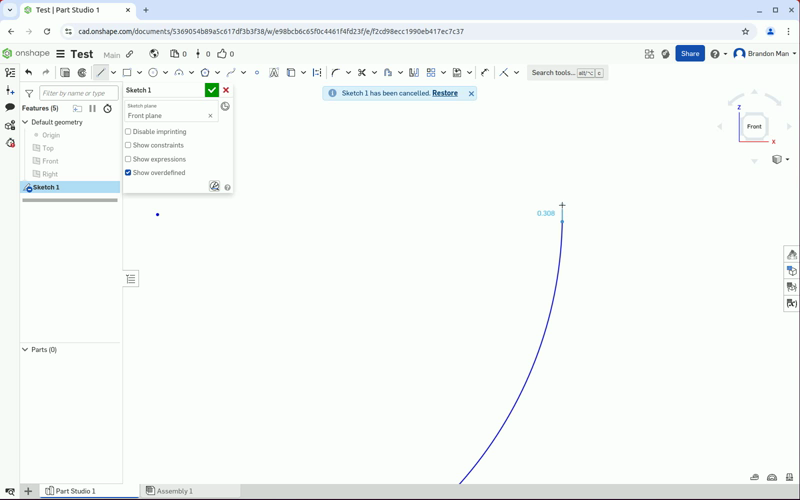
click(562, 204)
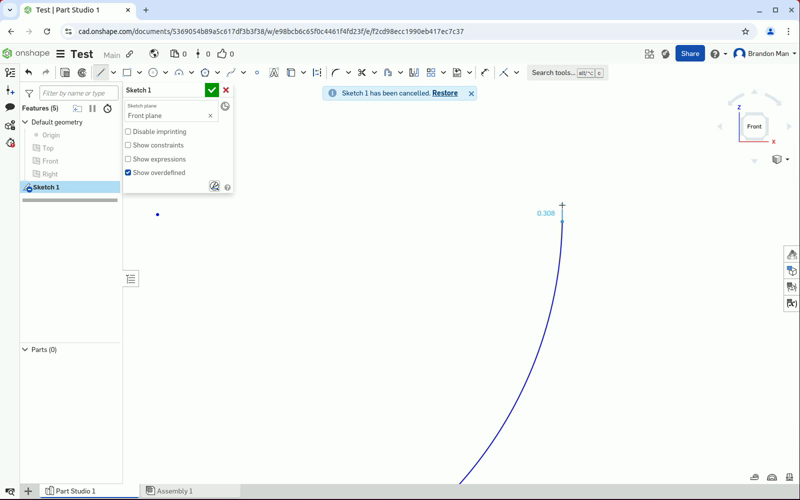
scroll(-6)
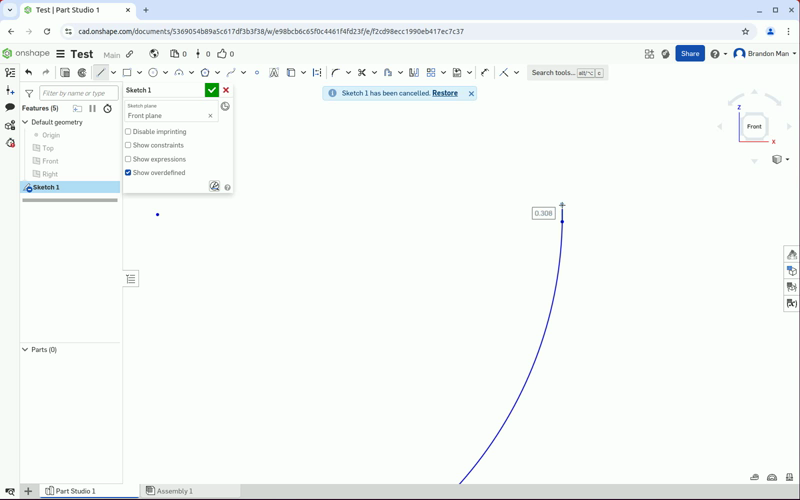
scroll(-6)
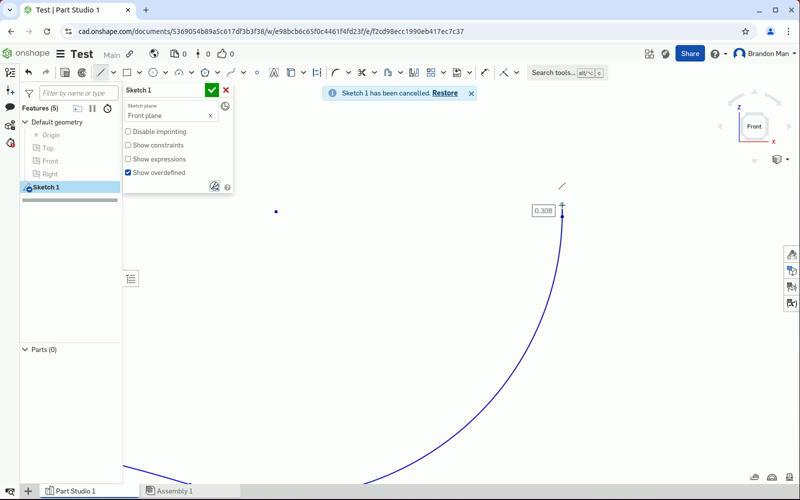
scroll(-6)
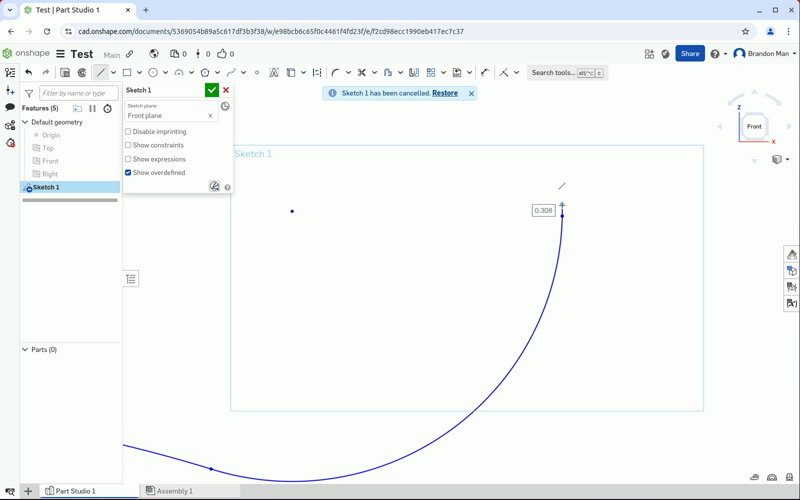
scroll(-6)
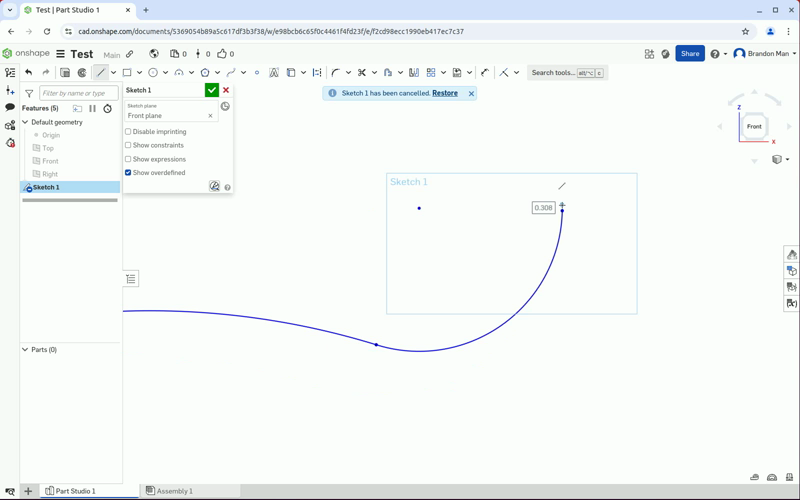
scroll(-6)
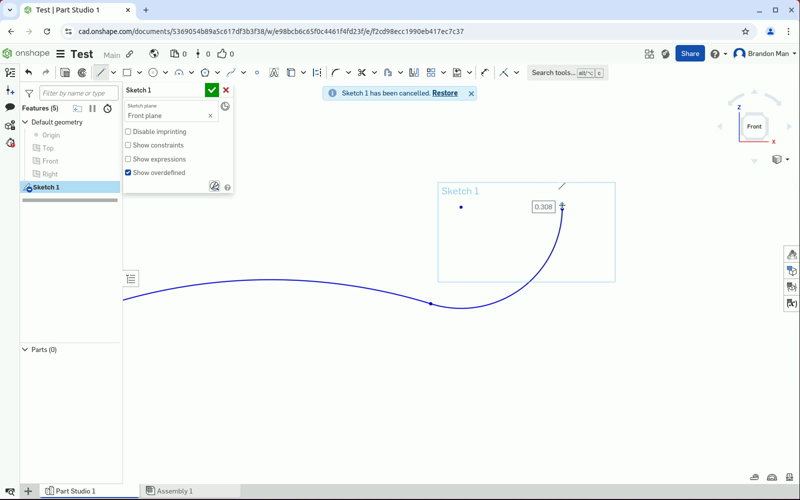
scroll(-6)
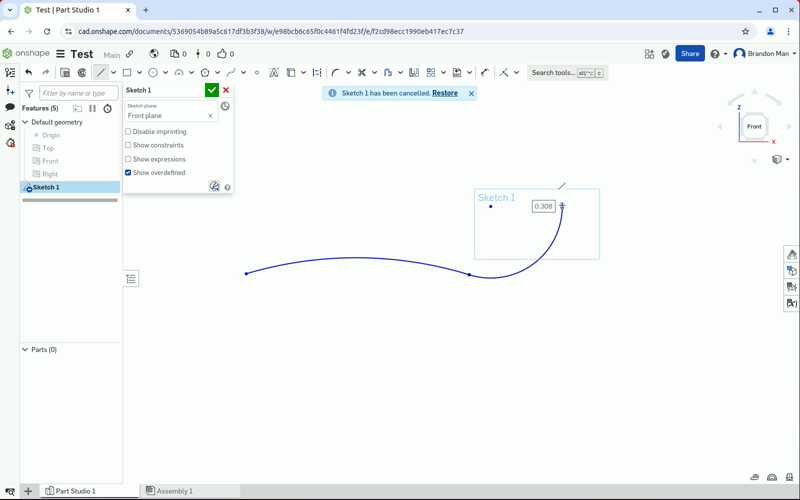
scroll(-6)
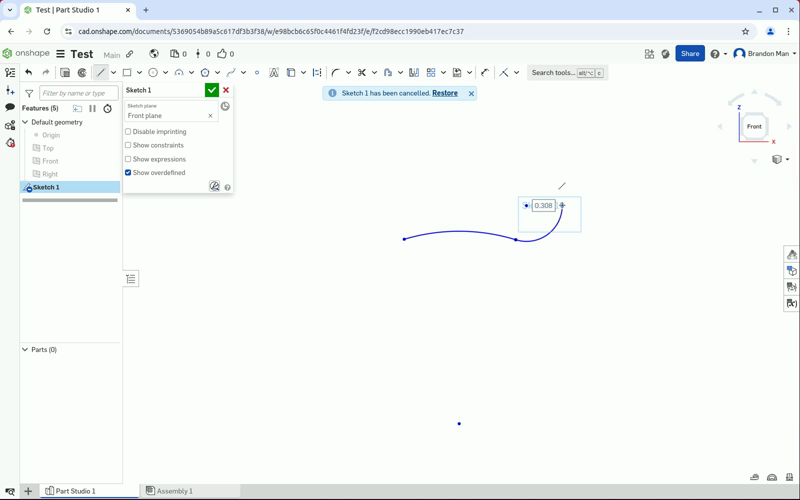
key_up(shift)
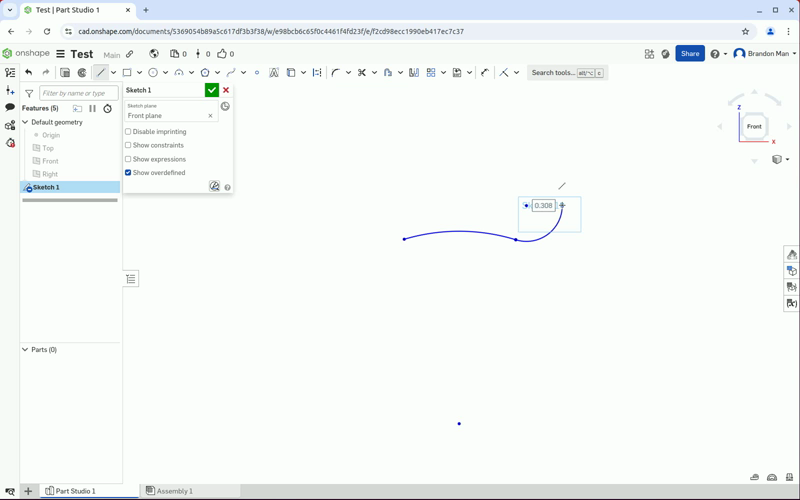
key(esc)
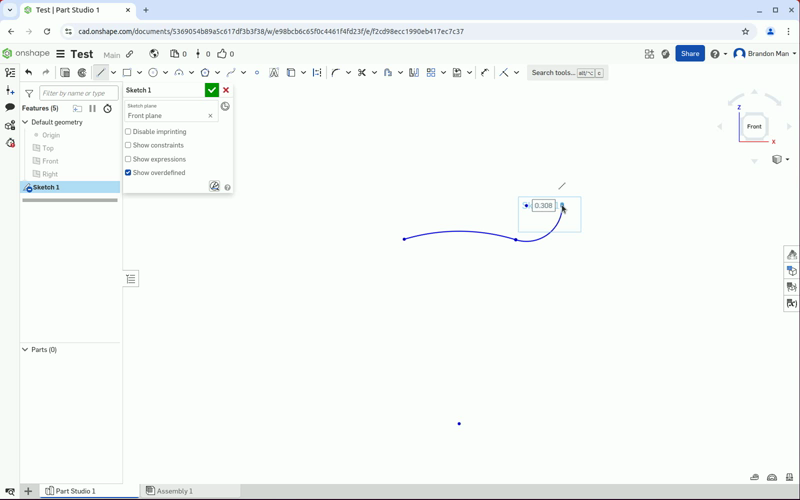
key(a)
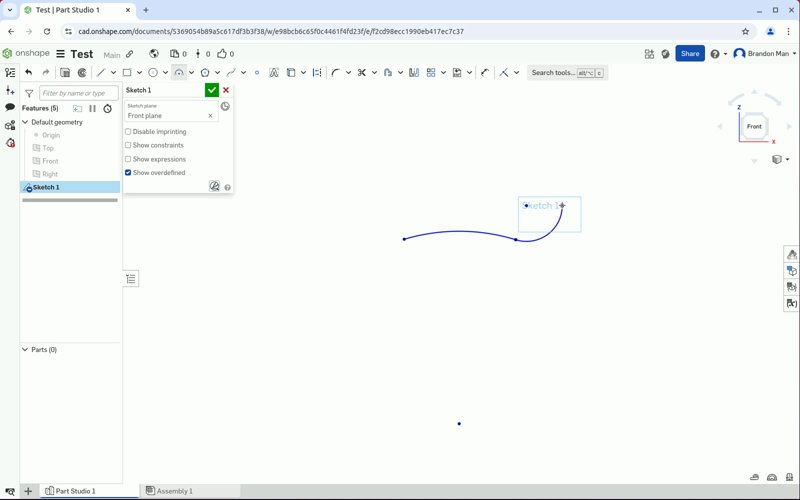
mouse_move(562, 204)
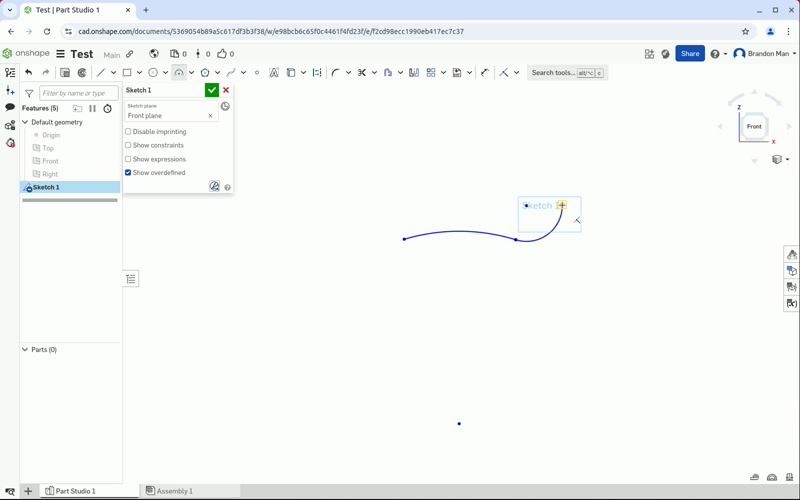
scroll(6)
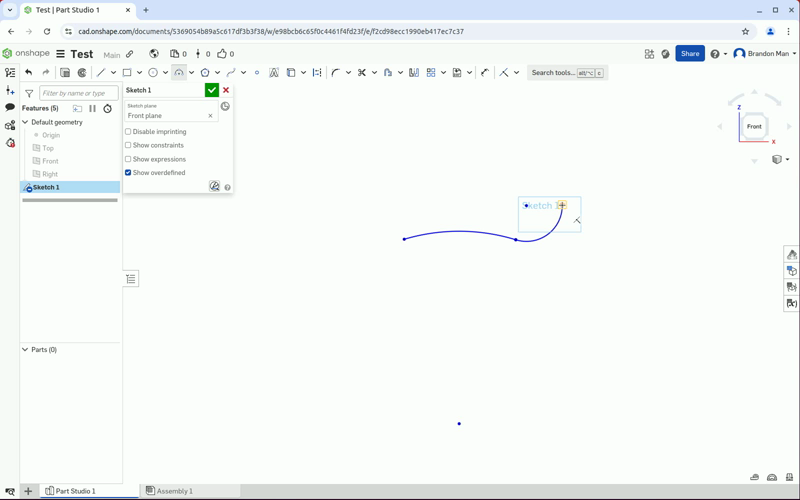
scroll(6)
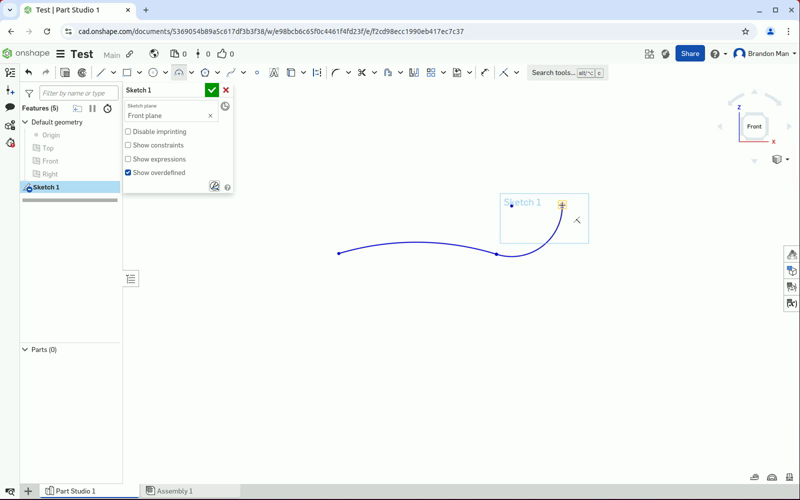
scroll(6)
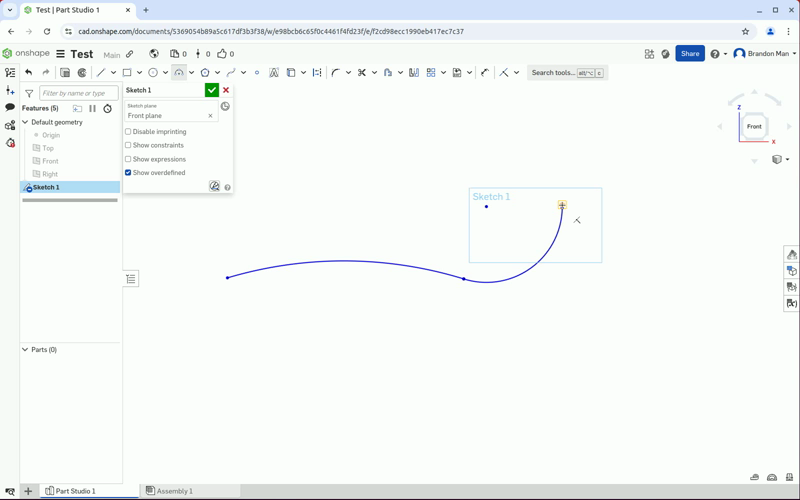
scroll(6)
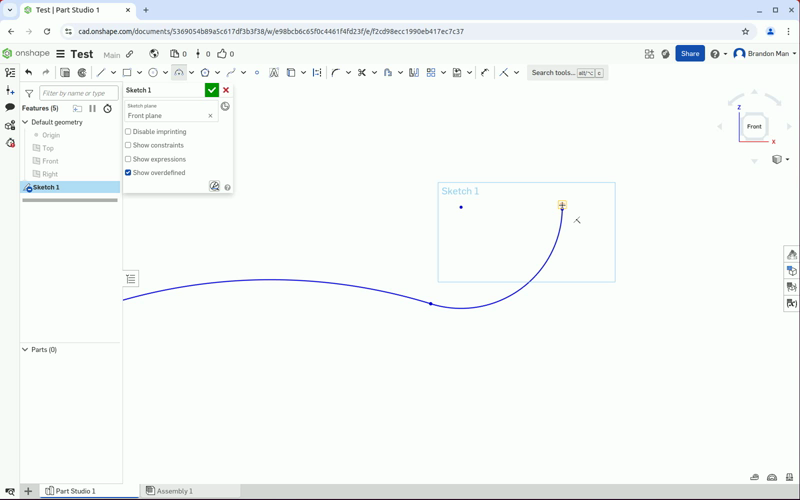
scroll(6)
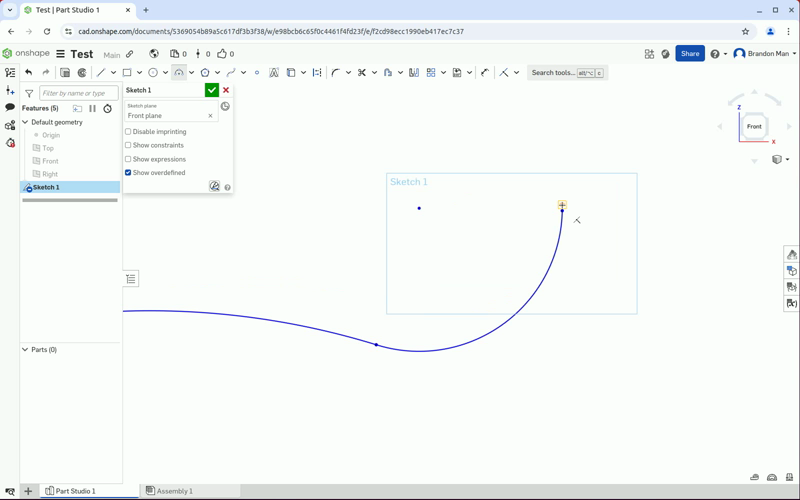
scroll(6)
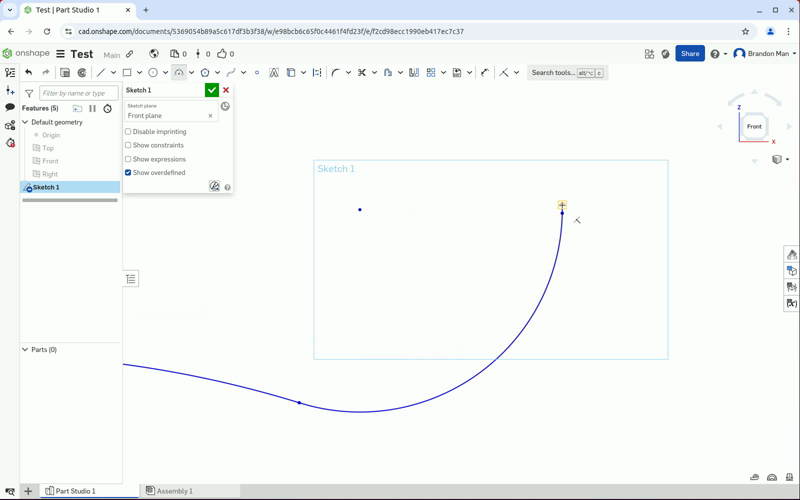
scroll(6)
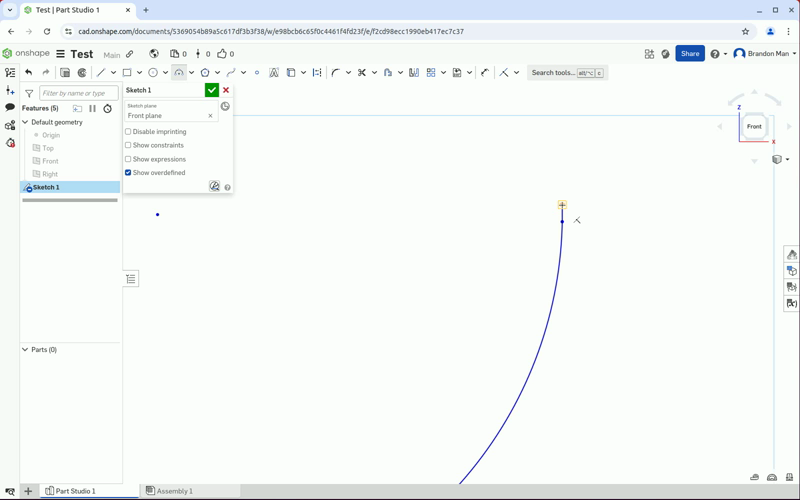
click(562, 204)
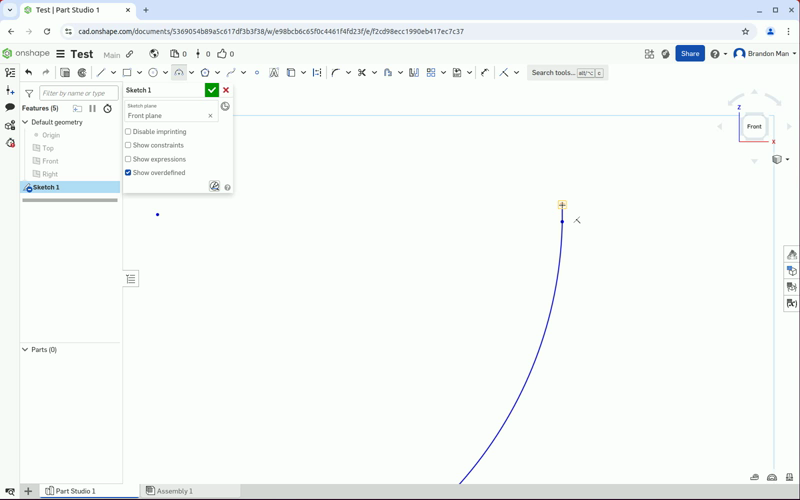
scroll(-6)
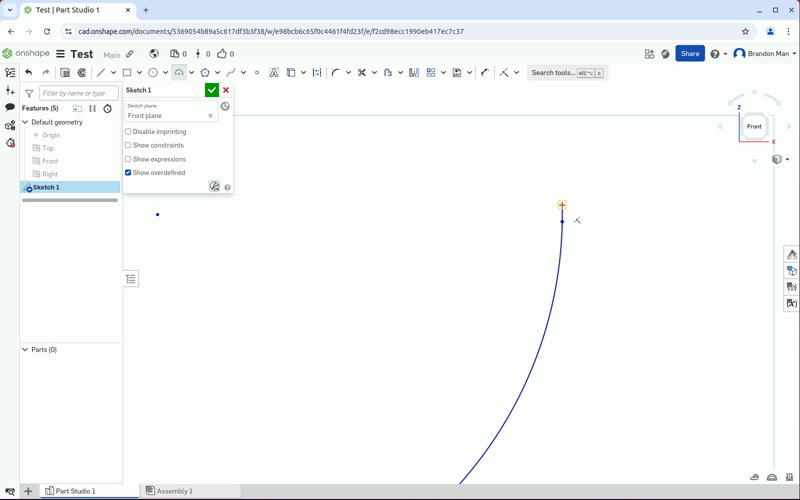
scroll(-6)
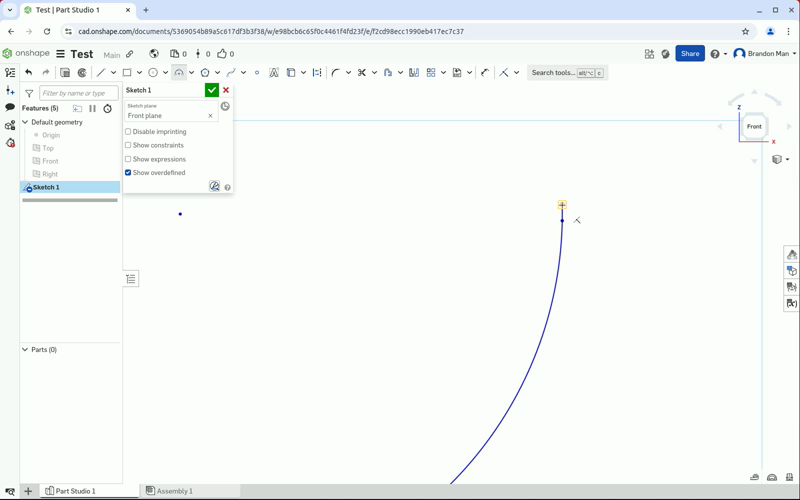
scroll(-6)
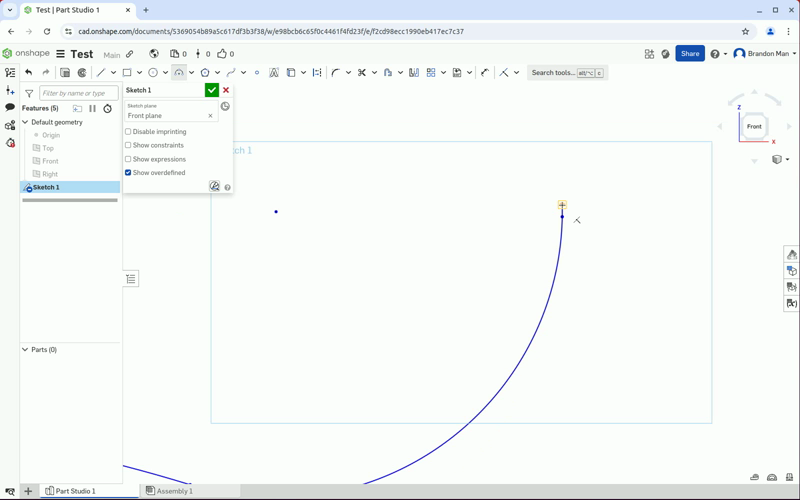
scroll(-6)
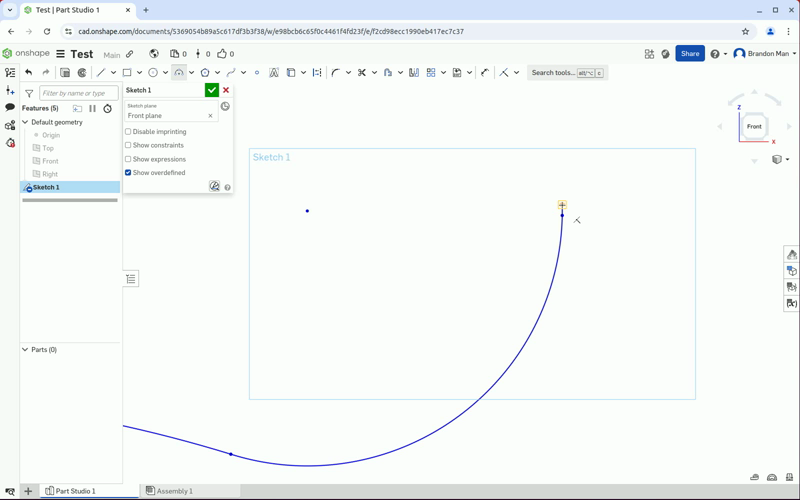
scroll(-6)
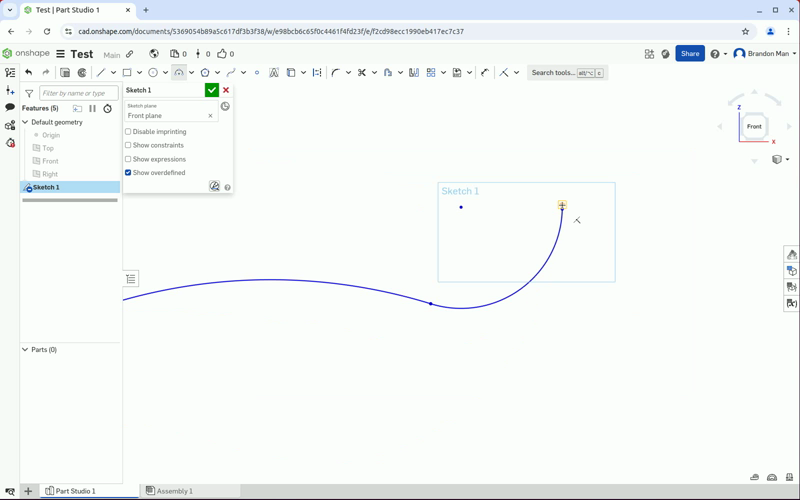
scroll(-6)
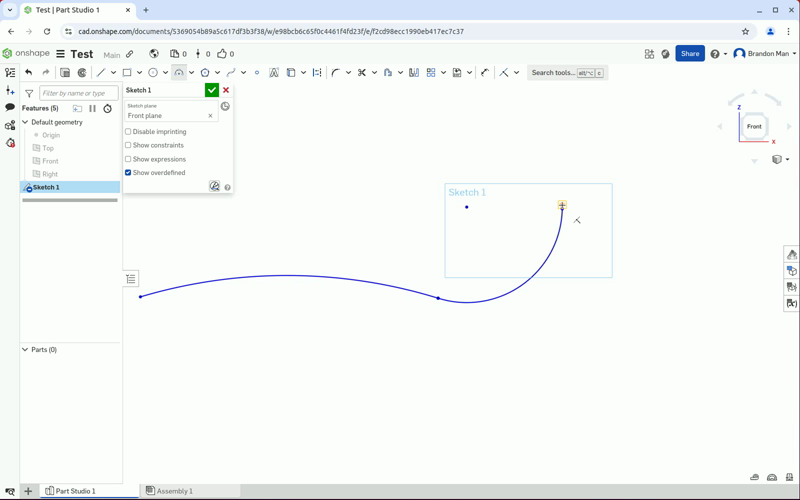
scroll(-6)
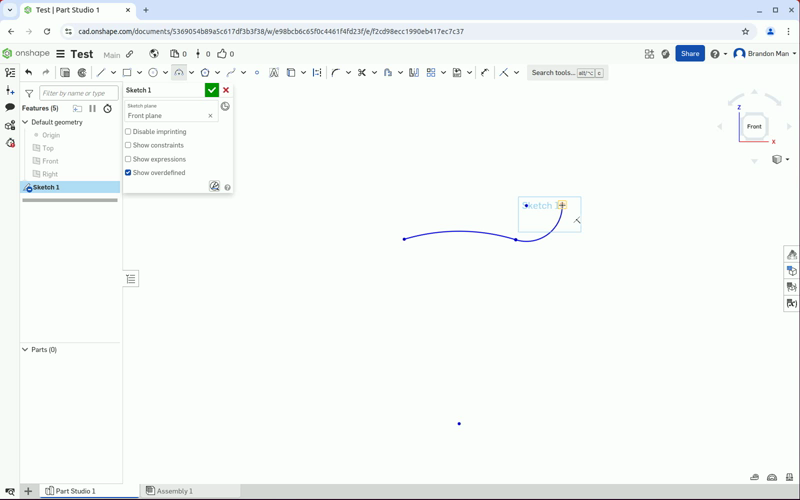
key_down(shift)
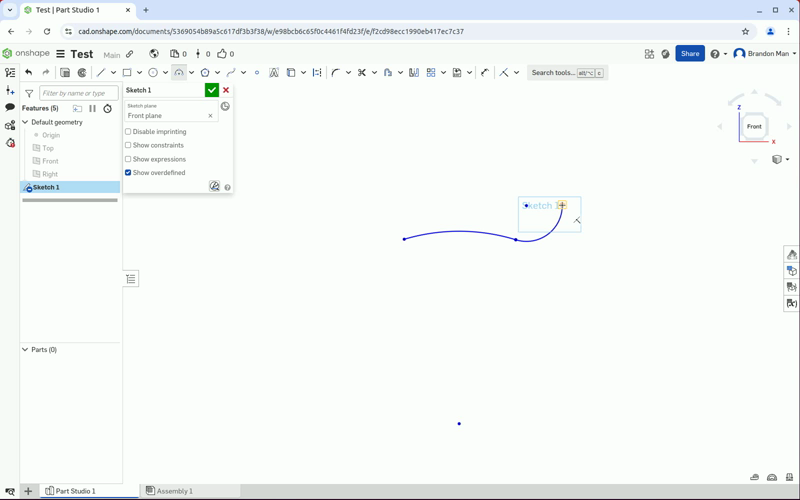
mouse_move(514, 173)
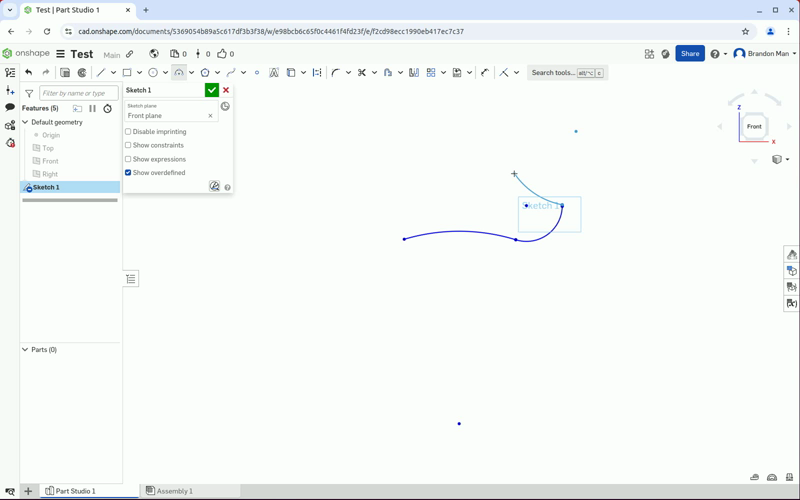
click(514, 173)
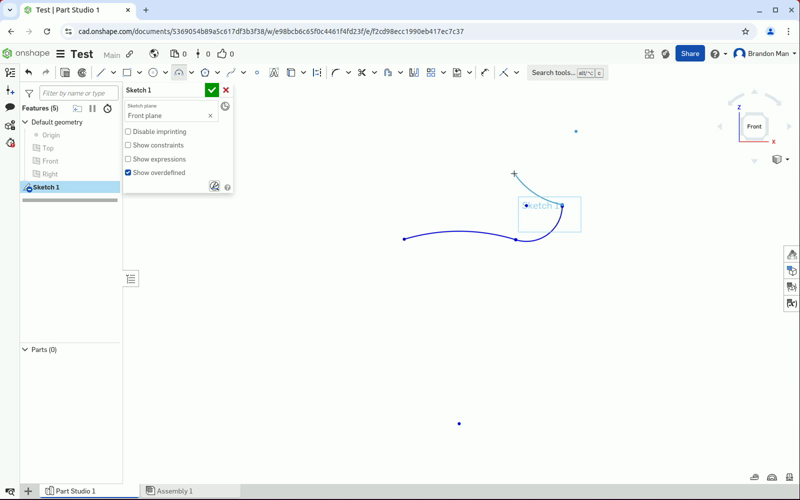
mouse_move(546, 176)
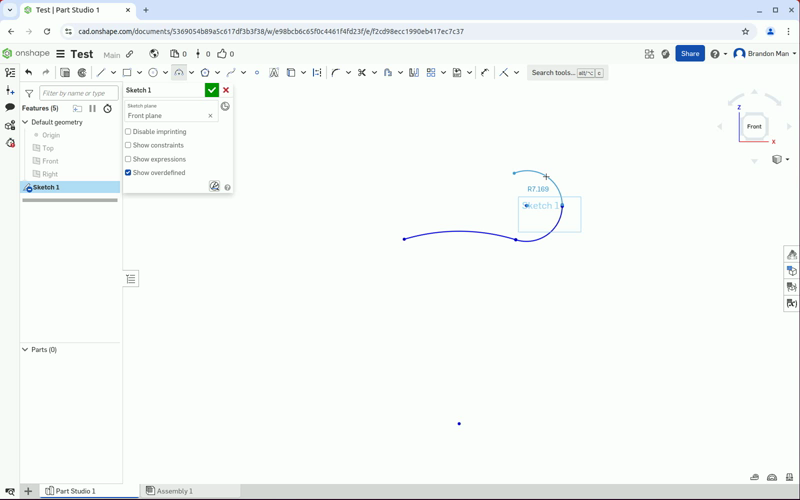
click(546, 176)
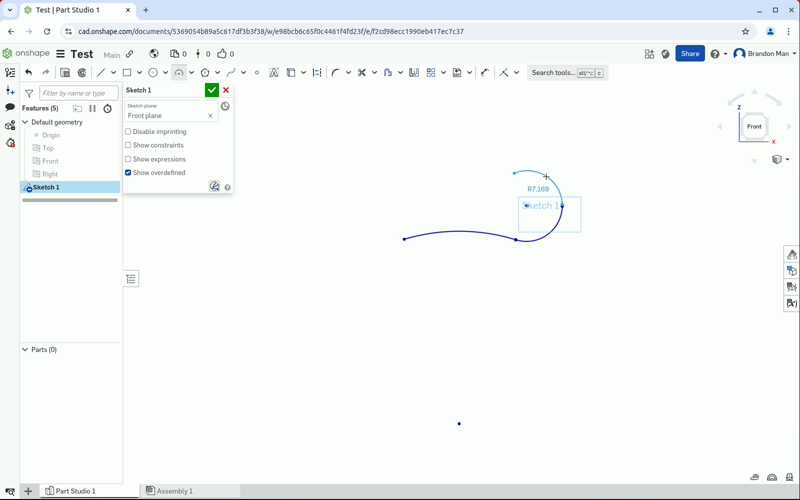
key_up(shift)
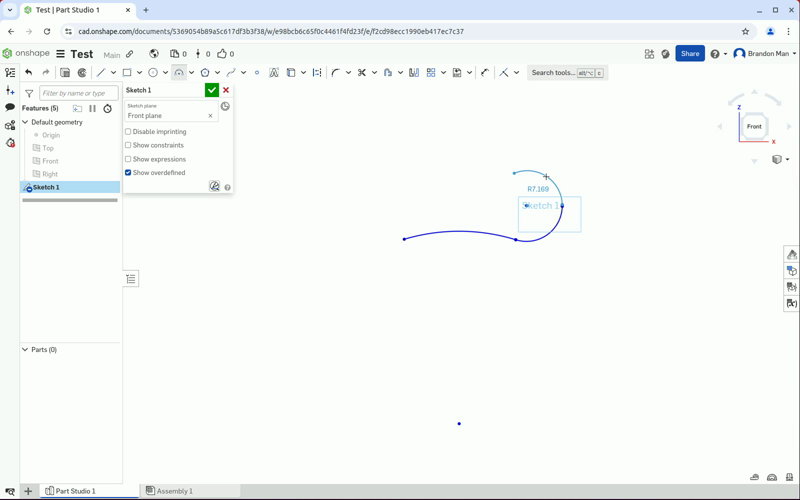
mouse_move(514, 173)
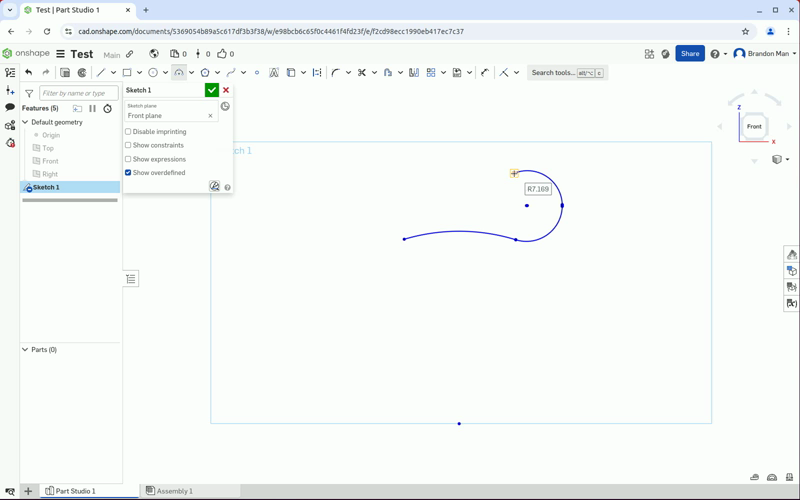
click(514, 173)
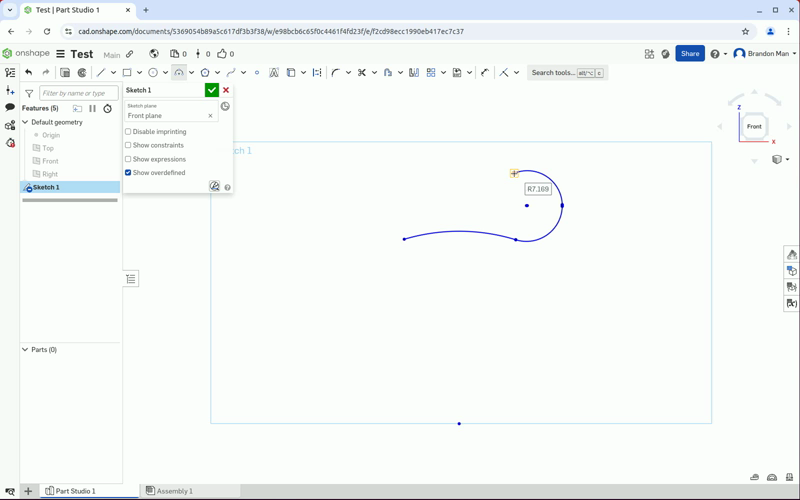
key_down(shift)
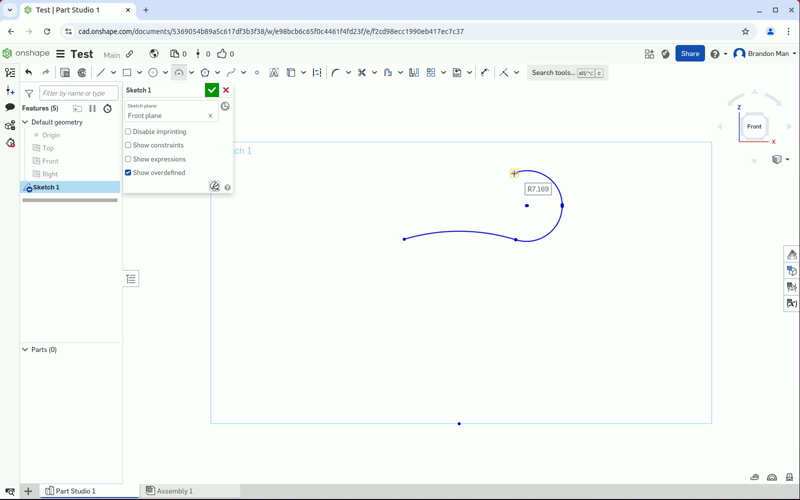
mouse_move(406, 173)
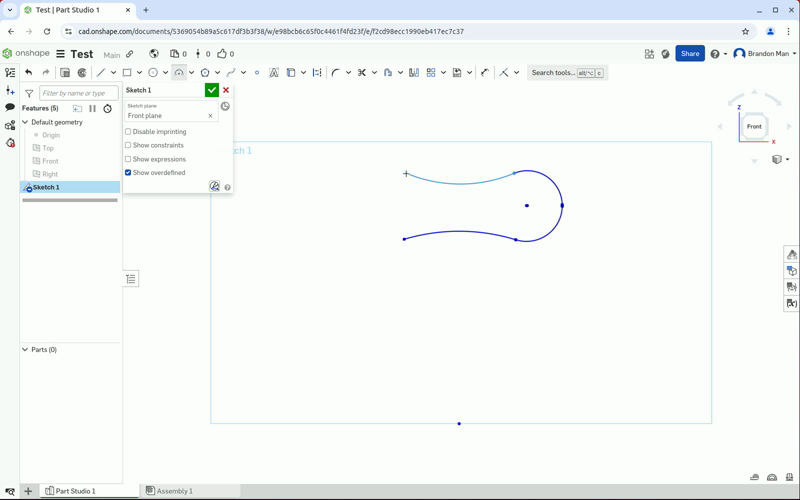
click(406, 173)
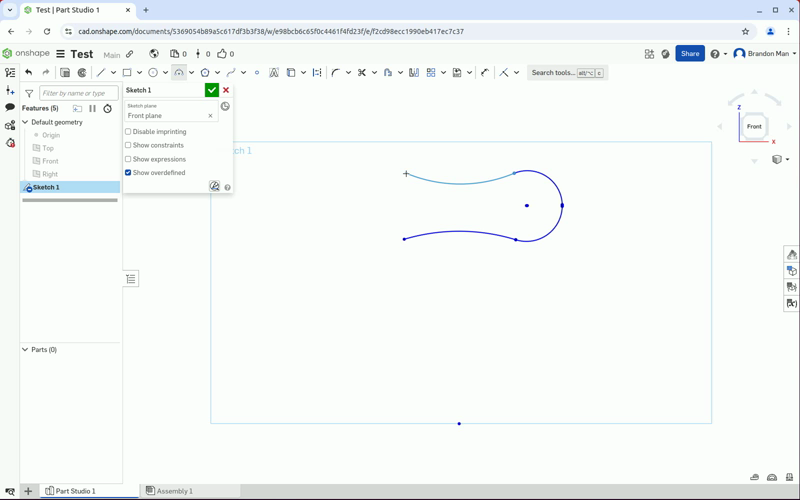
mouse_move(460, 183)
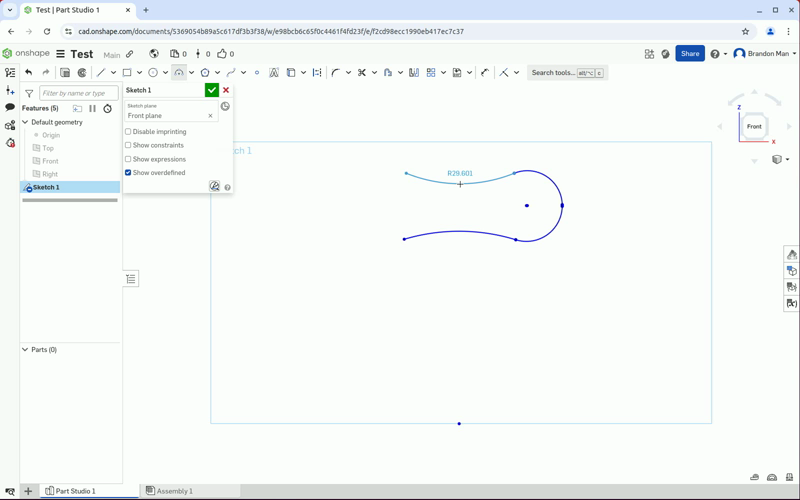
click(460, 183)
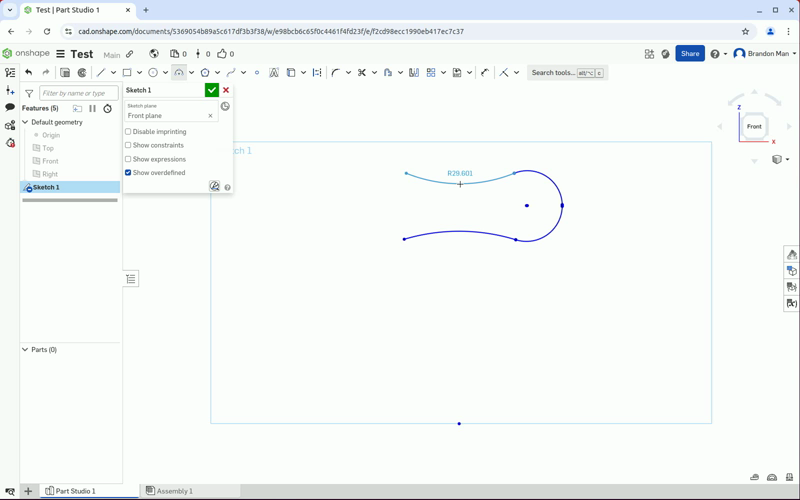
key_up(shift)
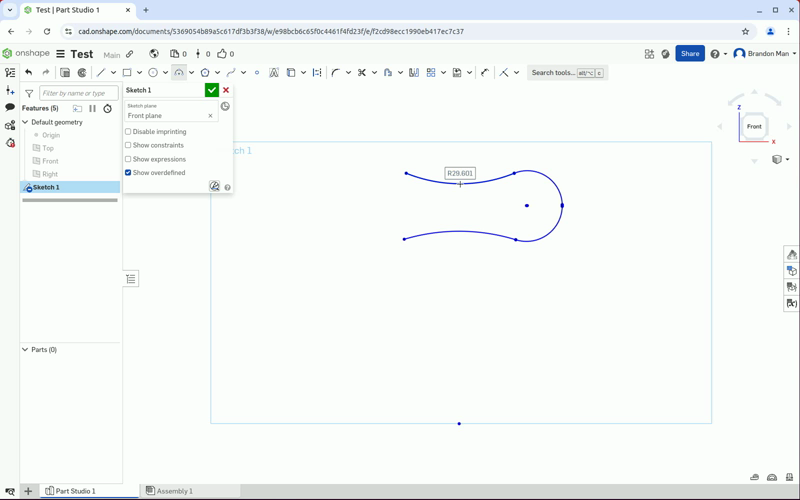
mouse_move(406, 173)
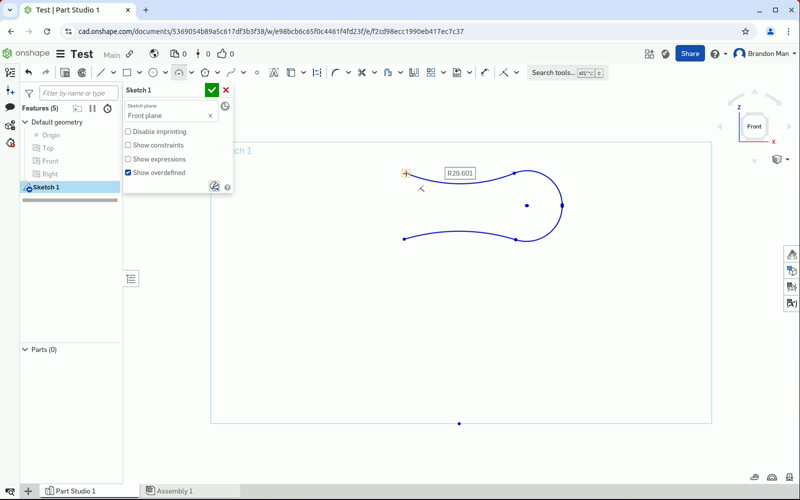
click(406, 173)
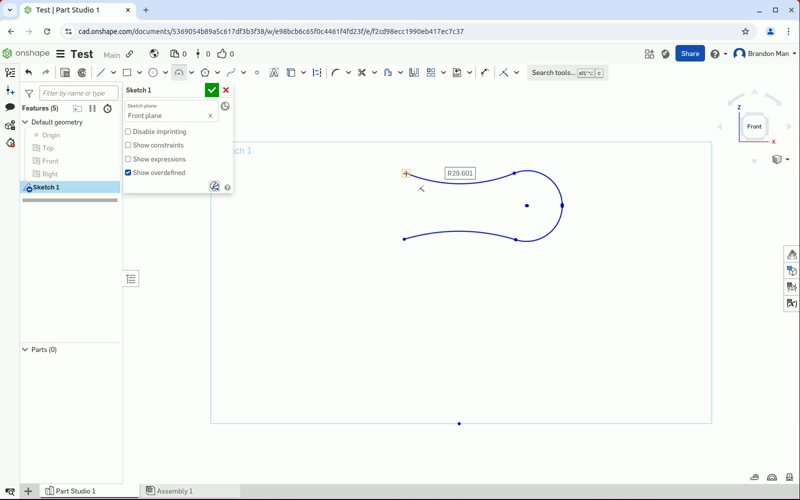
mouse_move(404, 239)
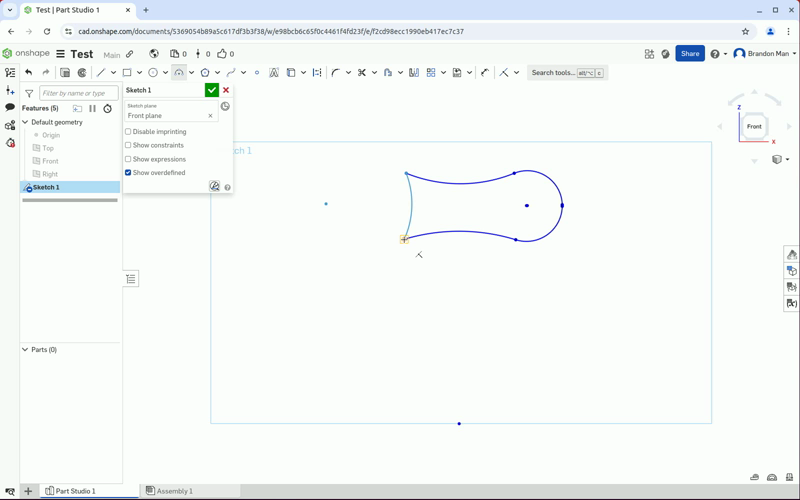
click(404, 239)
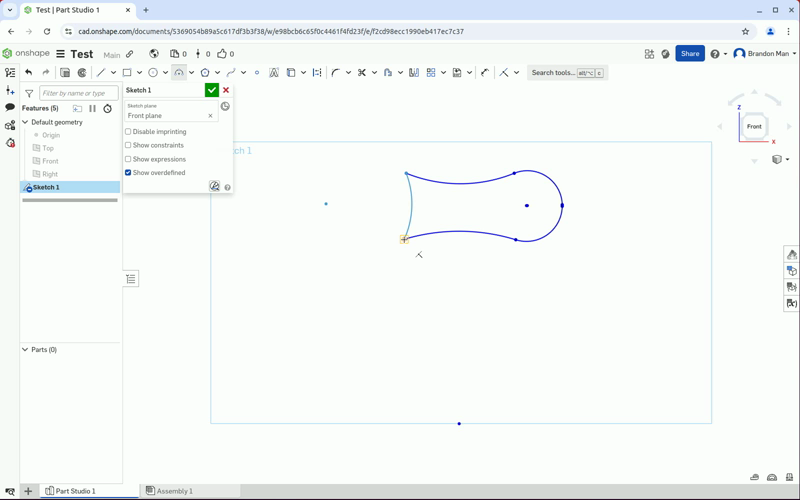
key_down(shift)
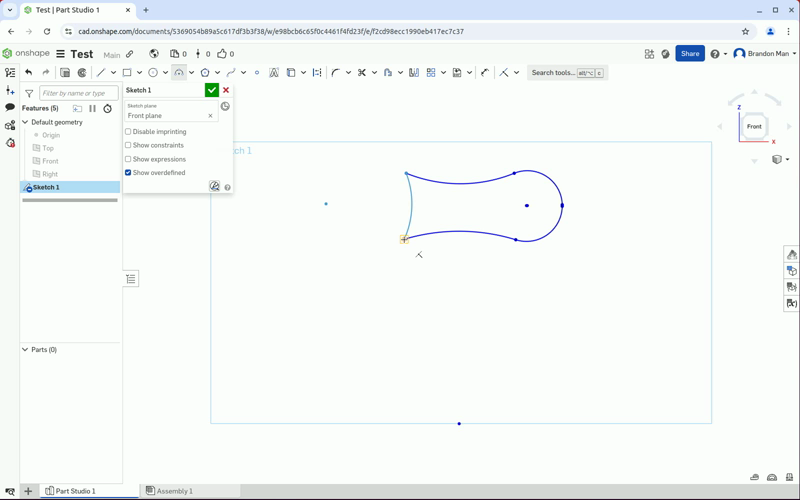
mouse_move(358, 205)
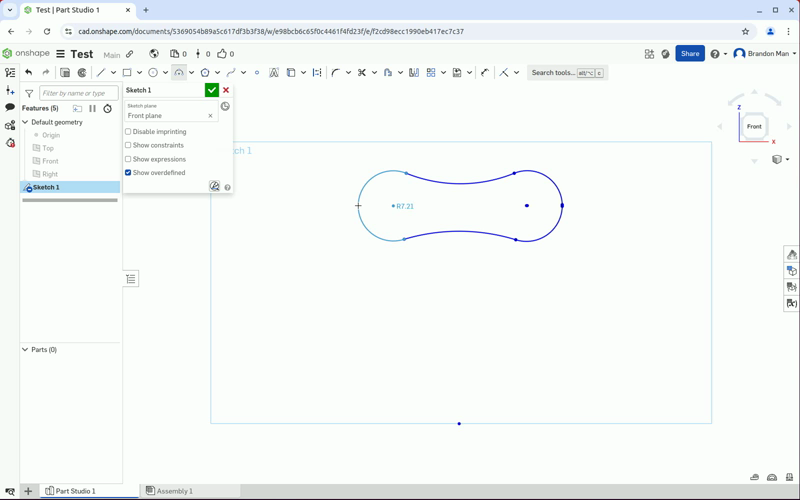
click(358, 205)
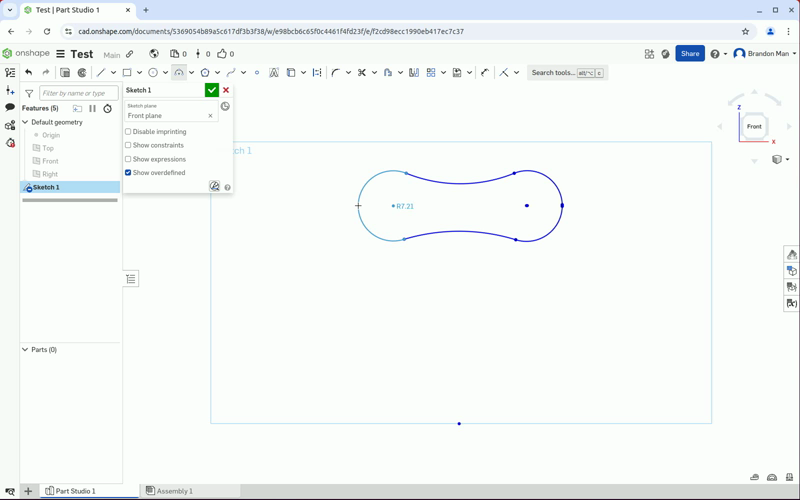
key_up(shift)
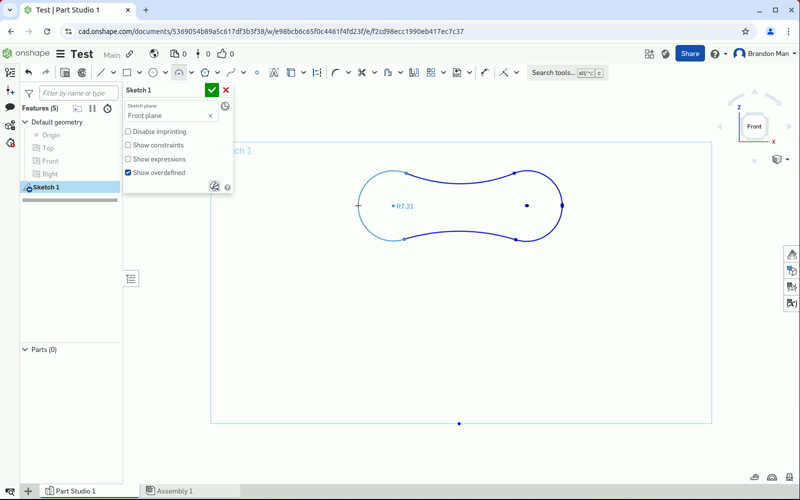
key(esc)
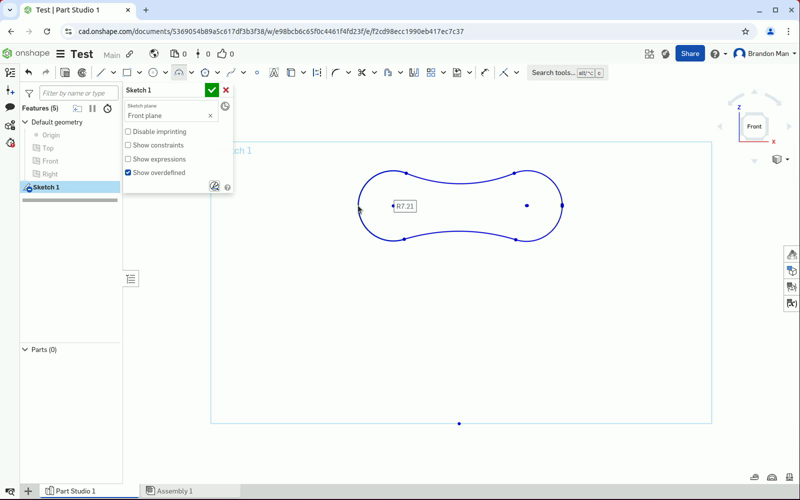
key(c)
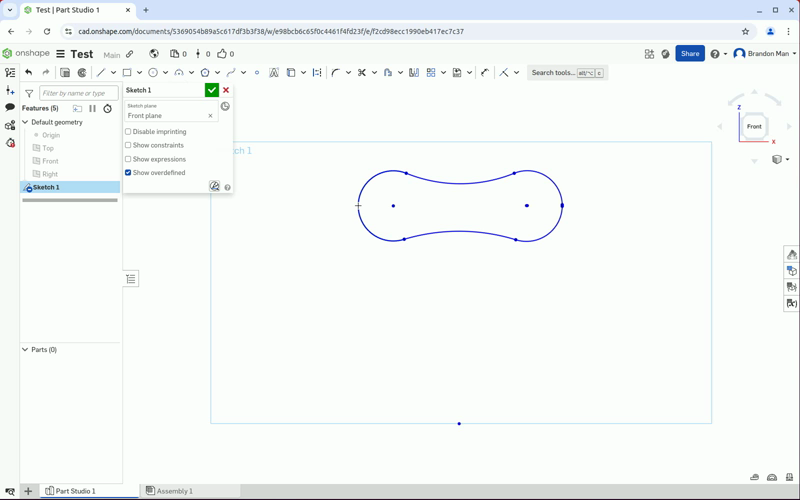
key_down(shift)
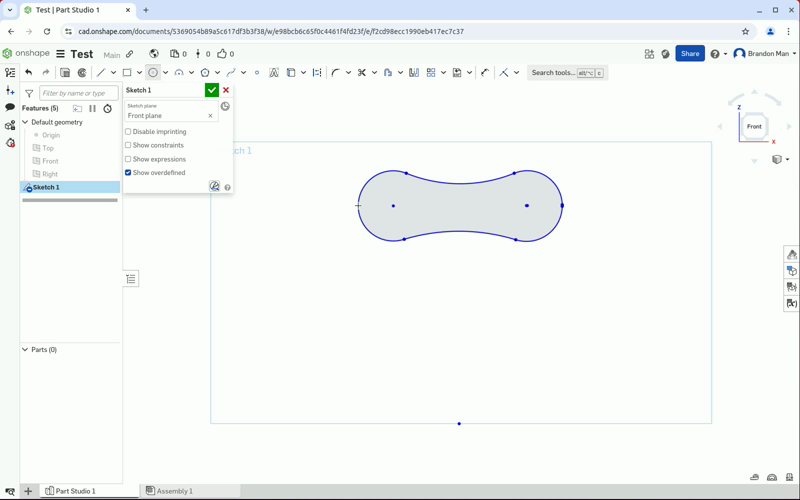
mouse_move(394, 206)
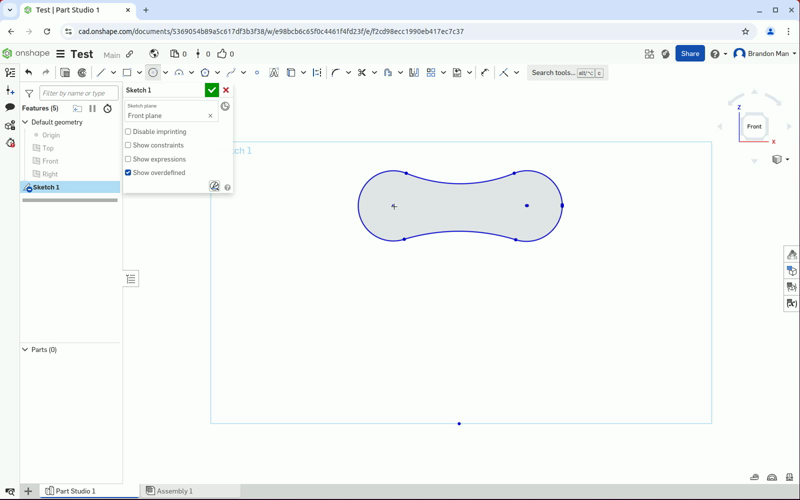
scroll(6)
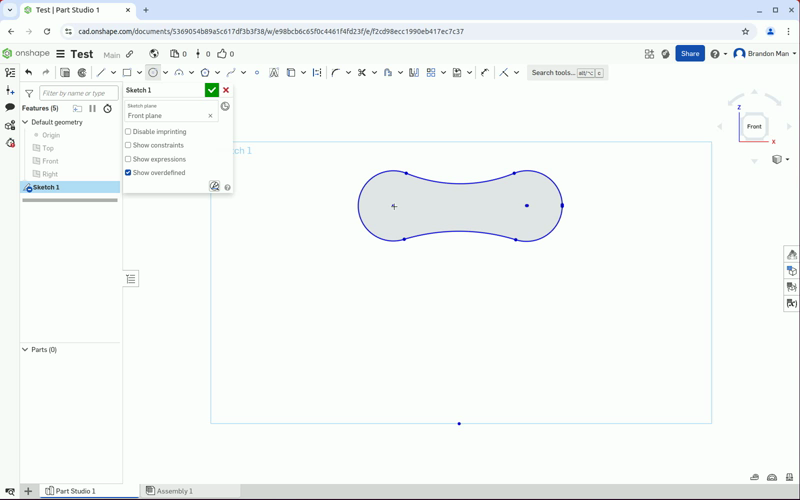
scroll(6)
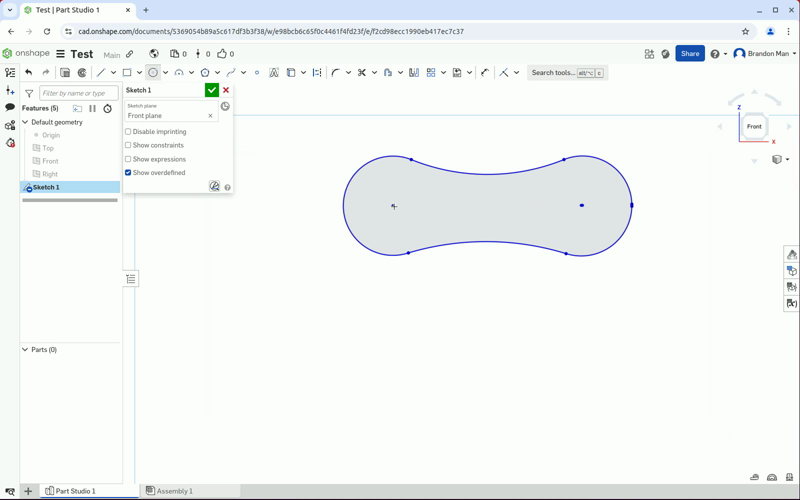
scroll(6)
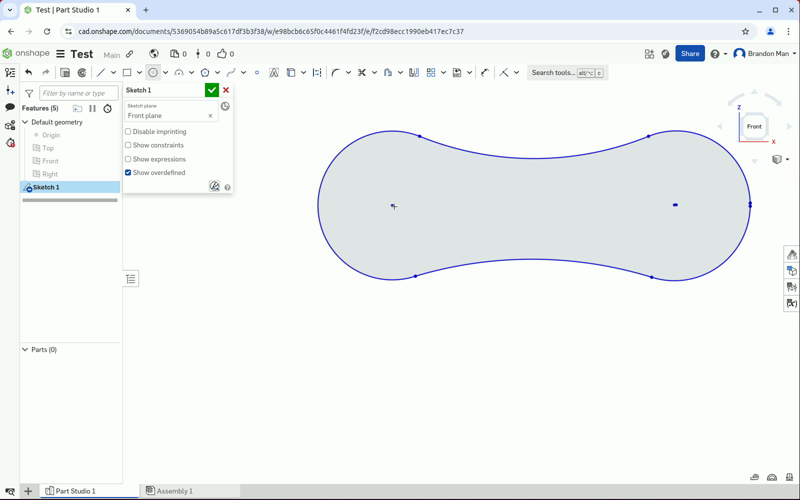
scroll(6)
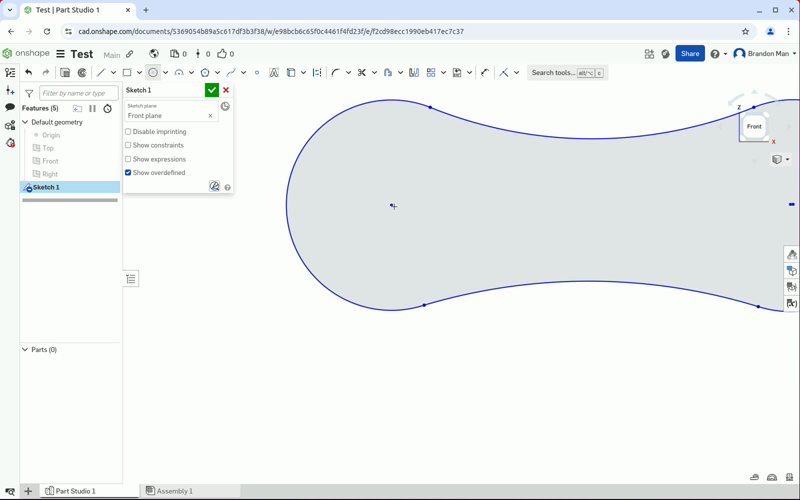
scroll(6)
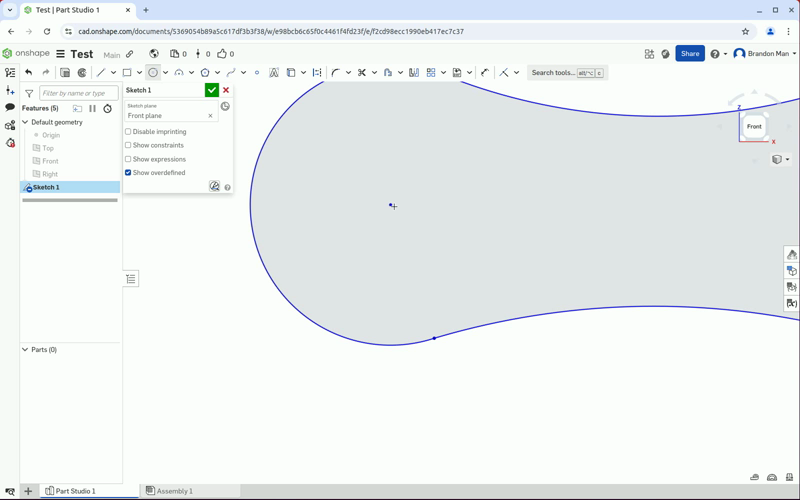
scroll(6)
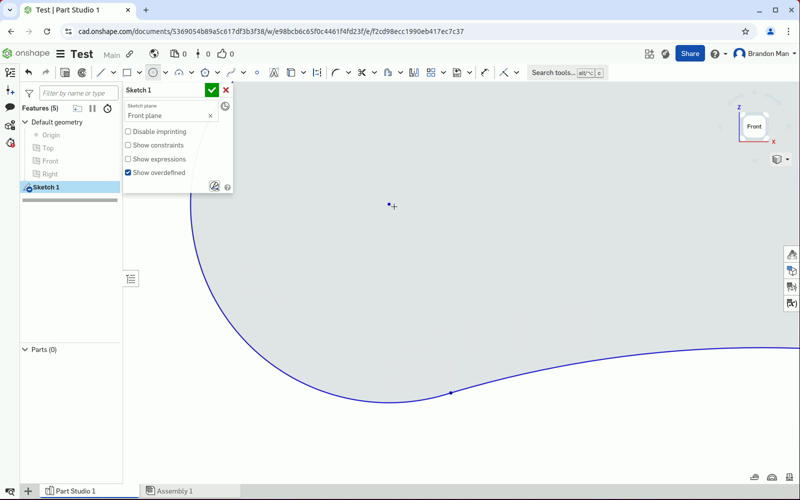
scroll(6)
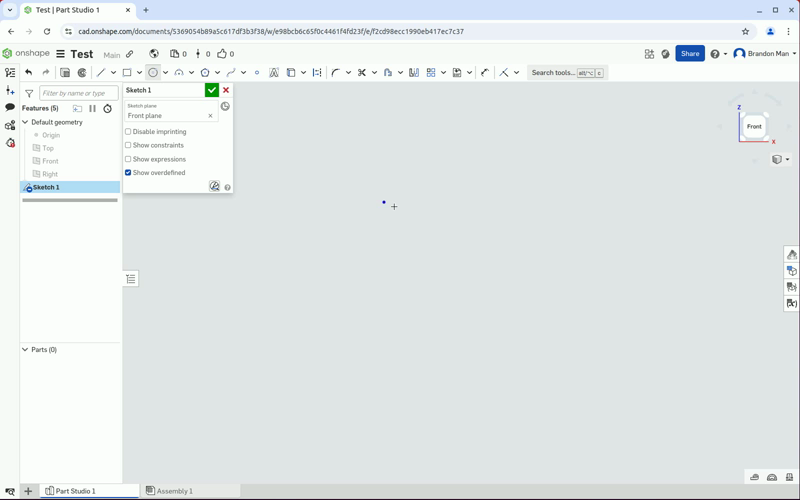
click(394, 206)
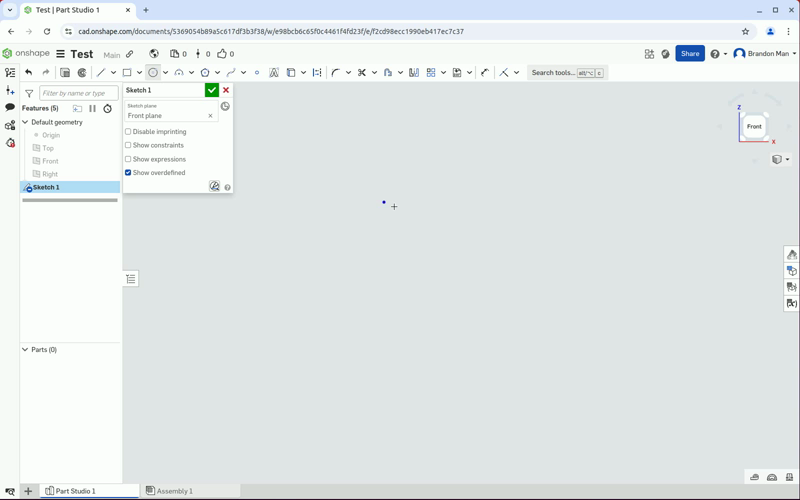
scroll(-6)
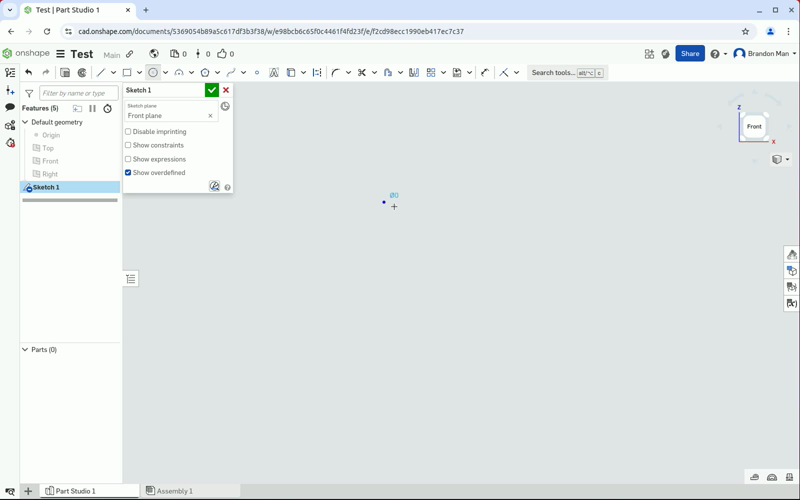
scroll(-6)
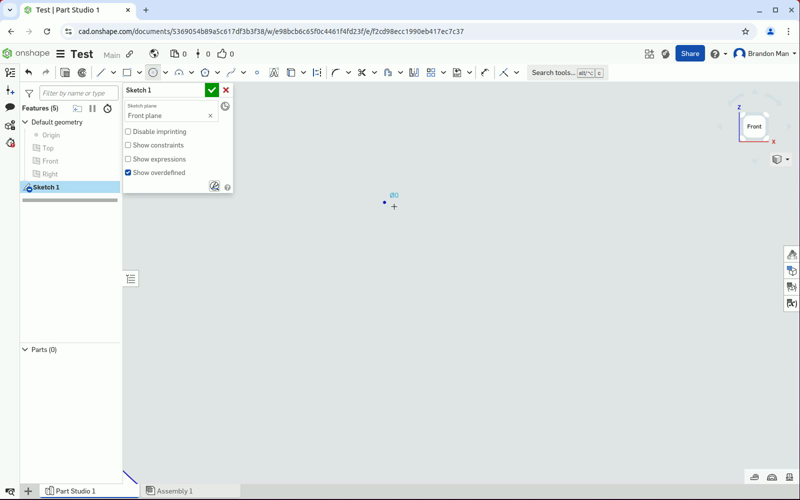
scroll(-6)
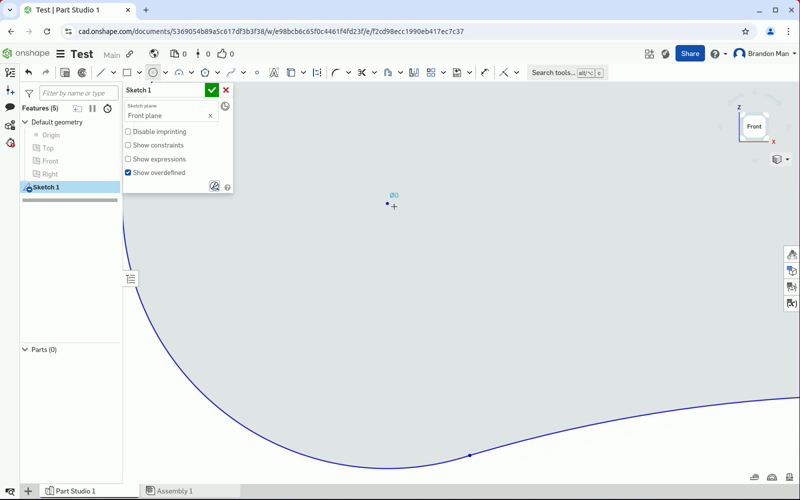
scroll(-6)
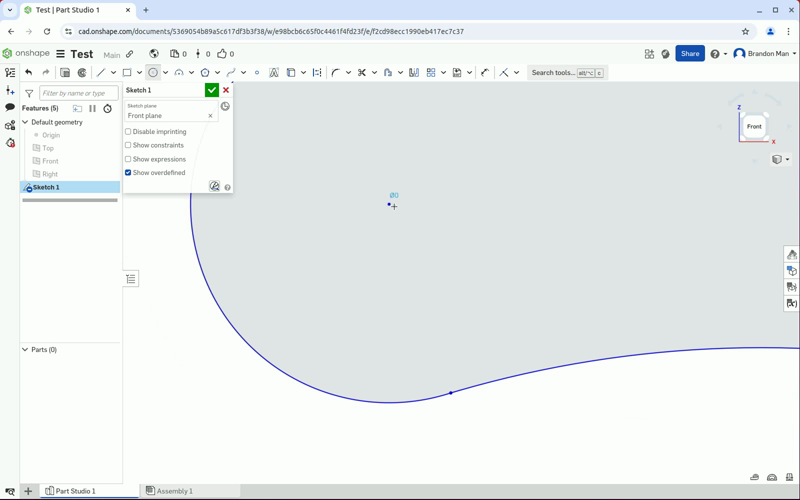
scroll(-6)
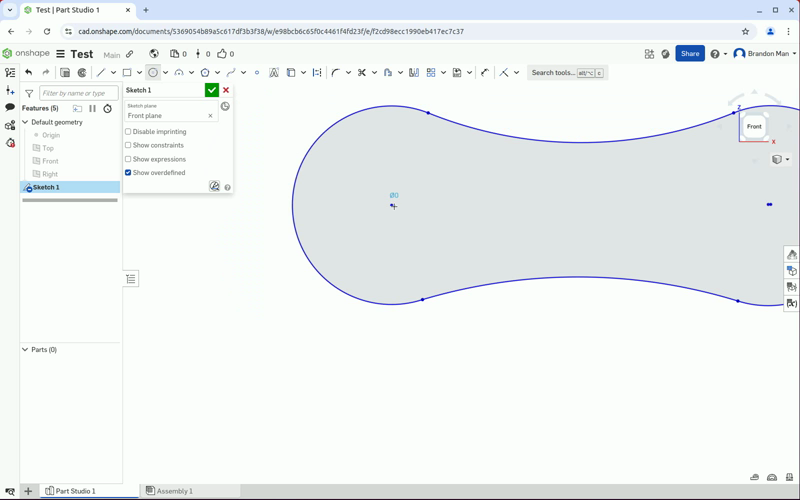
scroll(-6)
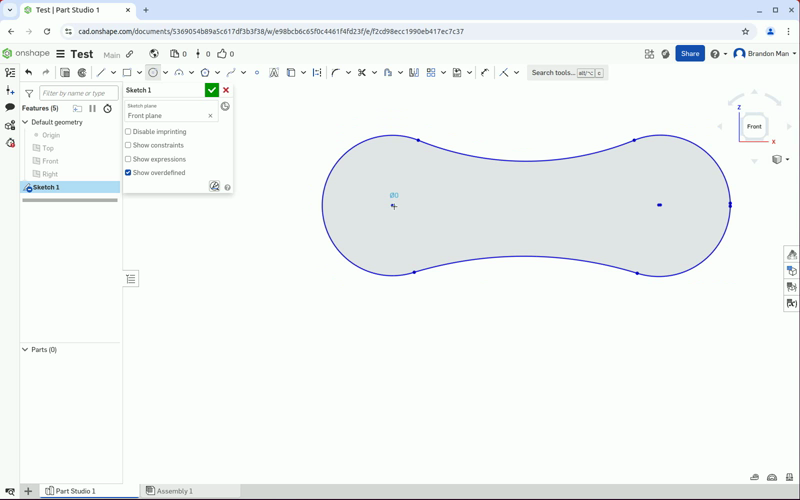
scroll(-6)
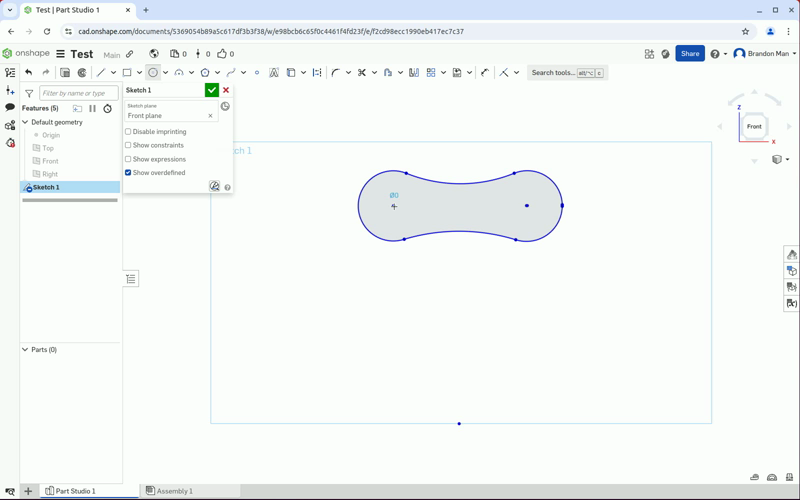
key_up(shift)
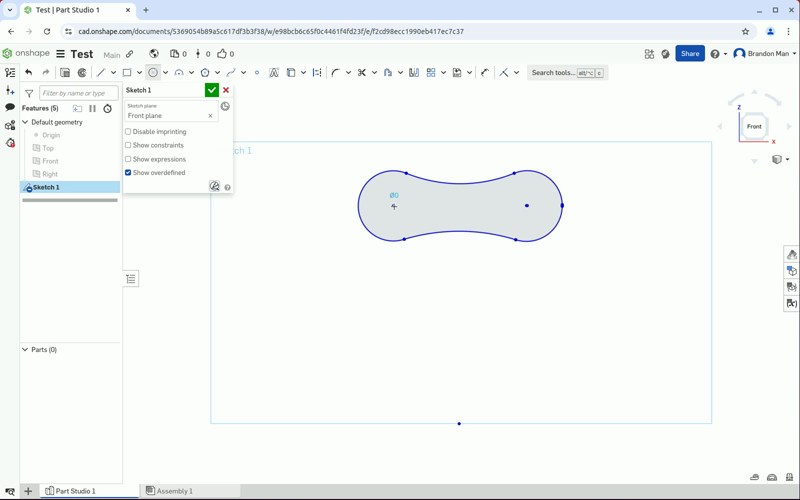
mouse_move(409, 206)
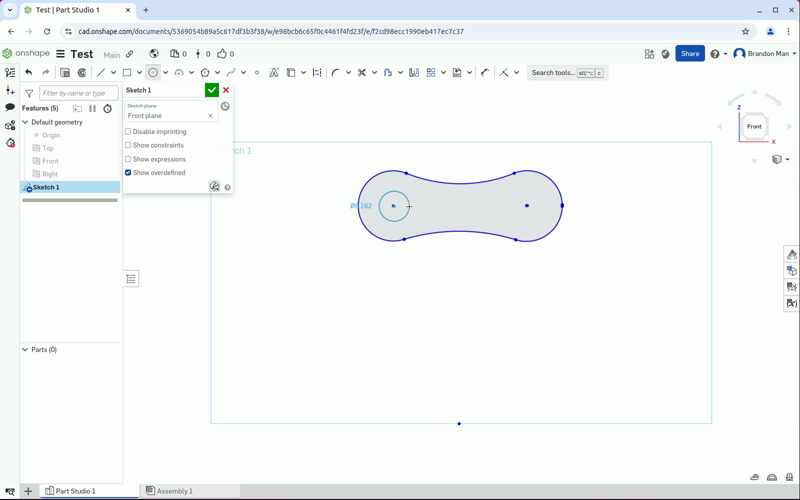
click(409, 206)
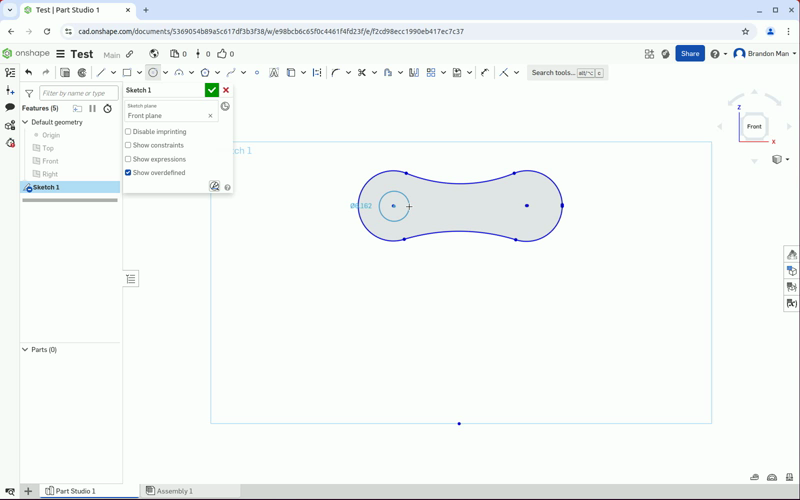
key(esc)
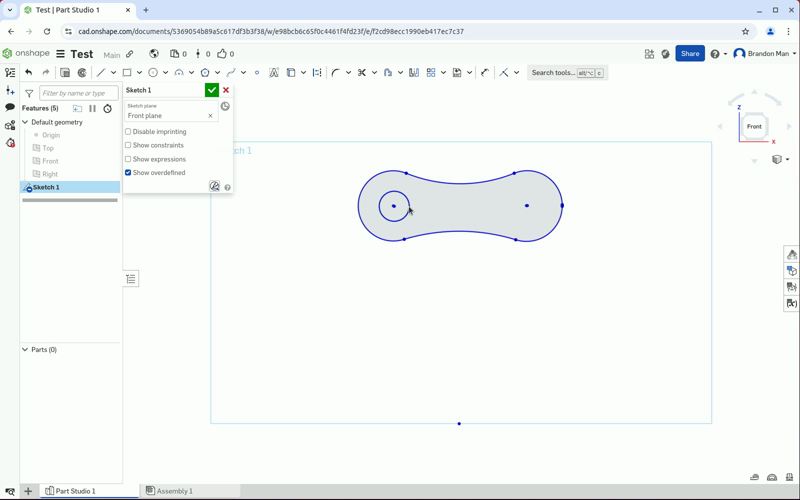
key(c)
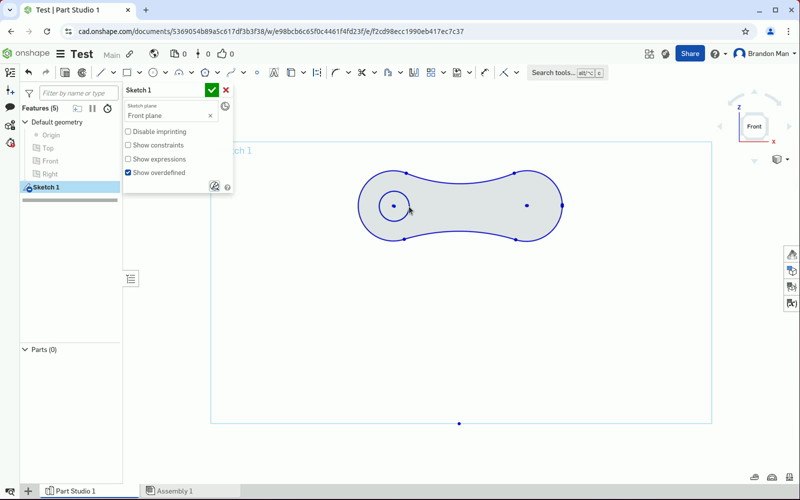
key_down(shift)
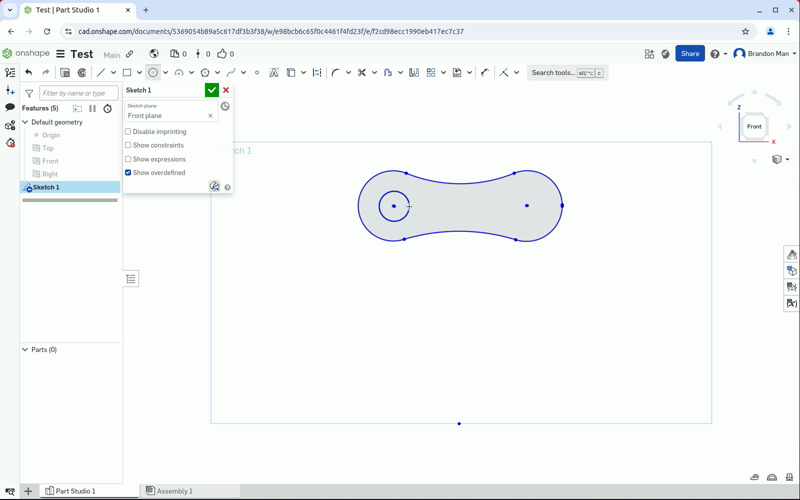
mouse_move(527, 206)
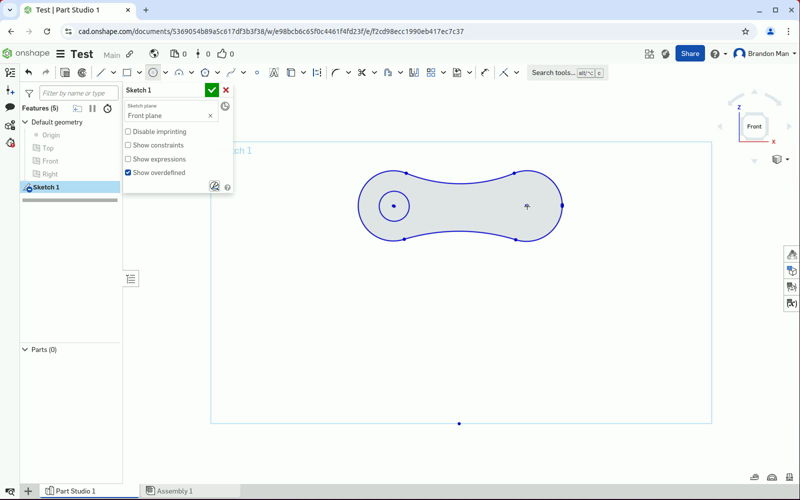
scroll(6)
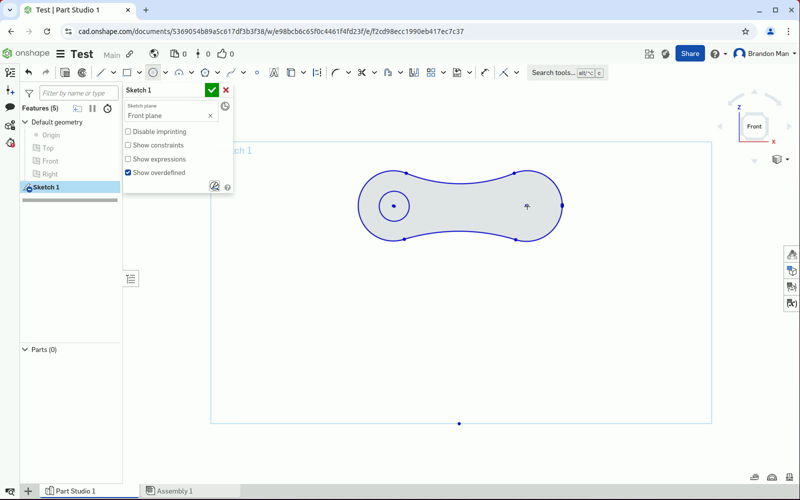
scroll(6)
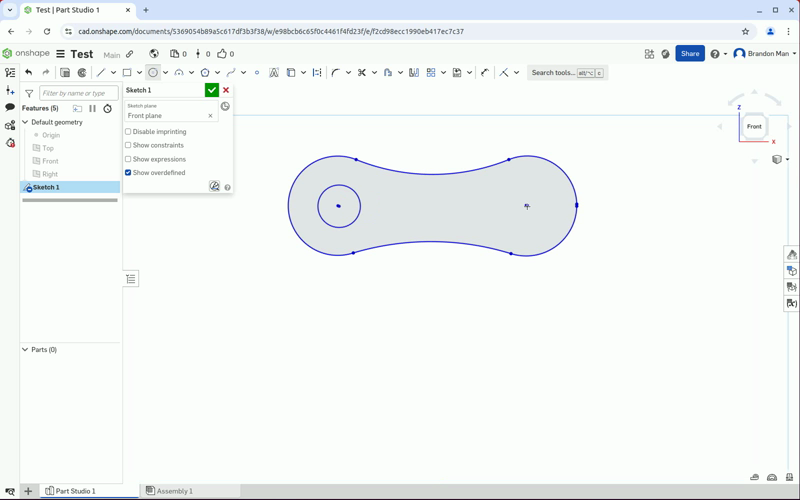
scroll(6)
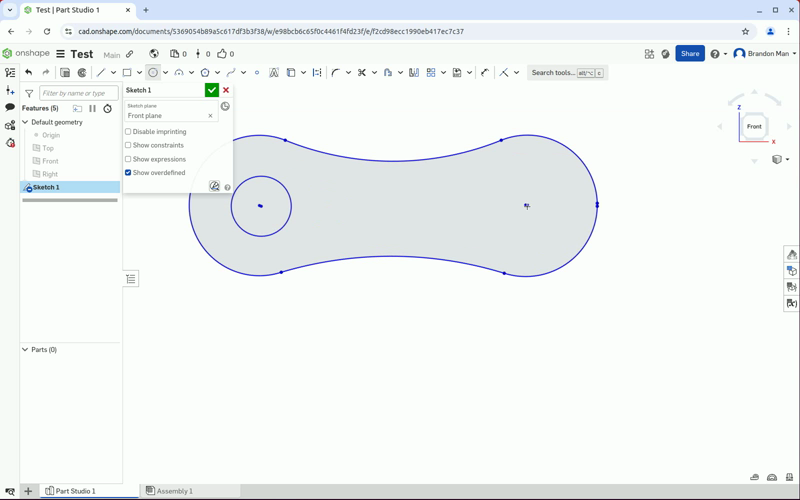
scroll(6)
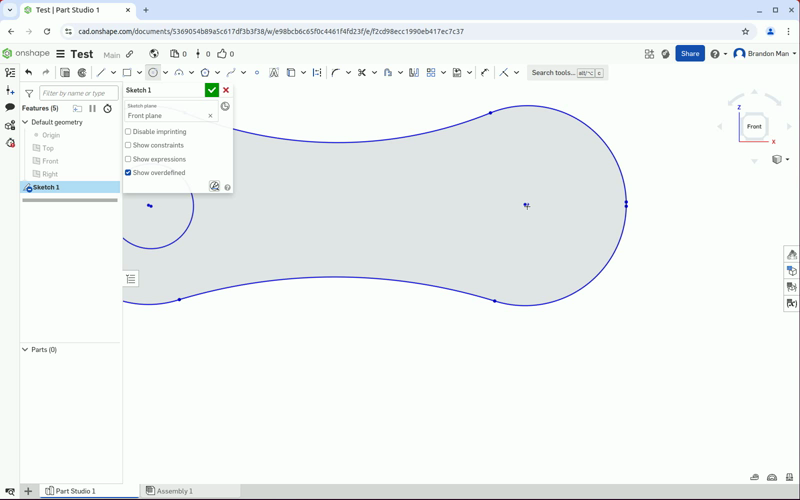
scroll(6)
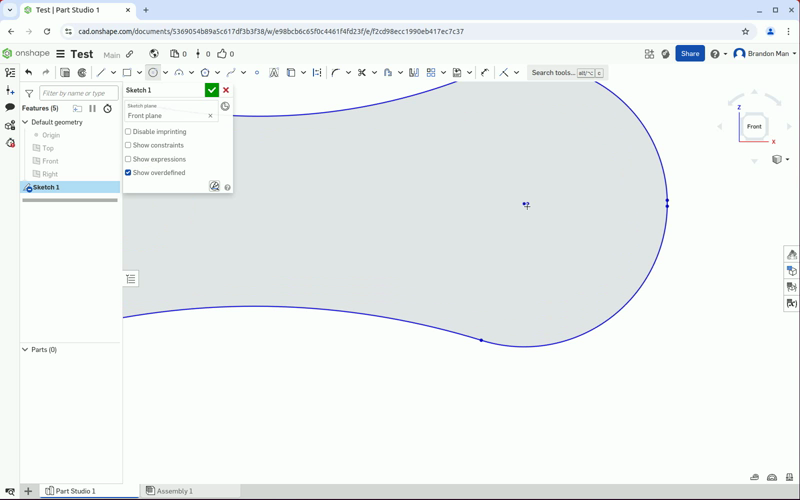
scroll(6)
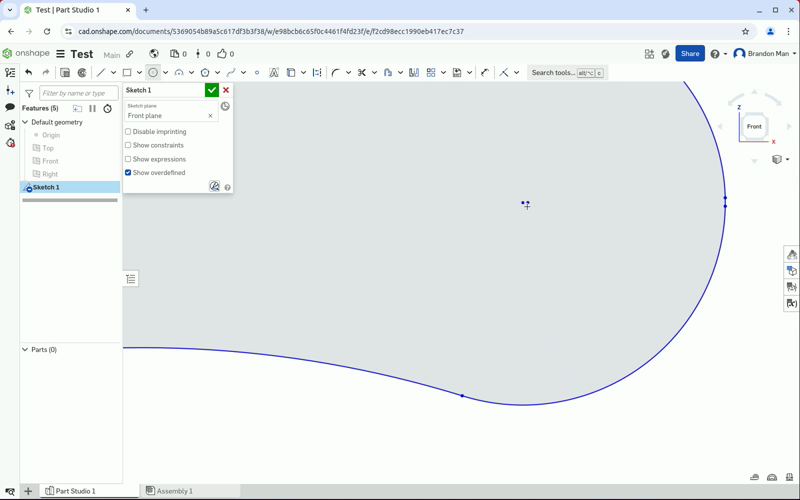
scroll(6)
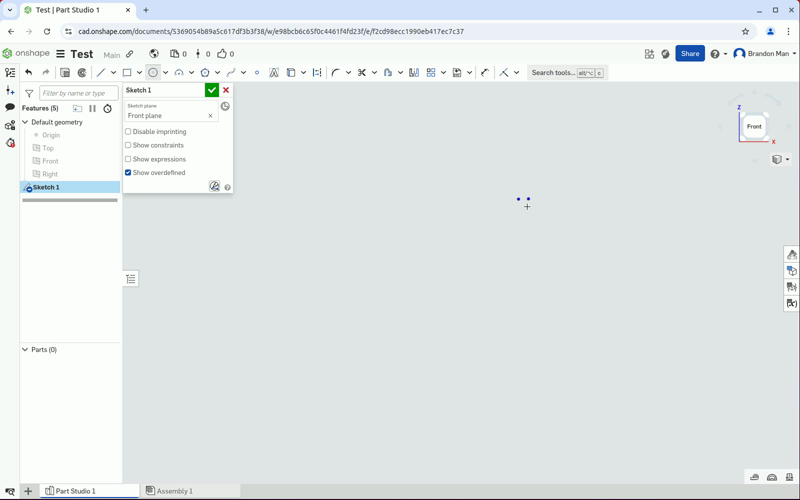
click(527, 206)
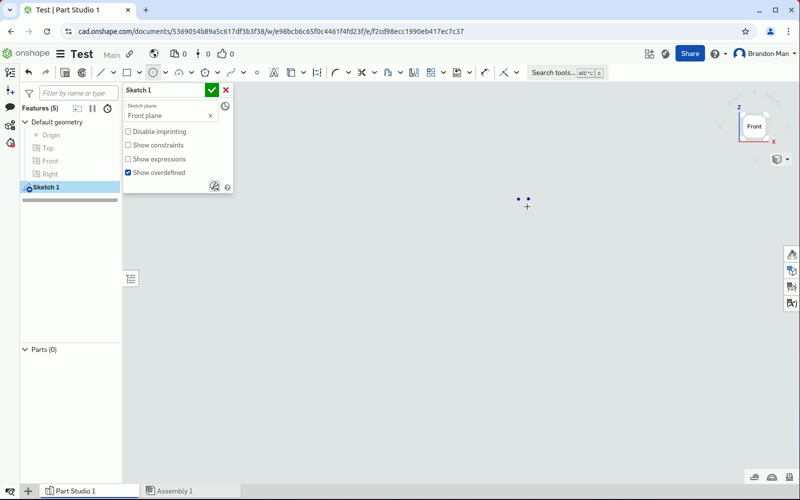
scroll(-6)
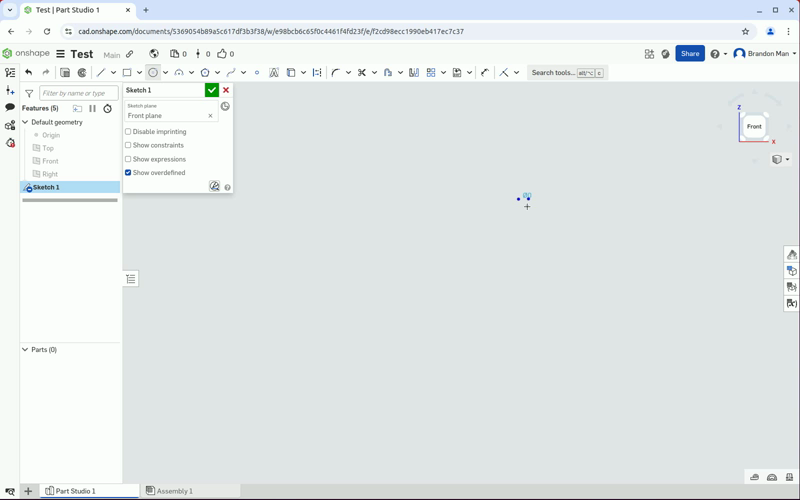
scroll(-6)
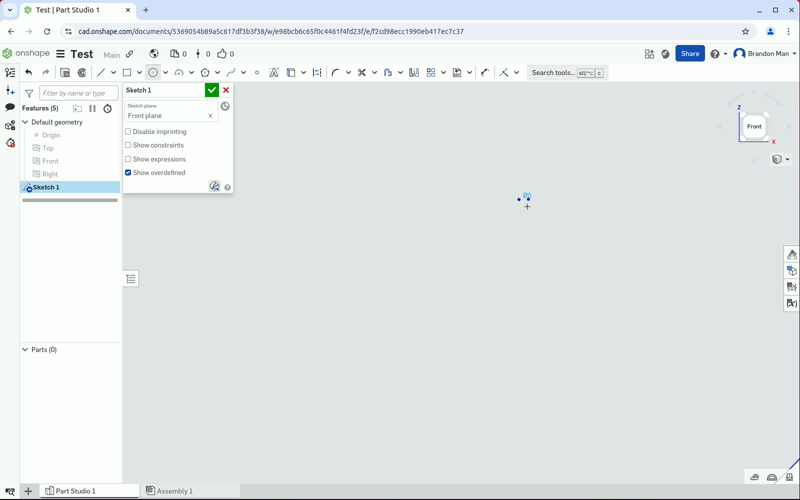
scroll(-6)
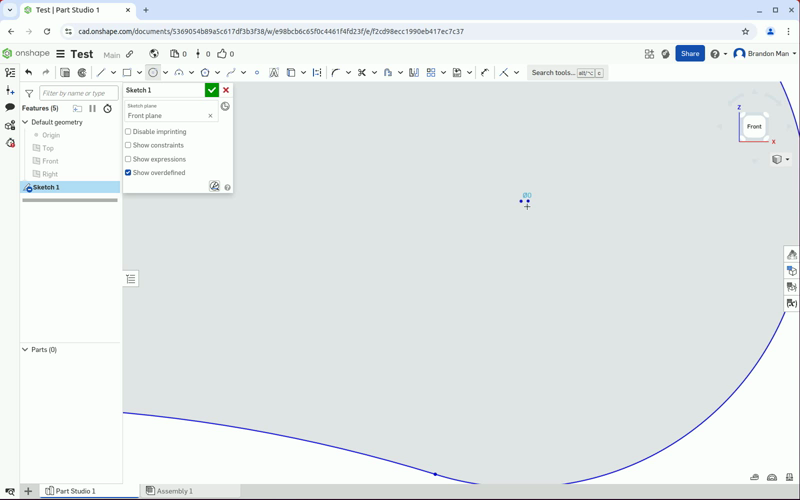
scroll(-6)
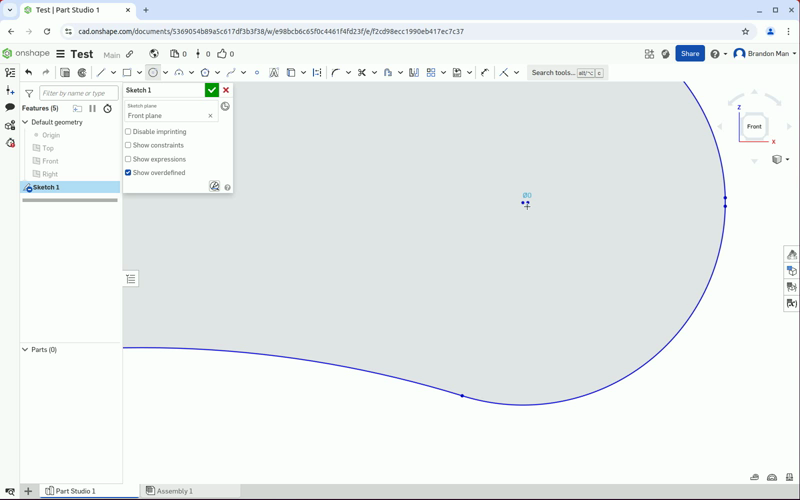
scroll(-6)
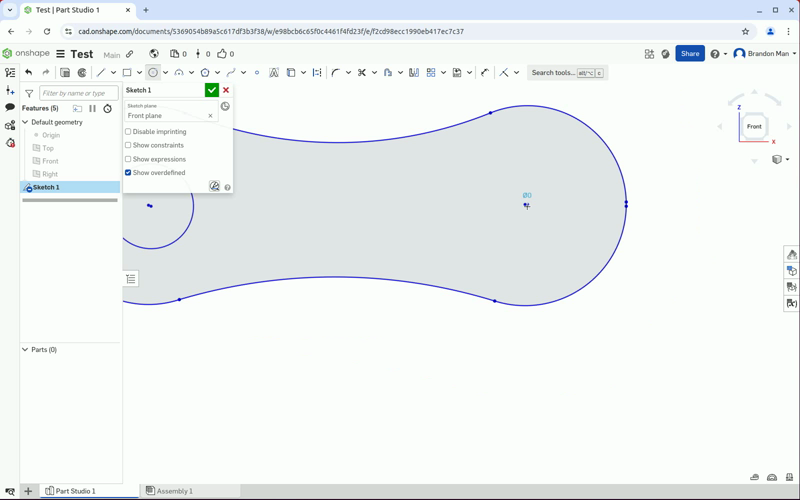
scroll(-6)
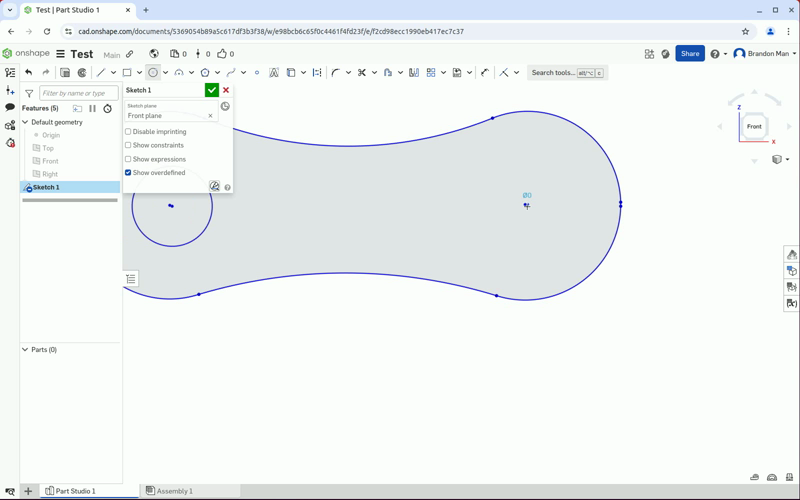
scroll(-6)
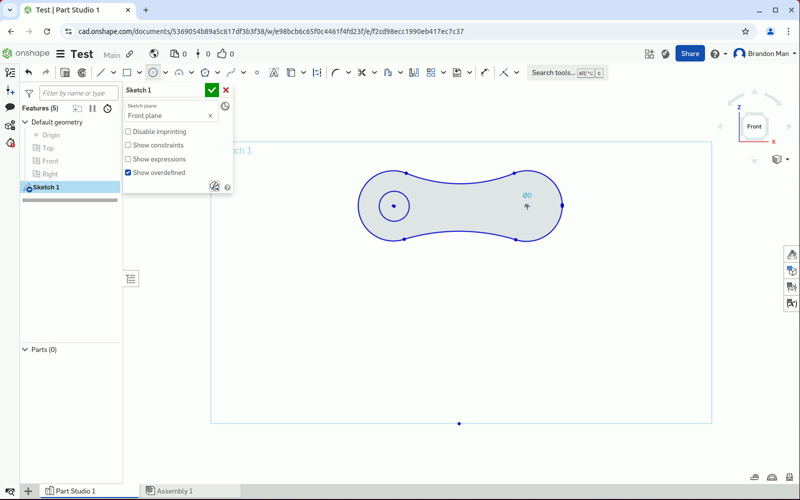
key_up(shift)
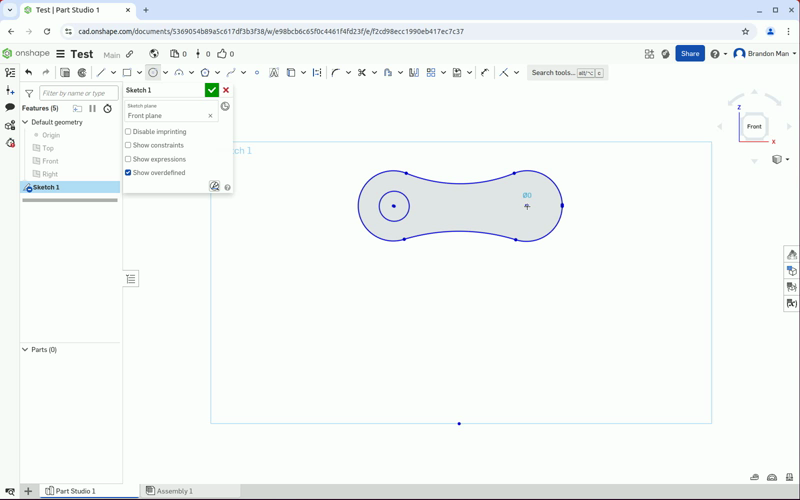
mouse_move(542, 206)
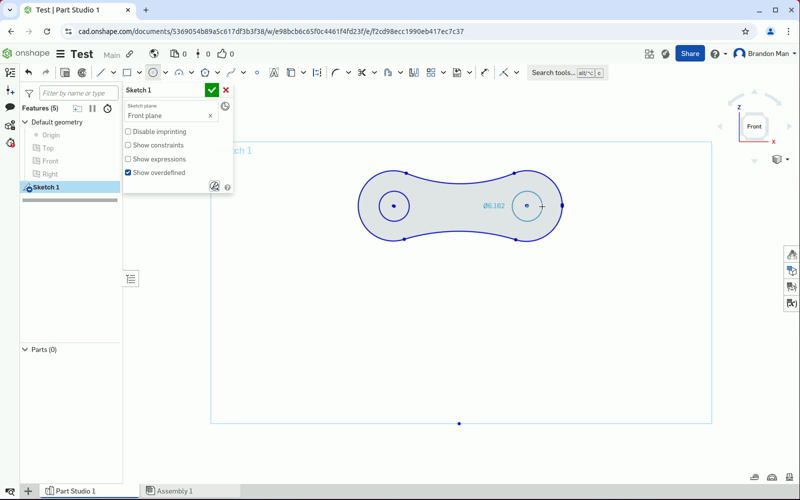
click(542, 206)
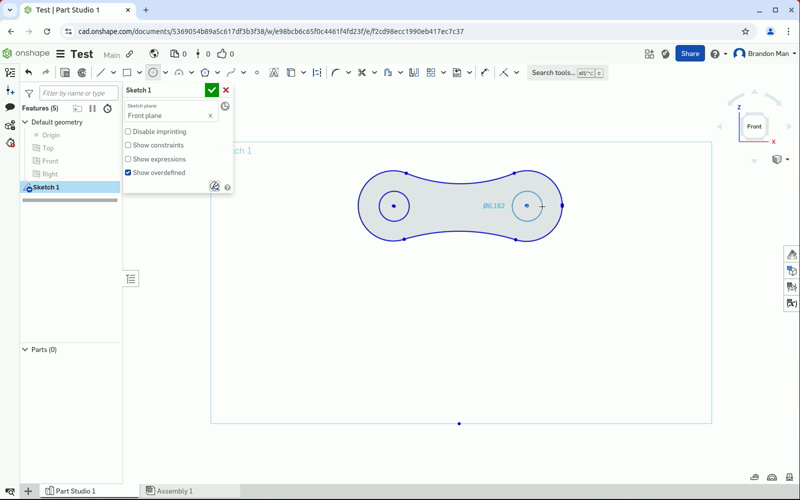
key(esc)
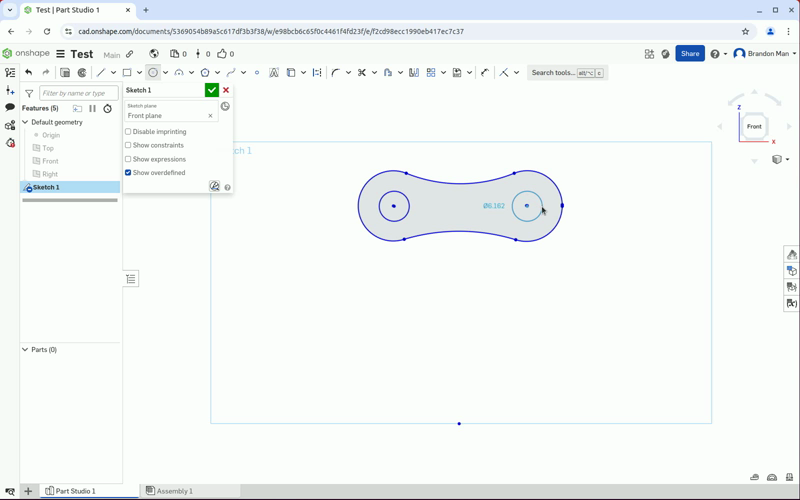
mouse_move(511, 187)
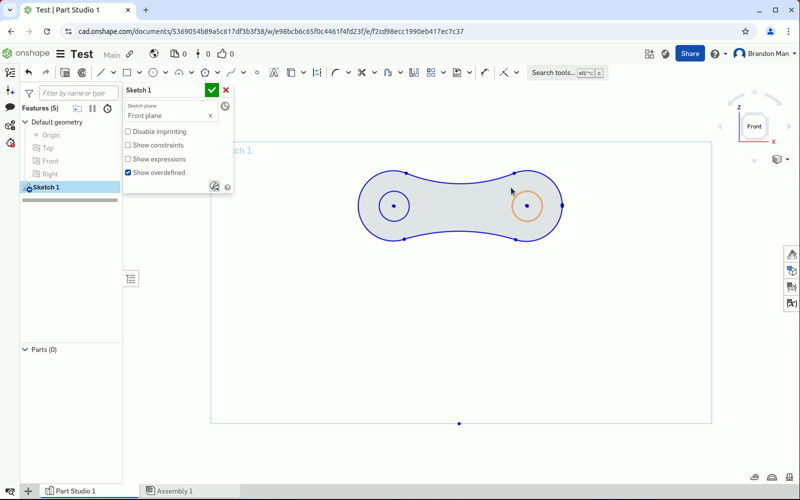
click(511, 187)
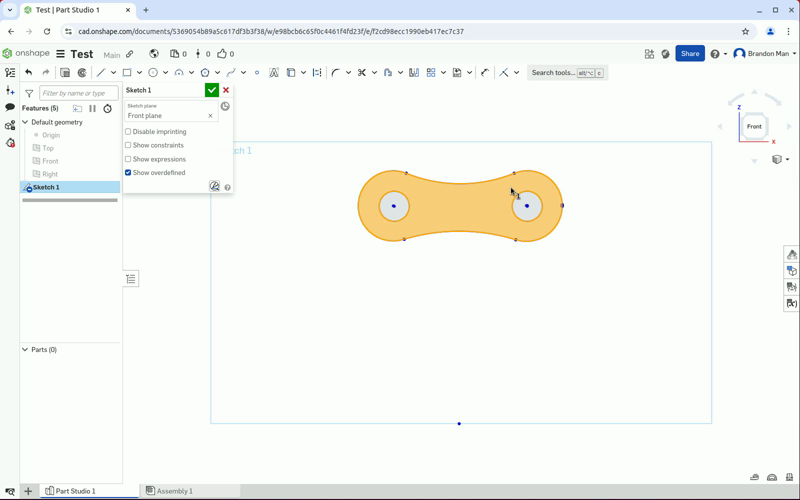
mouse_move(73, 352)
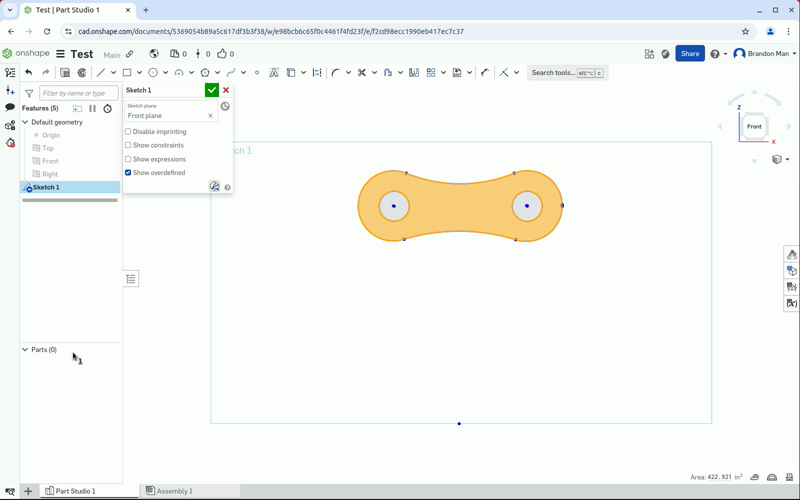
key(shift+y)
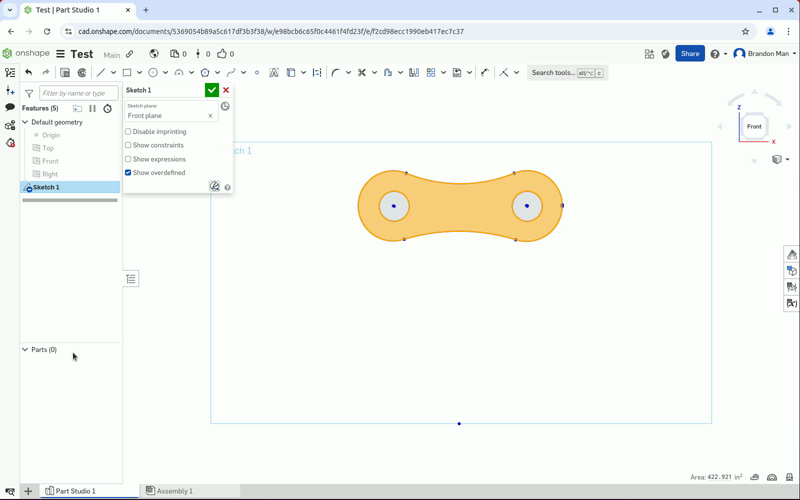
key(shift+e)
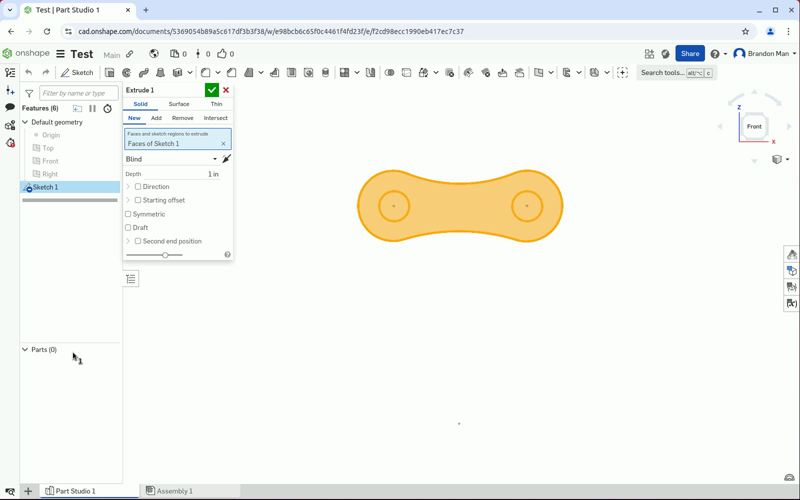
mouse_move(143, 106)
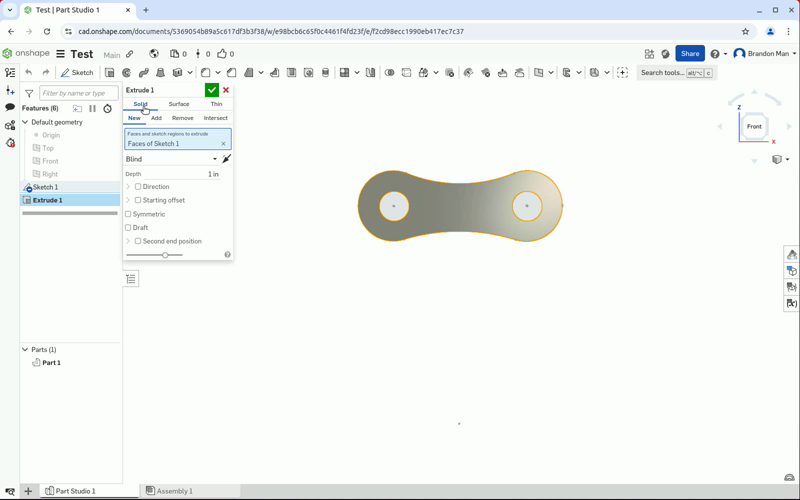
click(143, 106)
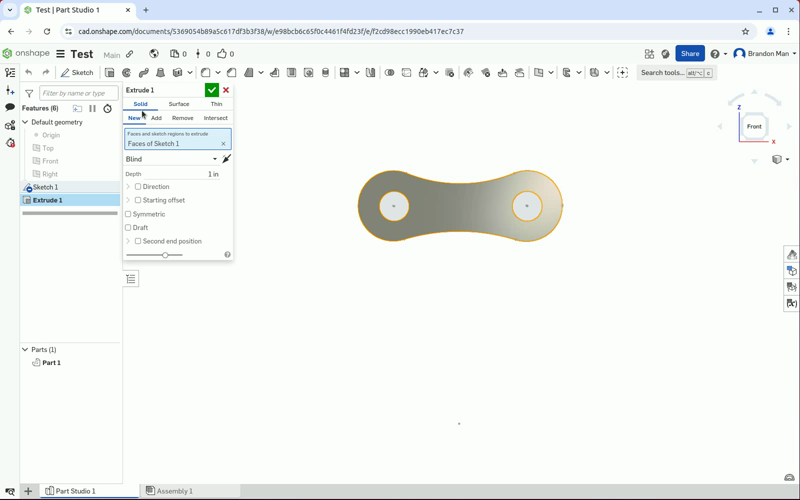
mouse_move(137, 120)
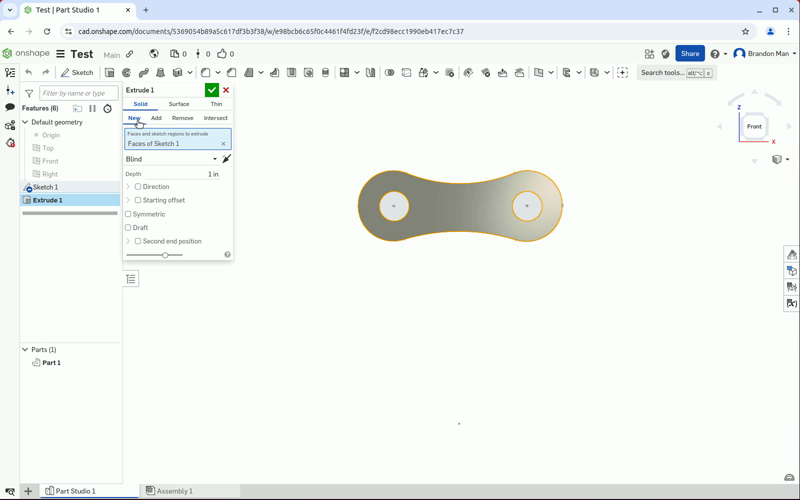
click(137, 120)
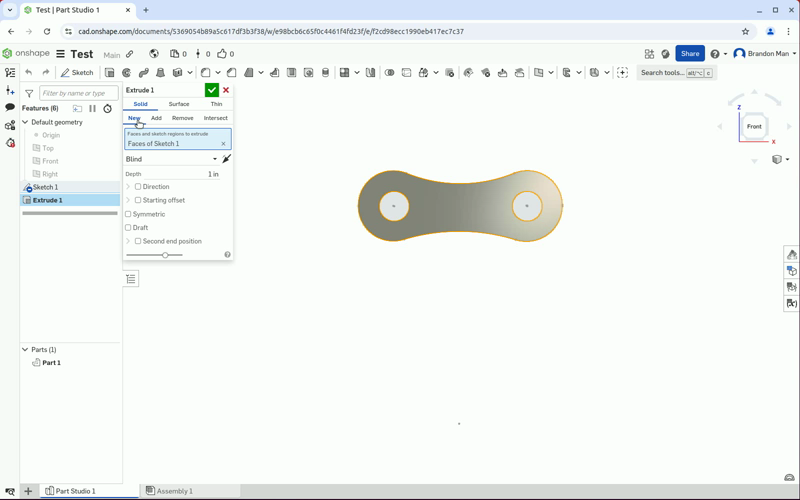
key(tab, 4)
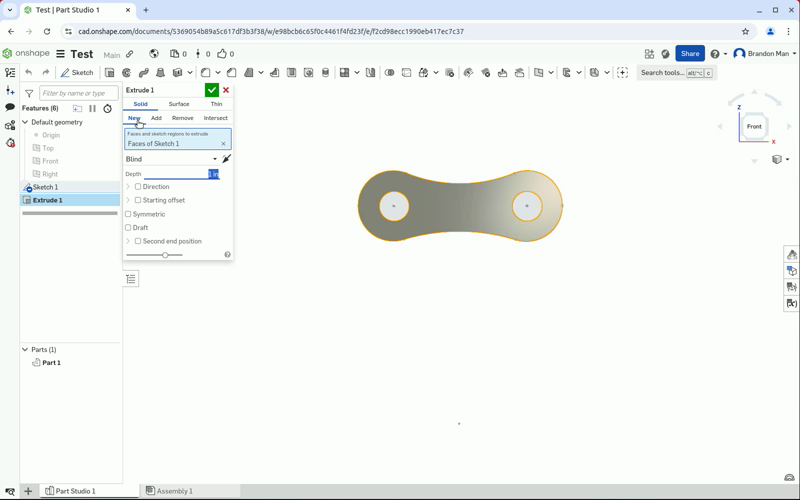
text(8.666)
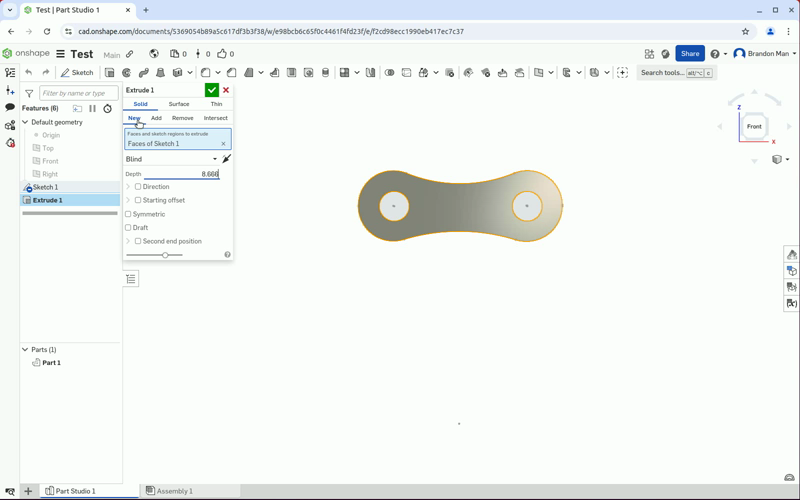
key(tab, 3)
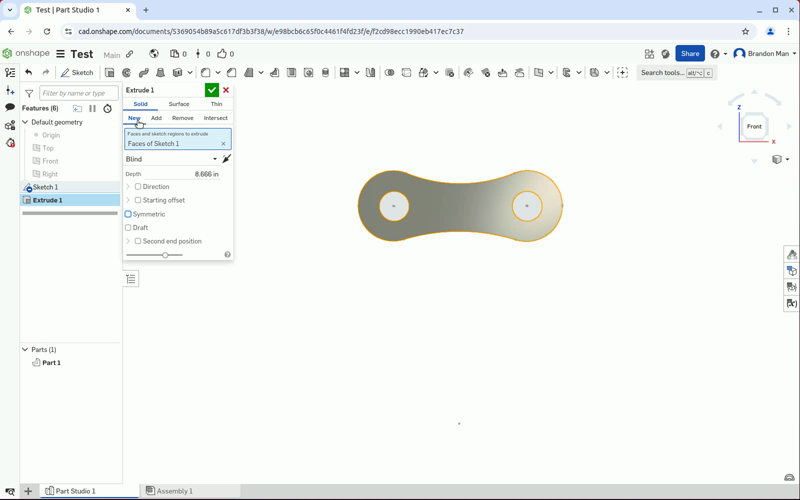
key(space)
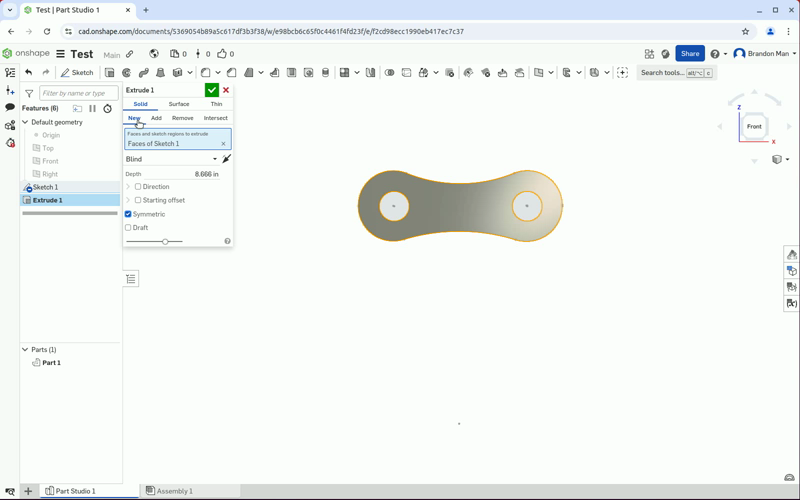
key(enter)
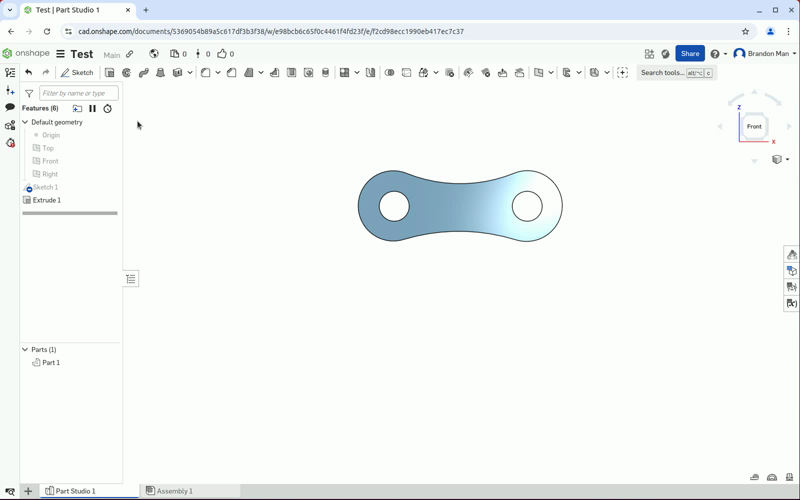
key(shift+h)
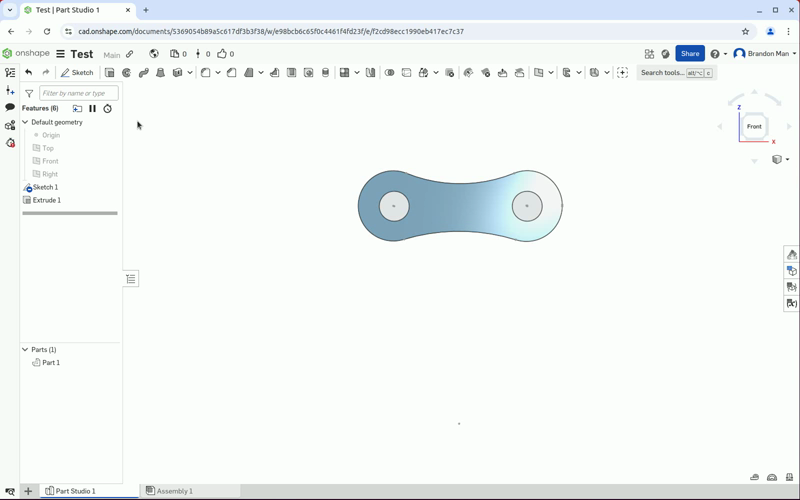
key(shift+h)
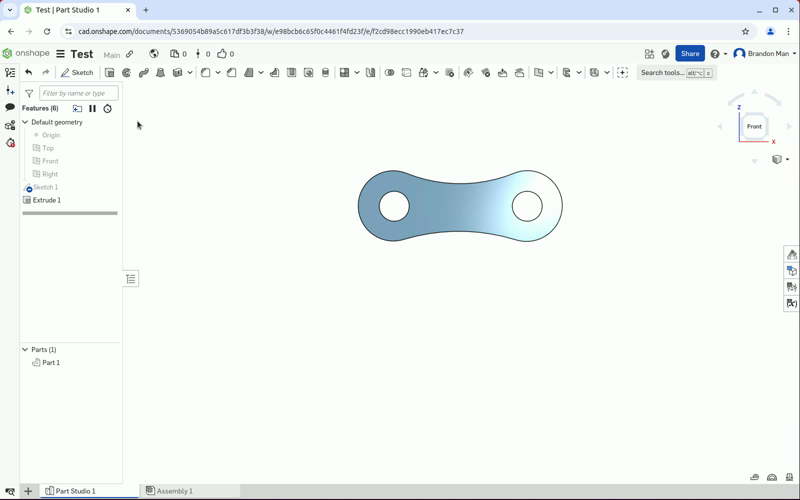
mouse_move(73, 189)
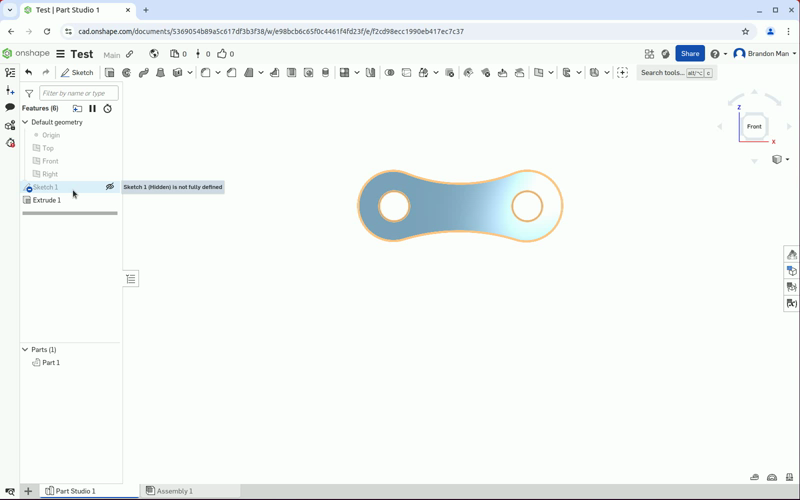
click(73, 189)
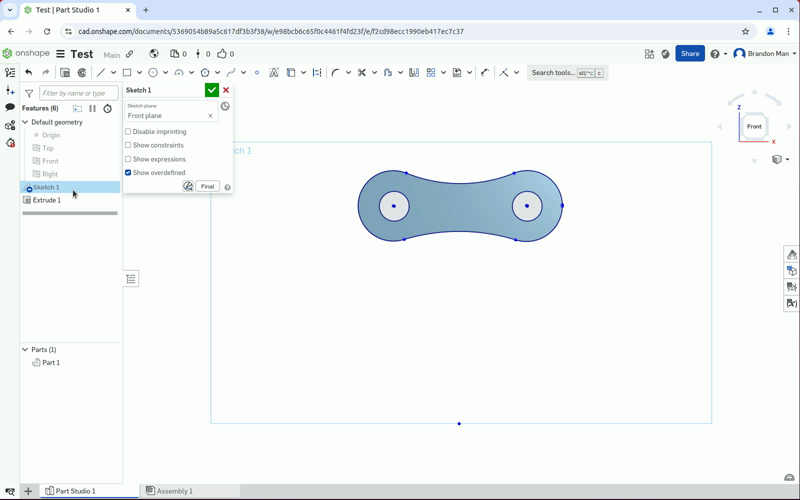
mouse_move(229, 92)
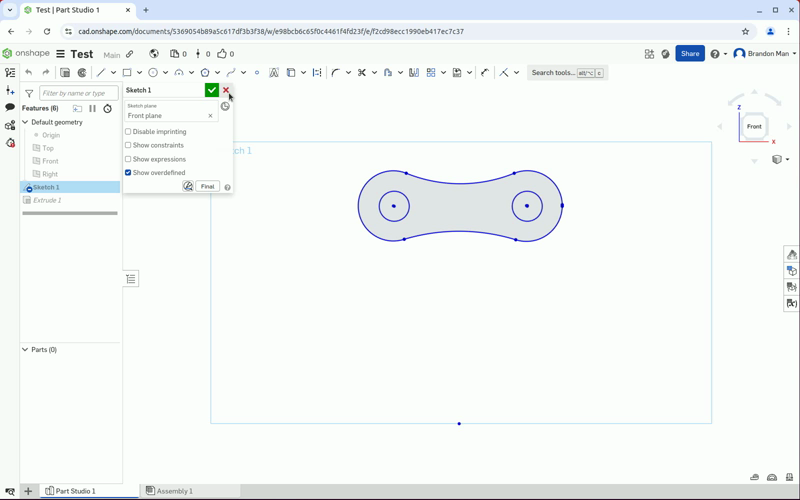
click(229, 92)
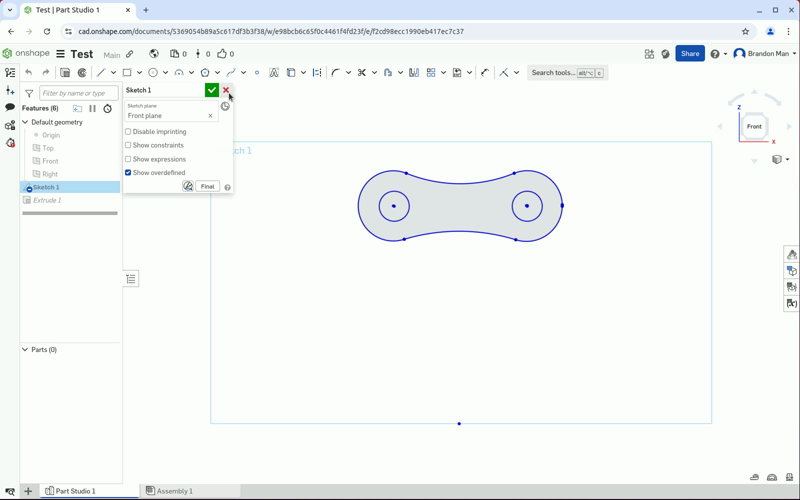
key(shift+s)
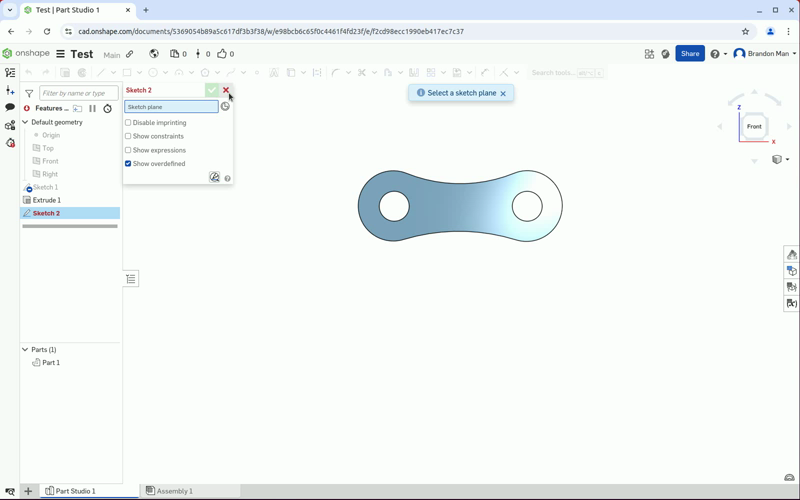
mouse_move(73, 163)
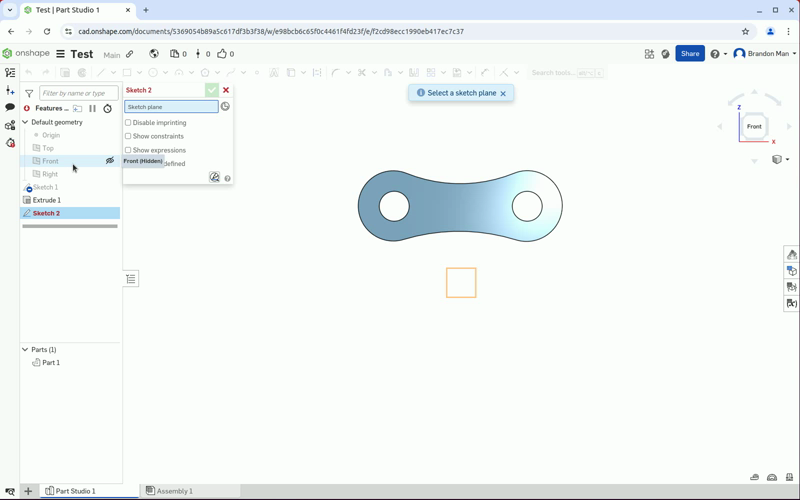
click(73, 163)
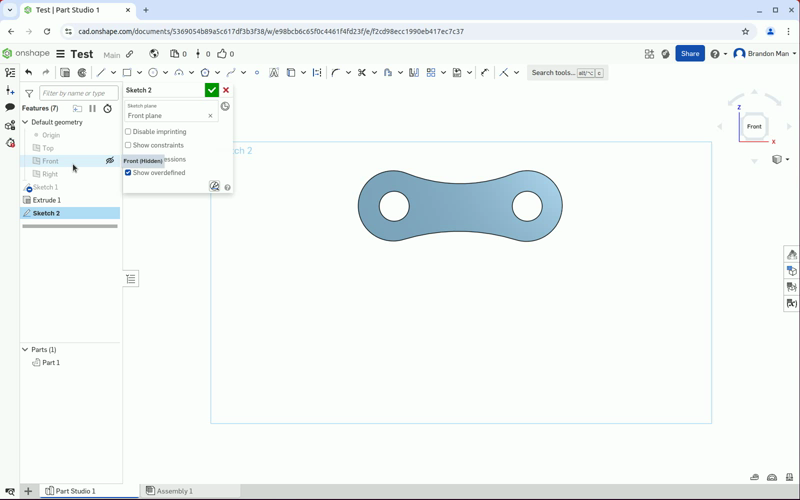
mouse_move(73, 352)
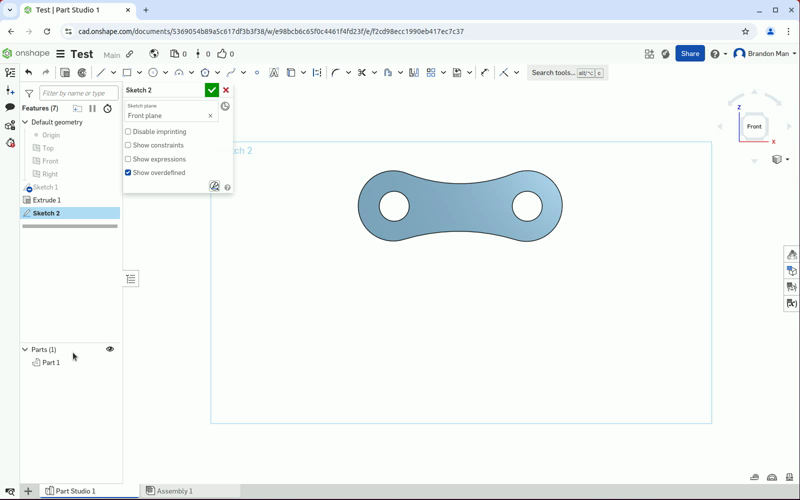
key(y)
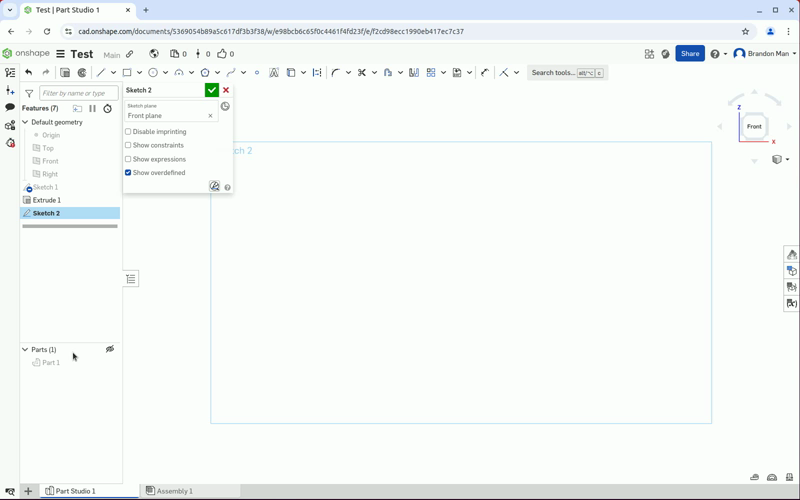
key(l)
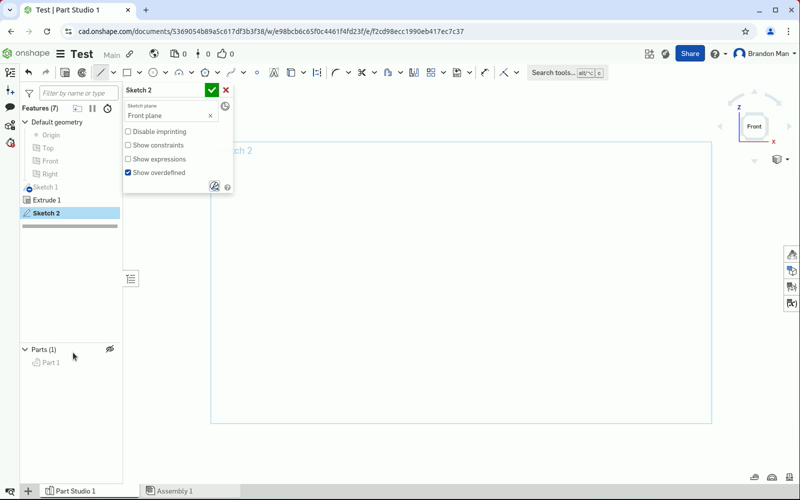
key_down(shift)
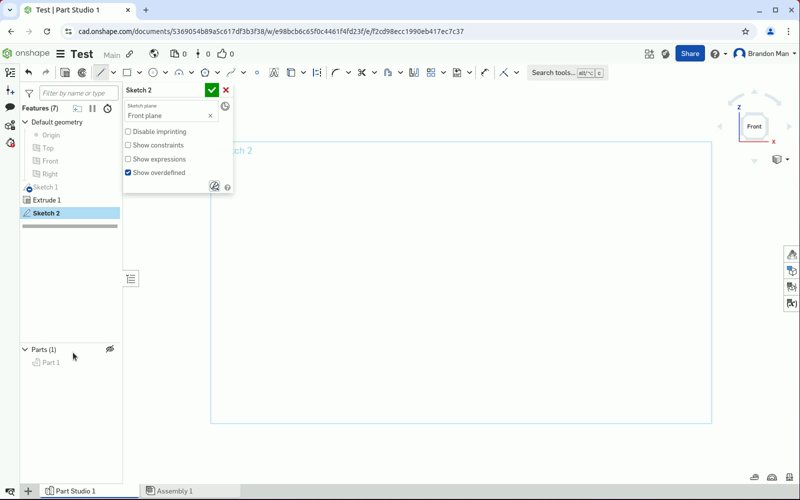
mouse_move(358, 259)
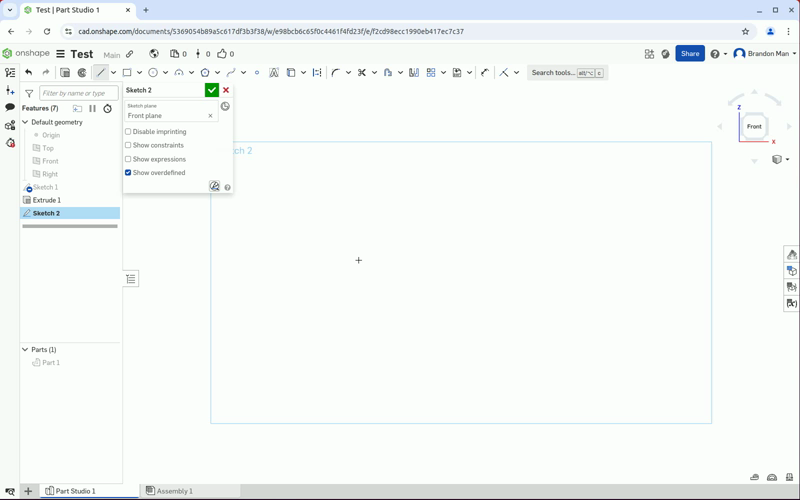
click(358, 259)
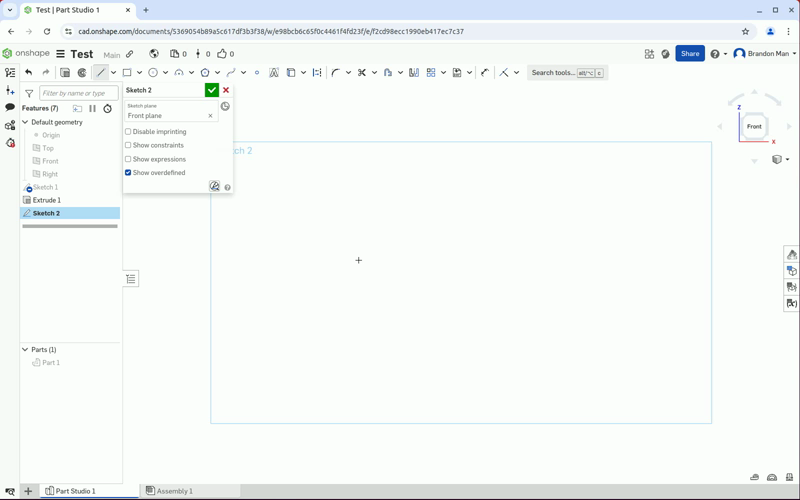
key_up(shift)
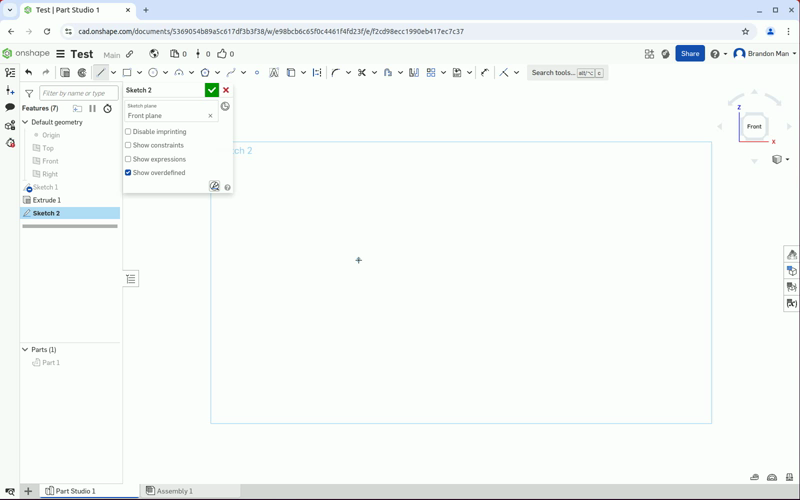
key_down(shift)
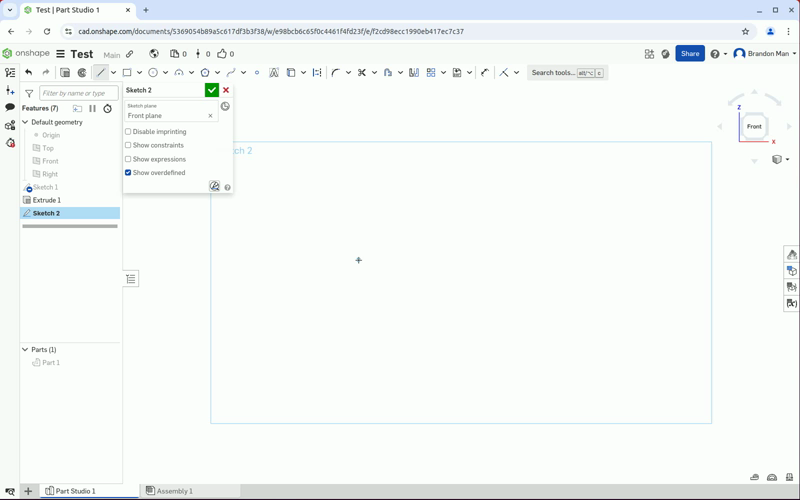
mouse_move(561, 259)
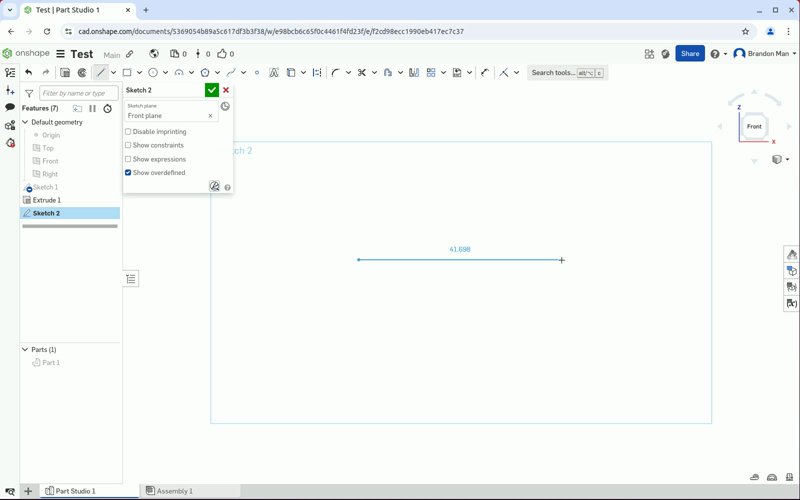
click(561, 259)
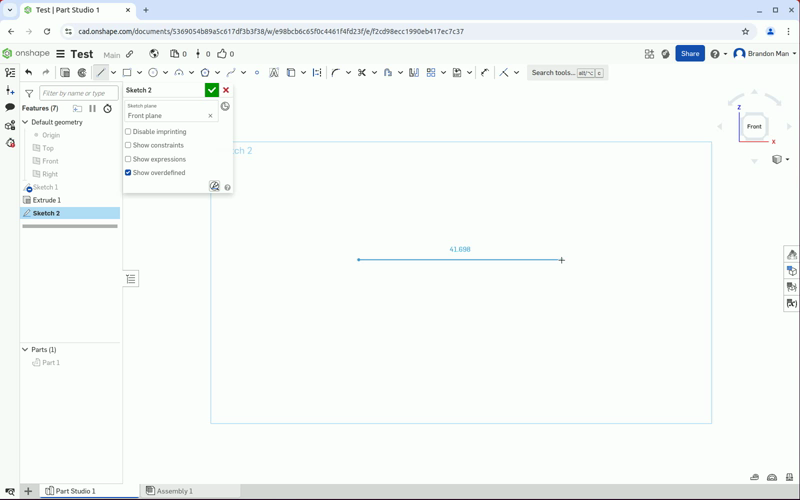
key_up(shift)
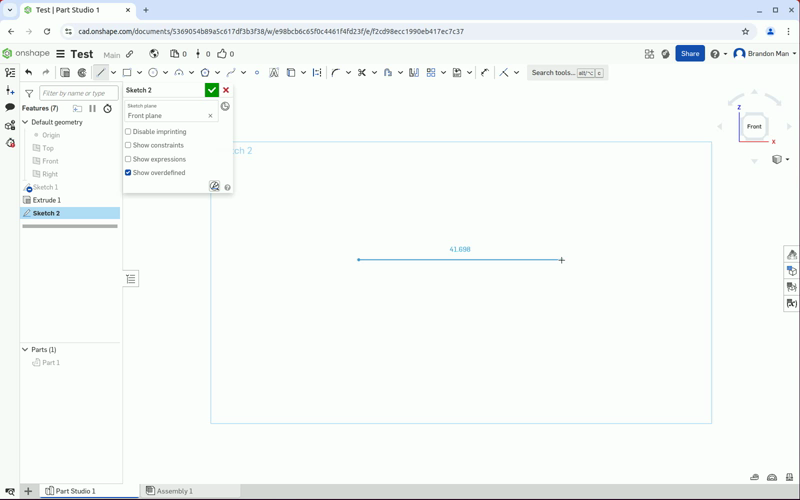
key_down(shift)
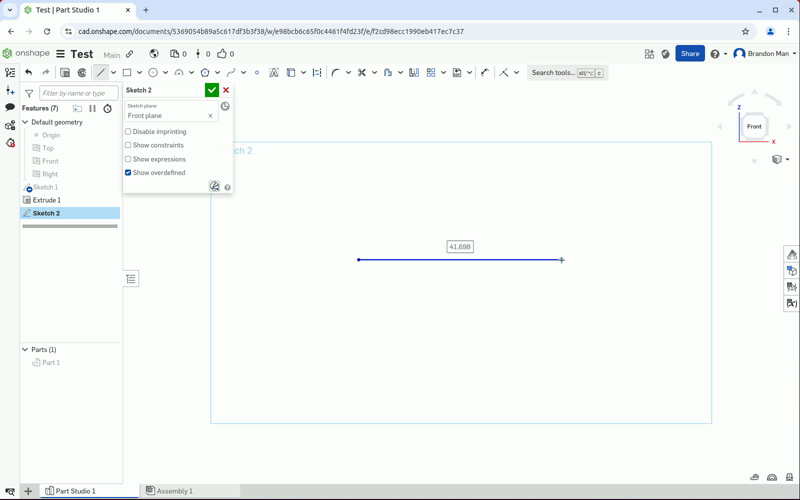
mouse_move(589, 259)
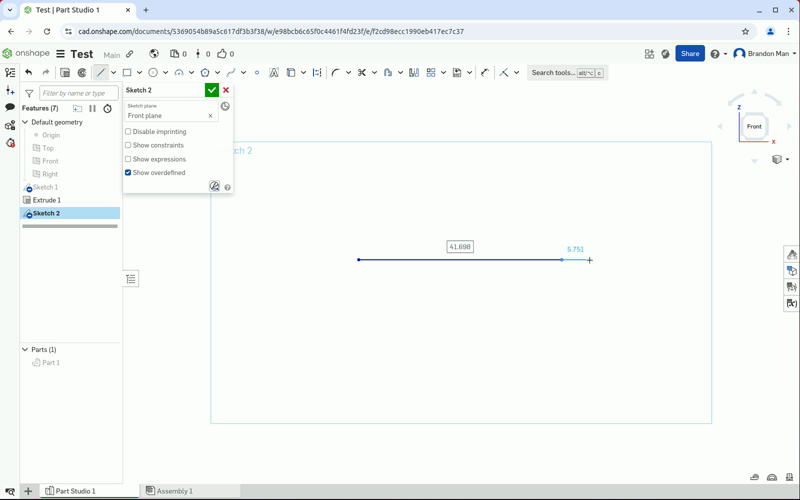
mouse_move(561, 208)
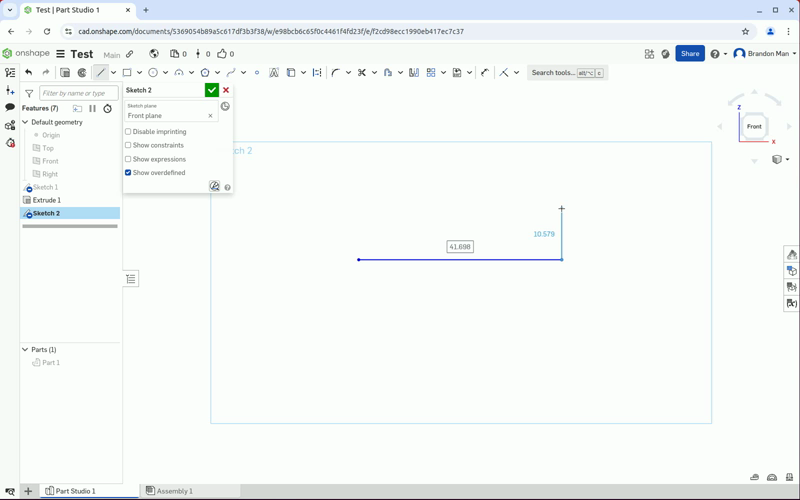
click(561, 208)
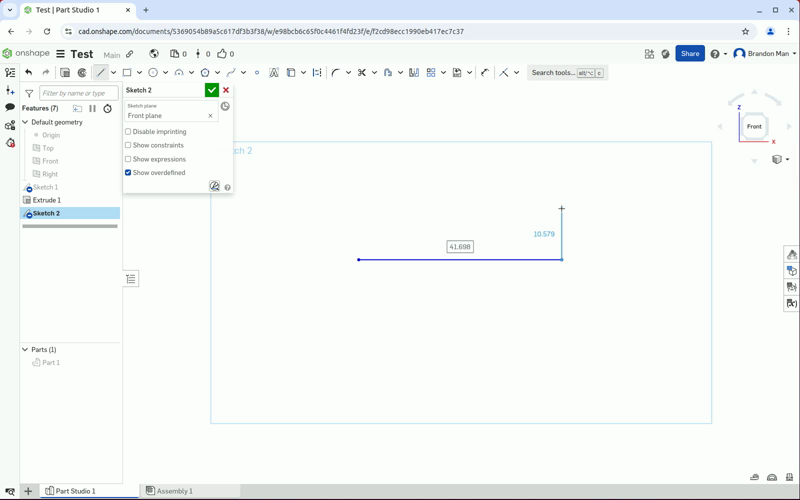
key_up(shift)
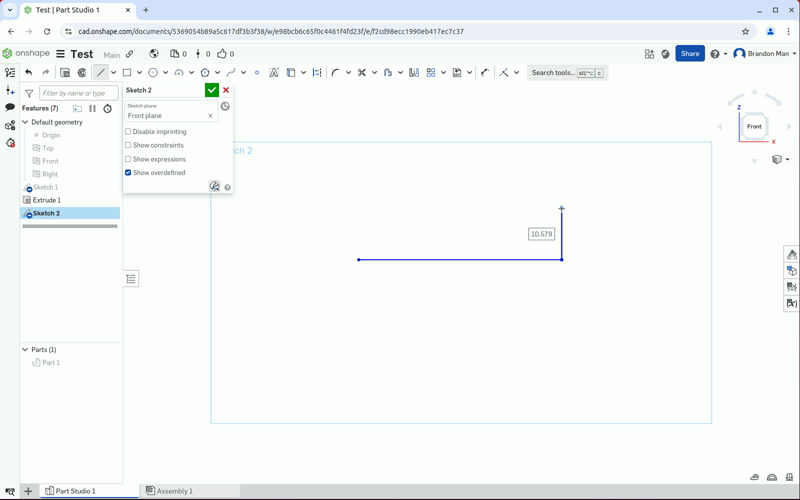
key(esc)
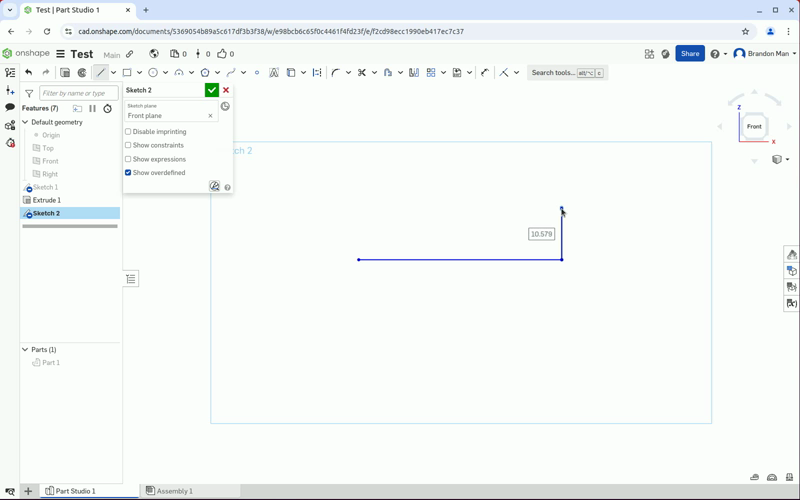
key(a)
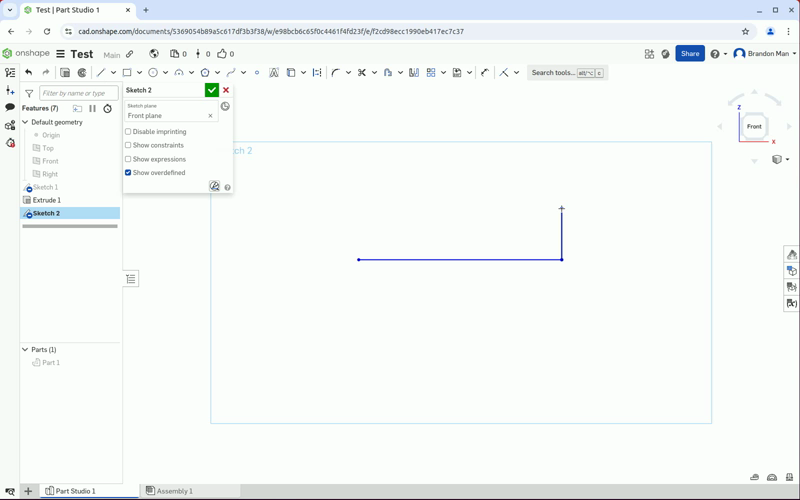
mouse_move(561, 208)
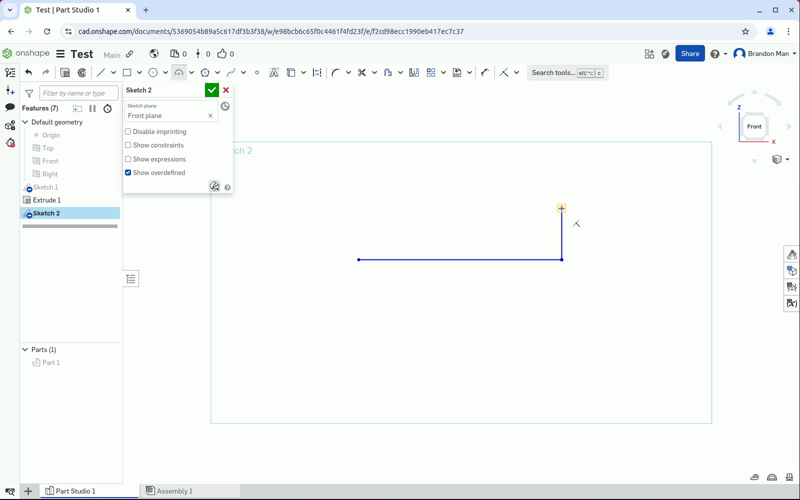
click(561, 208)
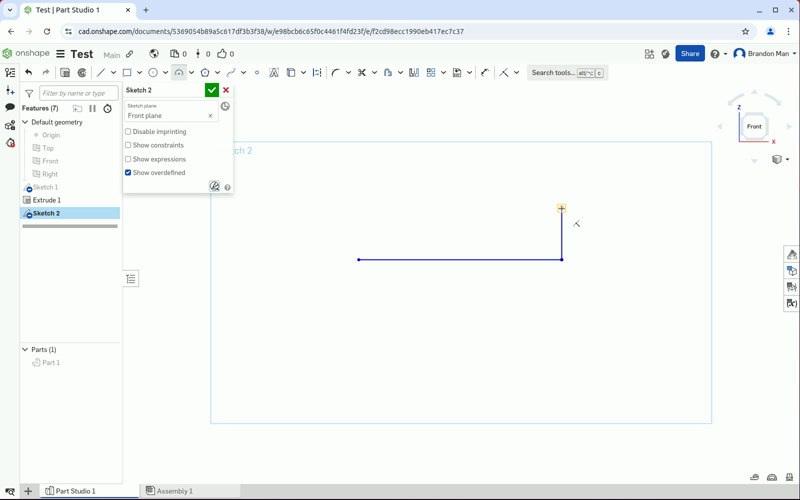
key_down(shift)
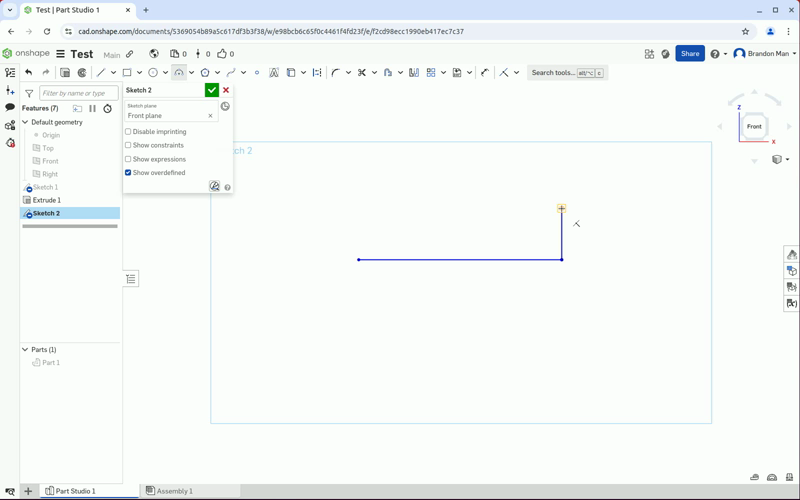
mouse_move(516, 240)
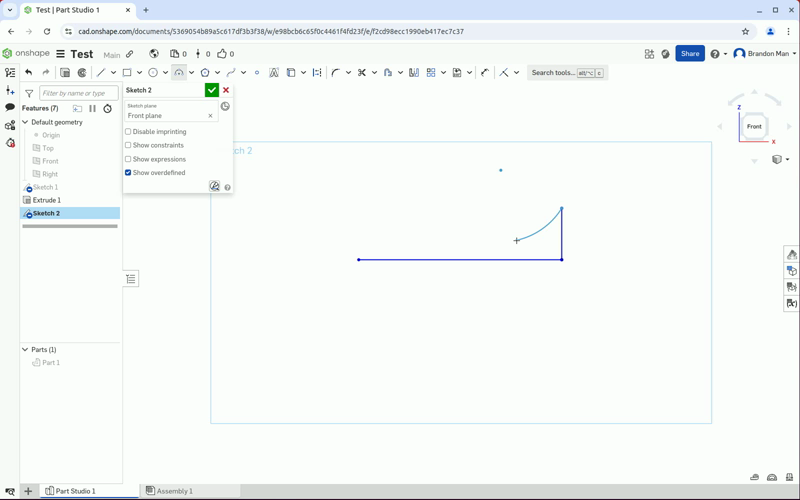
click(516, 240)
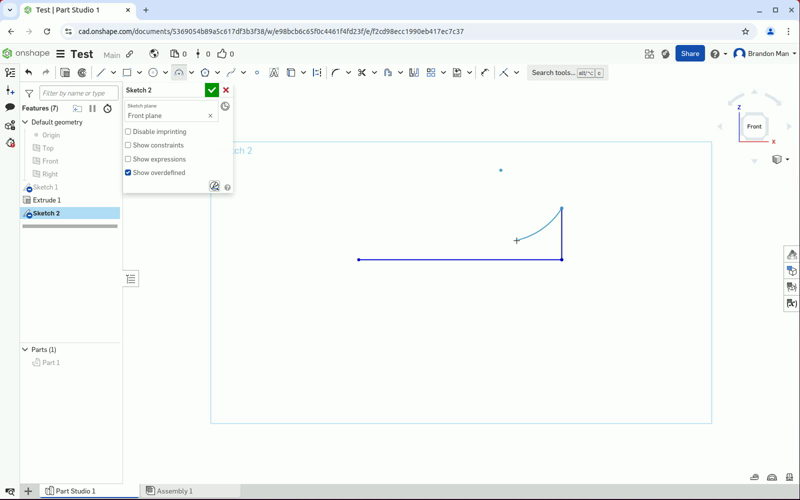
mouse_move(547, 235)
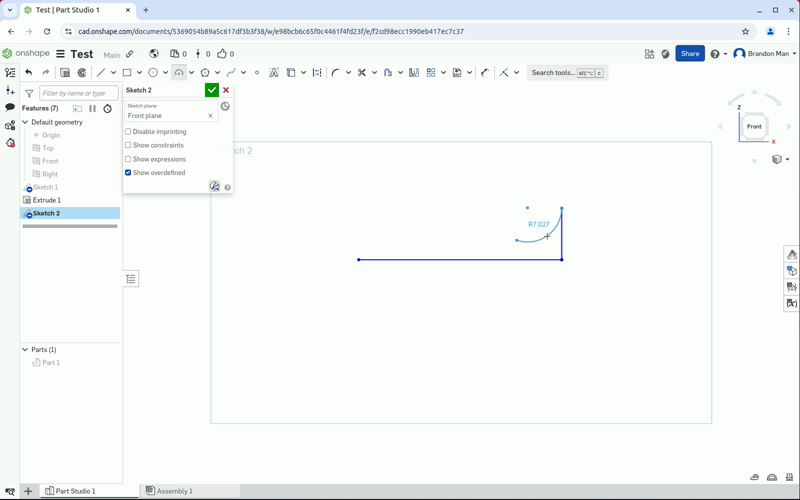
click(547, 235)
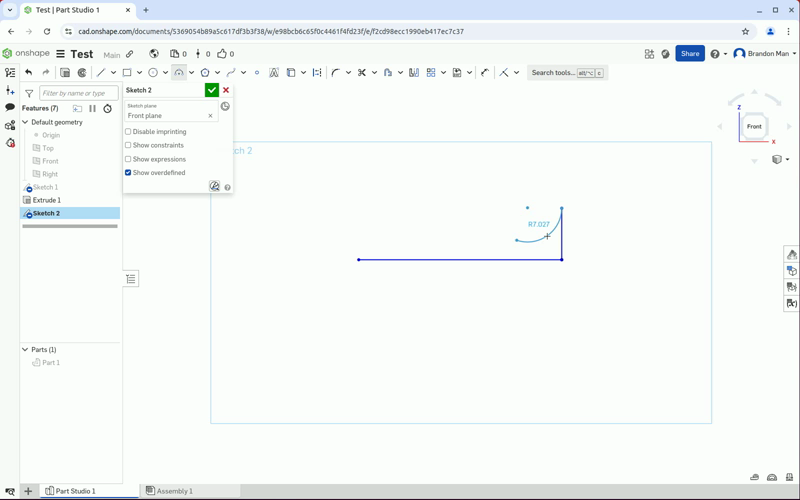
key_up(shift)
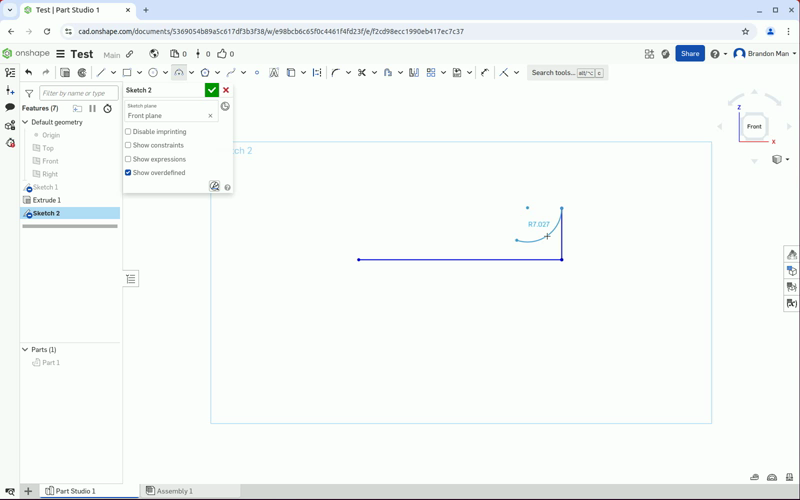
mouse_move(516, 240)
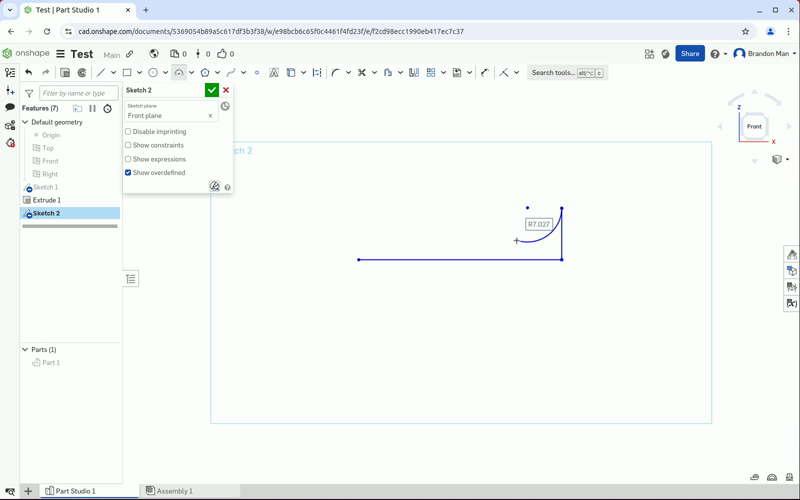
click(516, 240)
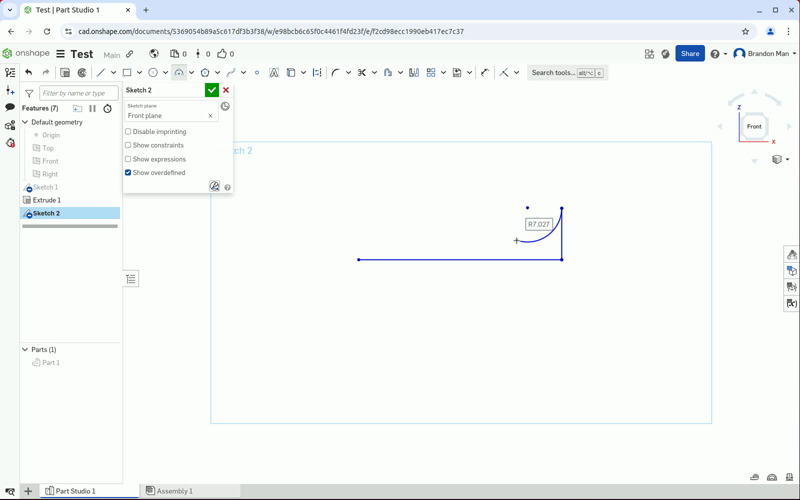
key_down(shift)
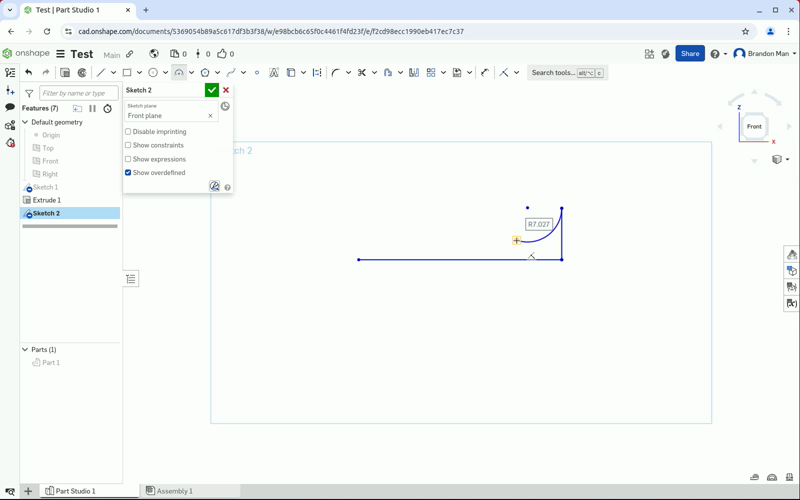
mouse_move(403, 240)
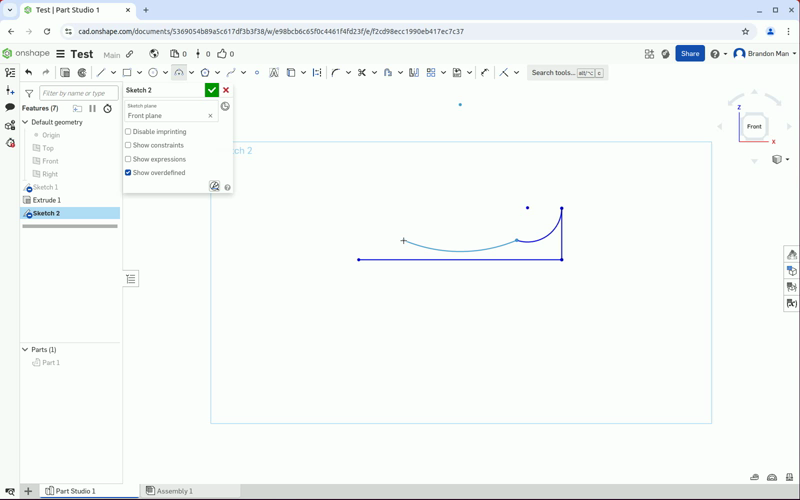
click(403, 240)
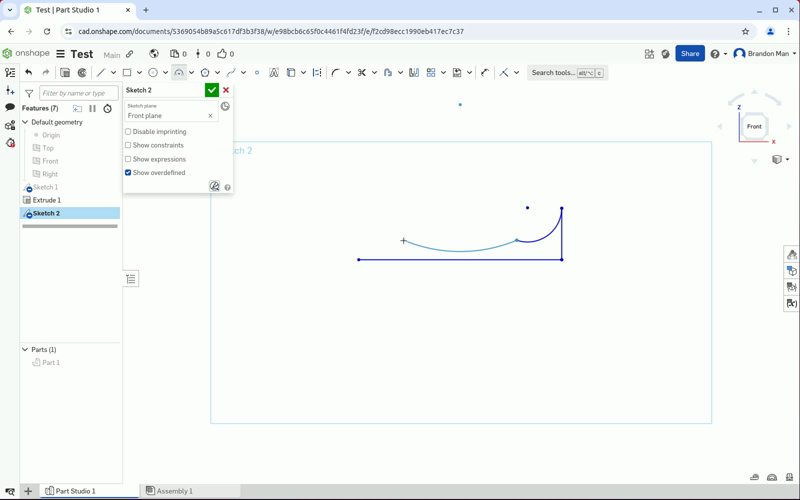
mouse_move(460, 231)
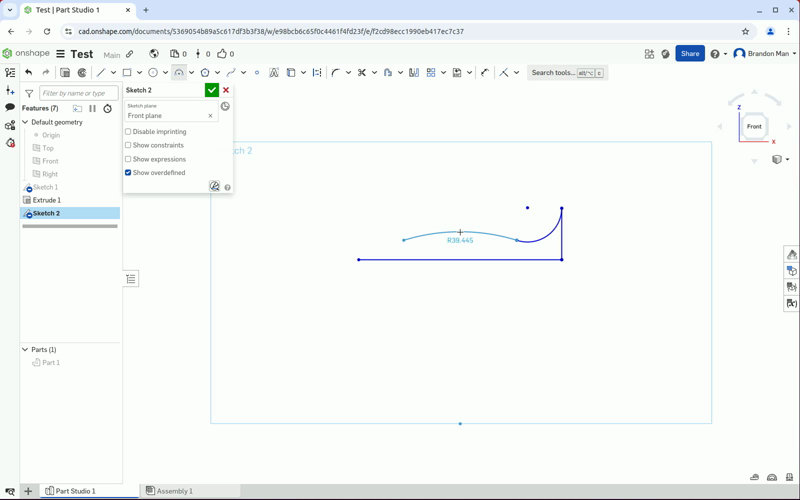
click(460, 231)
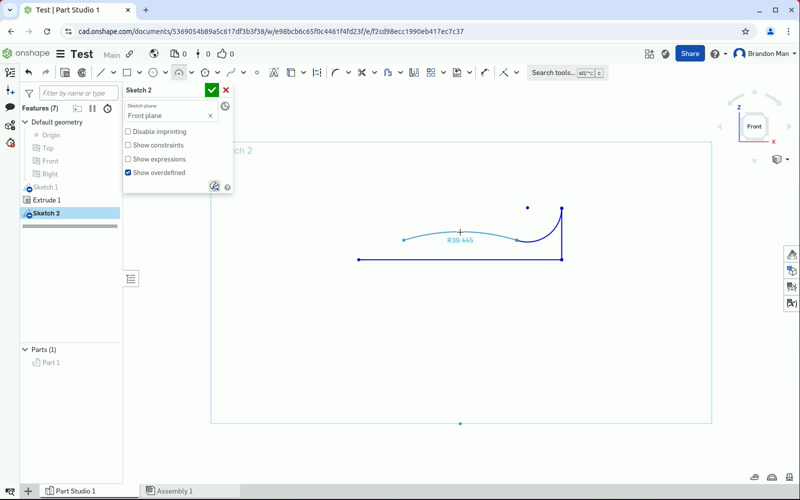
key_up(shift)
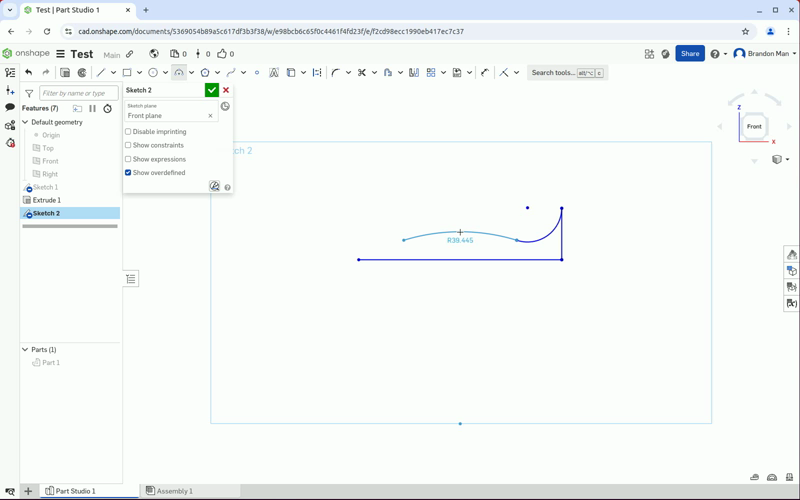
mouse_move(403, 240)
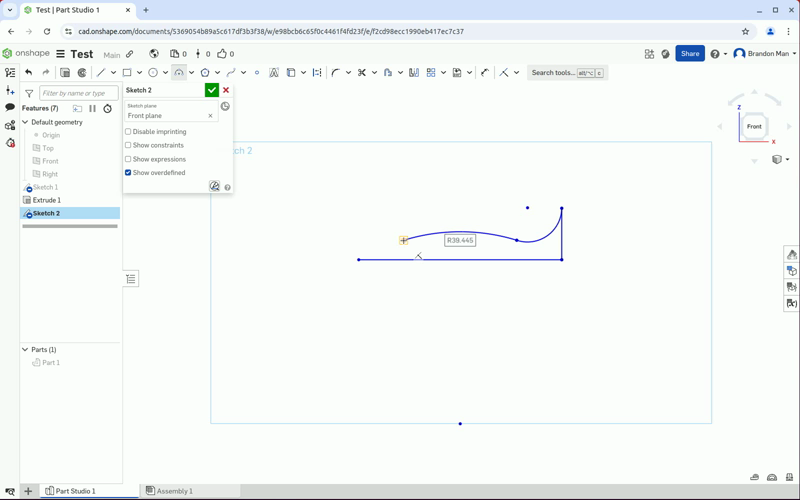
click(403, 240)
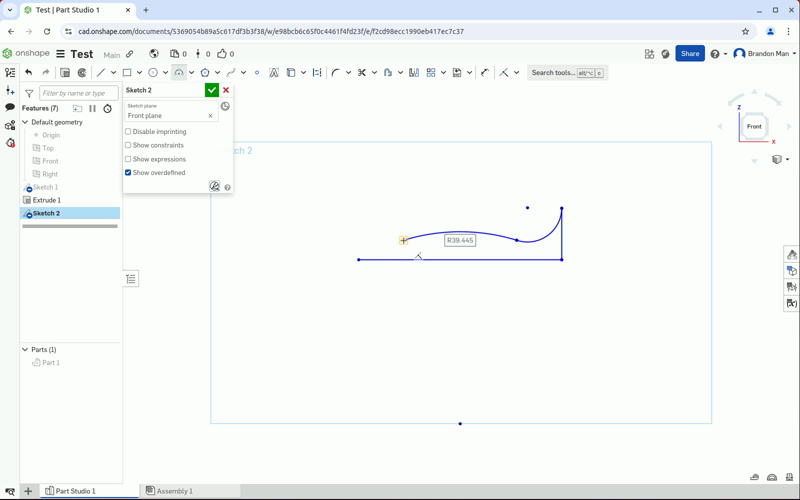
key_down(shift)
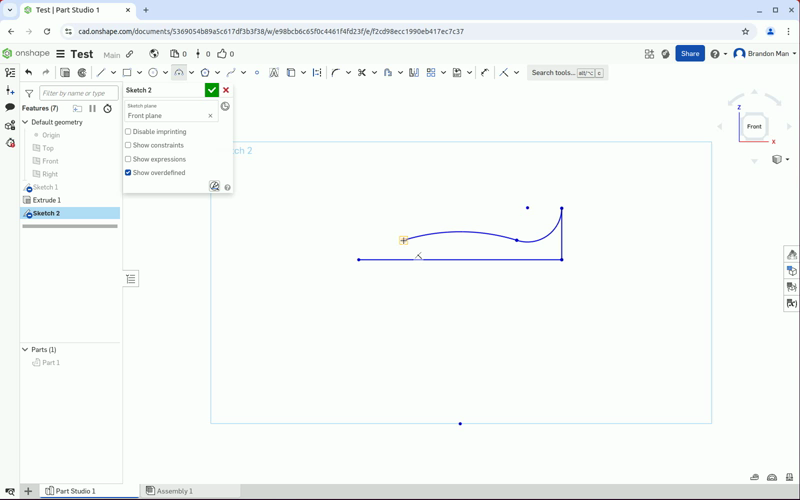
mouse_move(358, 208)
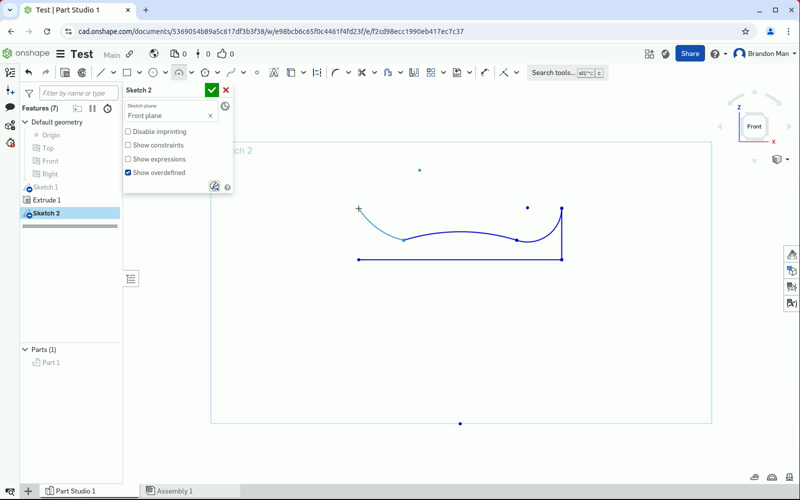
click(358, 208)
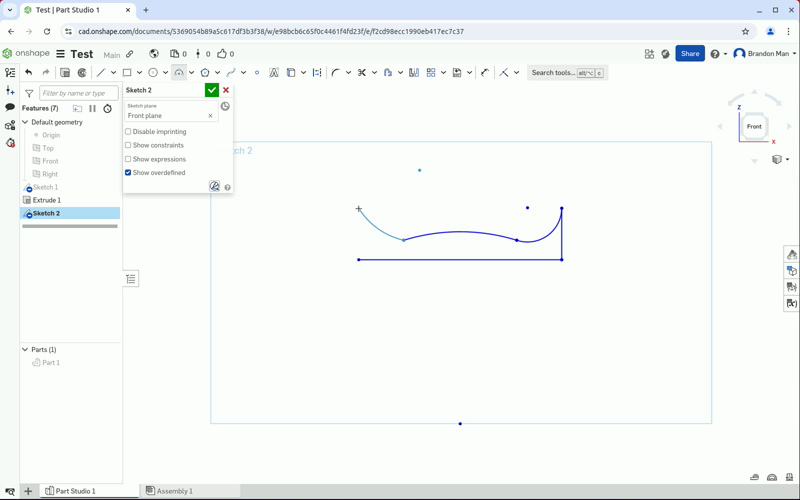
mouse_move(373, 235)
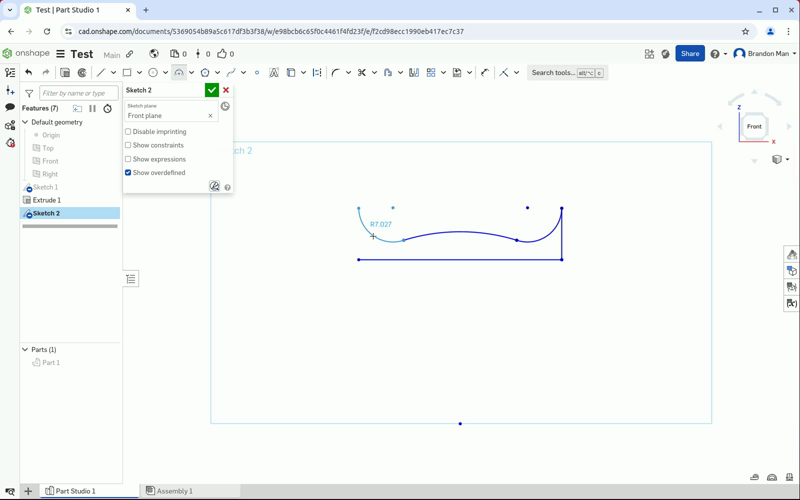
click(373, 235)
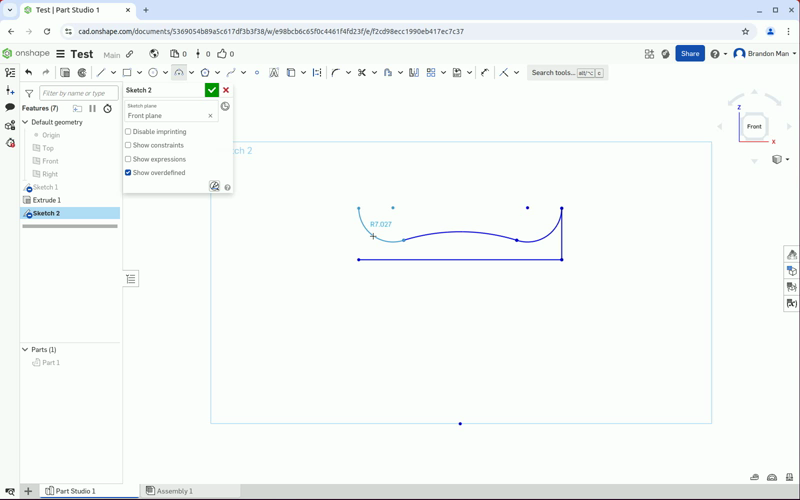
key_up(shift)
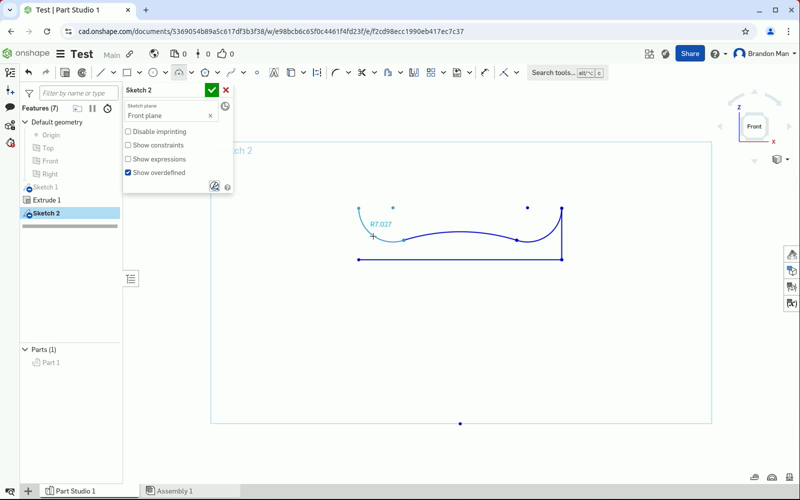
key(esc)
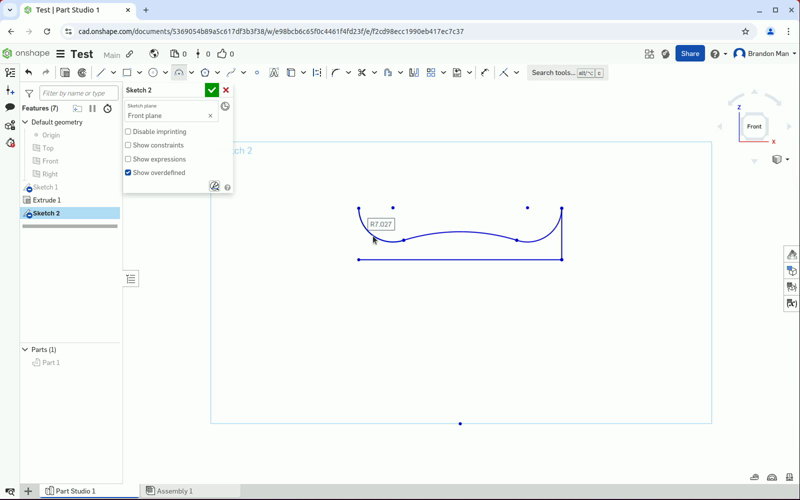
key(l)
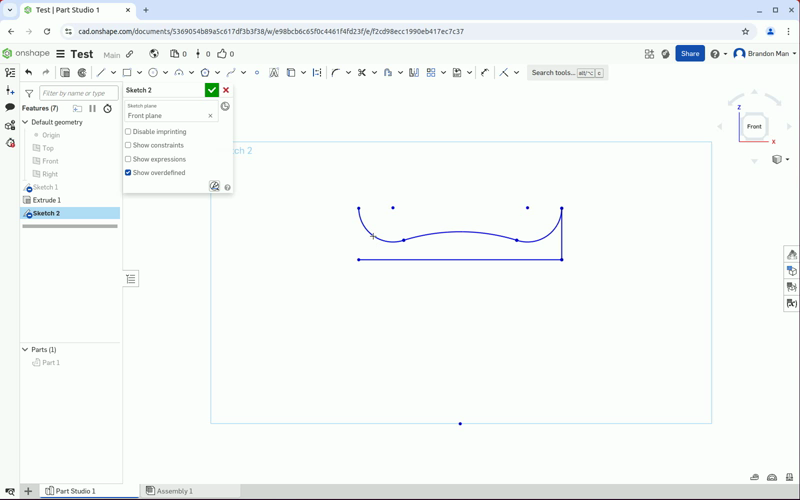
mouse_move(358, 208)
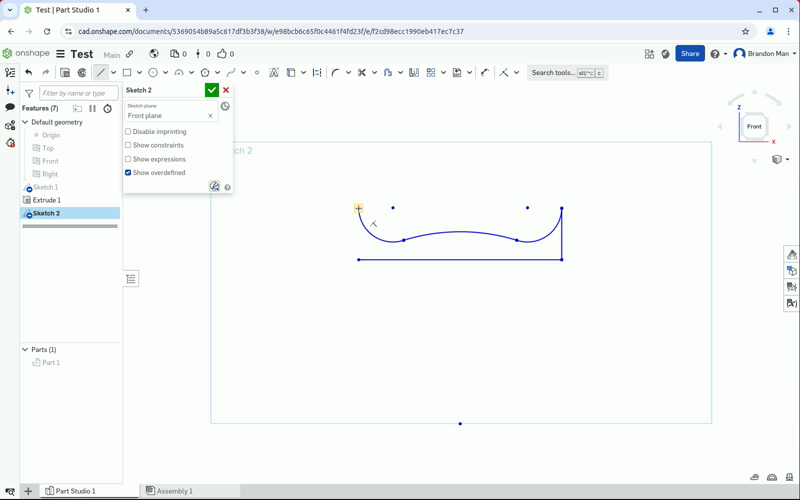
click(358, 208)
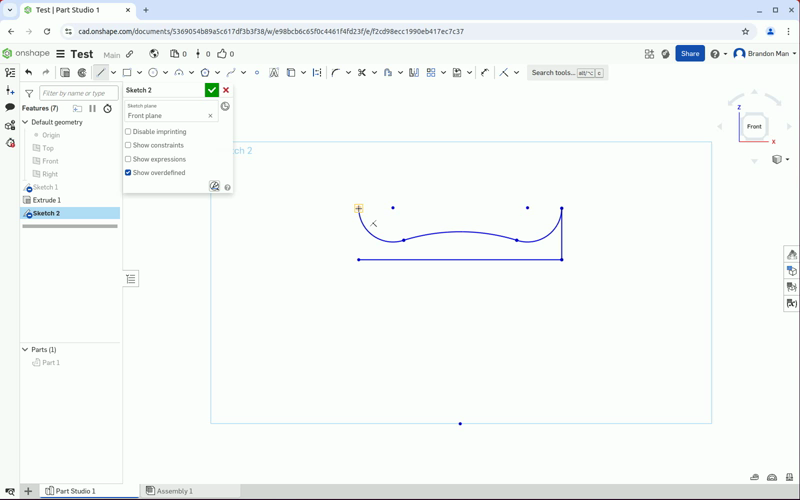
mouse_move(388, 208)
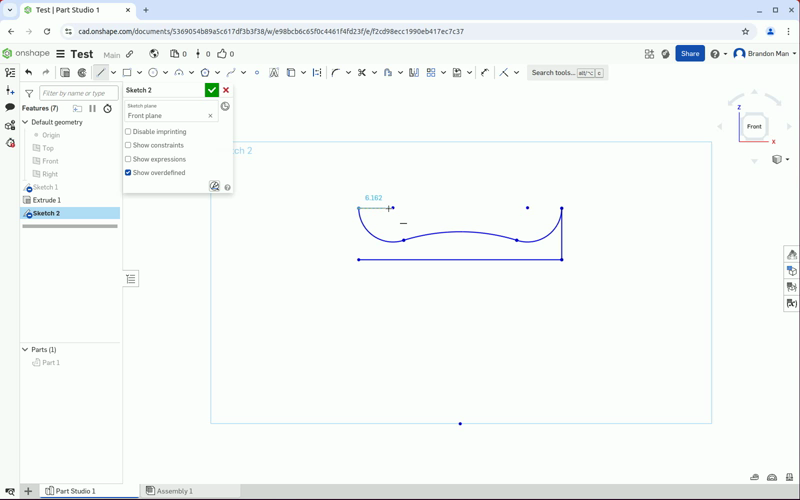
key_down(shift)
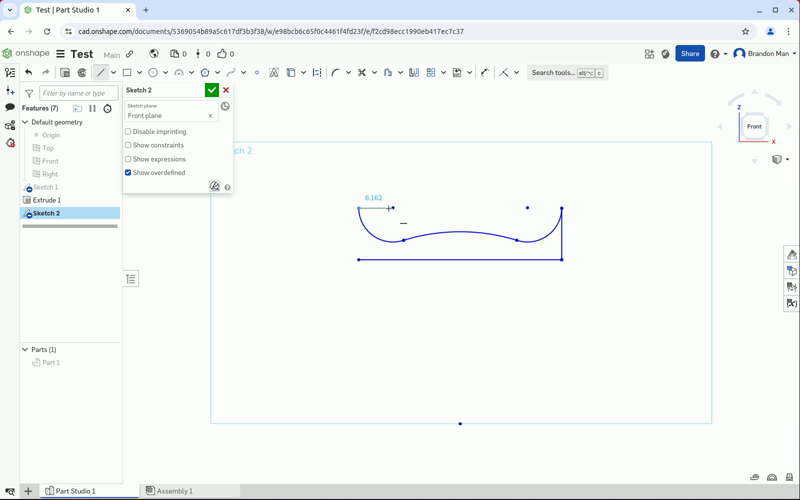
mouse_move(358, 259)
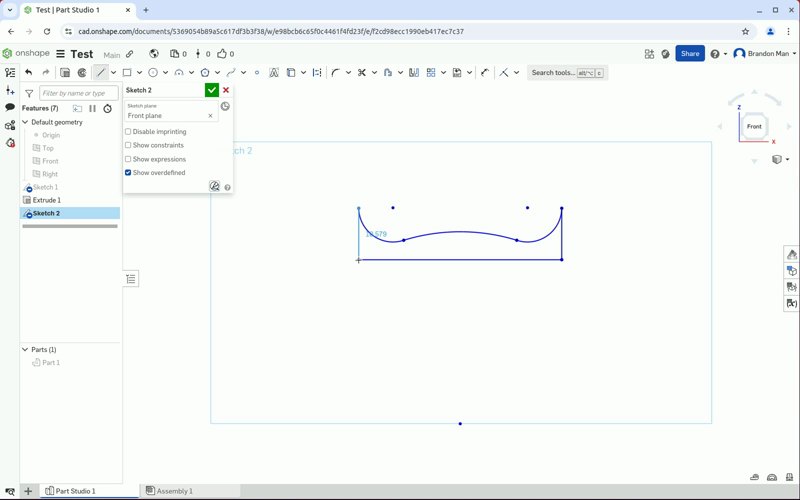
key_up(shift)
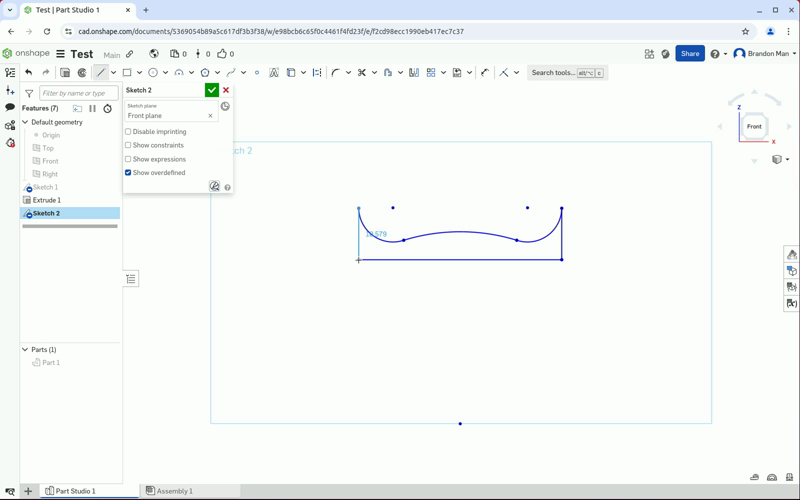
click(358, 259)
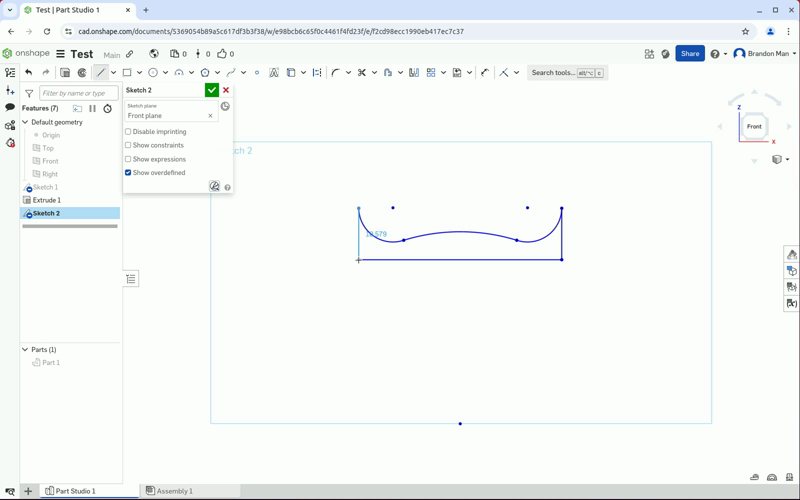
key(esc)
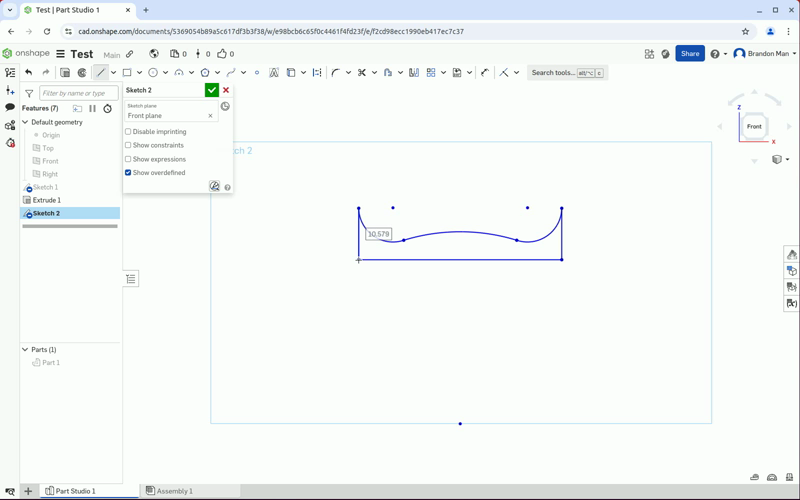
mouse_move(469, 245)
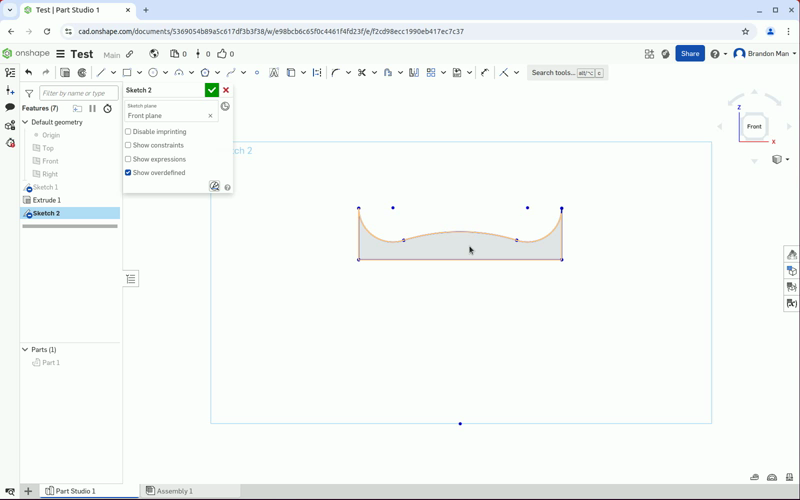
click(469, 245)
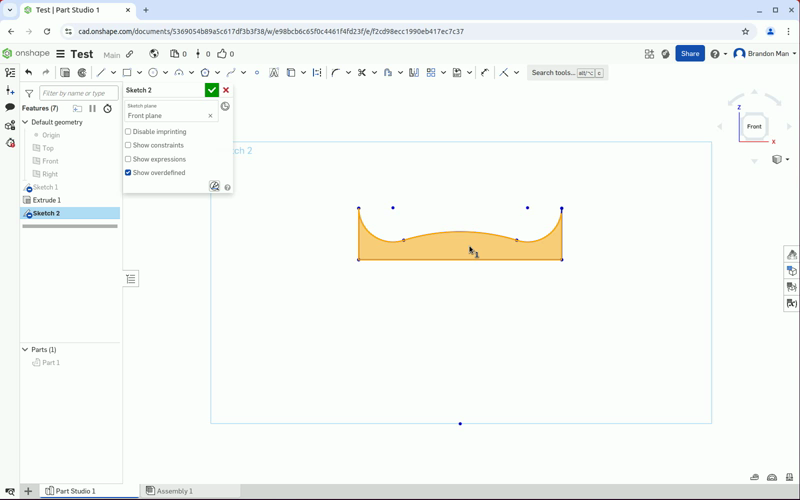
mouse_move(73, 352)
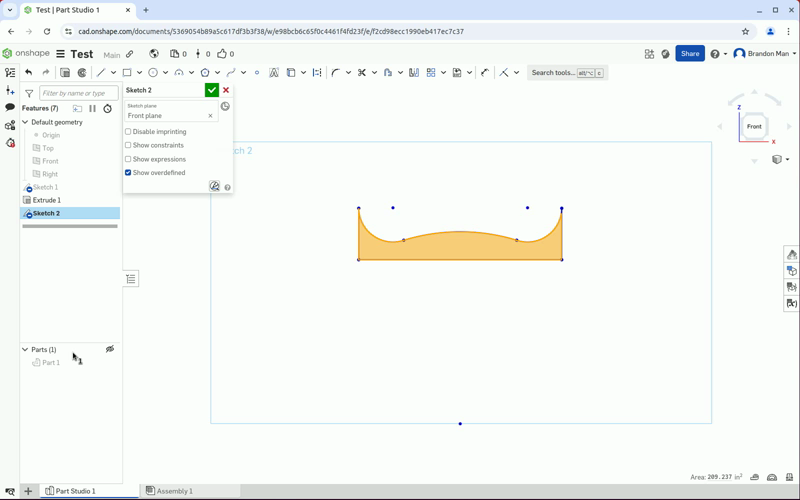
key(shift+y)
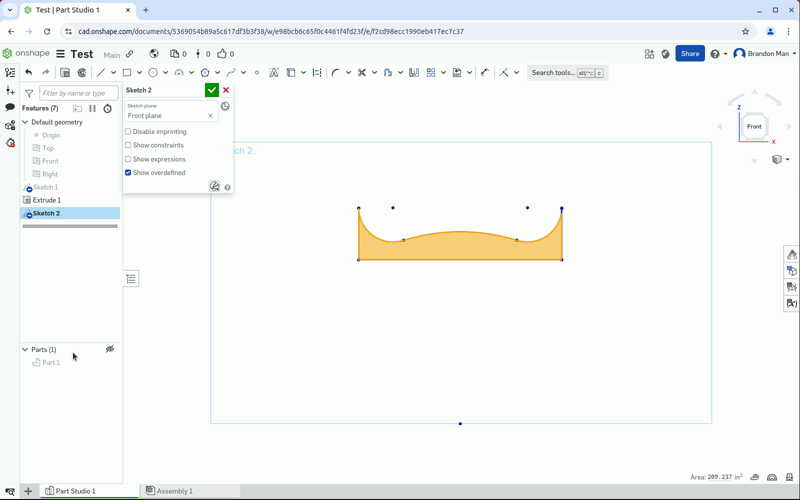
key(shift+e)
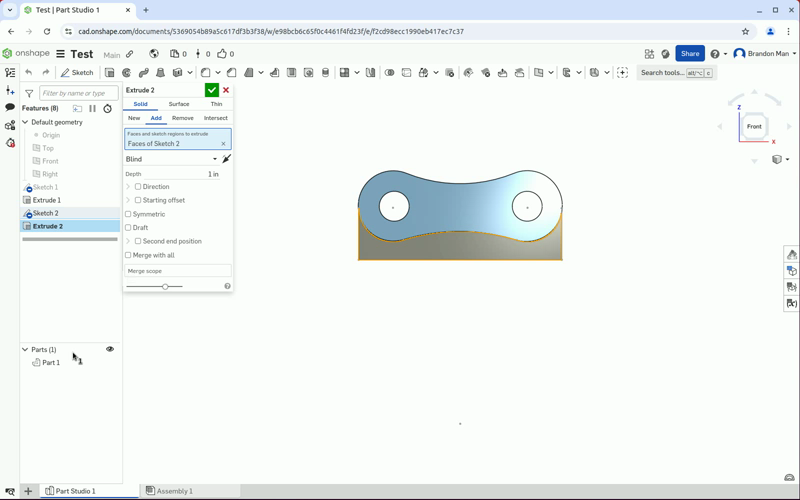
mouse_move(143, 106)
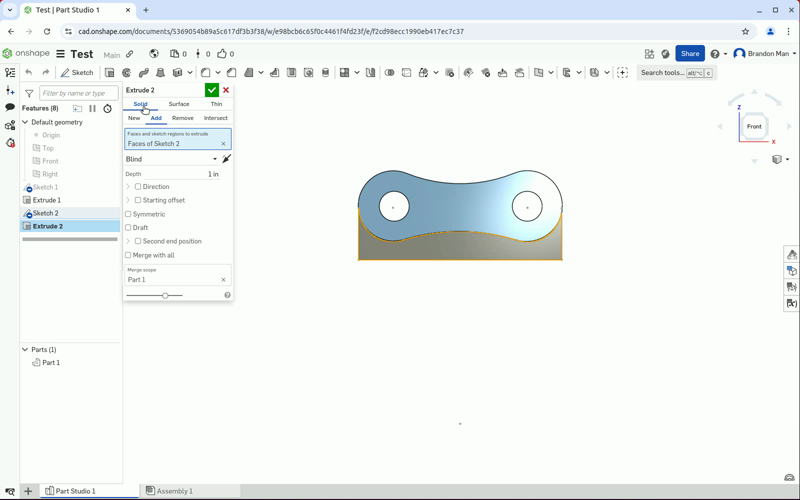
click(143, 106)
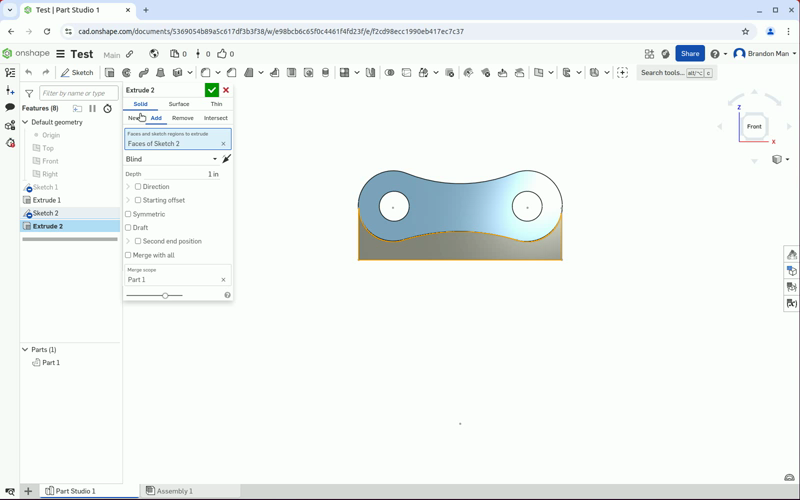
mouse_move(137, 120)
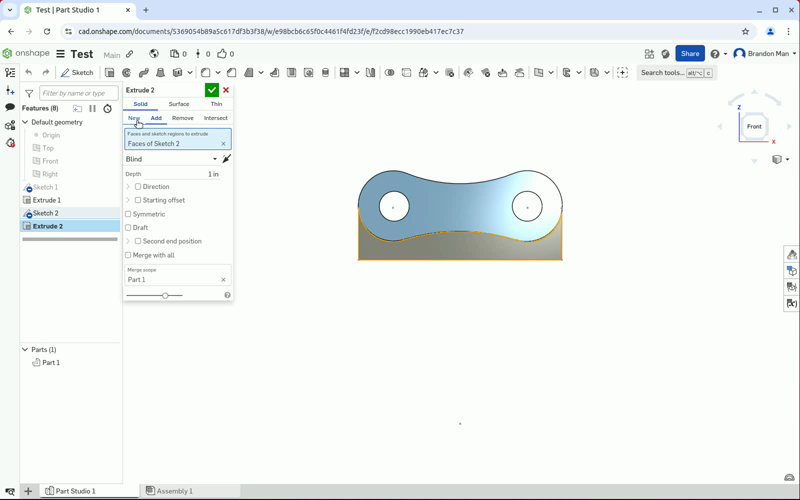
click(137, 120)
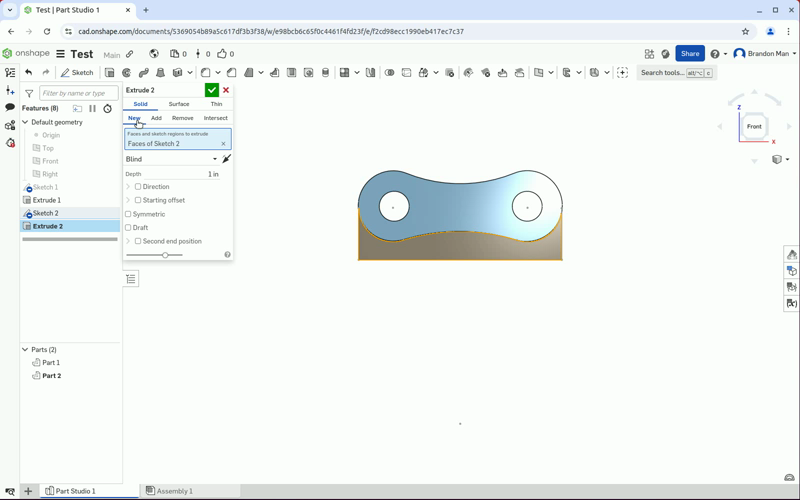
key(tab, 4)
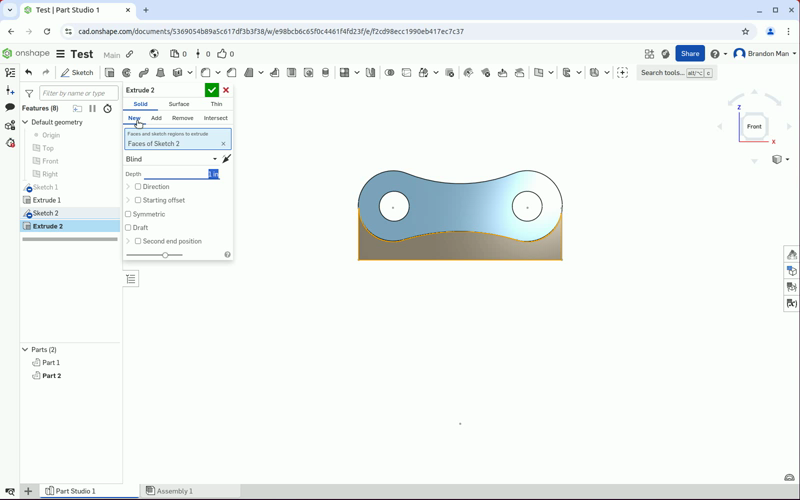
text(8.666)
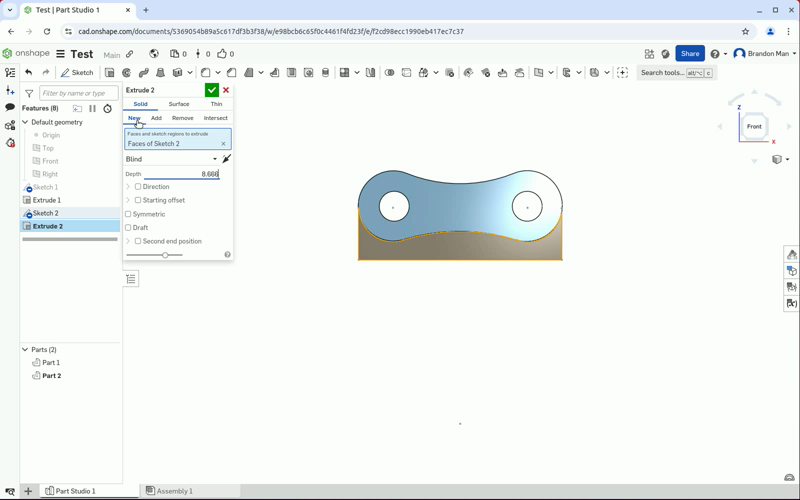
key(tab, 3)
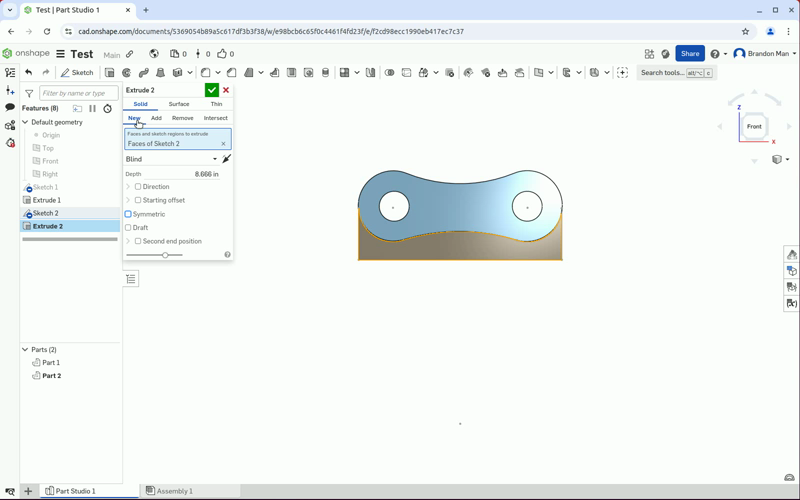
key(space)
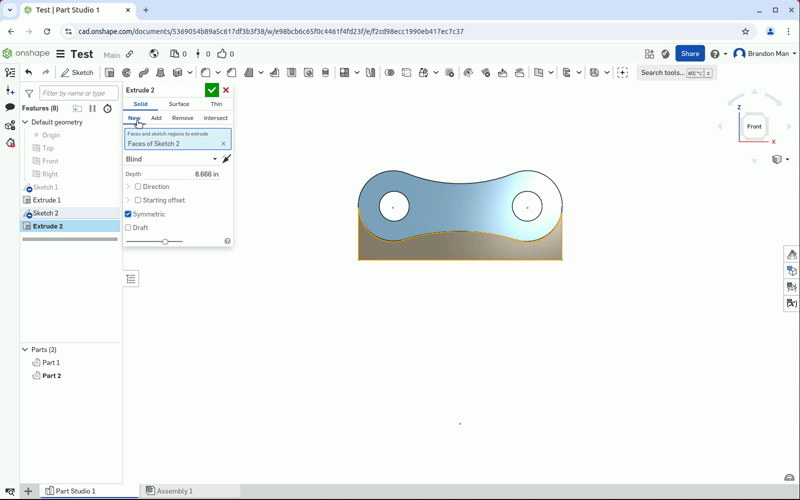
key(enter)
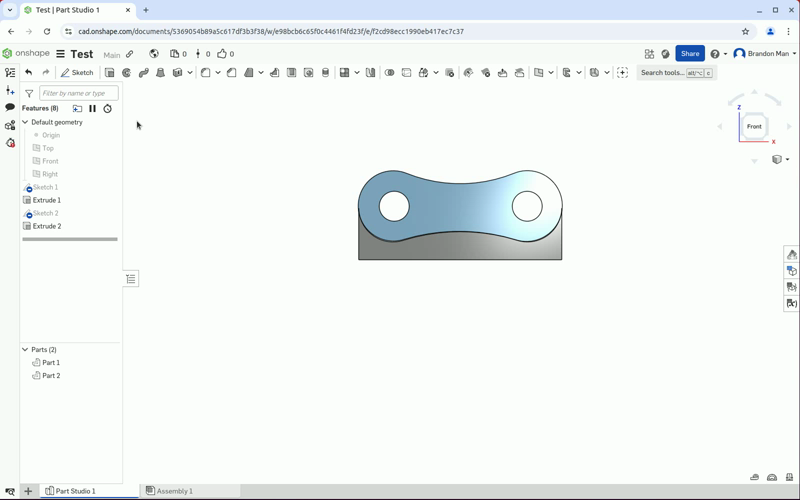
key(shift+h)
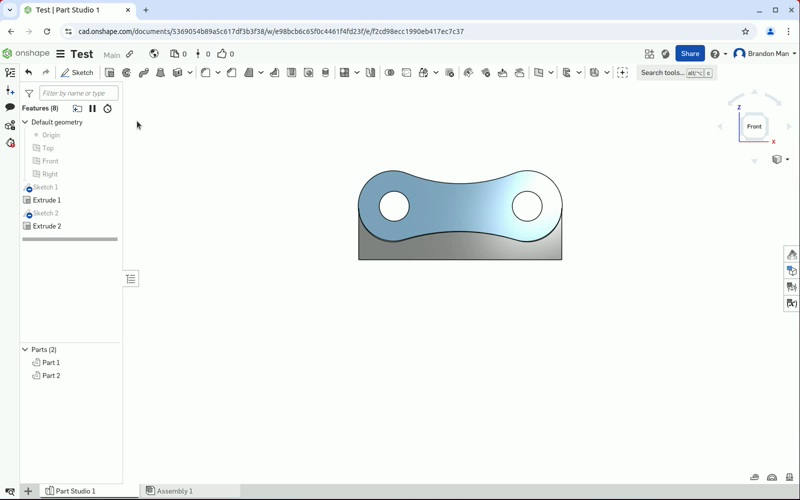
key(shift+h)
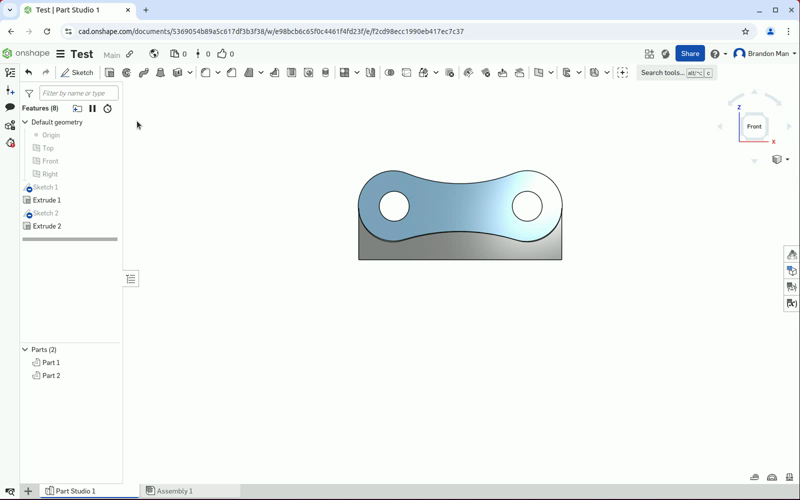
mouse_move(73, 189)
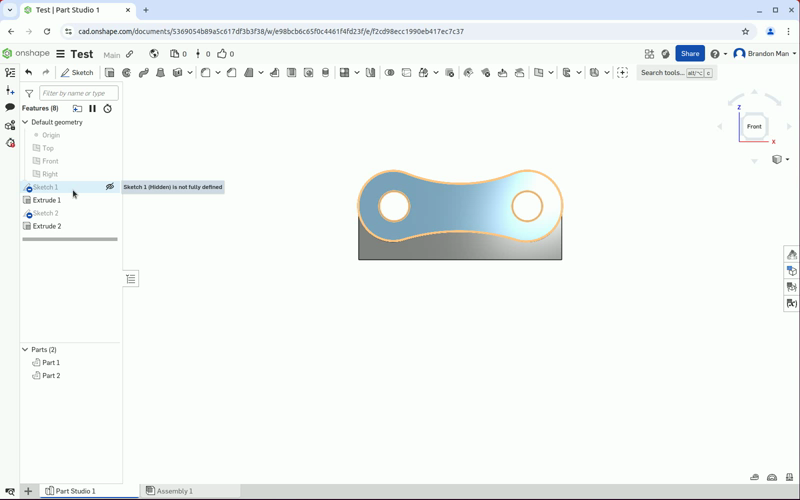
click(73, 189)
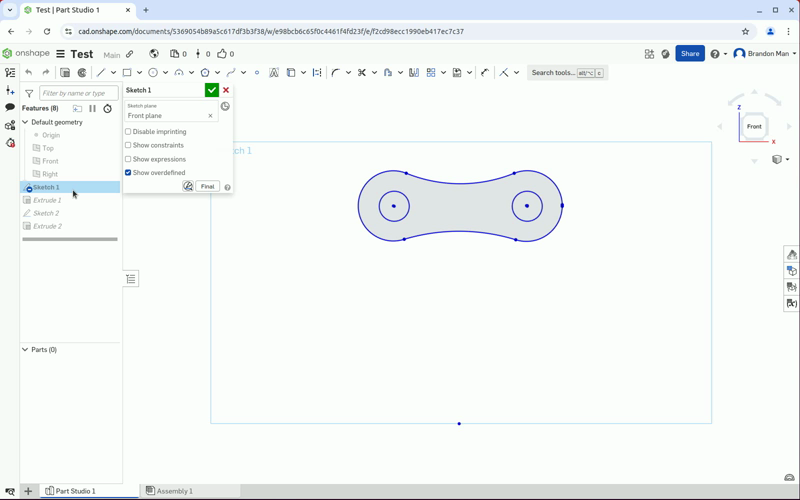
mouse_move(229, 92)
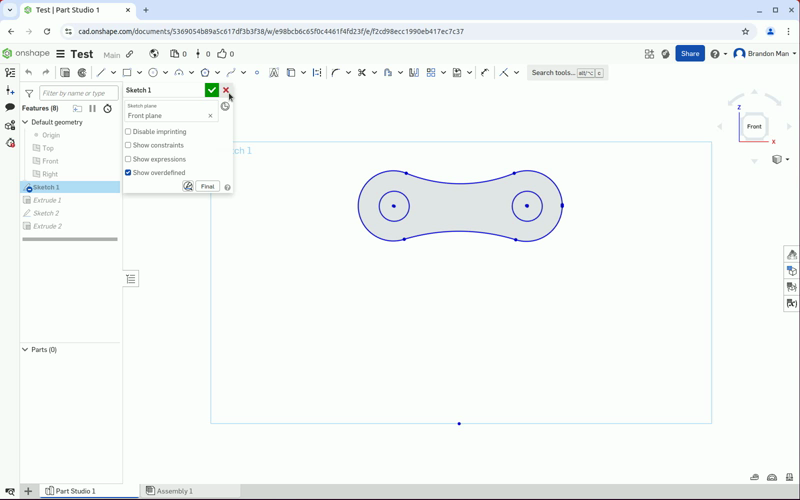
click(229, 92)
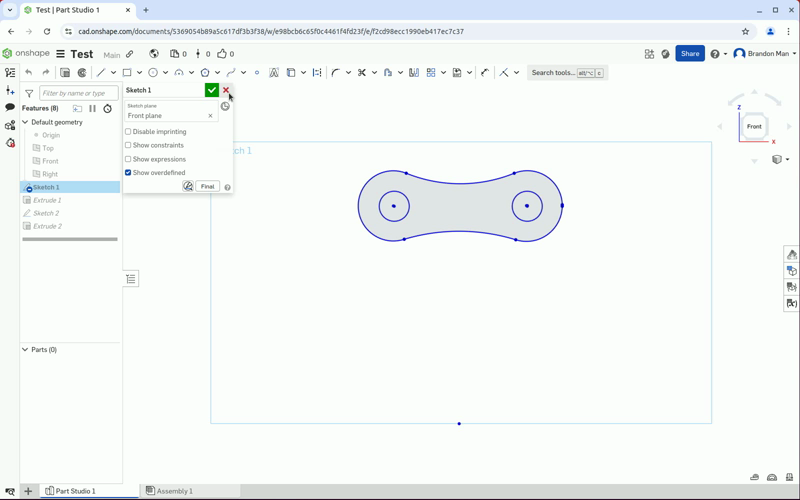
key(shift+s)
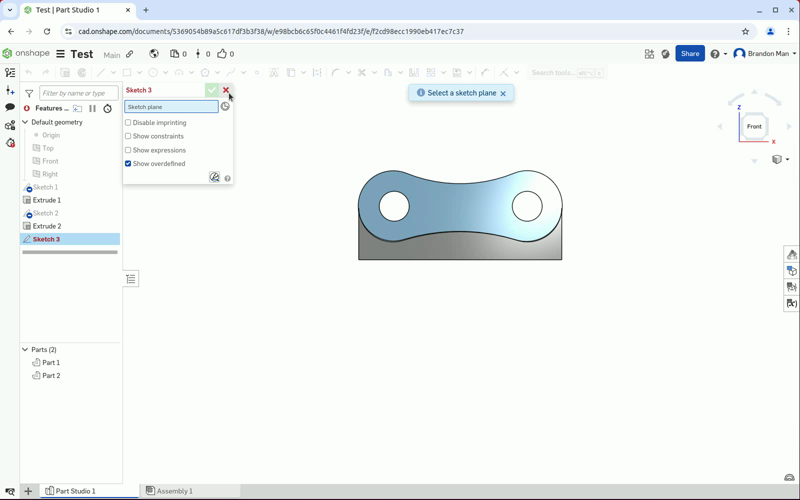
mouse_move(73, 163)
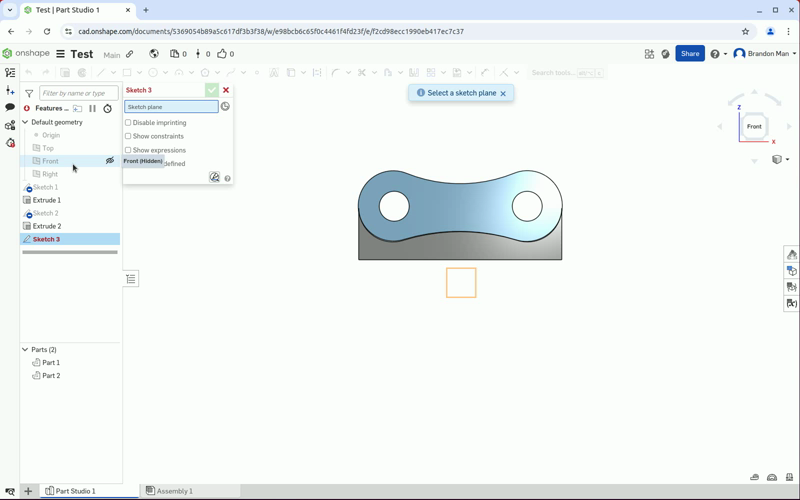
click(73, 163)
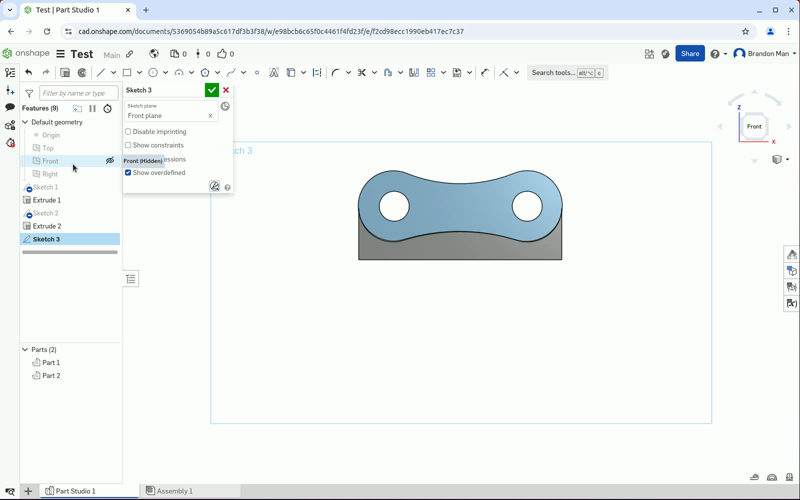
mouse_move(73, 352)
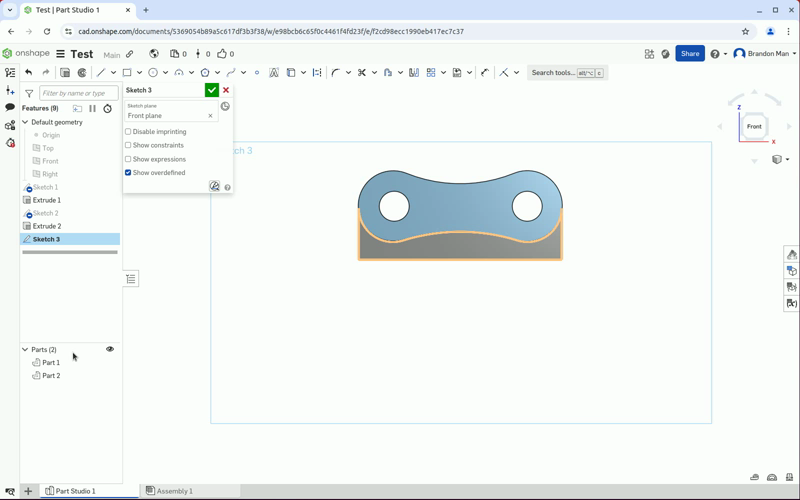
key(y)
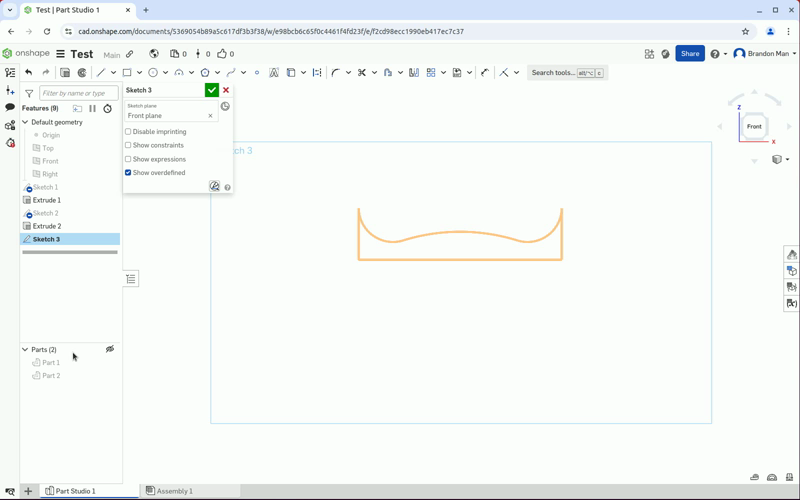
key(c)
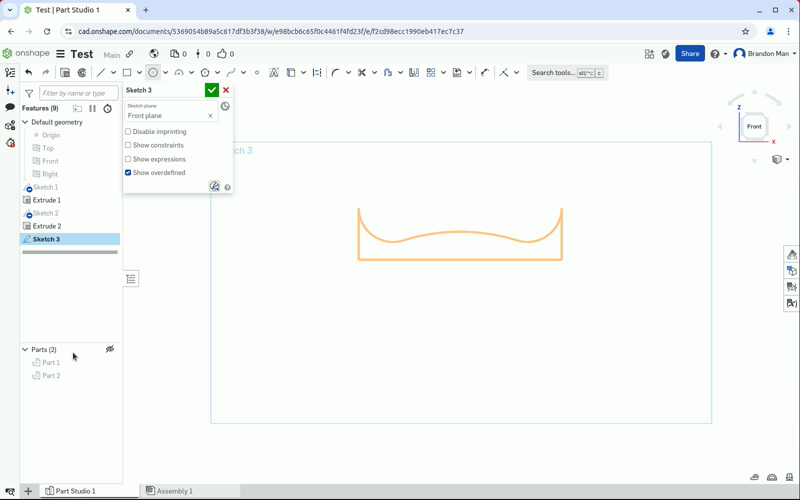
key_down(shift)
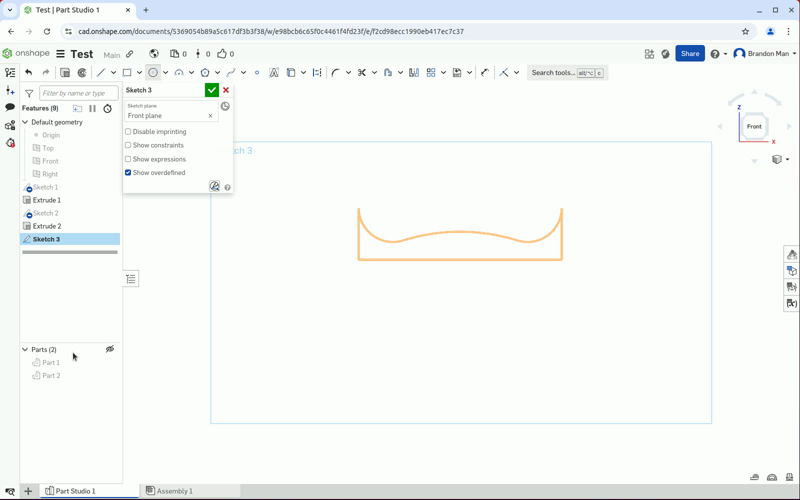
mouse_move(394, 205)
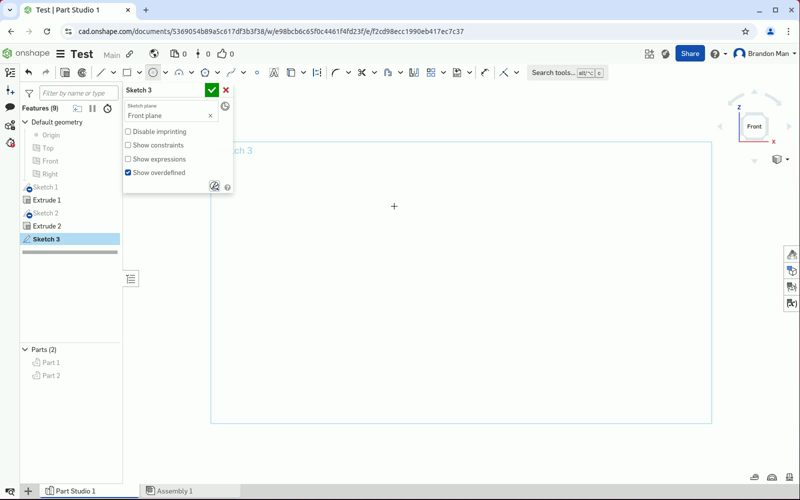
click(394, 205)
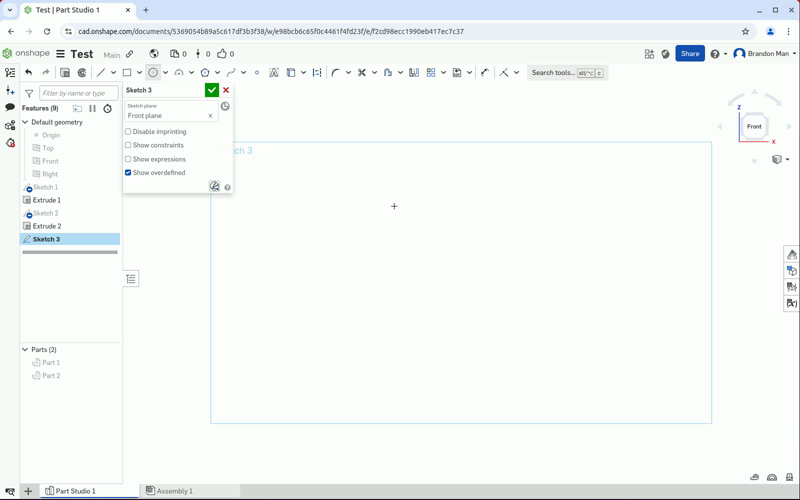
key_up(shift)
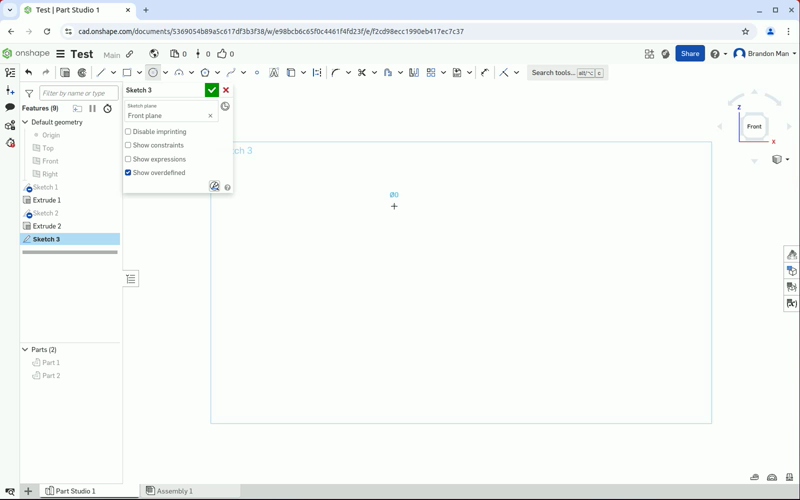
mouse_move(410, 205)
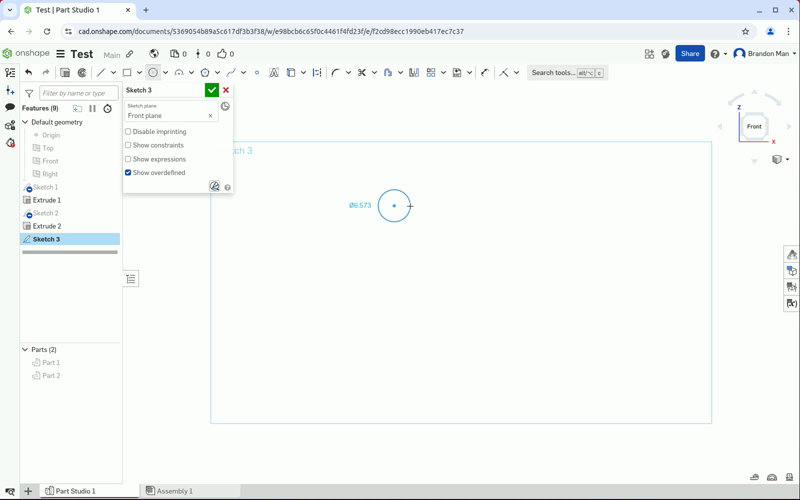
click(410, 205)
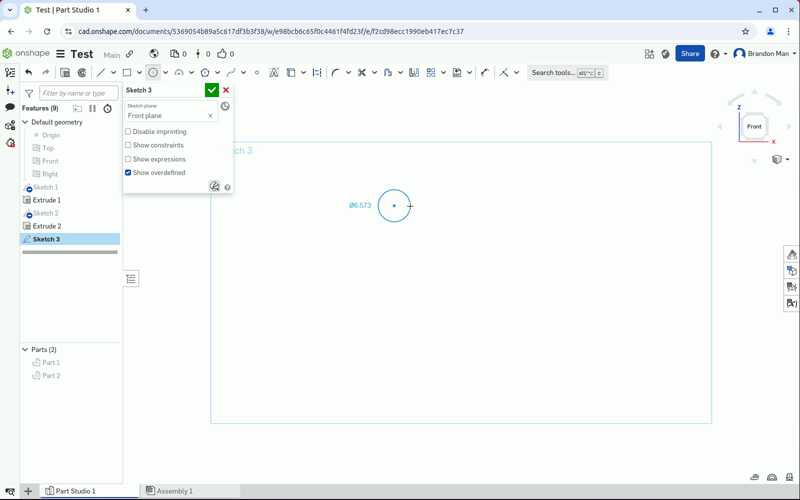
key(esc)
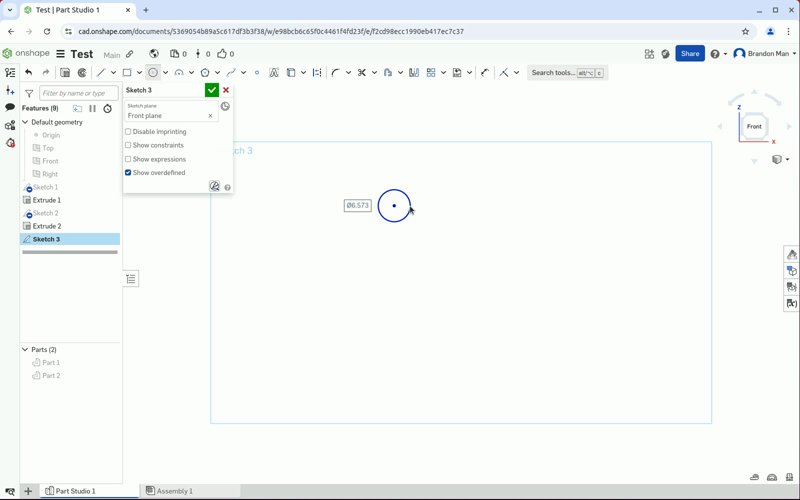
key(c)
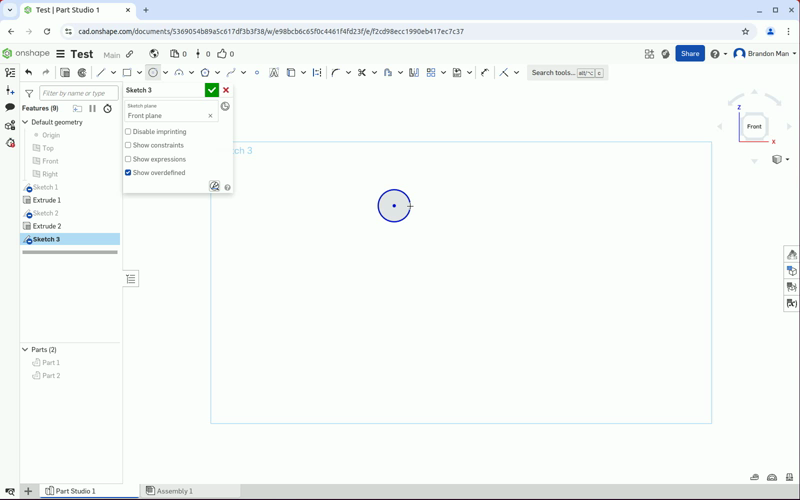
key_down(shift)
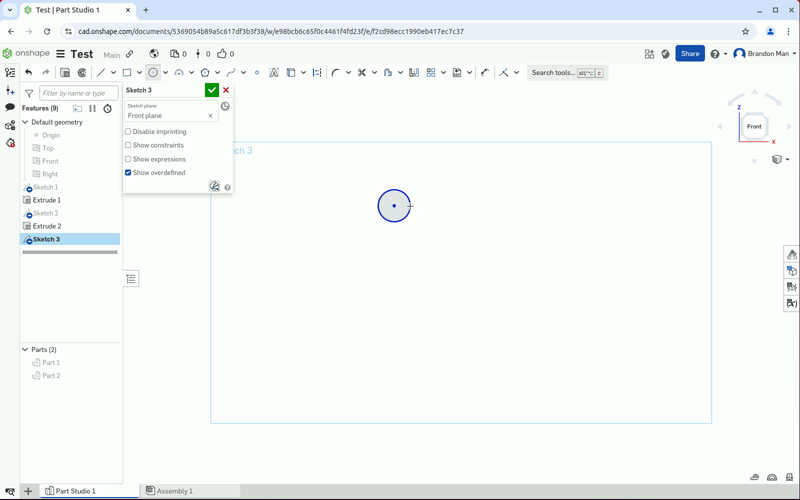
mouse_move(394, 205)
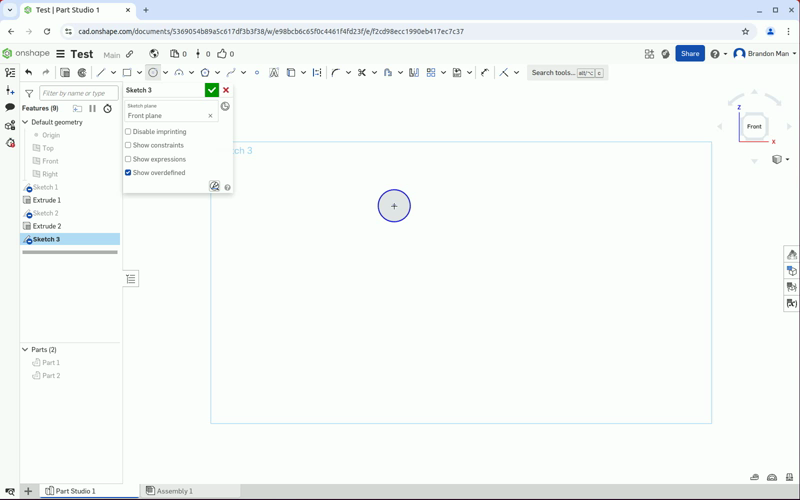
click(394, 205)
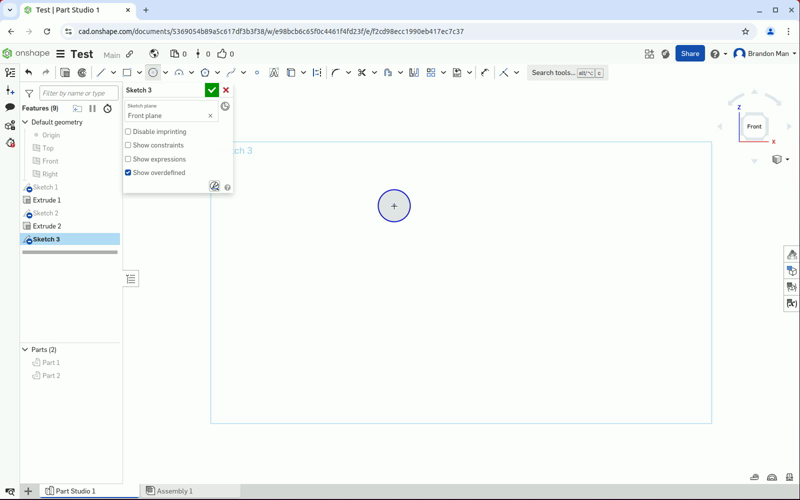
key_up(shift)
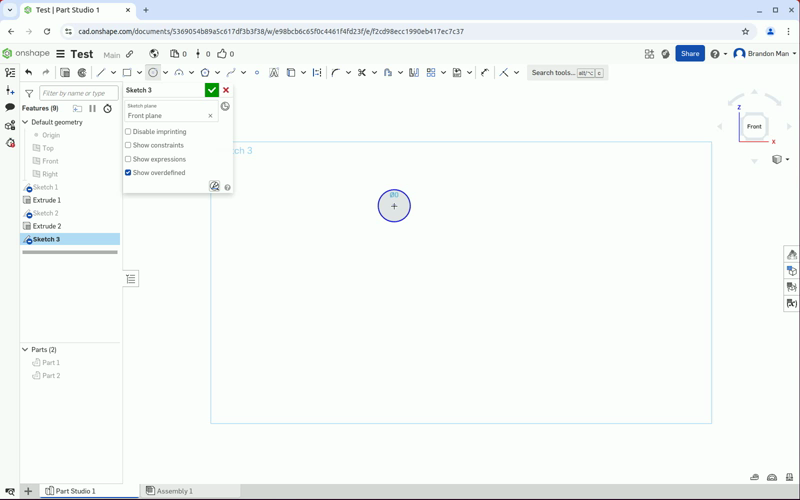
mouse_move(407, 205)
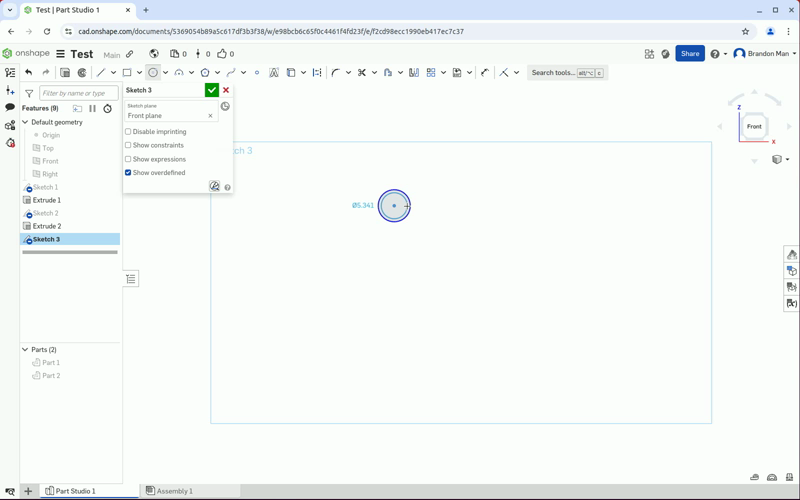
scroll(6)
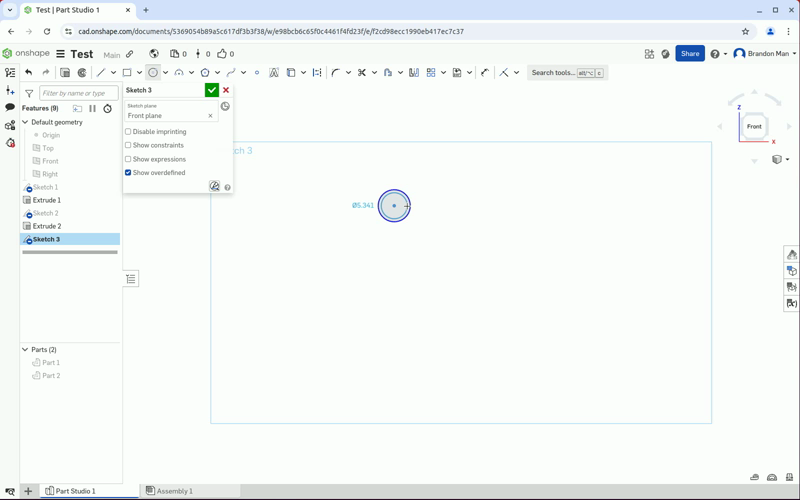
scroll(6)
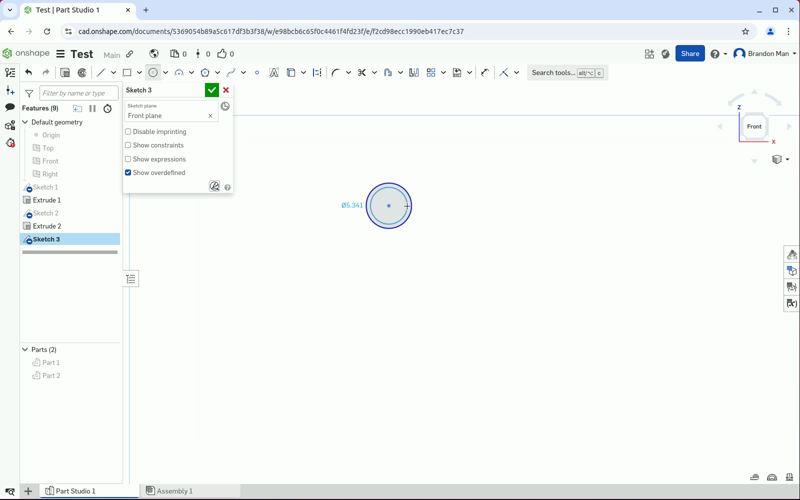
scroll(6)
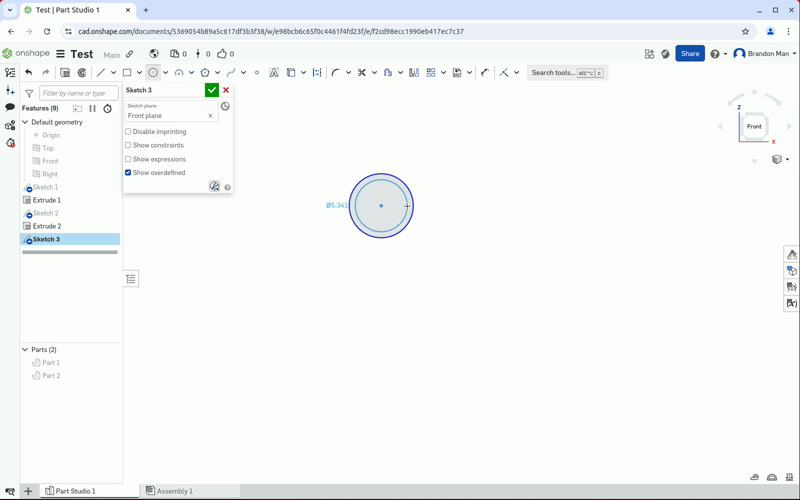
scroll(6)
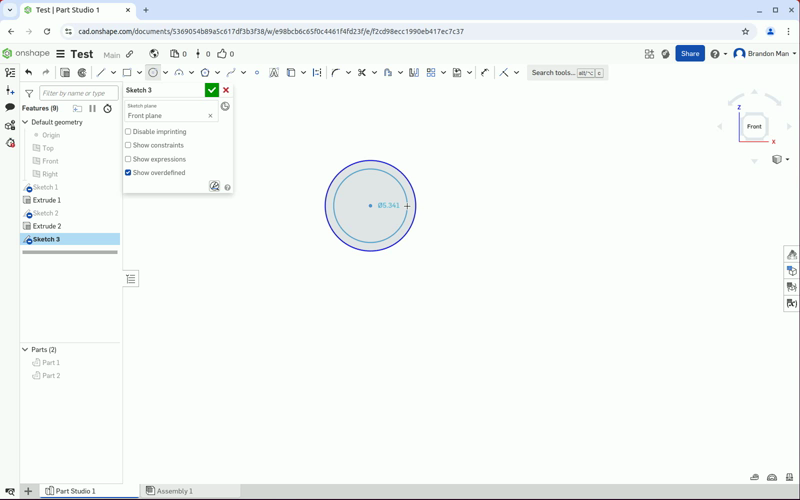
scroll(6)
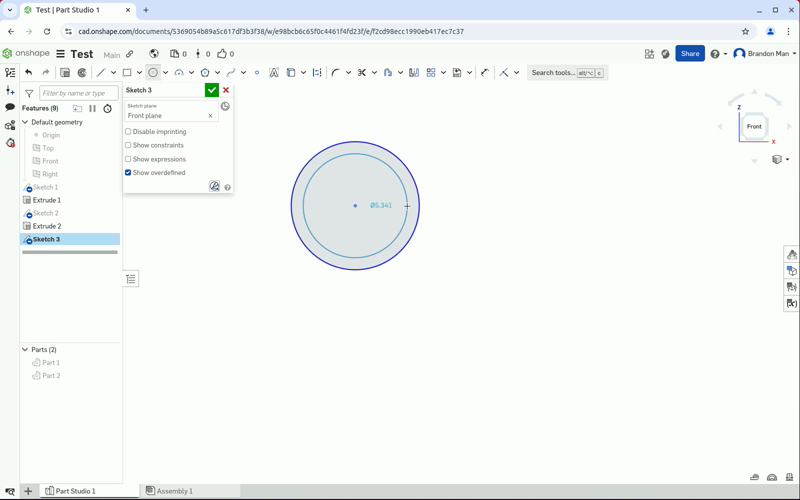
scroll(6)
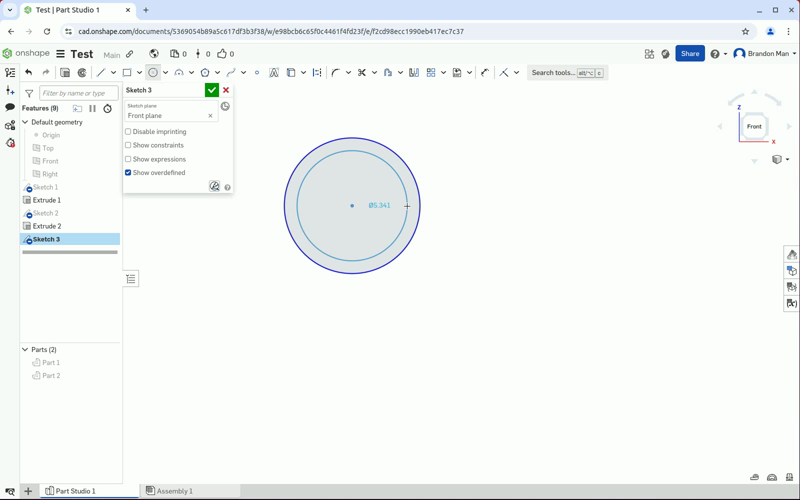
scroll(6)
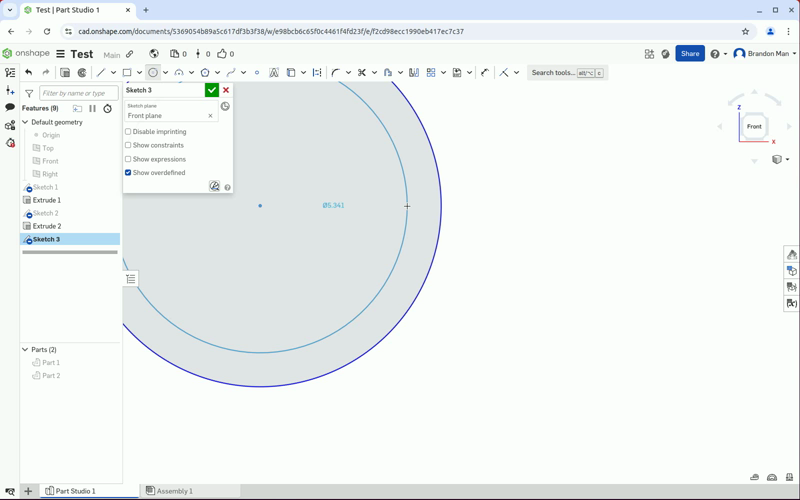
click(407, 205)
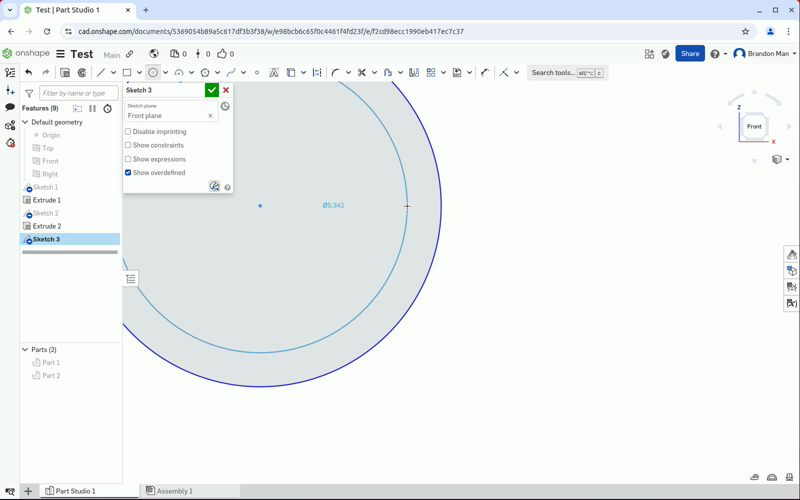
scroll(-6)
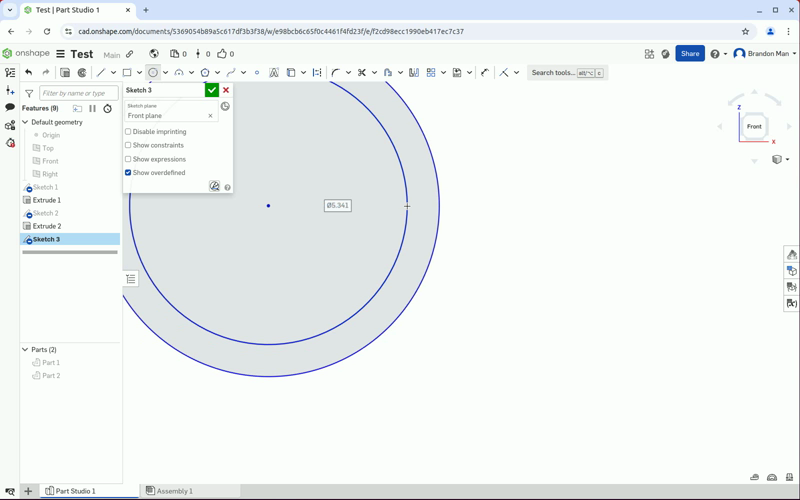
scroll(-6)
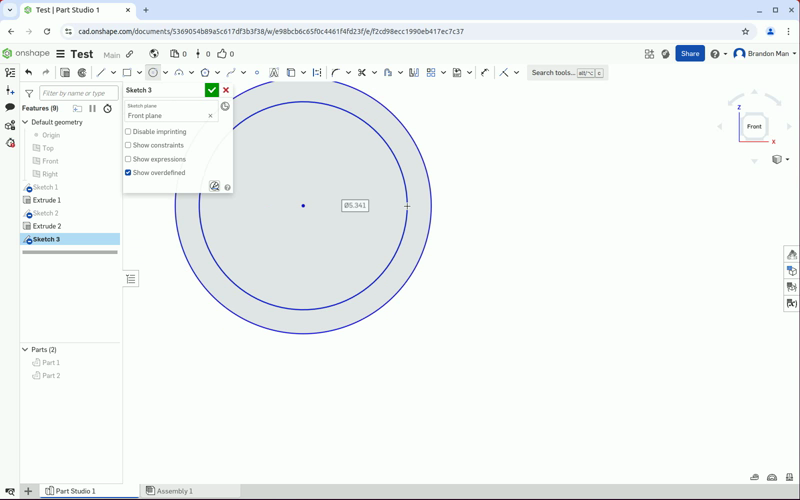
scroll(-6)
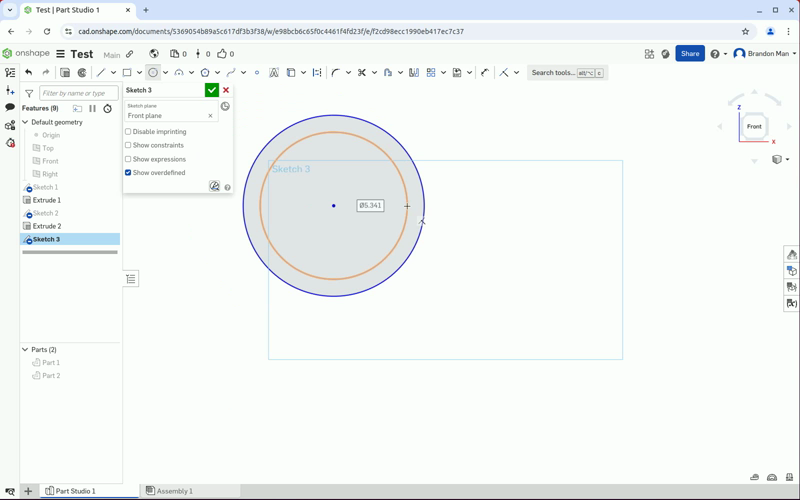
scroll(-6)
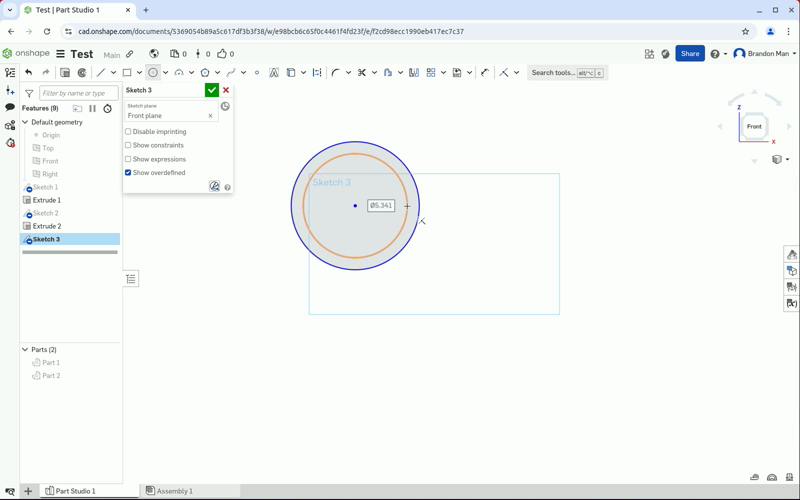
scroll(-6)
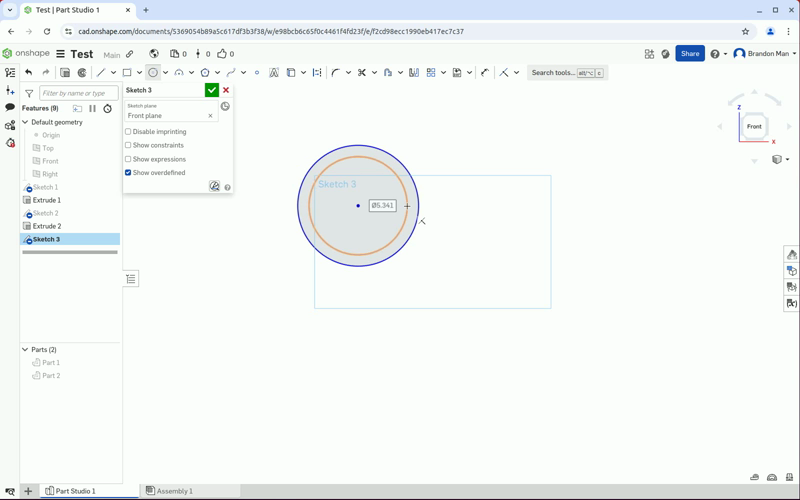
scroll(-6)
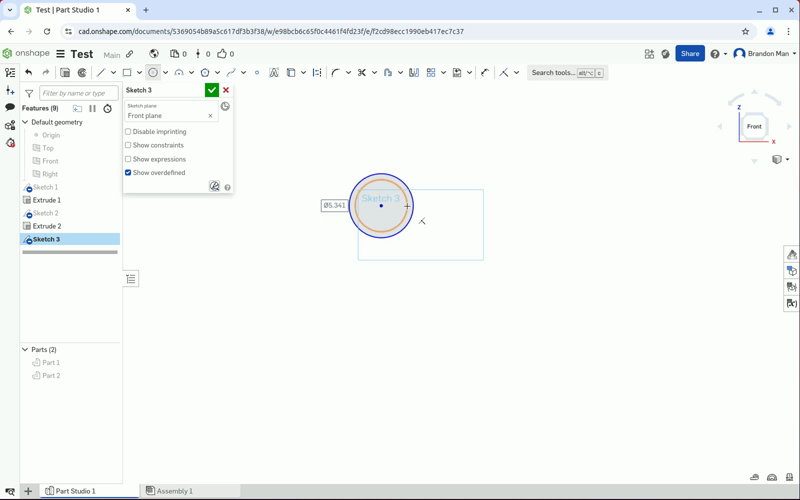
scroll(-6)
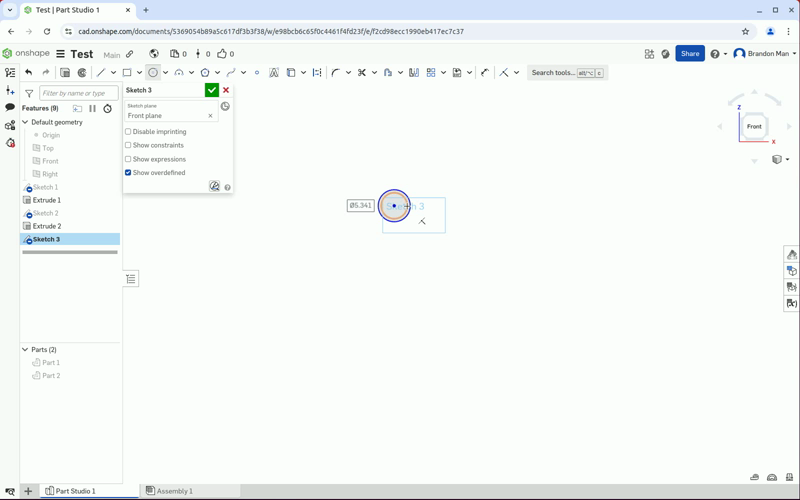
key(esc)
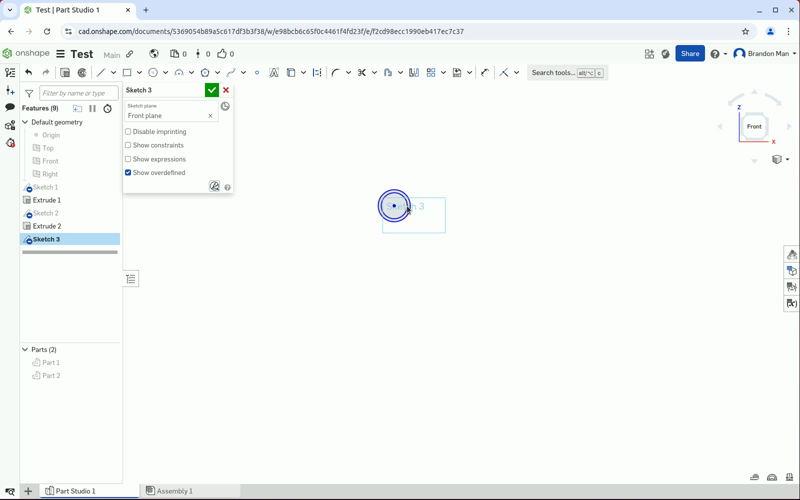
mouse_move(406, 202)
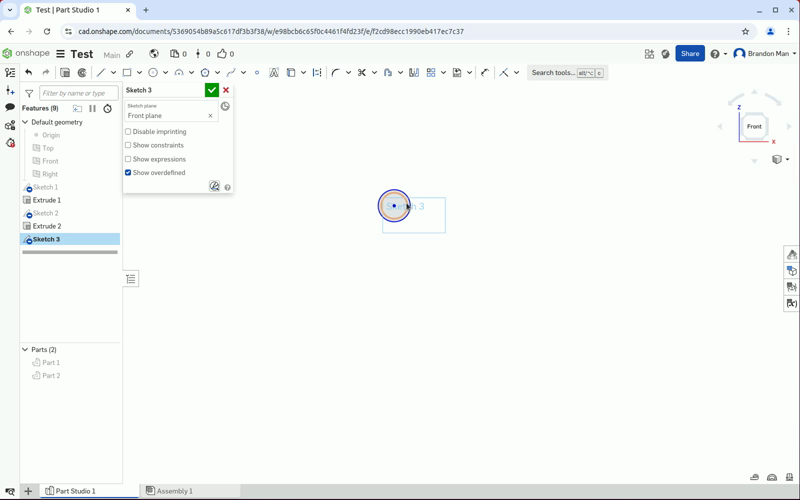
scroll(6)
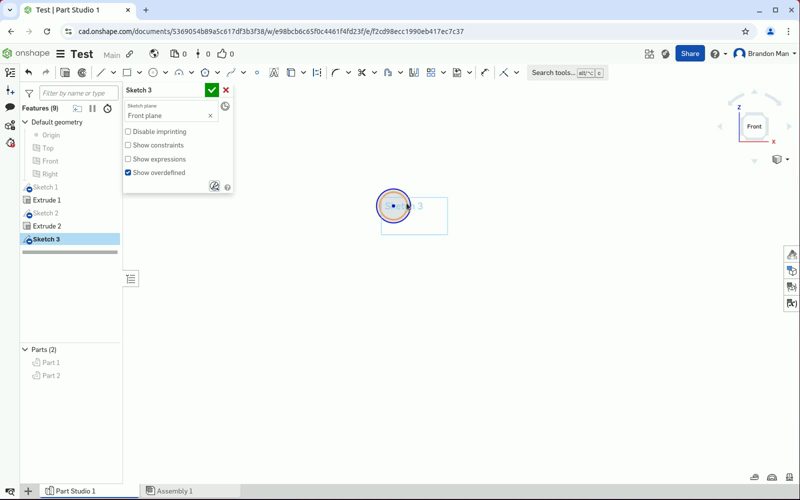
scroll(6)
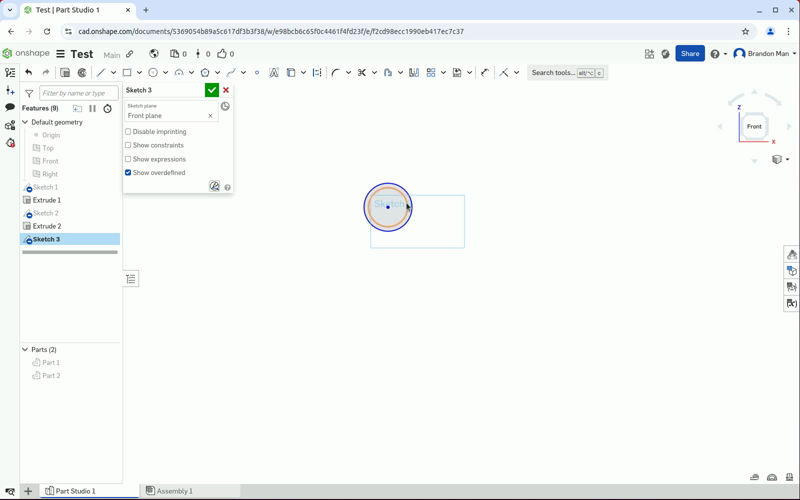
scroll(6)
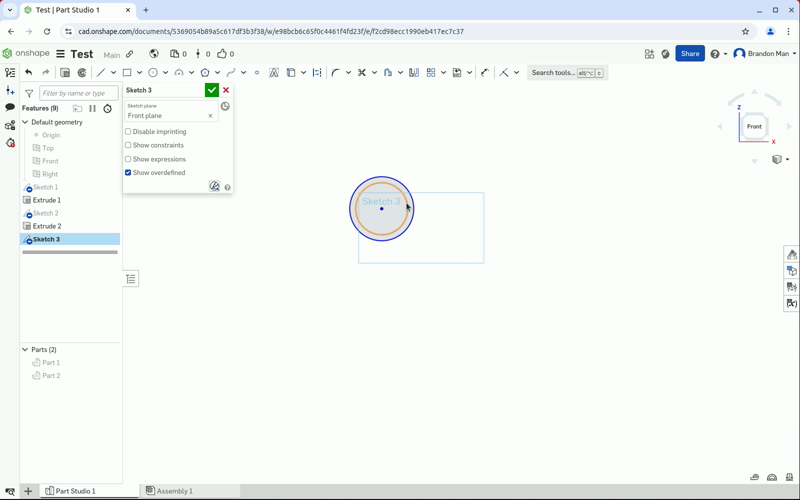
scroll(6)
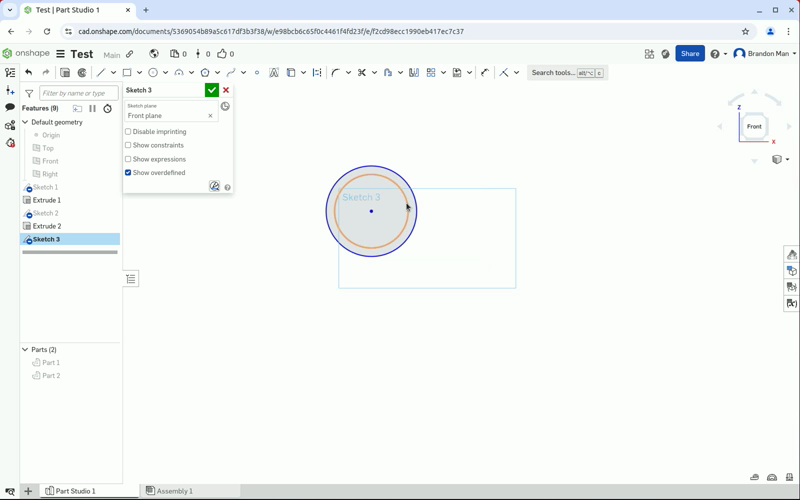
scroll(6)
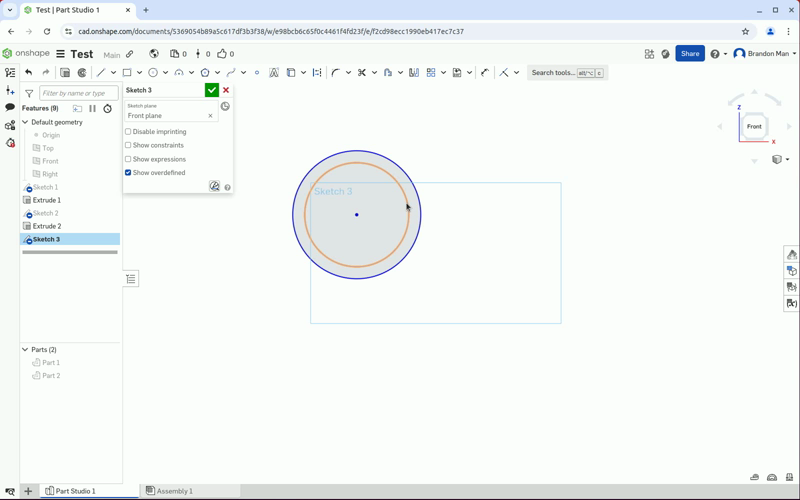
scroll(6)
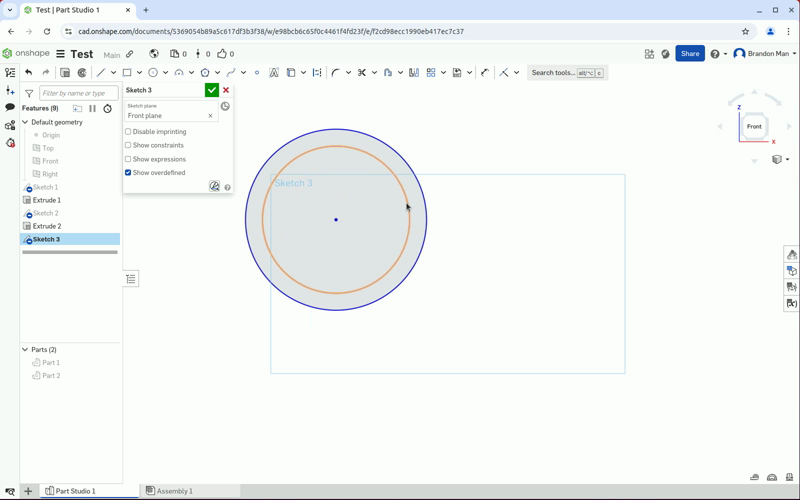
scroll(6)
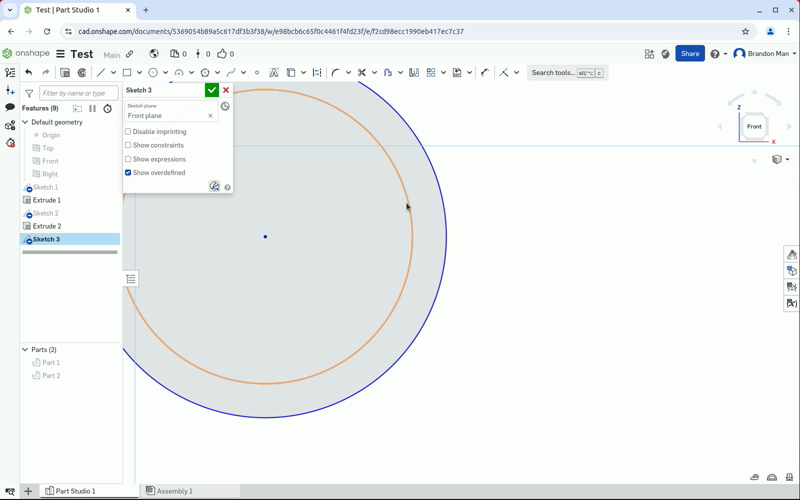
click(406, 202)
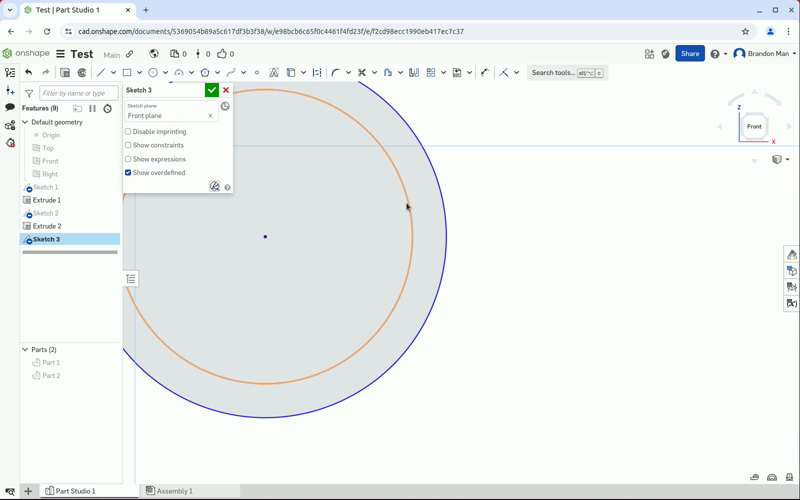
scroll(-6)
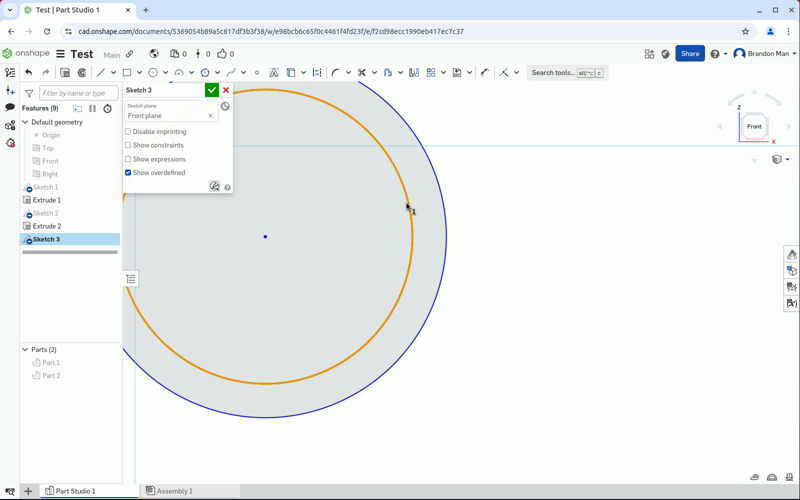
scroll(-6)
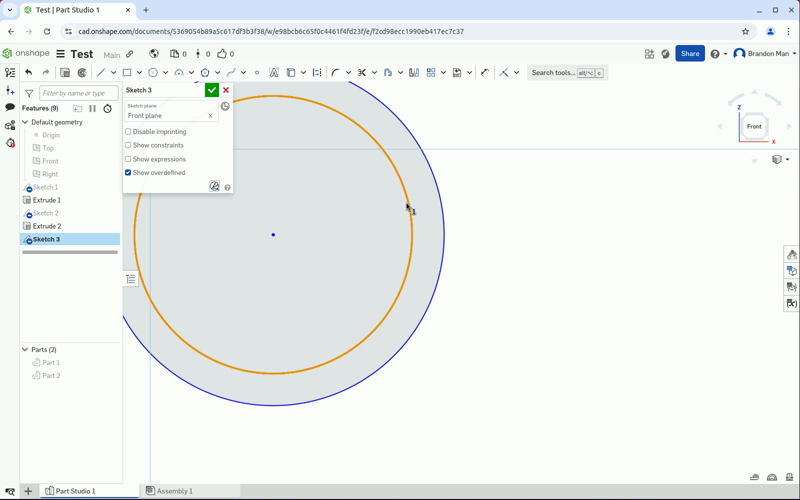
scroll(-6)
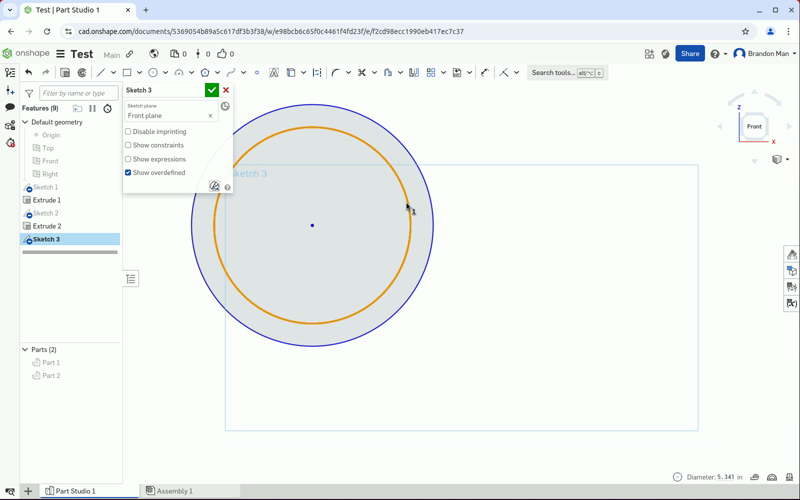
scroll(-6)
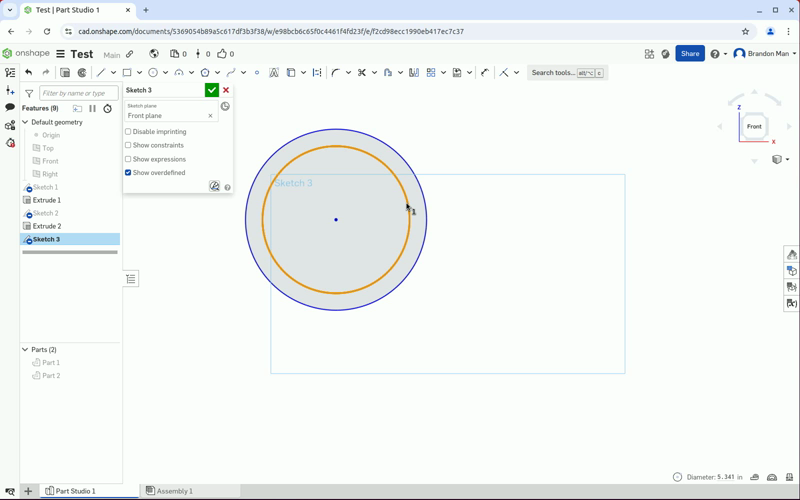
scroll(-6)
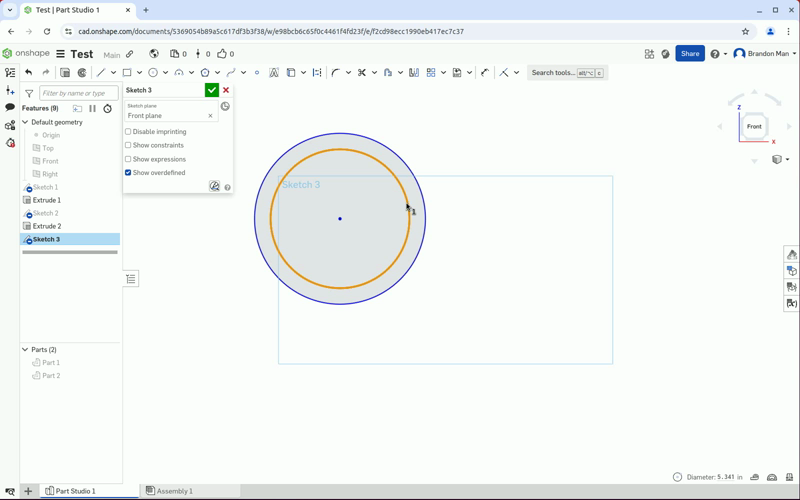
scroll(-6)
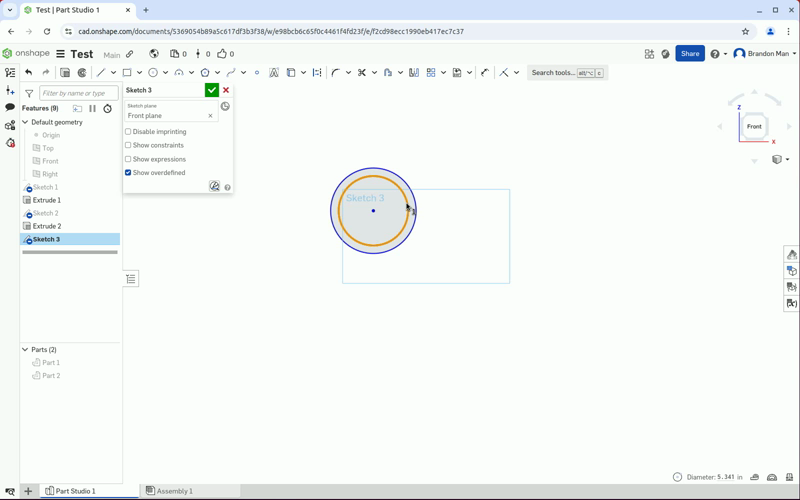
scroll(-6)
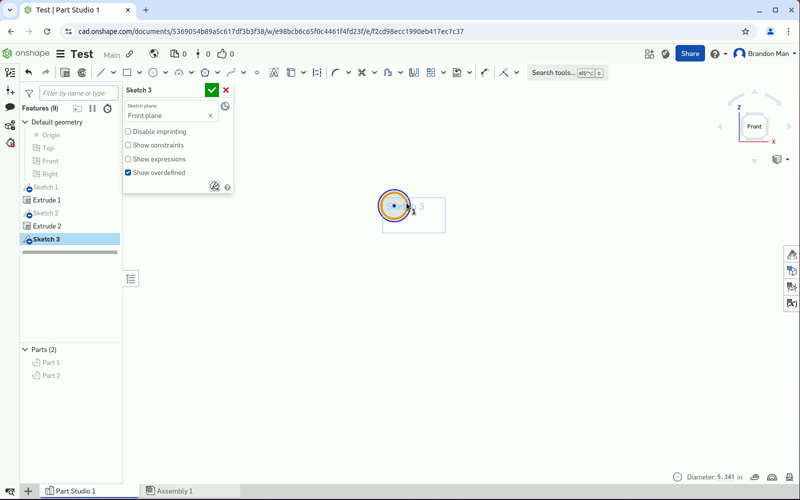
mouse_move(73, 352)
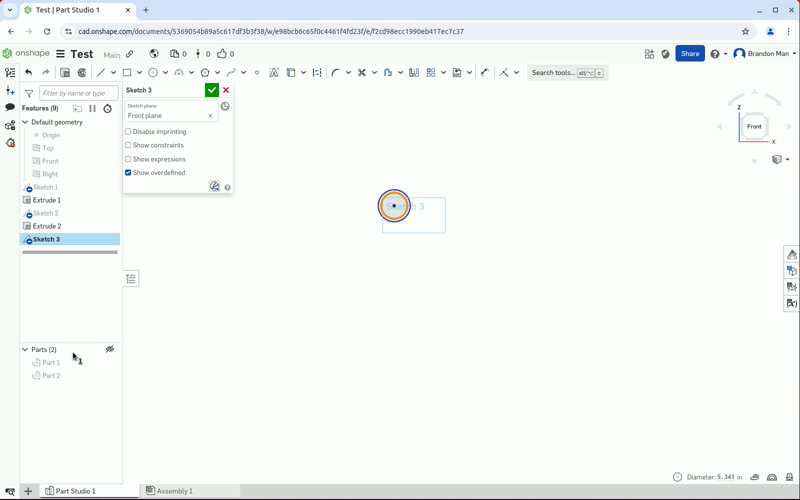
key(shift+y)
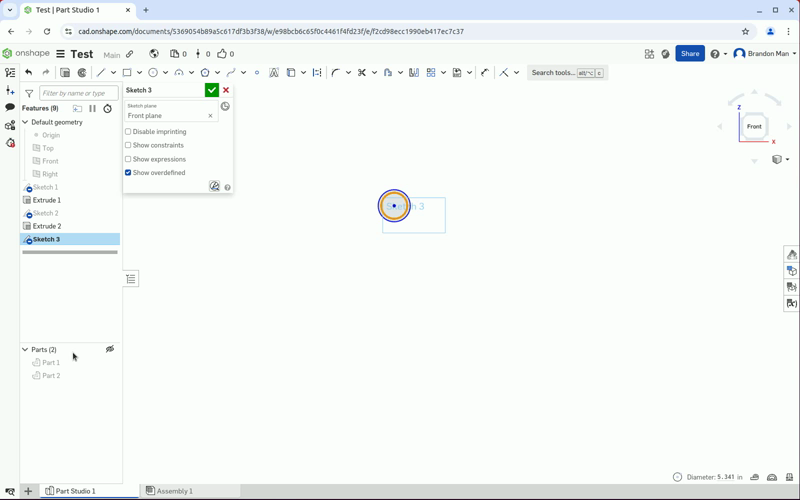
key(shift+e)
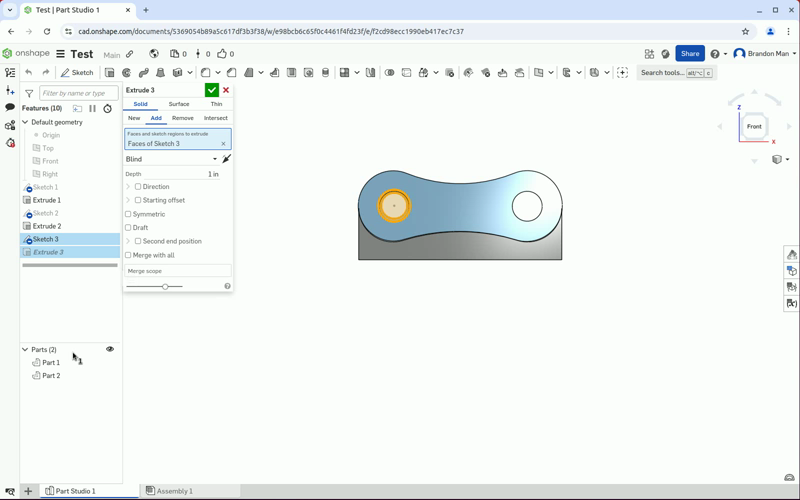
mouse_move(143, 106)
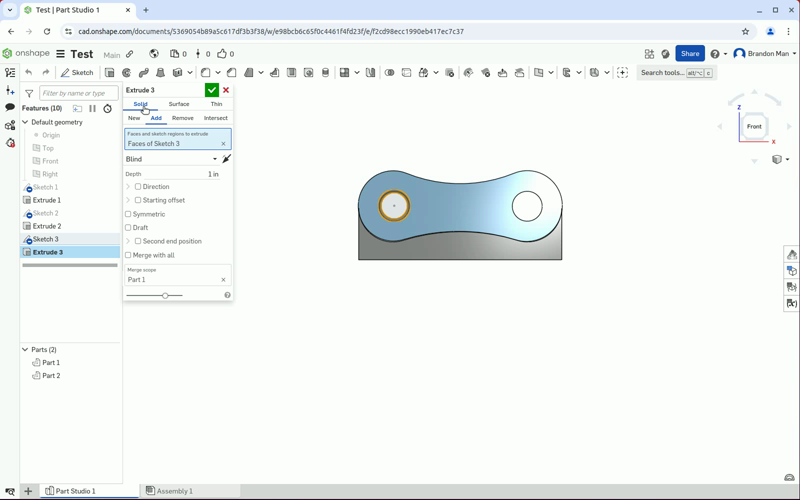
click(143, 106)
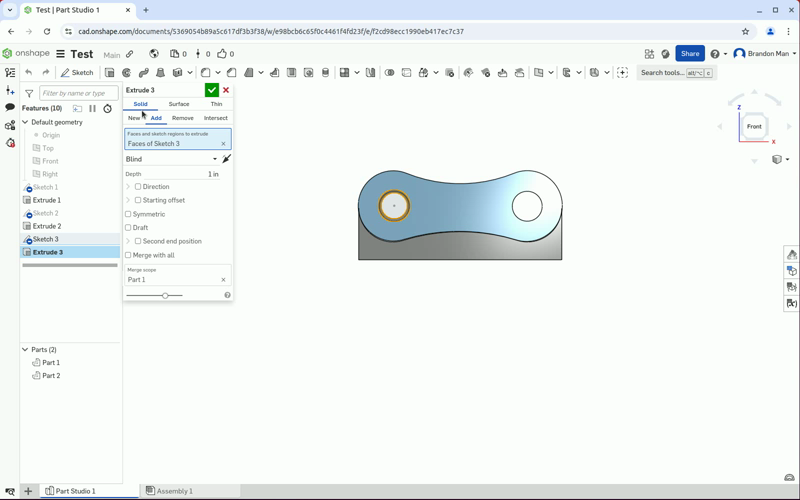
mouse_move(137, 120)
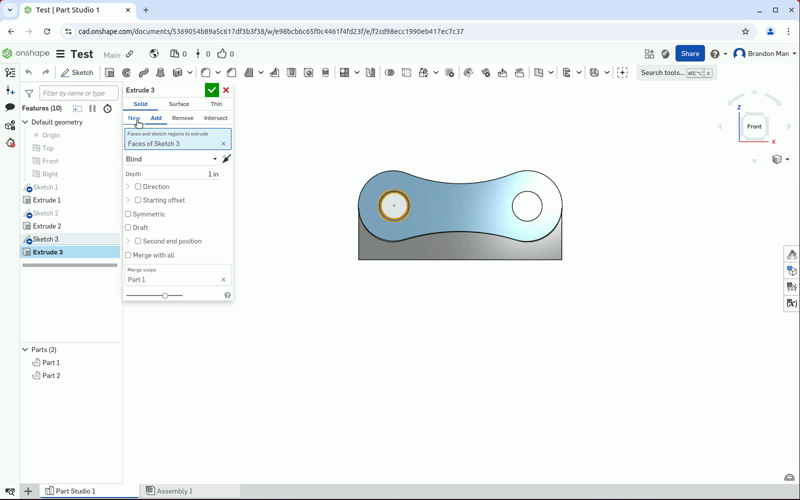
click(137, 120)
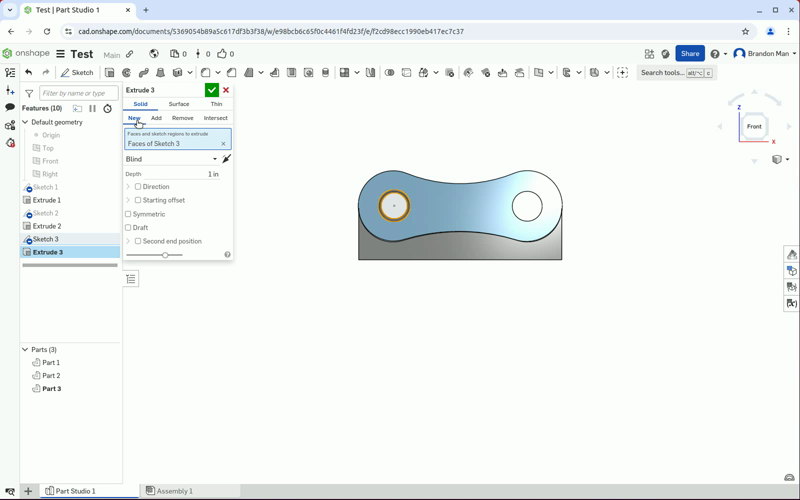
key(tab, 4)
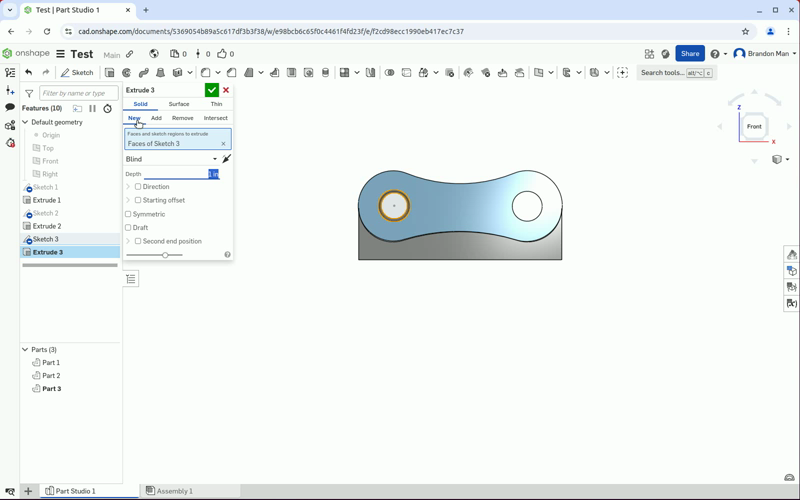
text(8.666)
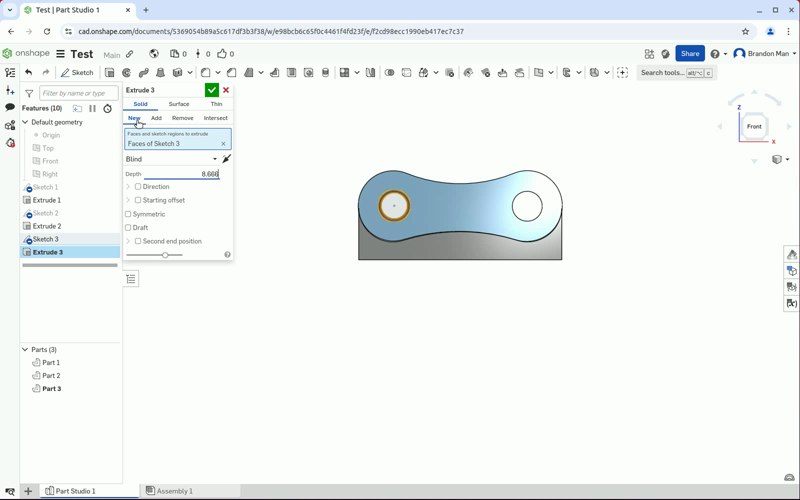
key(tab, 3)
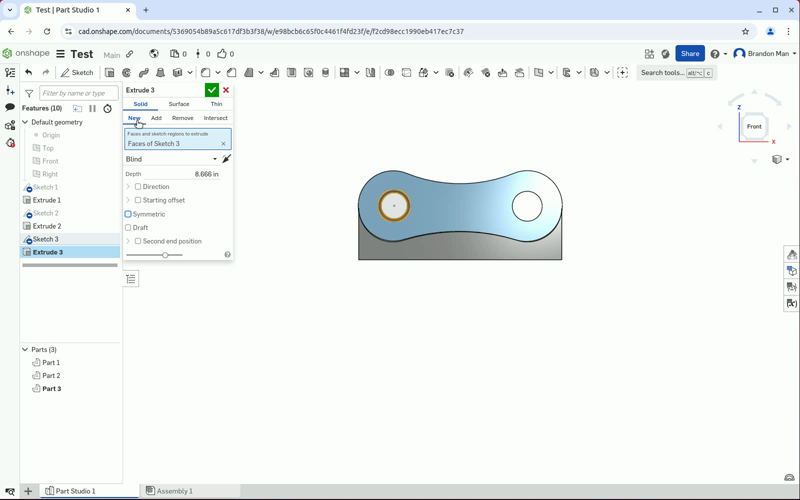
key(space)
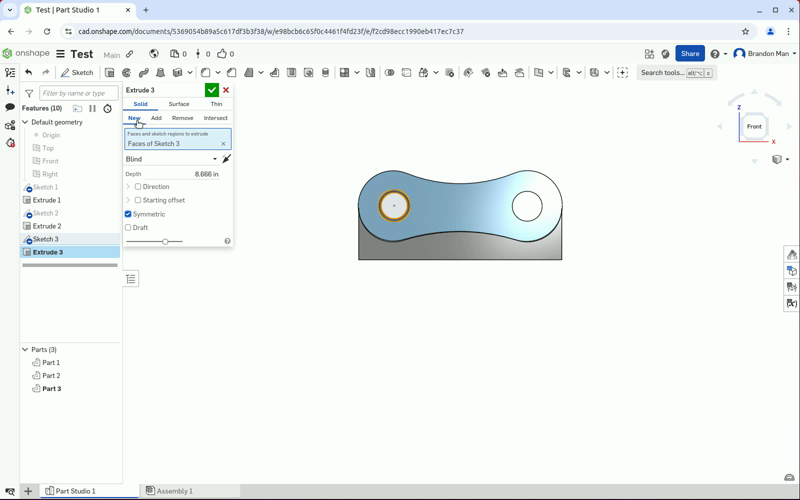
key(enter)
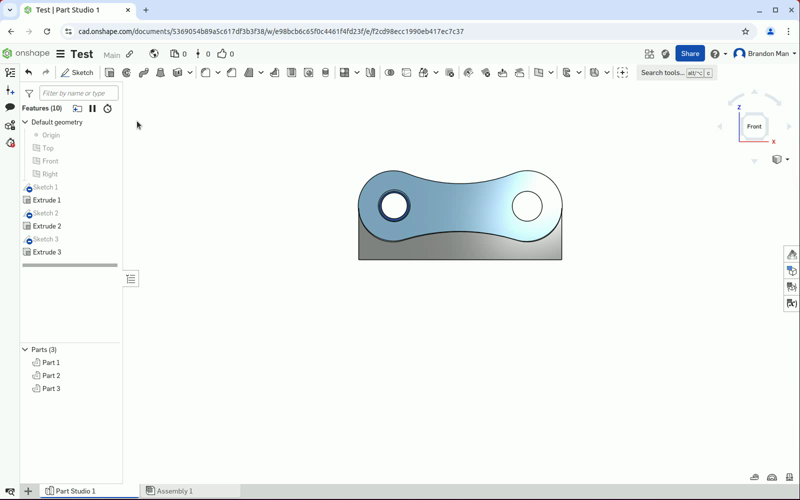
key(shift+h)
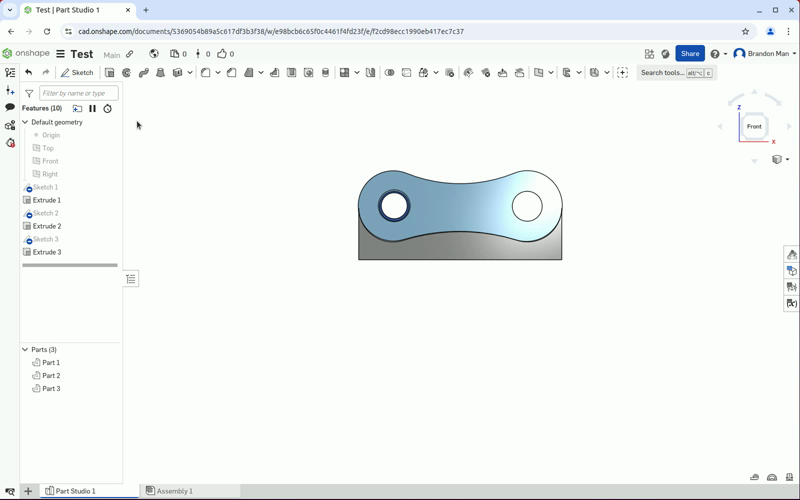
key(shift+h)
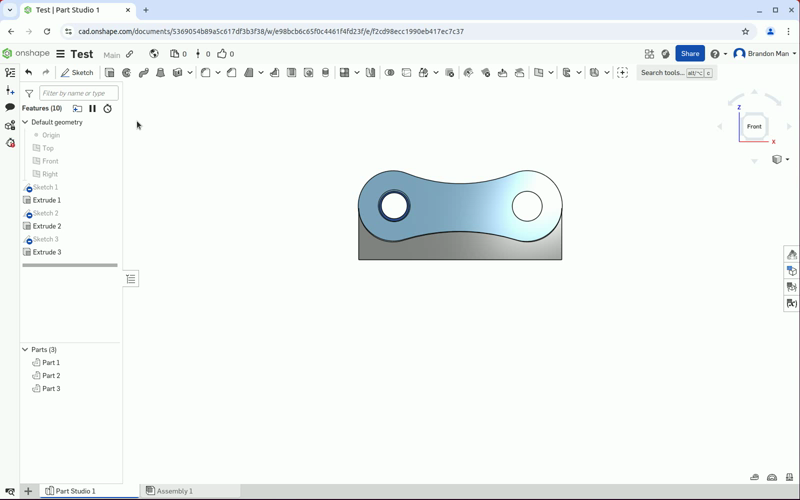
mouse_move(73, 189)
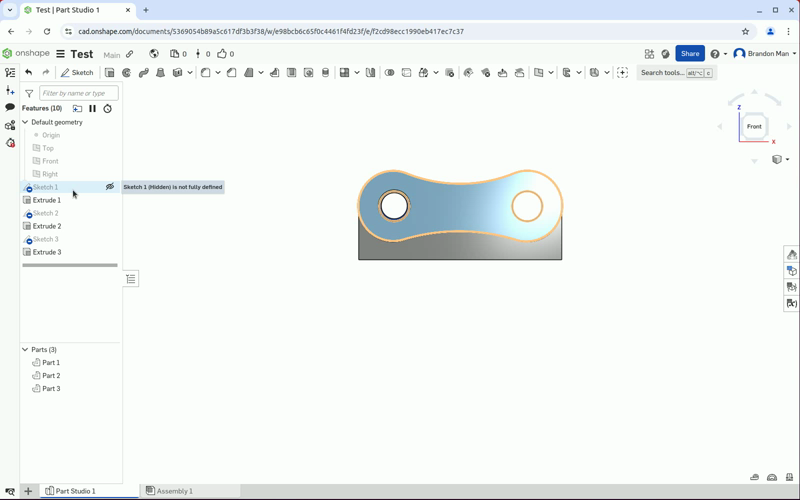
click(73, 189)
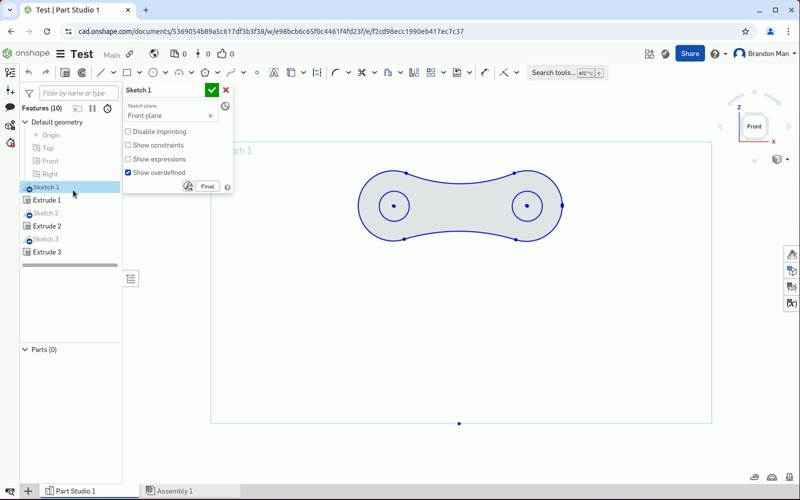
mouse_move(229, 92)
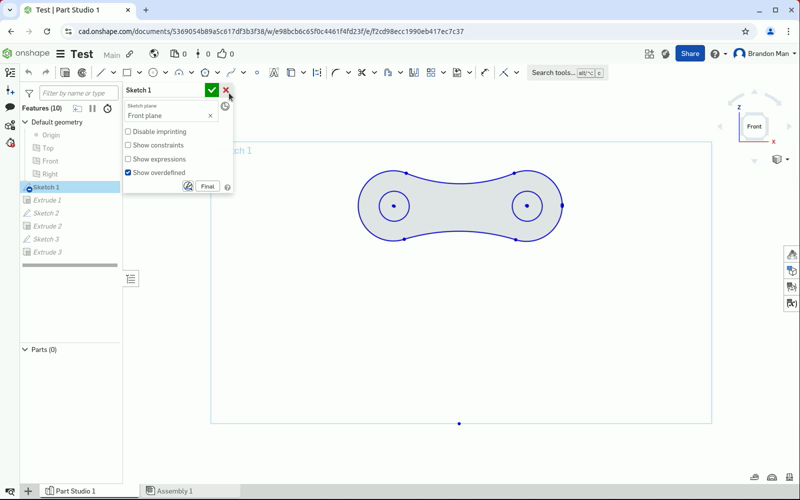
click(229, 92)
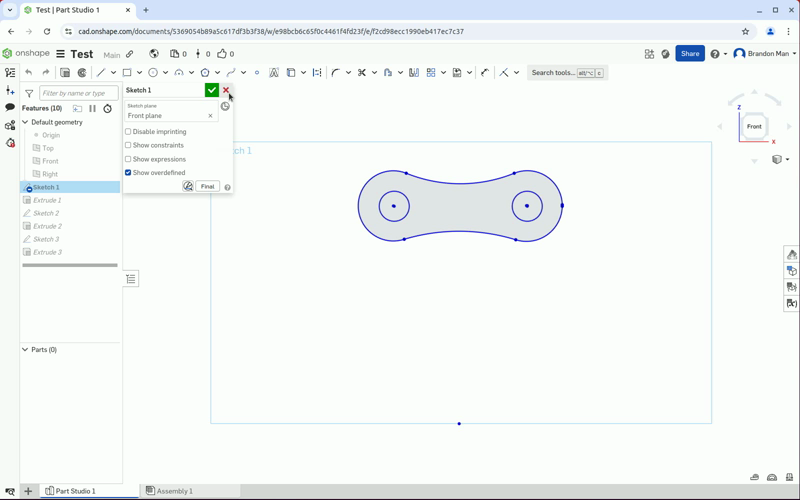
key(shift+s)
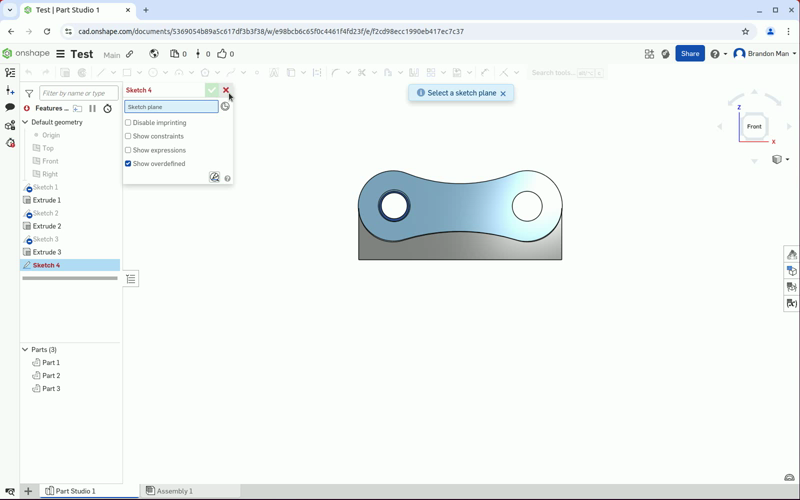
mouse_move(73, 163)
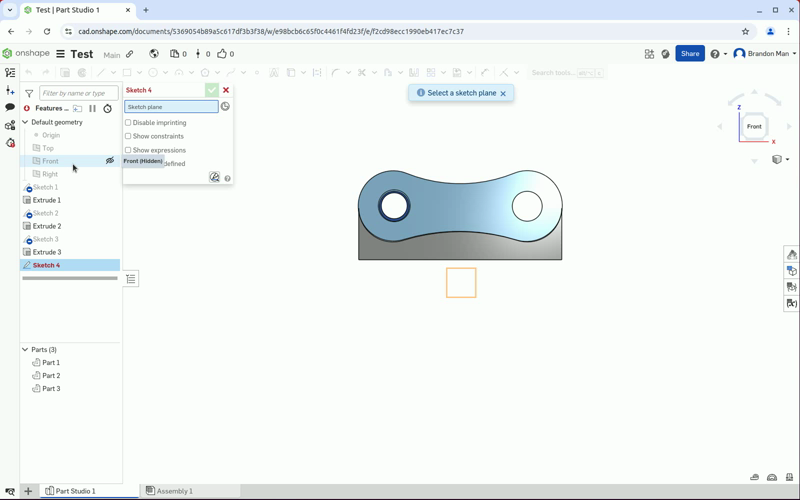
click(73, 163)
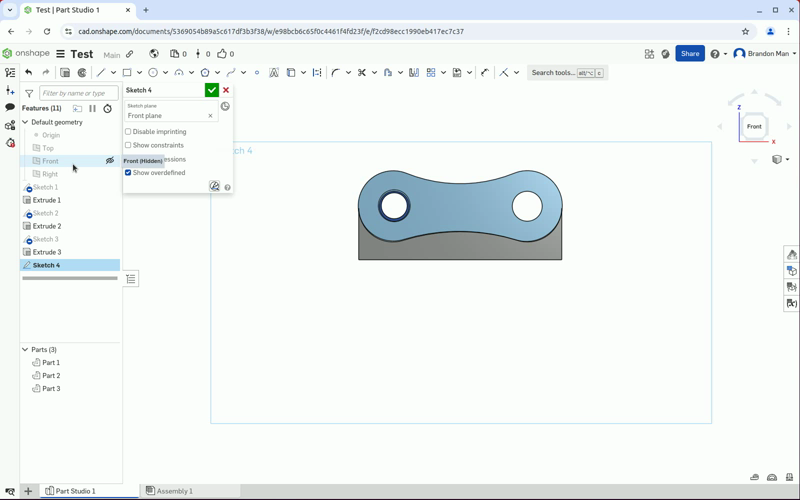
mouse_move(73, 352)
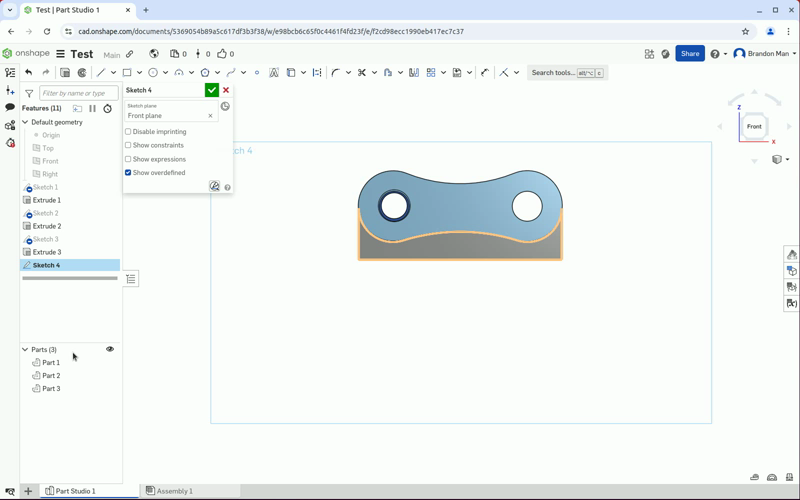
key(y)
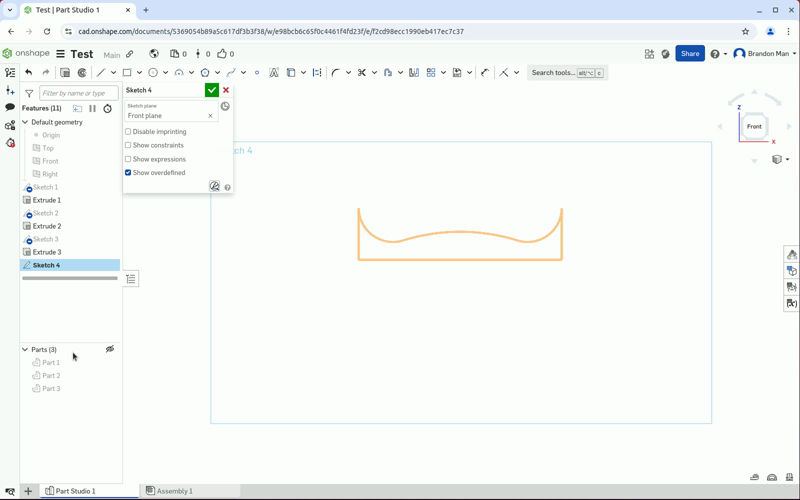
key(c)
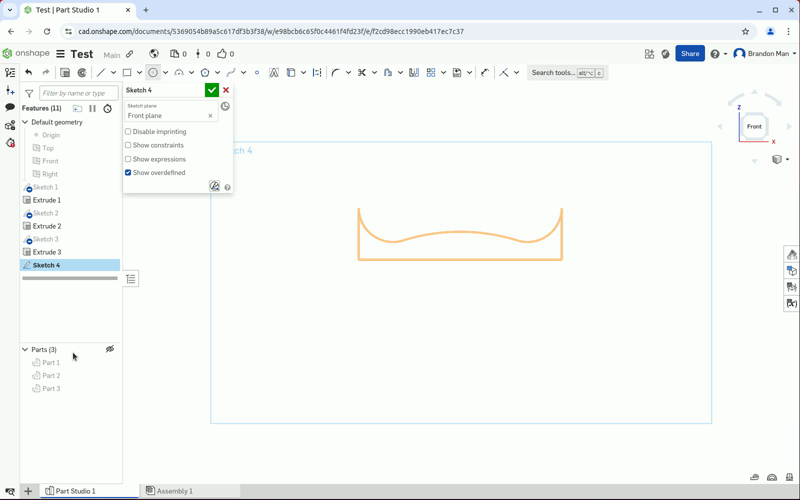
key_down(shift)
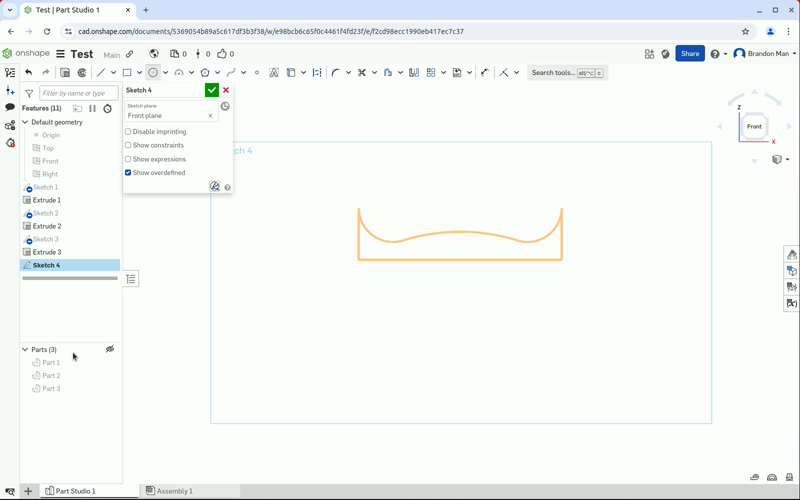
mouse_move(528, 205)
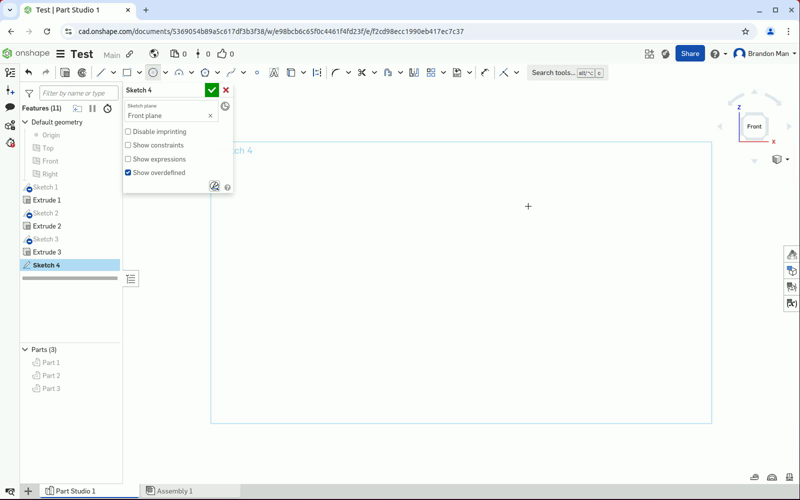
click(528, 205)
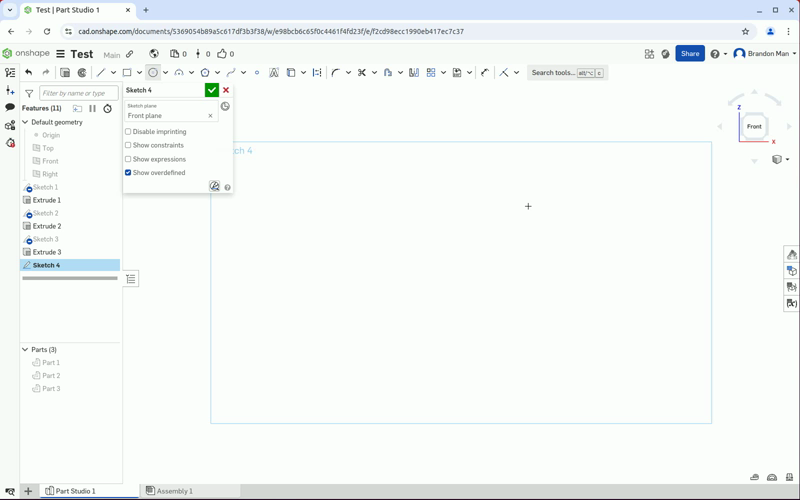
key_up(shift)
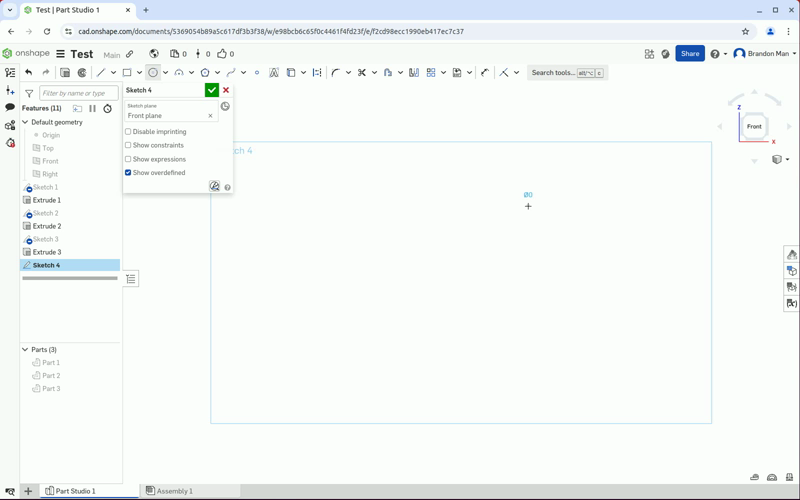
mouse_move(543, 205)
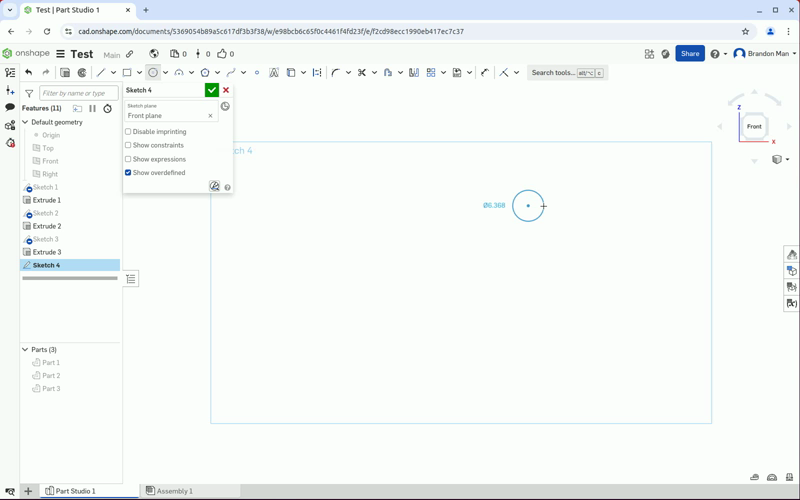
click(543, 205)
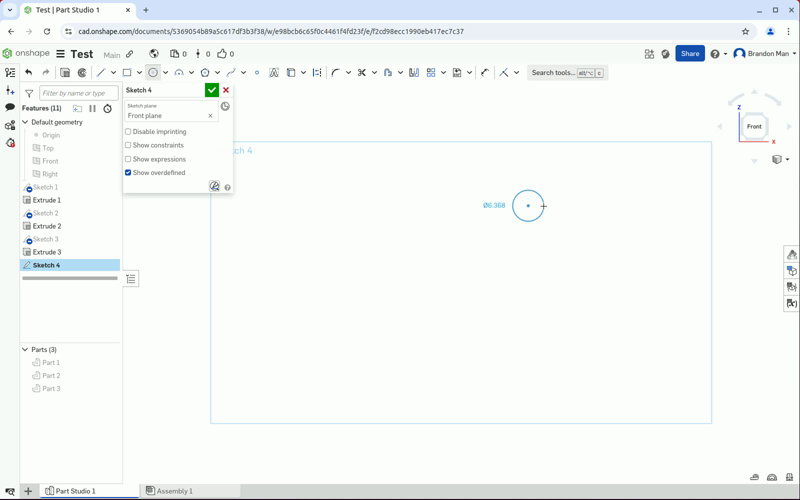
key(esc)
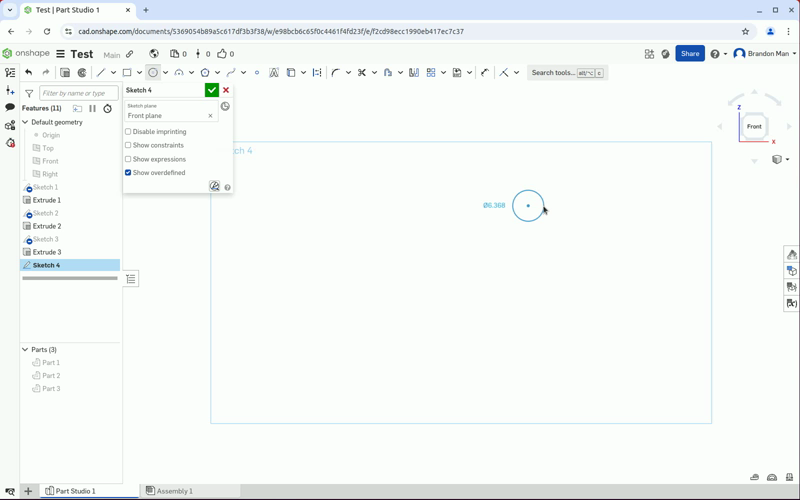
key(c)
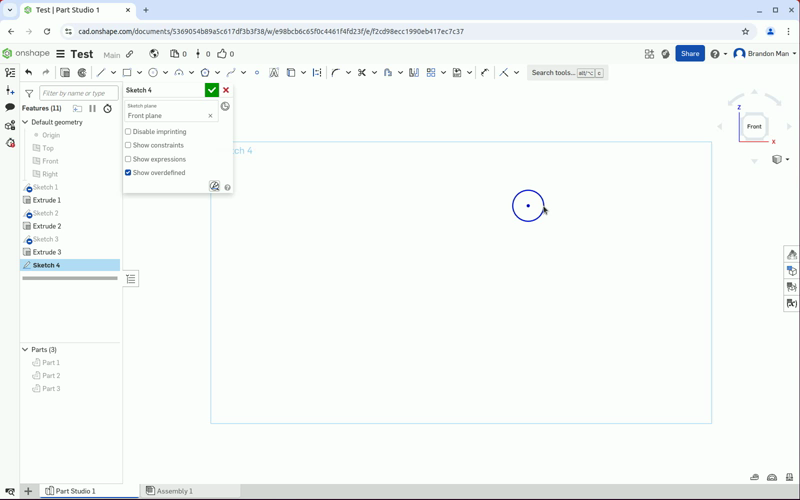
key_down(shift)
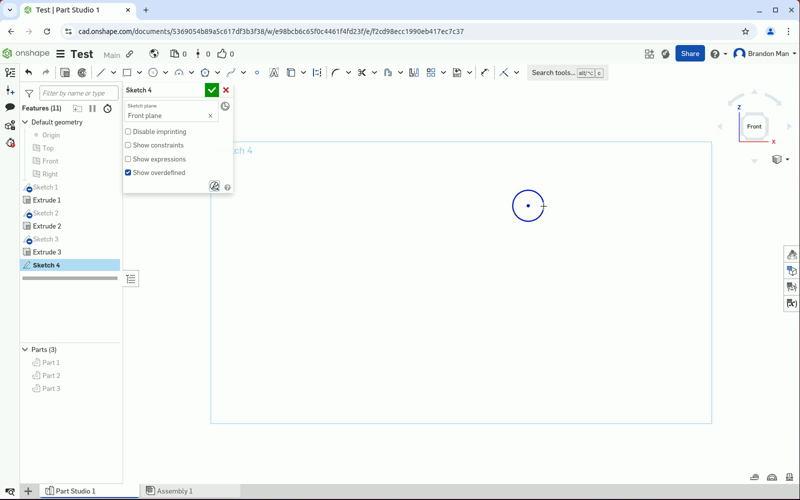
mouse_move(528, 205)
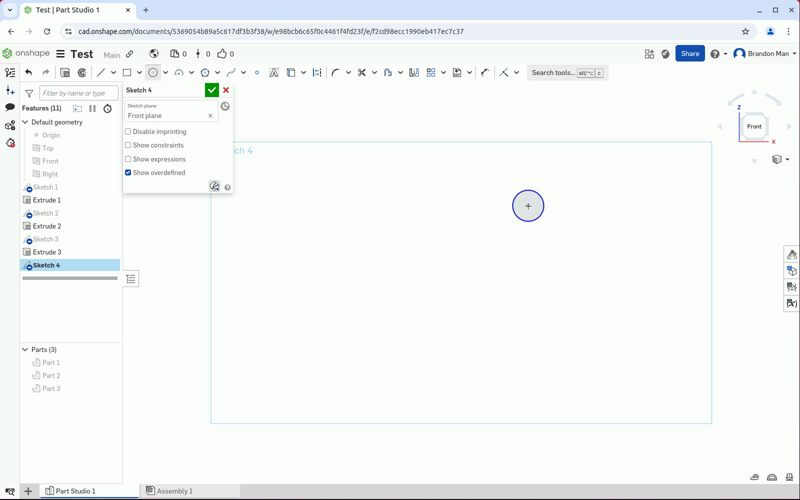
click(528, 205)
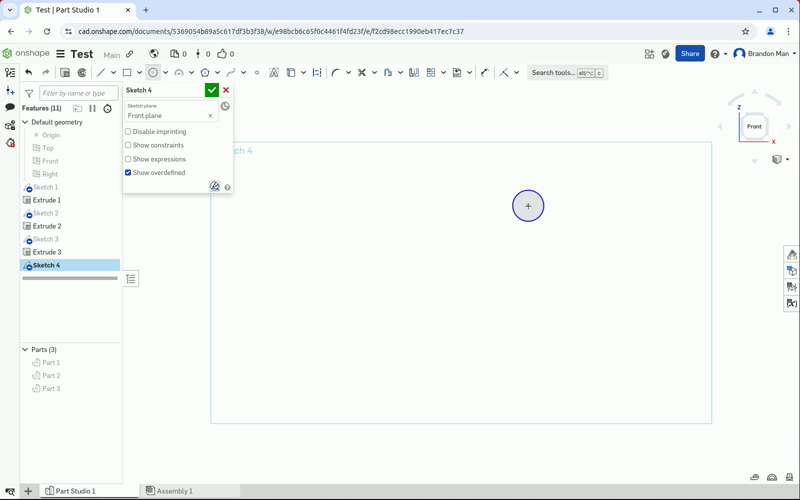
key_up(shift)
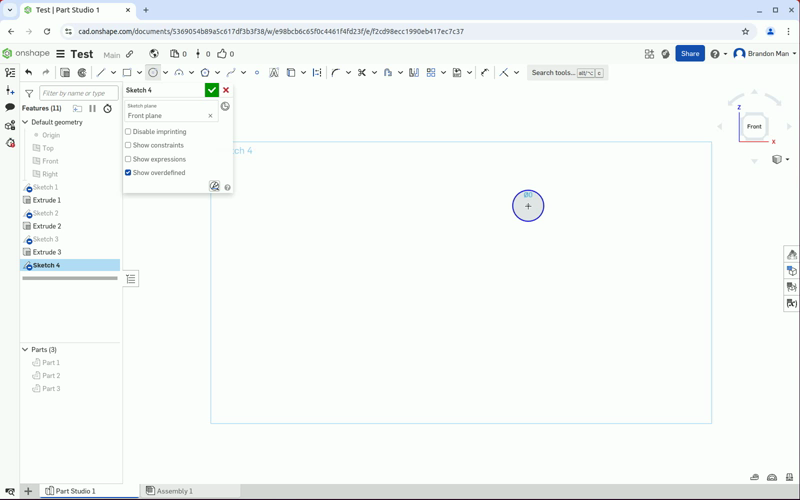
mouse_move(540, 205)
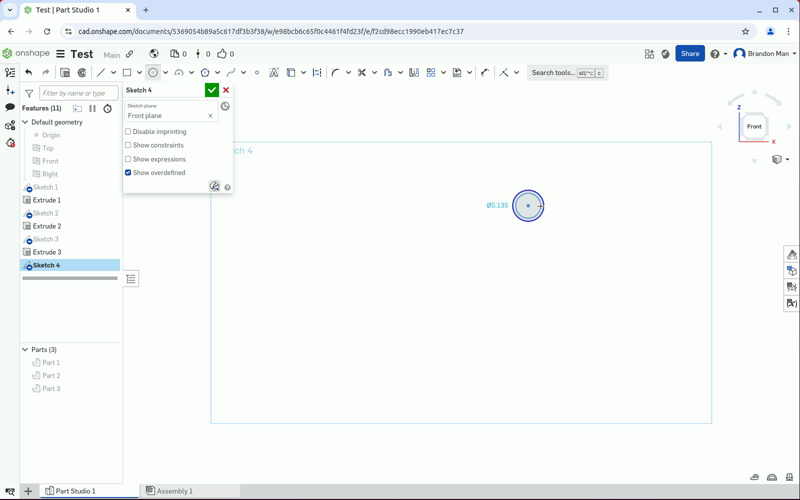
scroll(6)
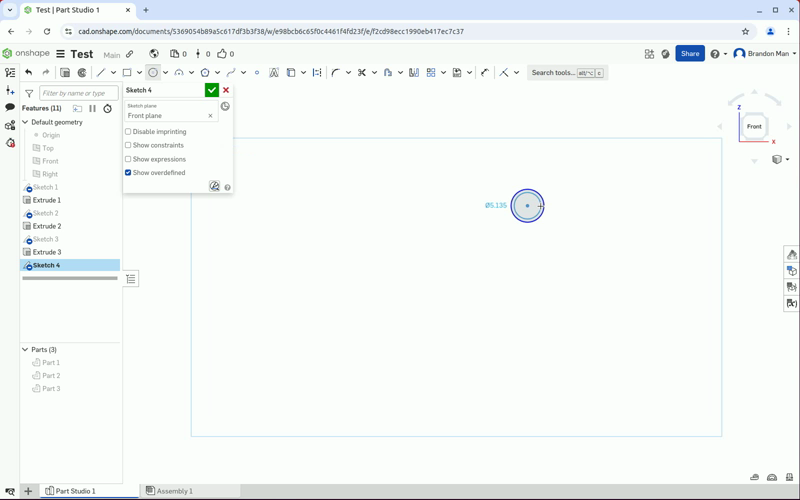
scroll(6)
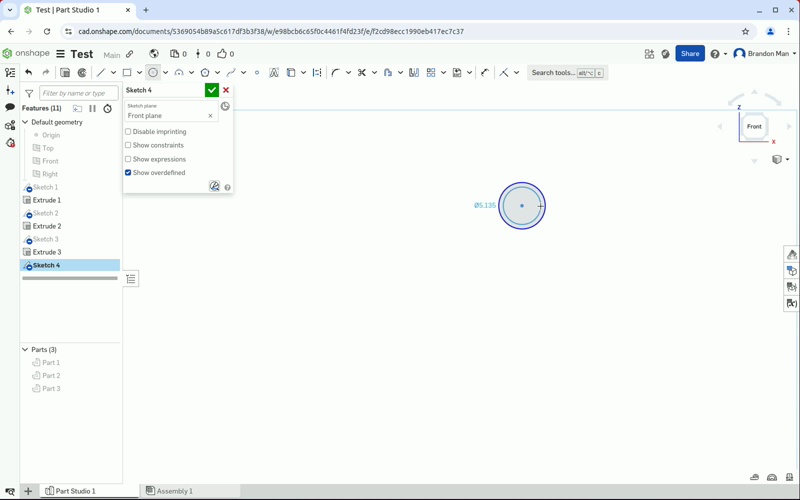
scroll(6)
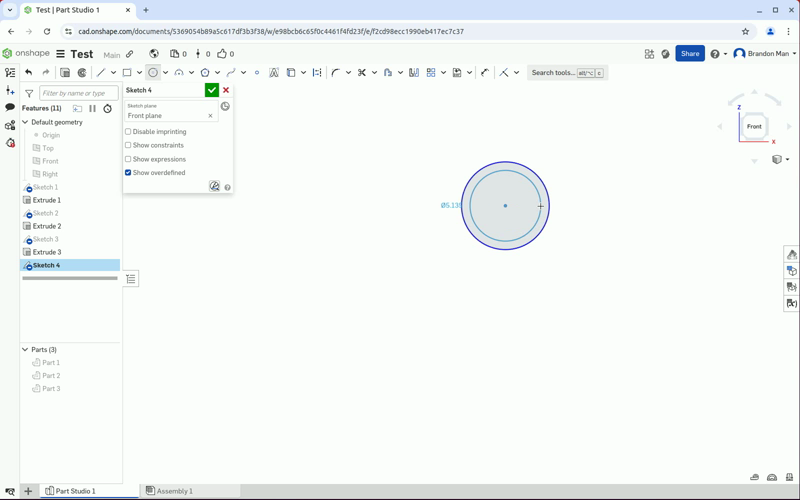
scroll(6)
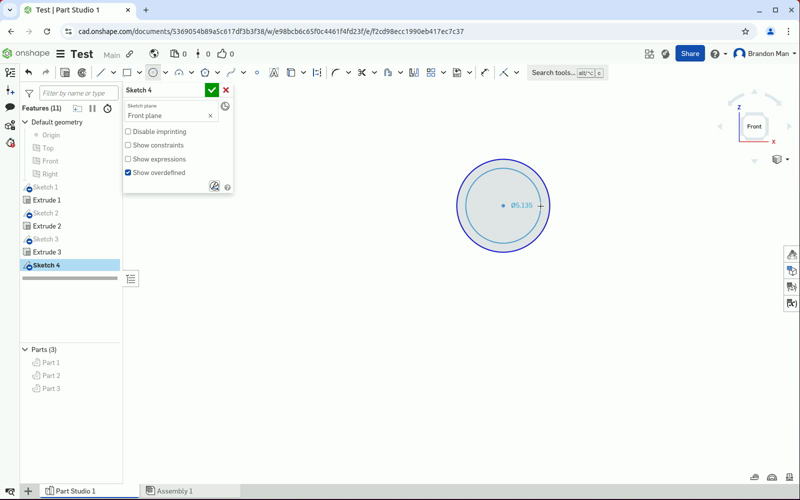
scroll(6)
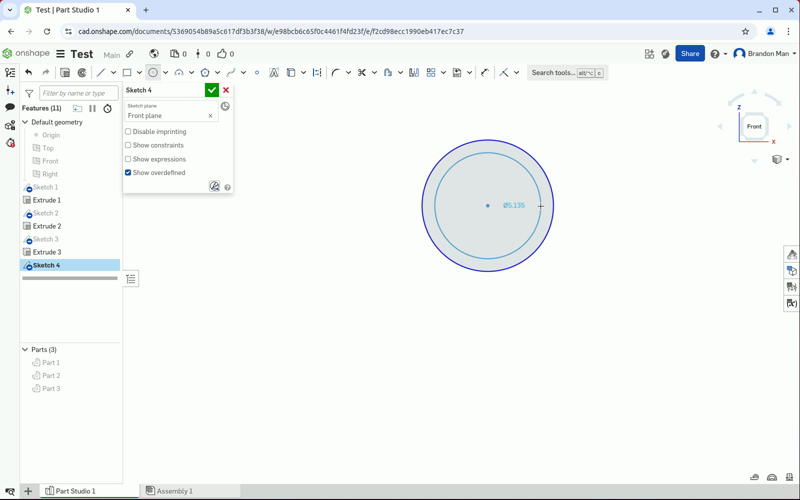
scroll(6)
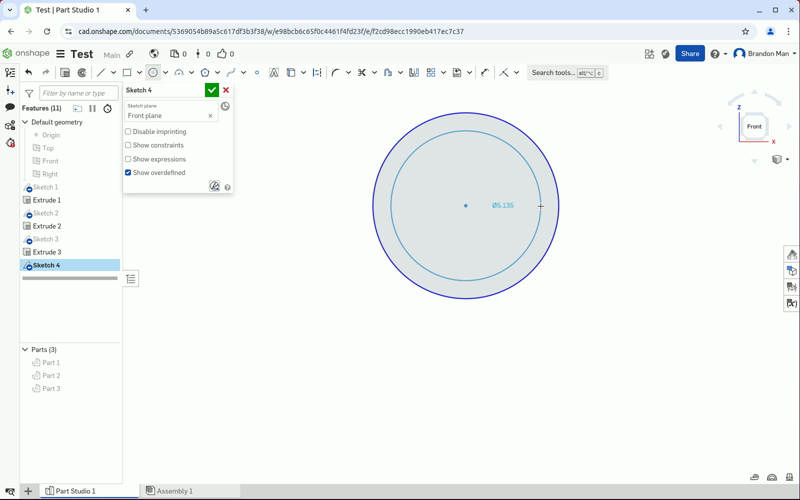
scroll(6)
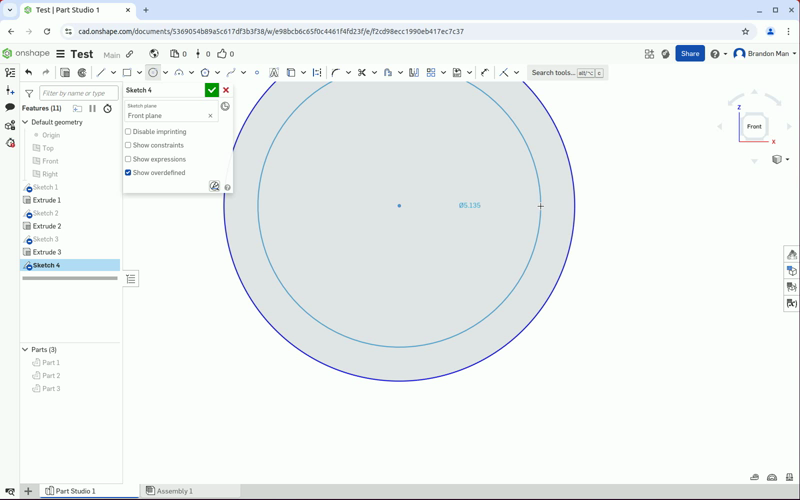
click(540, 205)
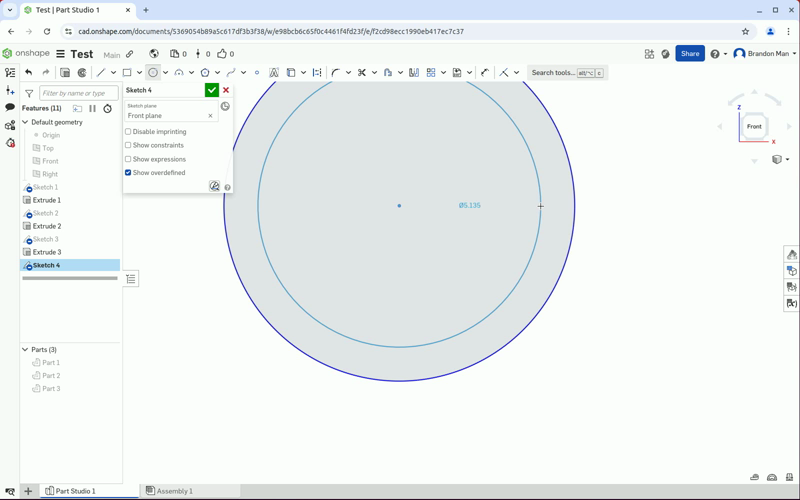
scroll(-6)
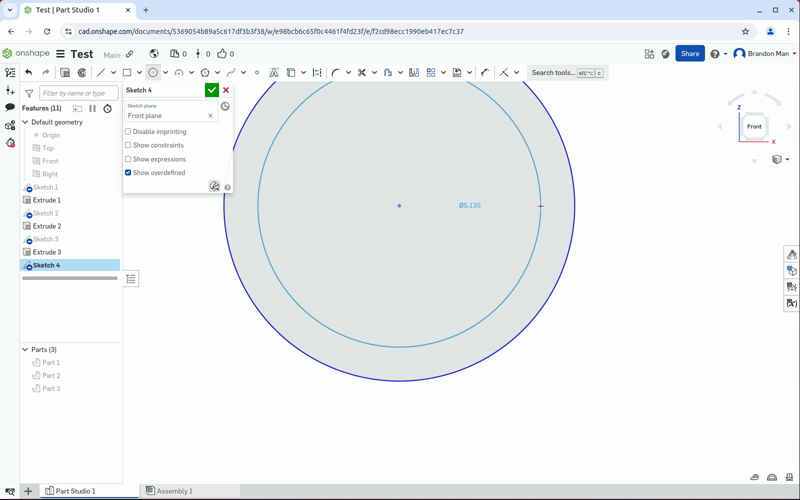
scroll(-6)
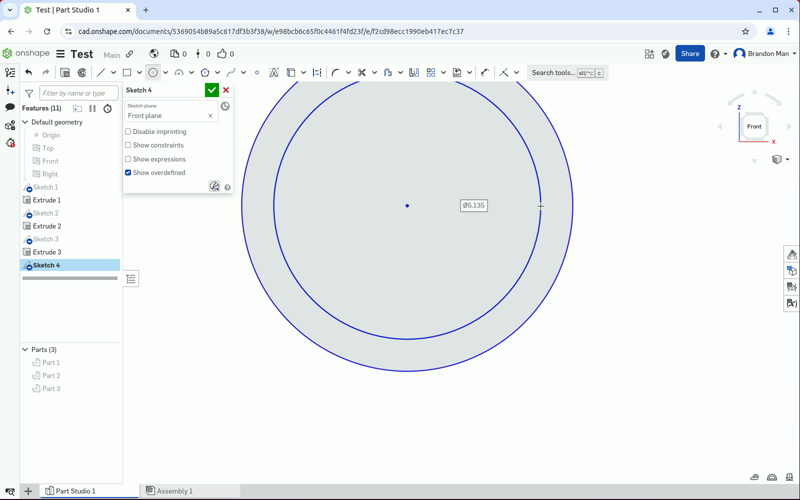
scroll(-6)
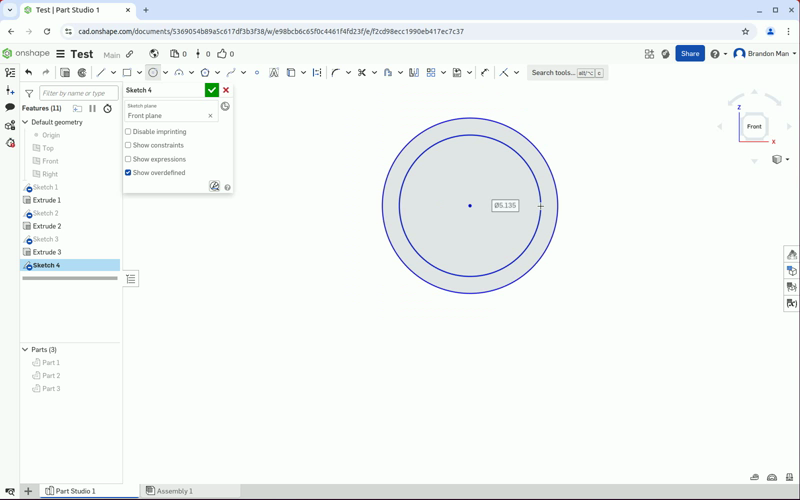
scroll(-6)
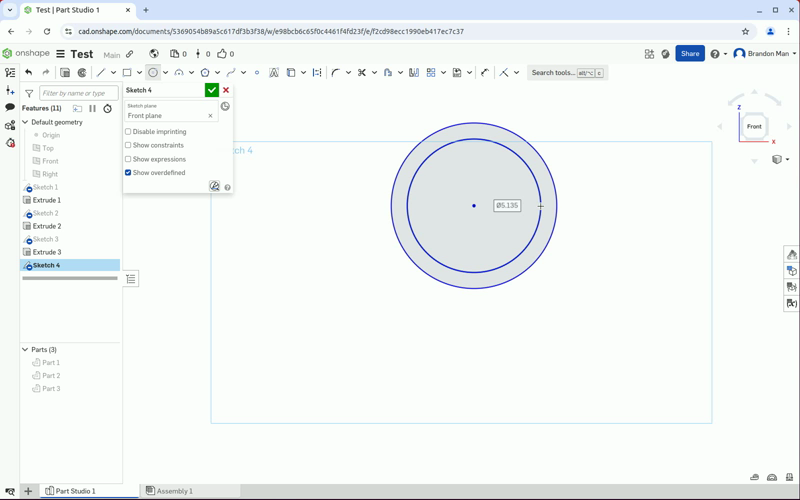
scroll(-6)
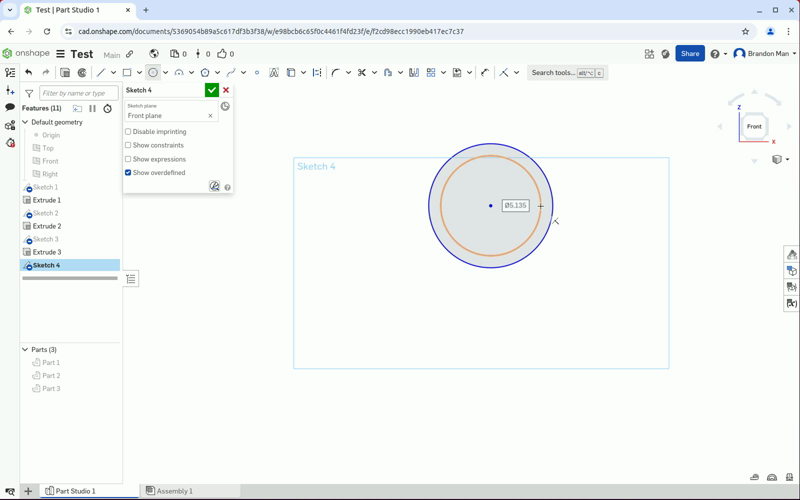
scroll(-6)
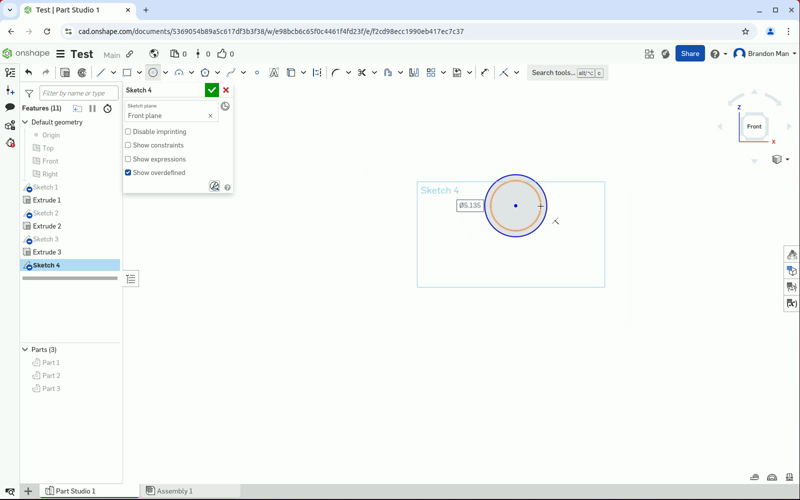
scroll(-6)
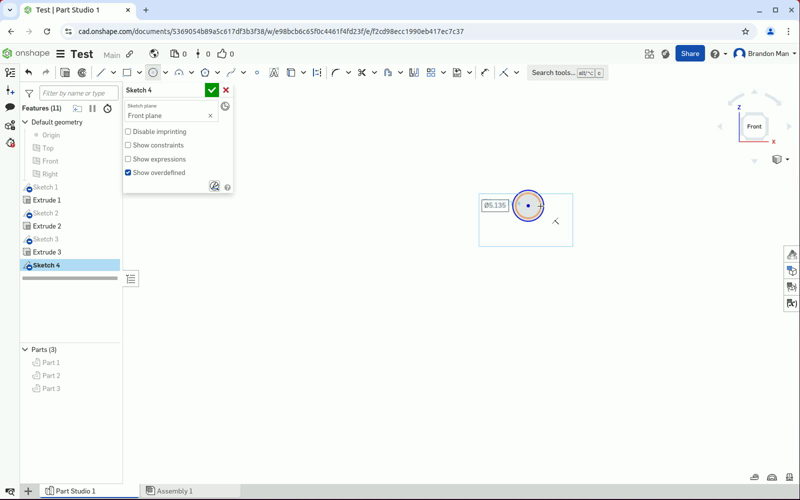
key(esc)
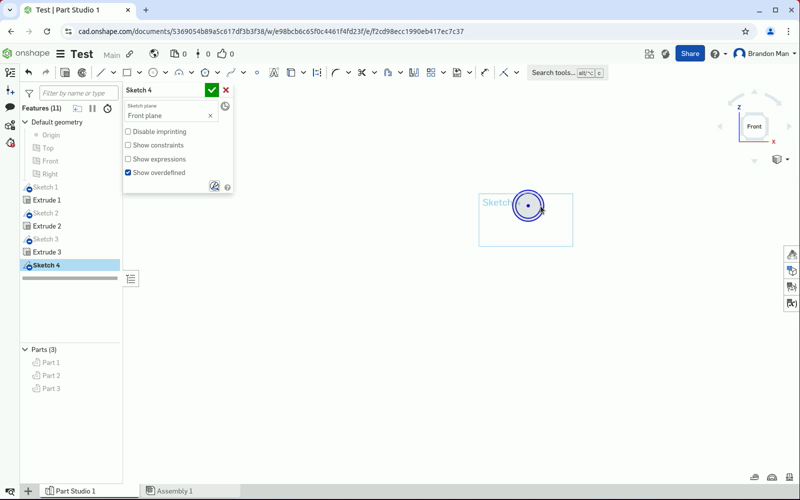
mouse_move(523, 219)
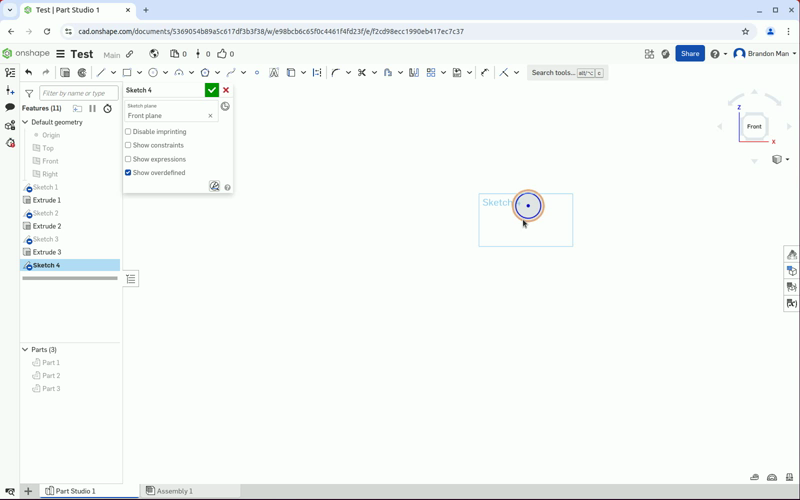
scroll(6)
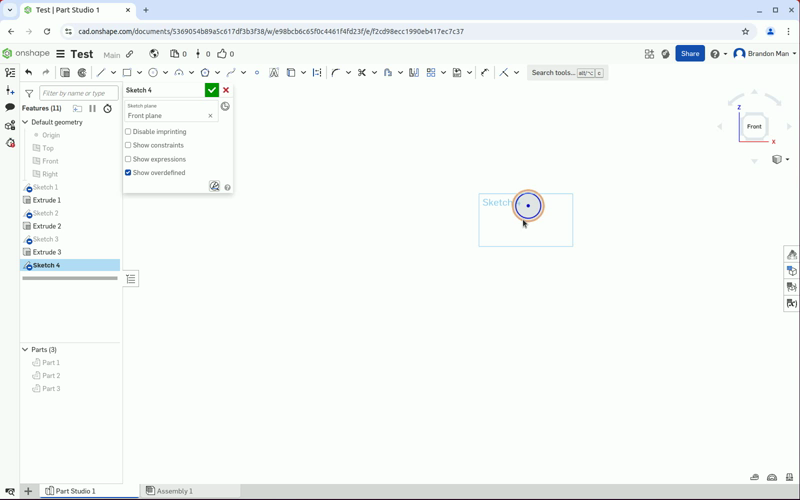
scroll(6)
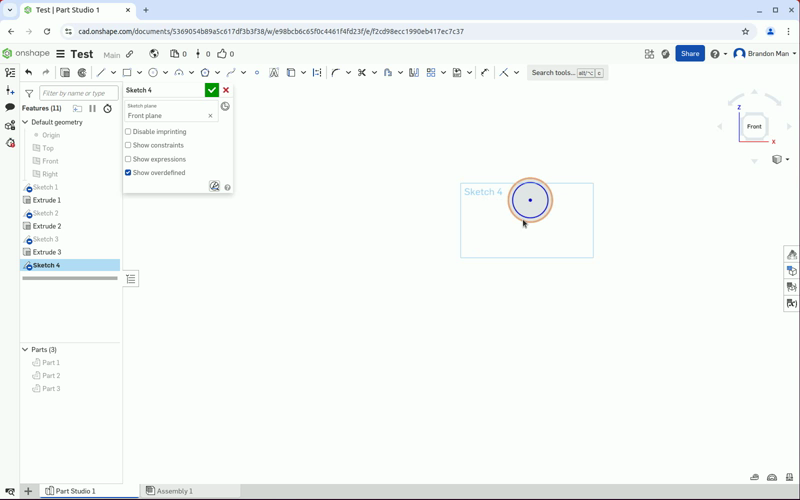
scroll(6)
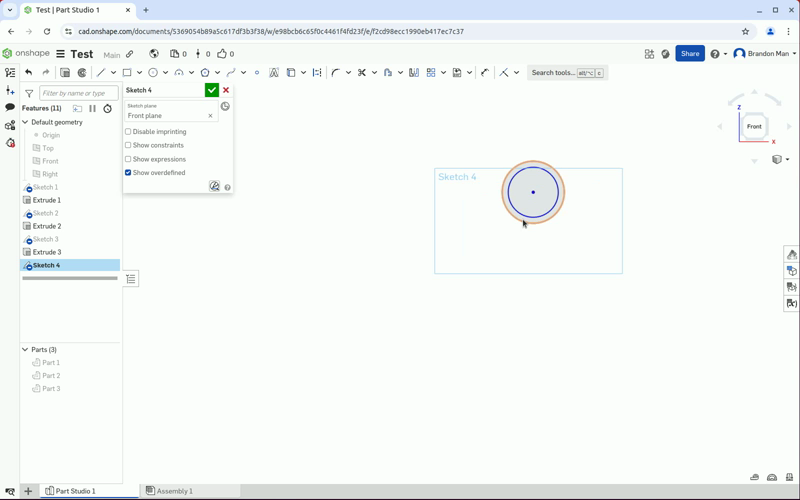
scroll(6)
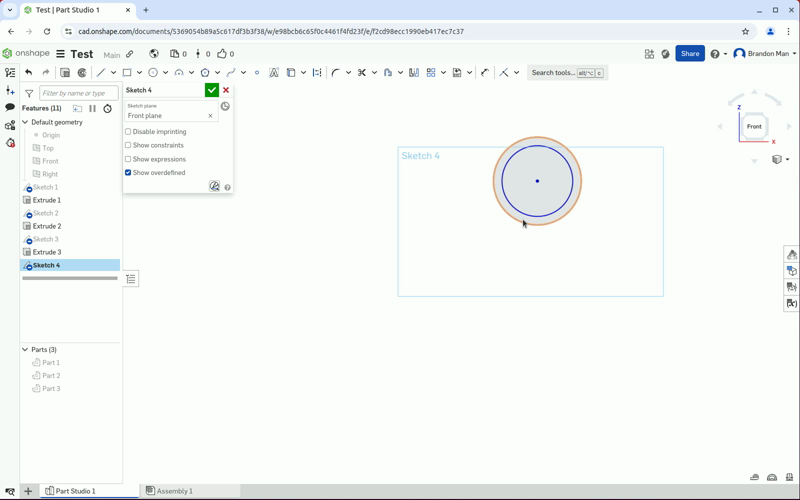
scroll(6)
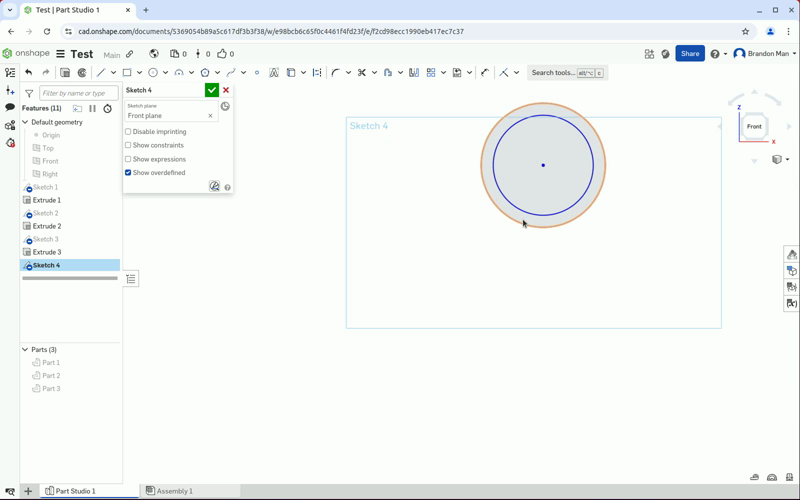
scroll(6)
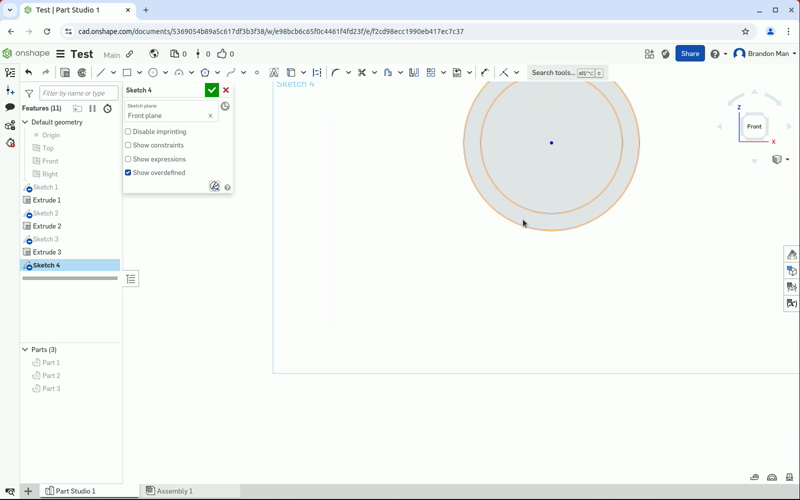
scroll(6)
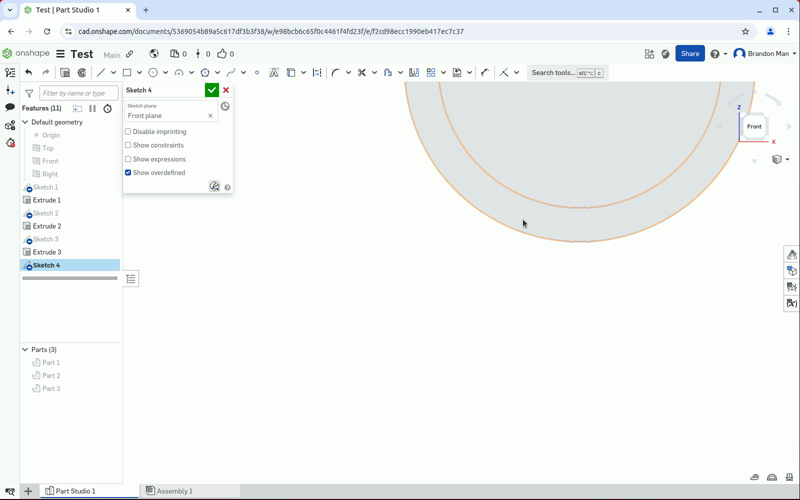
click(523, 219)
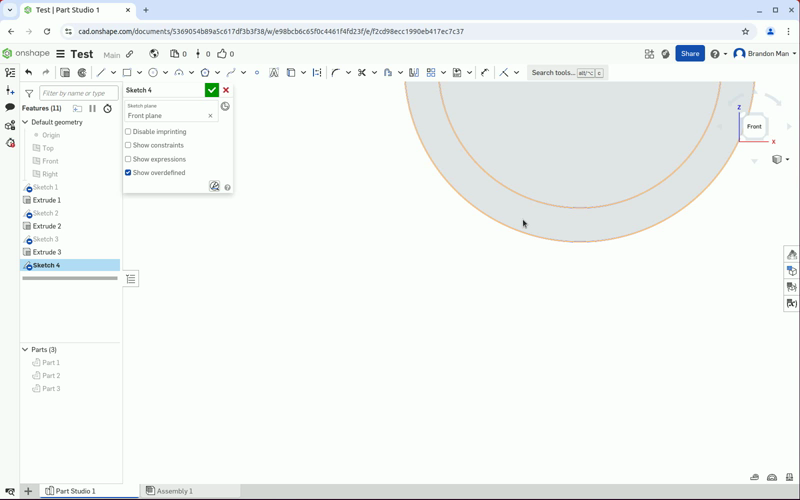
scroll(-6)
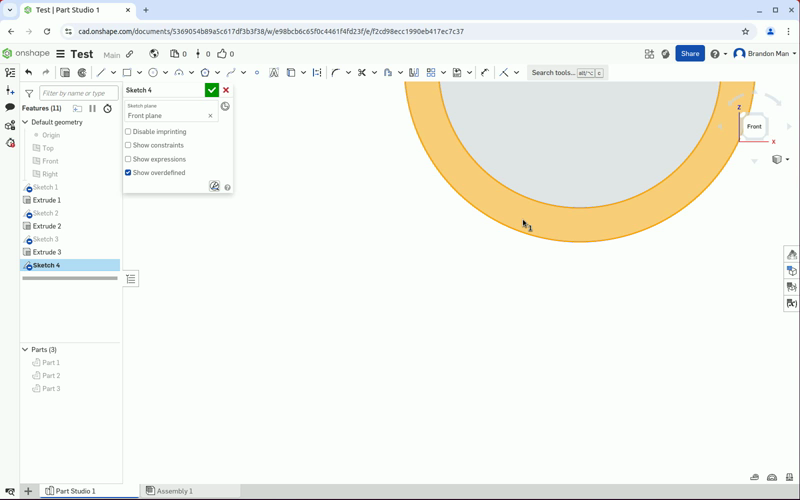
scroll(-6)
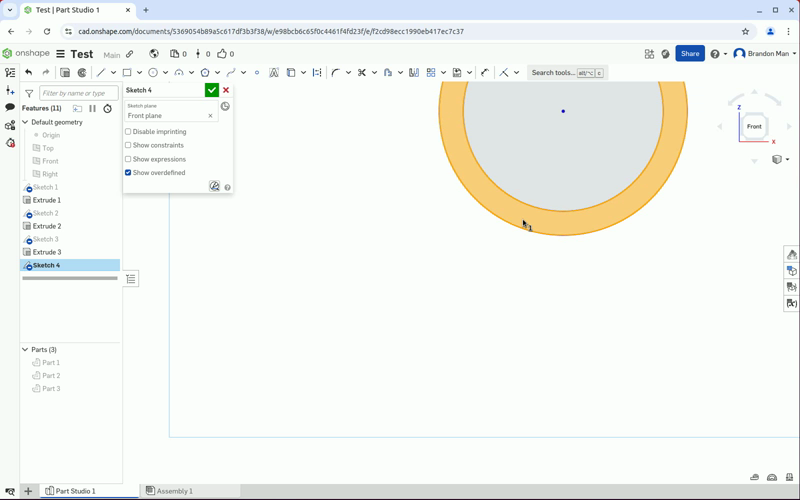
scroll(-6)
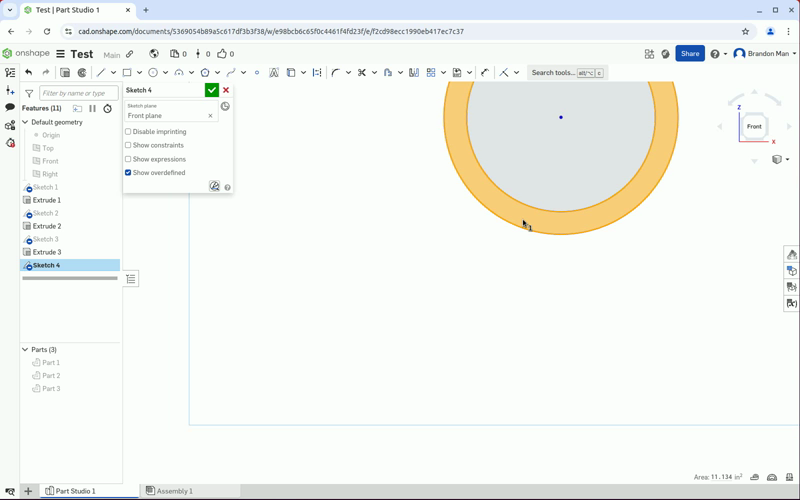
scroll(-6)
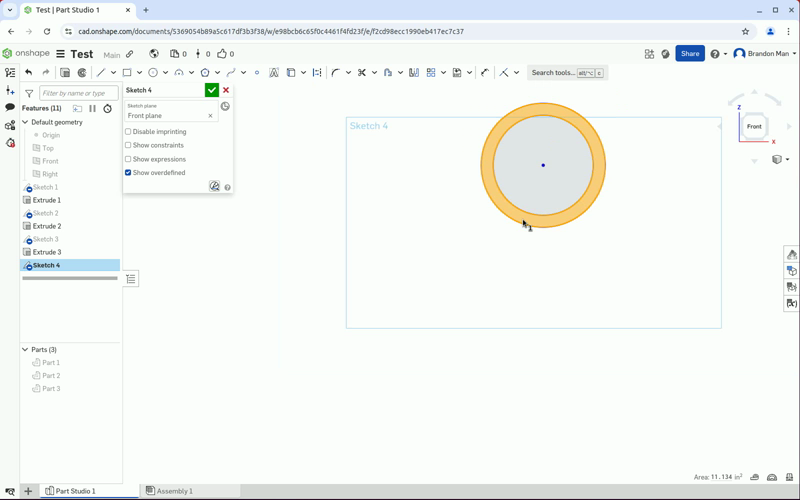
scroll(-6)
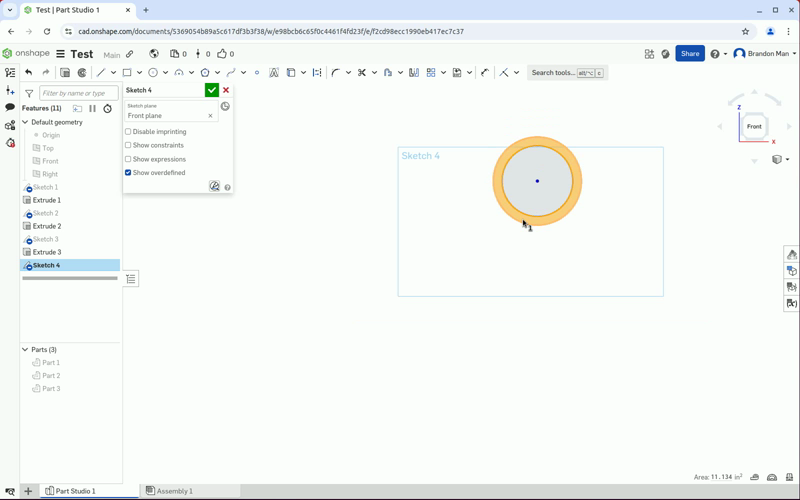
scroll(-6)
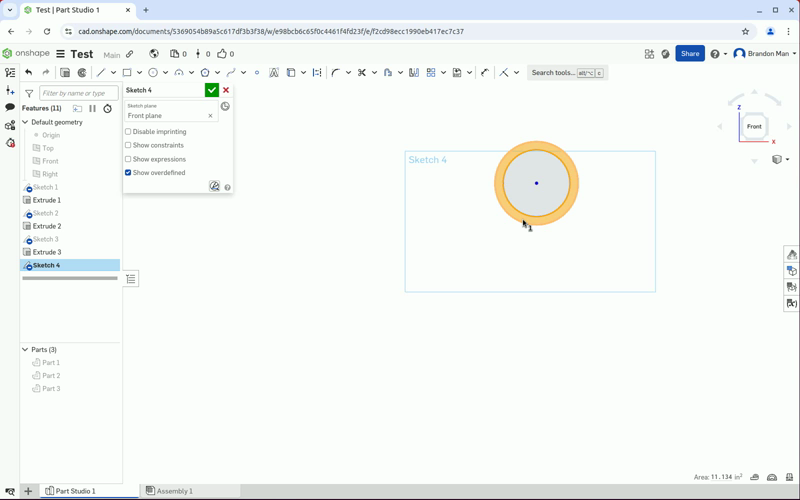
scroll(-6)
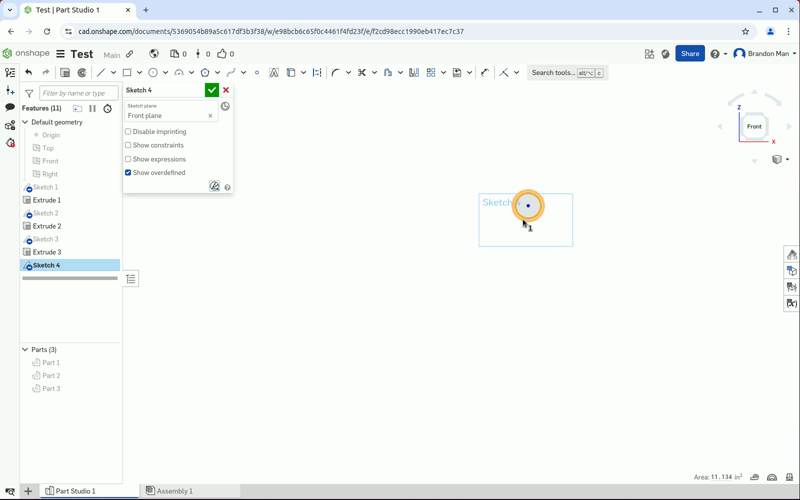
mouse_move(73, 352)
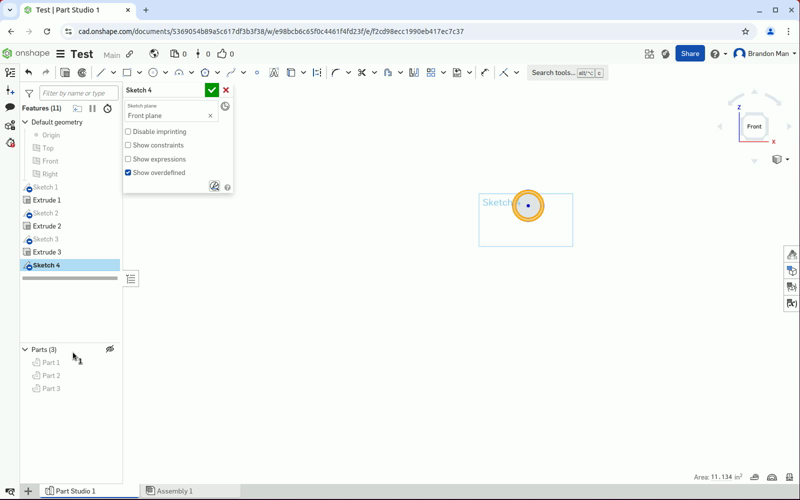
key(shift+y)
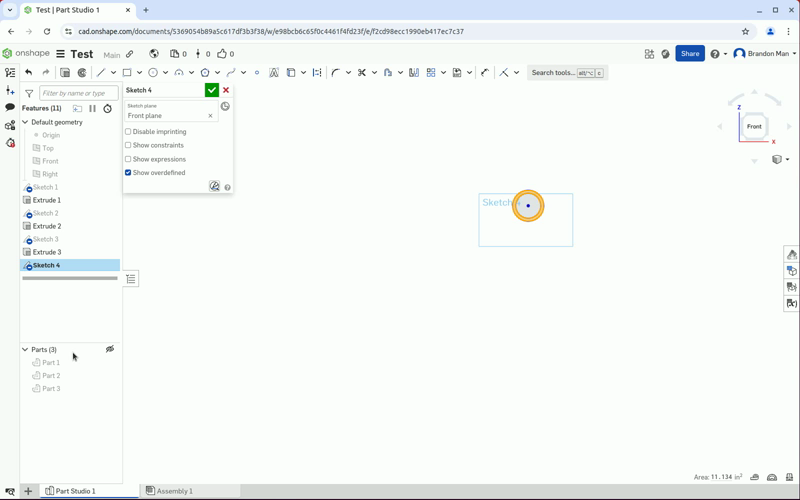
key(shift+e)
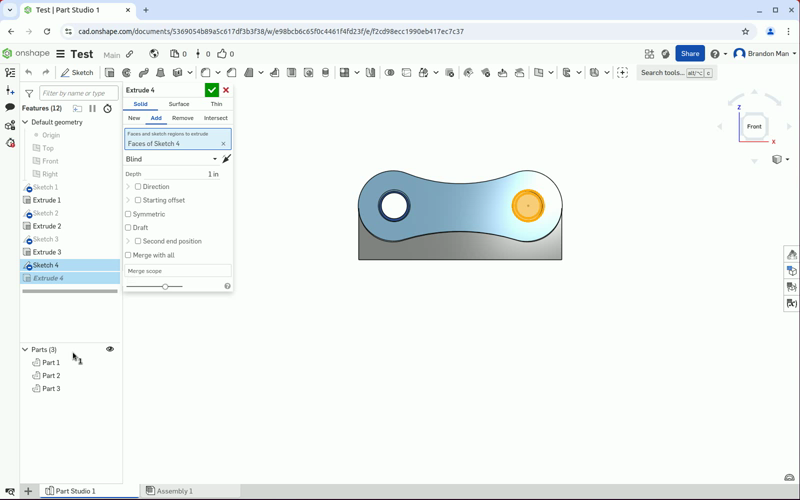
mouse_move(143, 106)
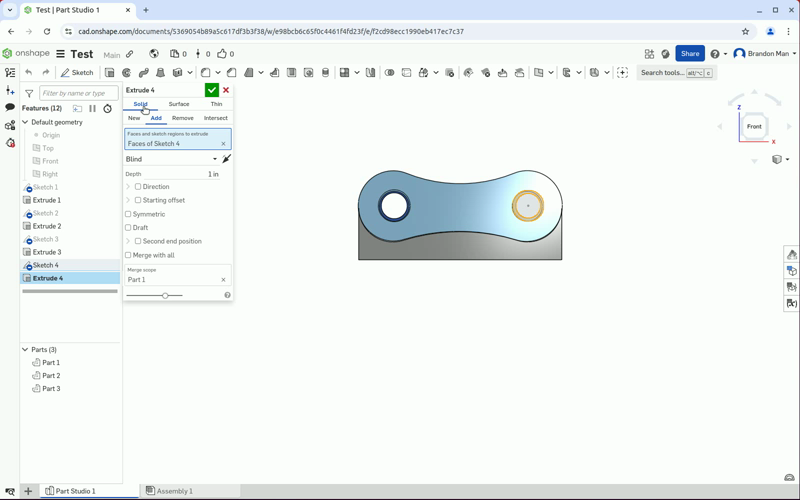
click(143, 106)
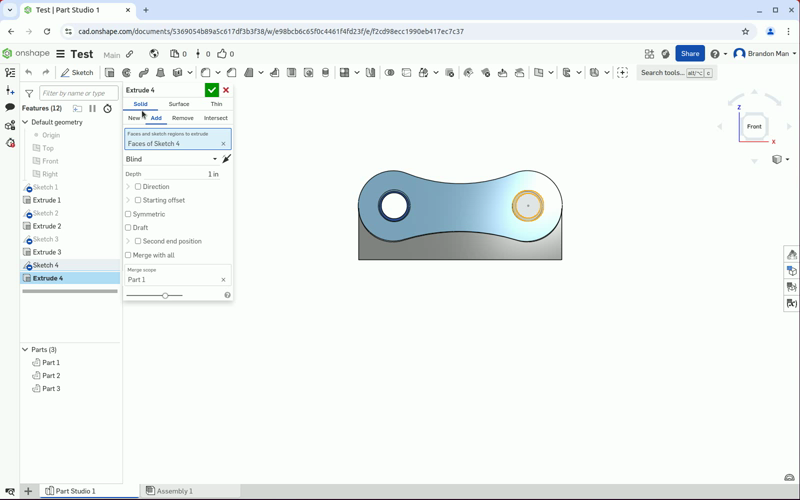
mouse_move(137, 120)
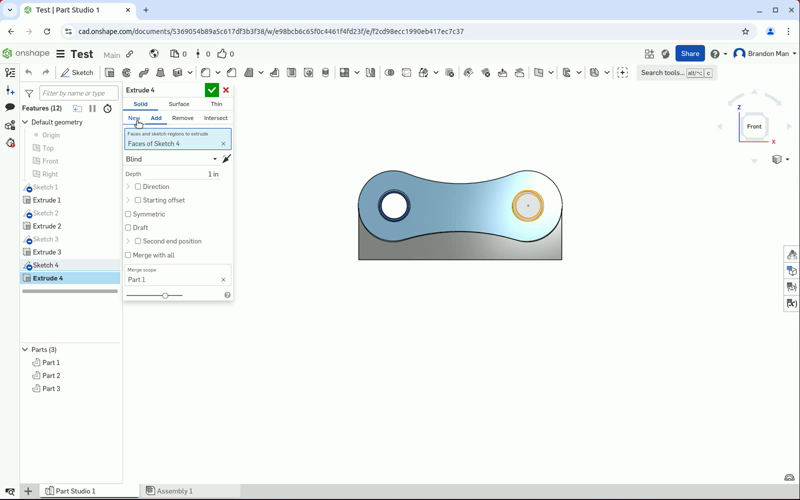
click(137, 120)
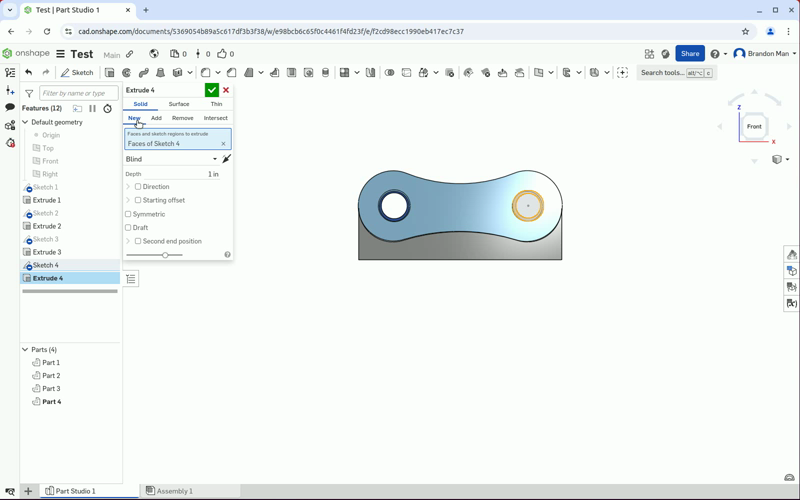
key(tab, 4)
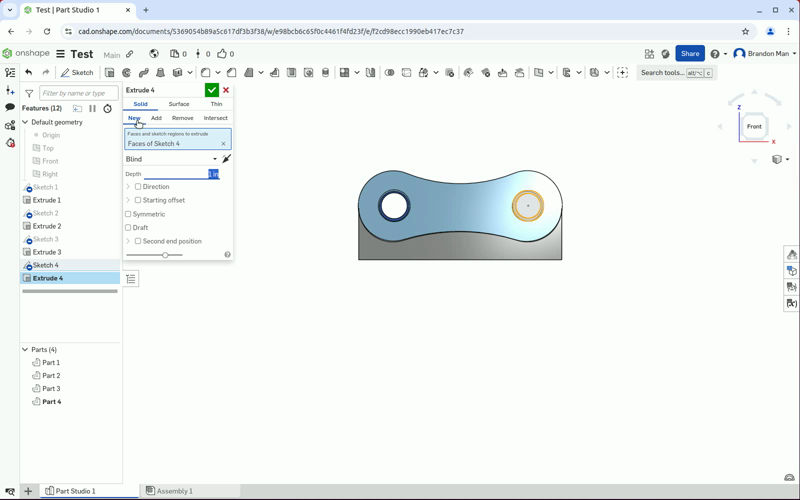
text(8.666)
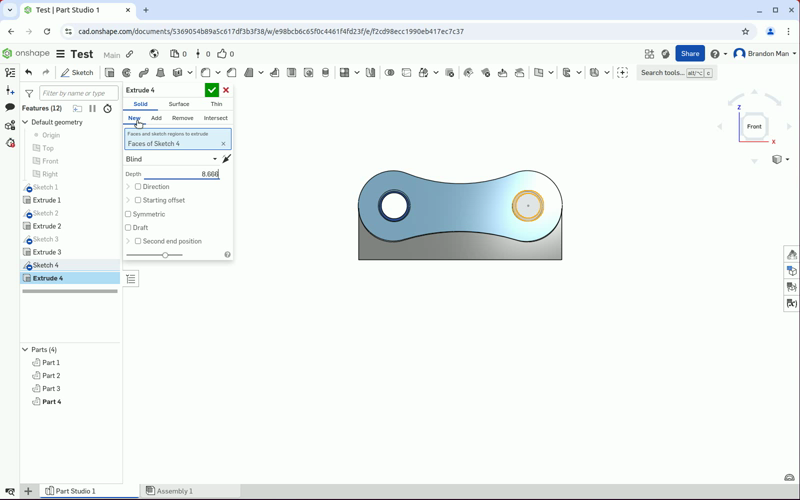
key(tab, 3)
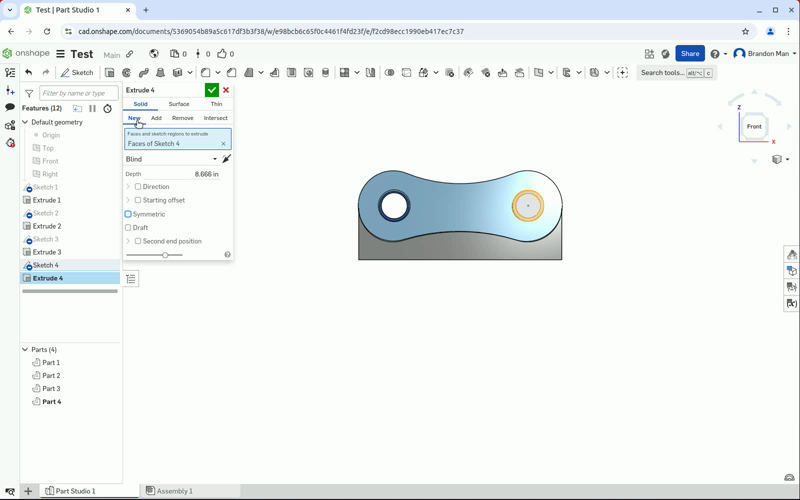
key(space)
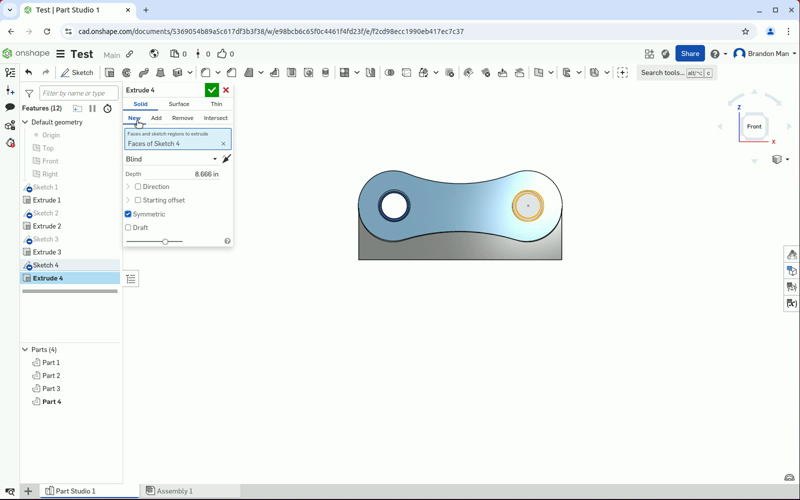
key(enter)
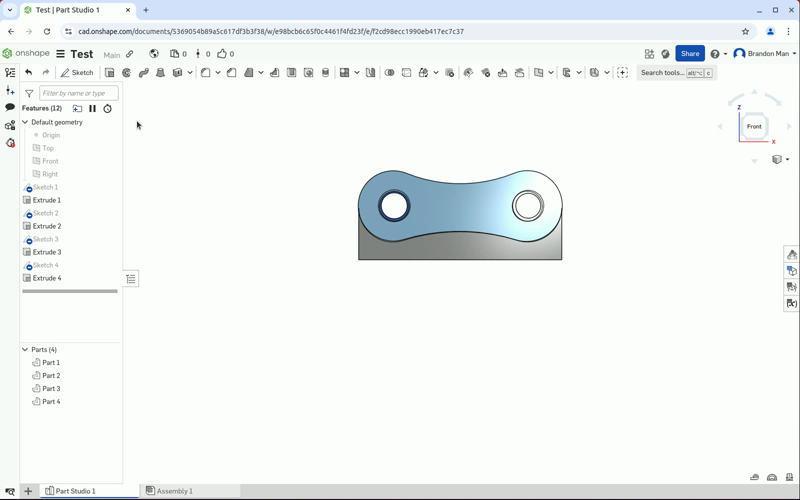
key(shift+h)
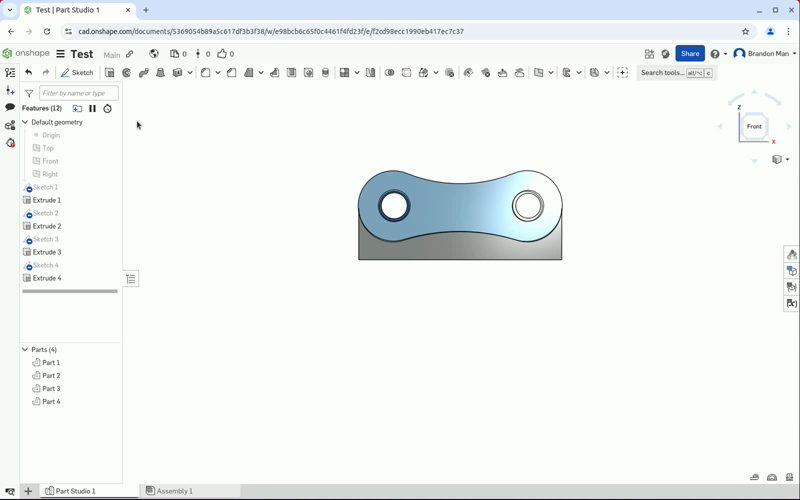
key(shift+h)
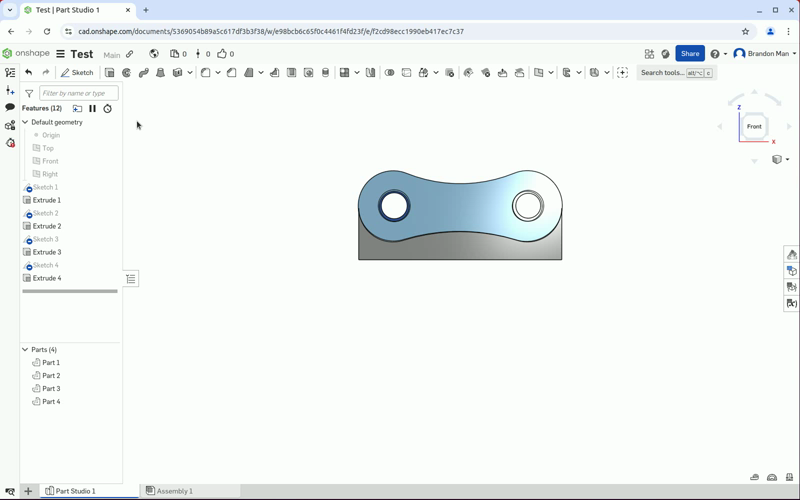
mouse_move(73, 189)
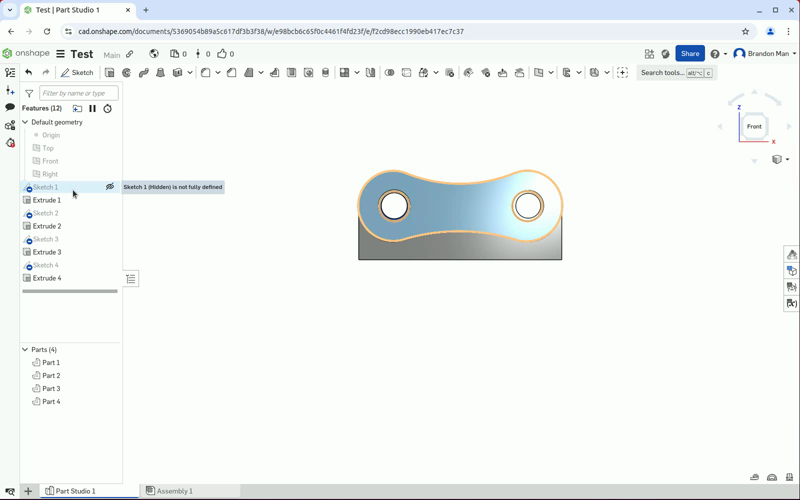
click(73, 189)
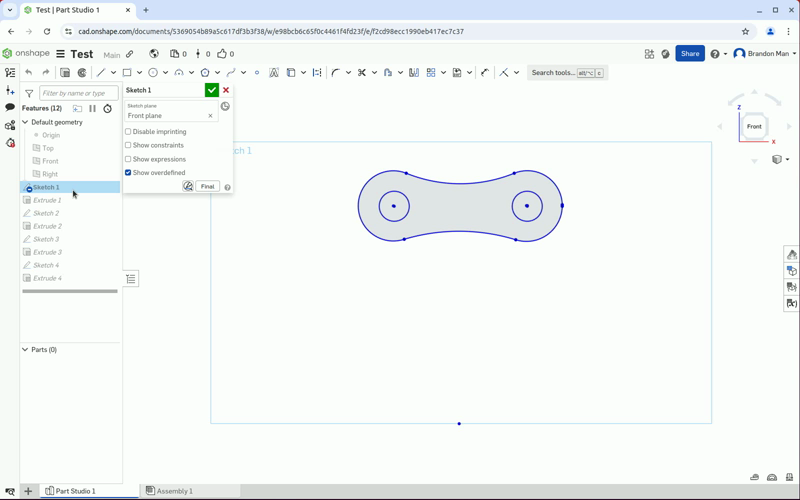
mouse_move(229, 92)
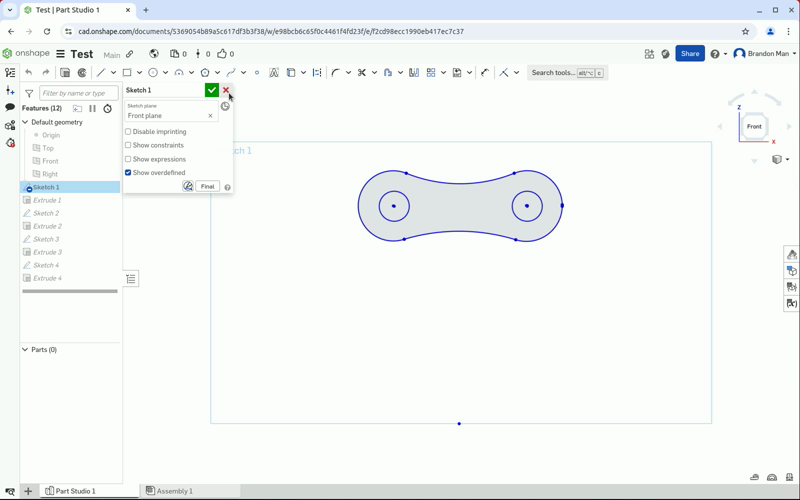
click(229, 92)
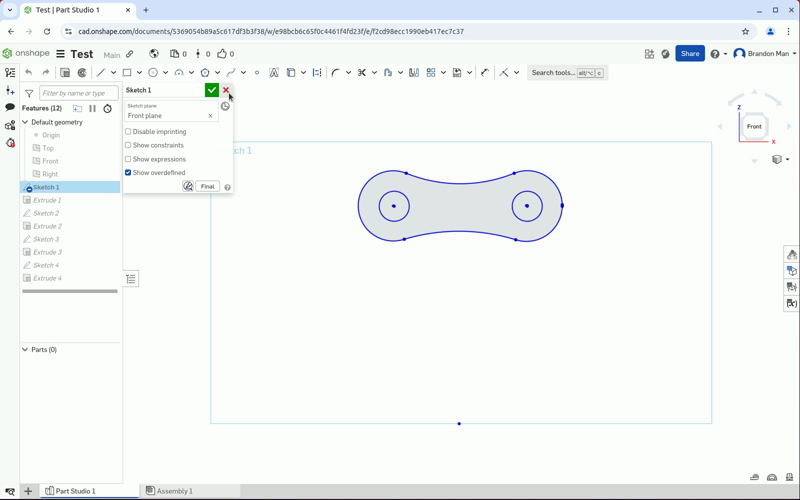
key(shift+s)
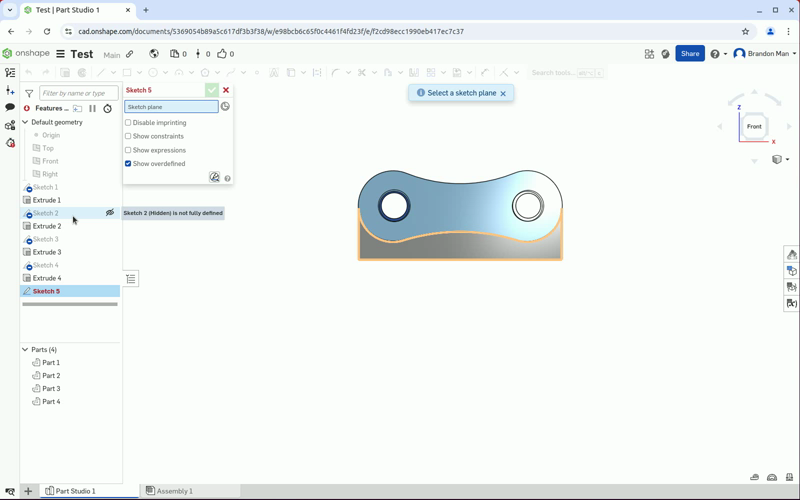
scroll(3)
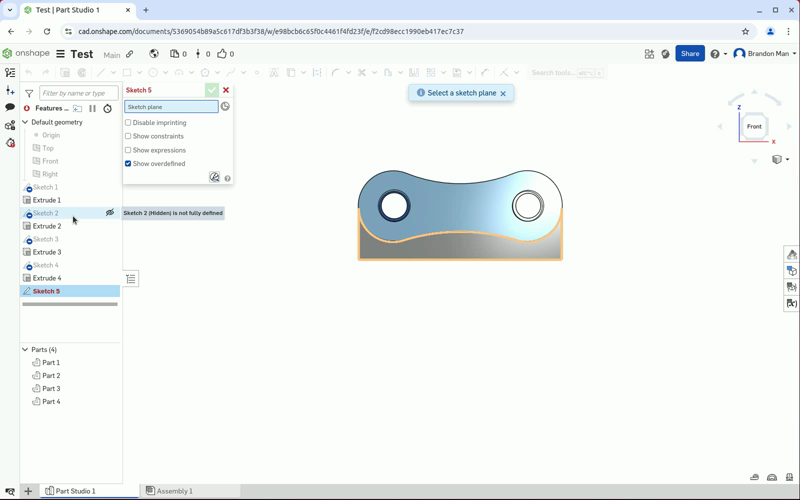
mouse_move(73, 163)
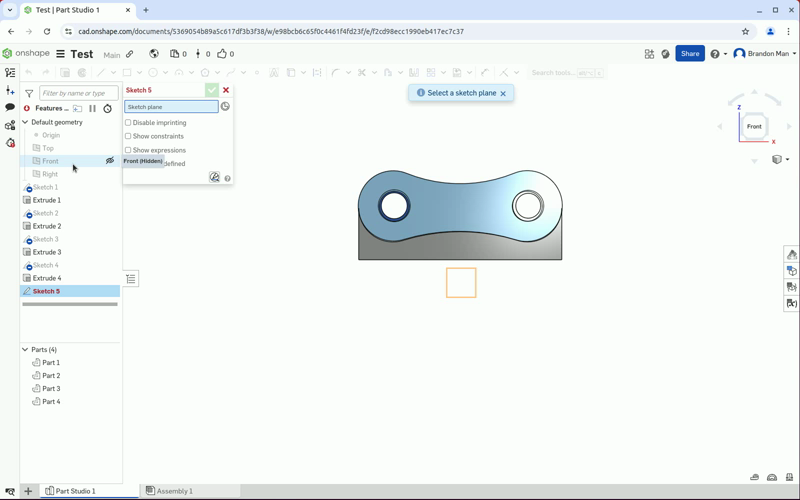
click(73, 163)
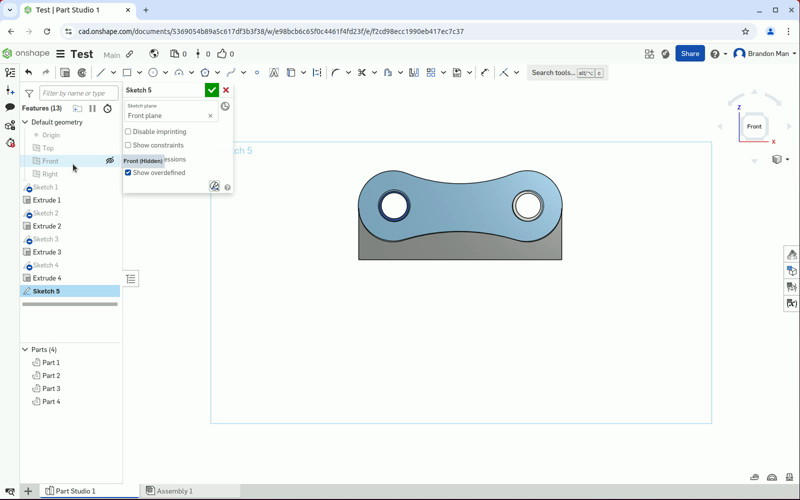
mouse_move(73, 352)
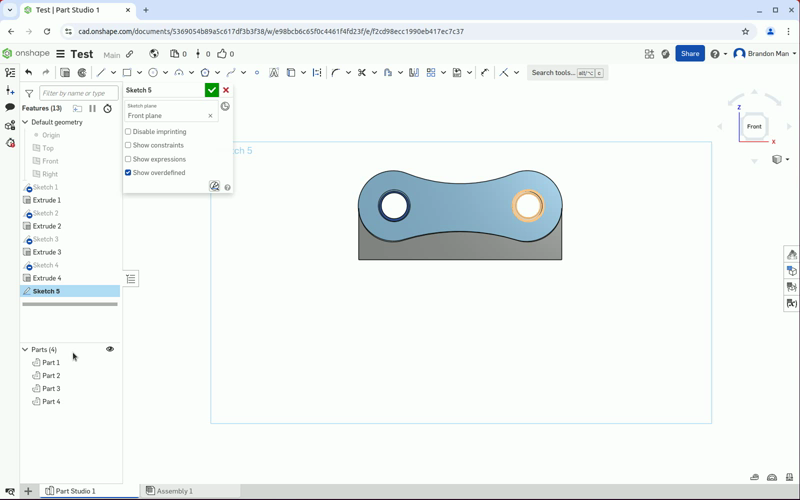
key(y)
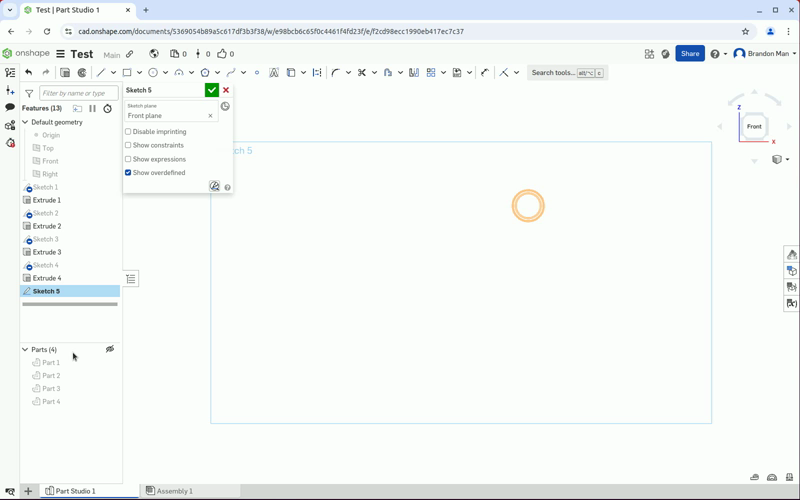
key(a)
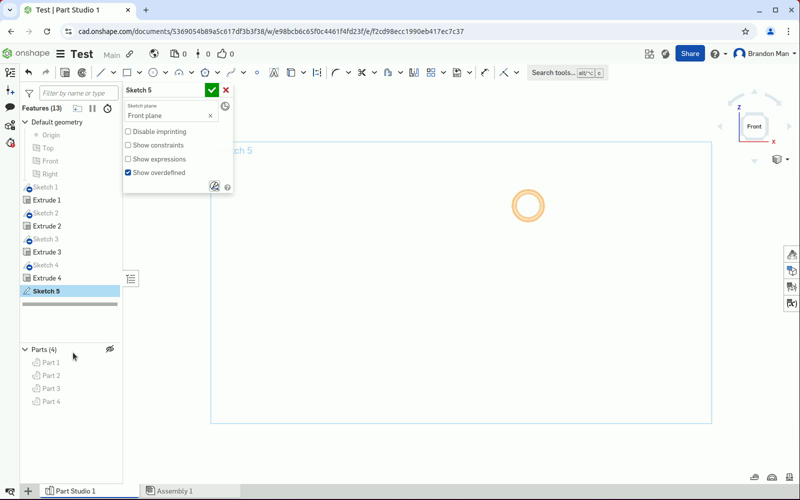
key_down(shift)
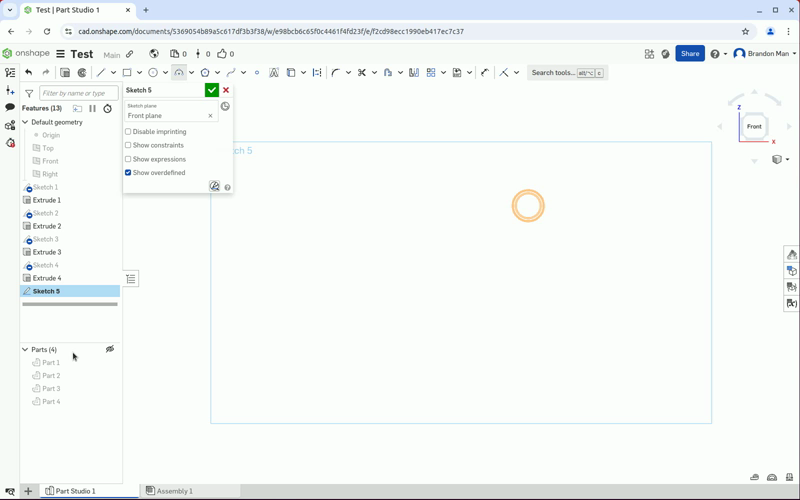
mouse_move(404, 239)
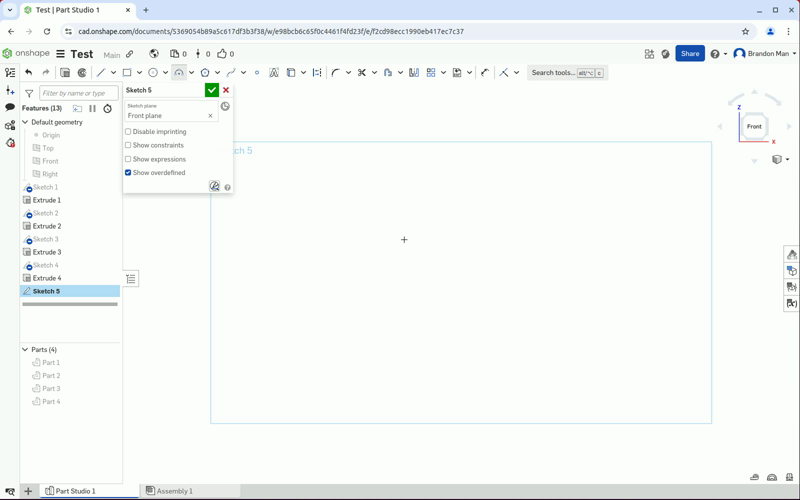
click(404, 239)
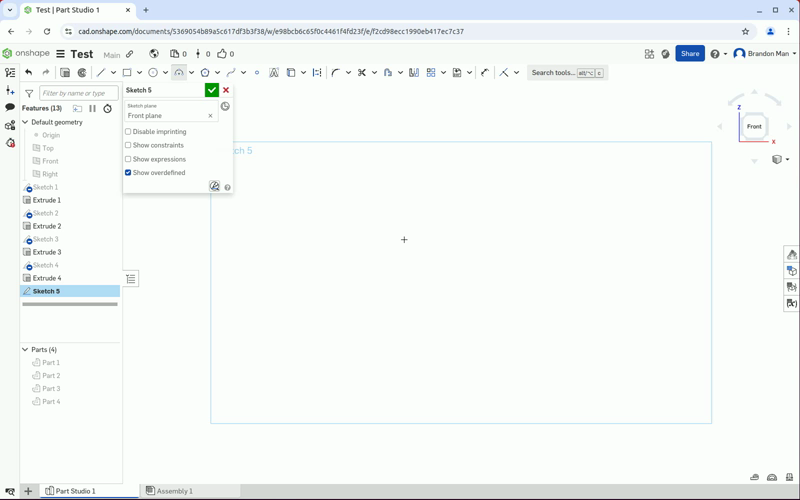
key_up(shift)
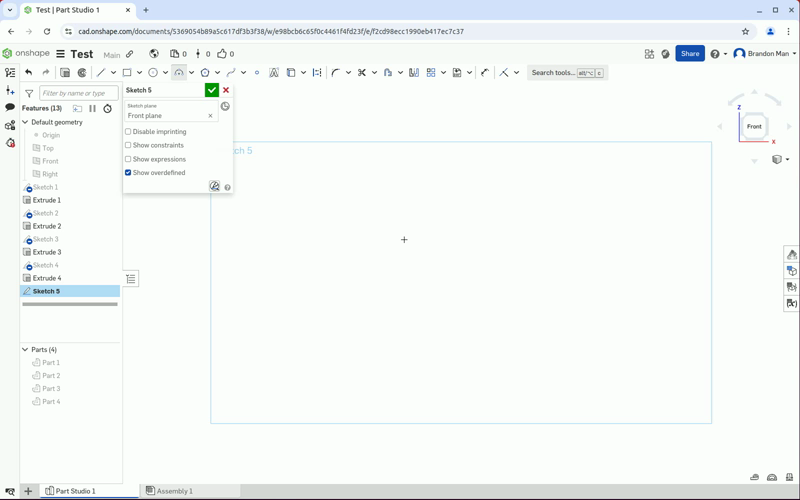
key_down(shift)
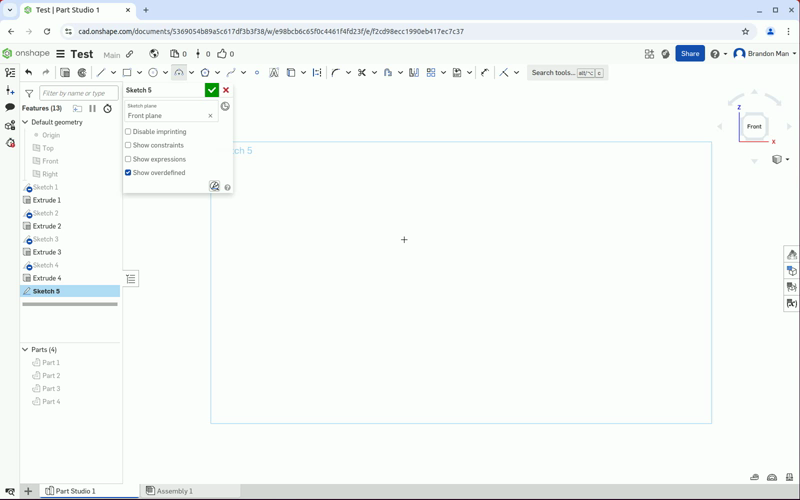
mouse_move(515, 239)
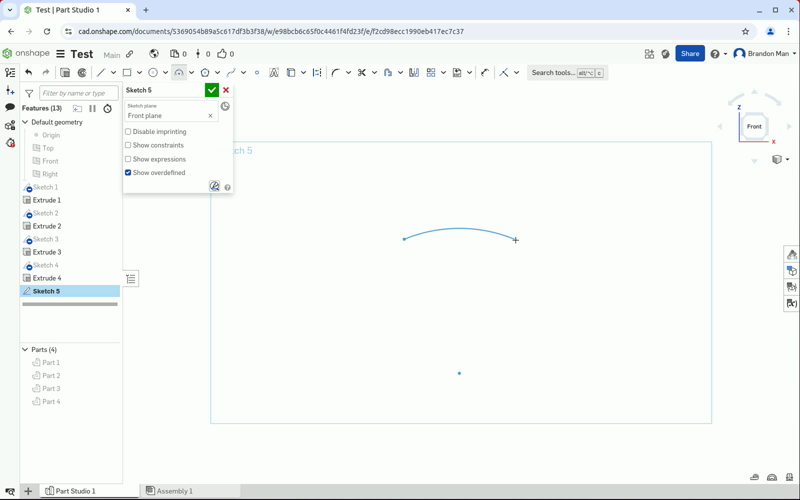
click(515, 239)
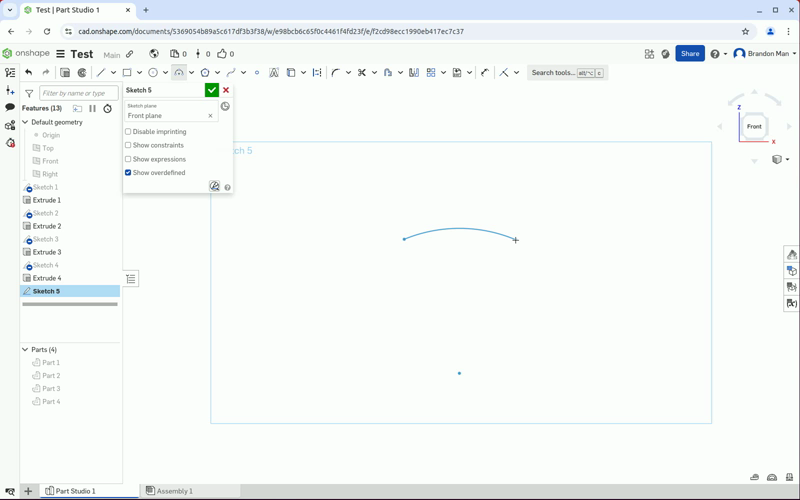
mouse_move(460, 231)
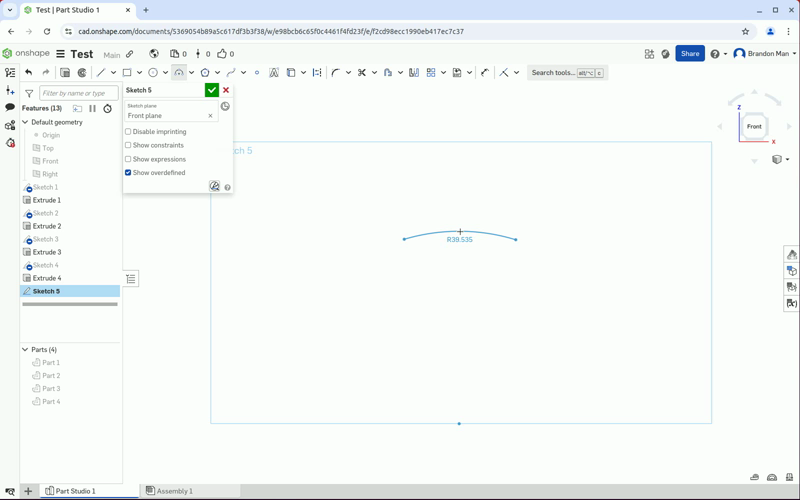
click(460, 231)
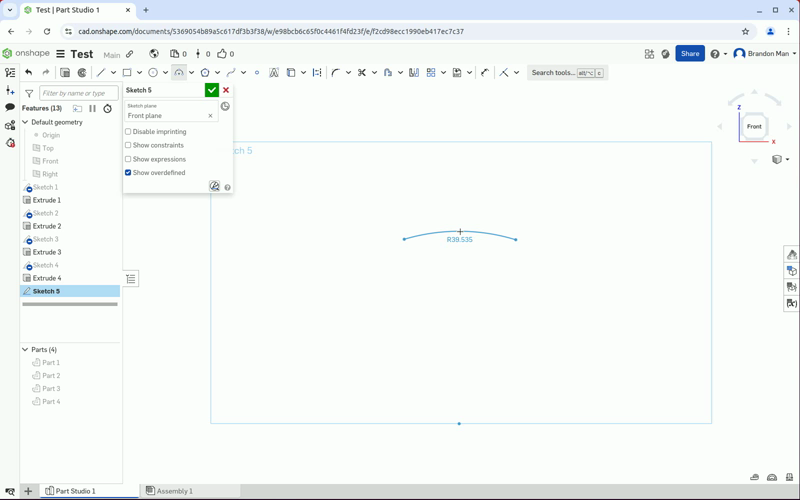
key_up(shift)
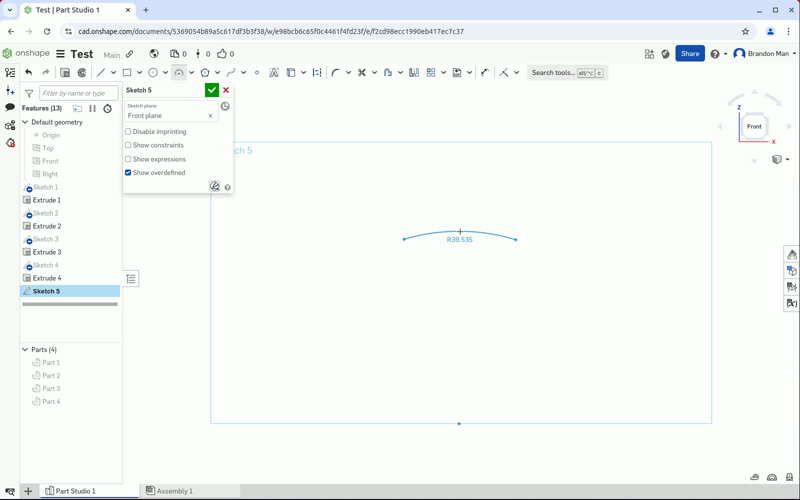
mouse_move(515, 239)
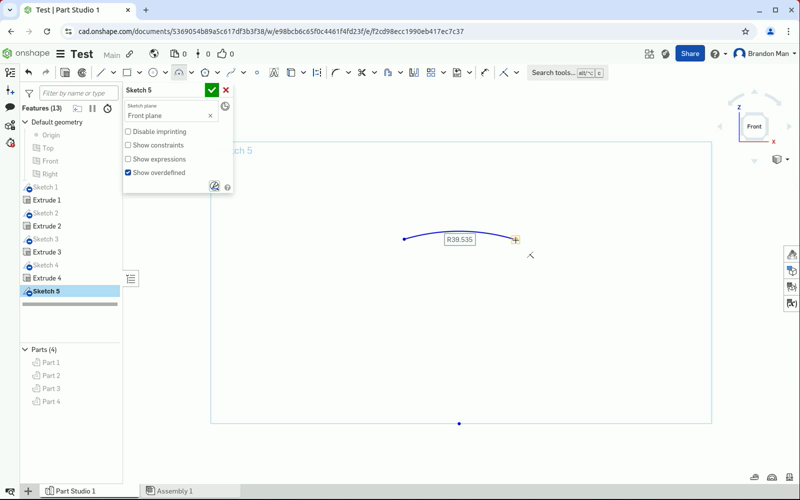
click(515, 239)
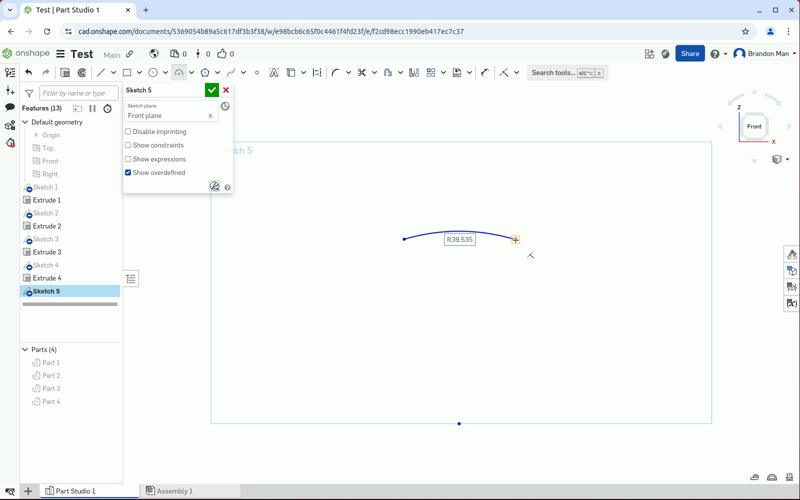
key_down(shift)
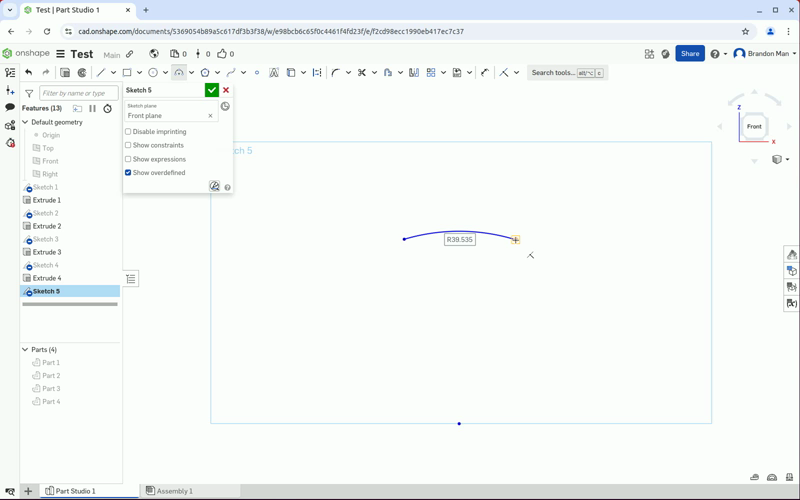
mouse_move(562, 206)
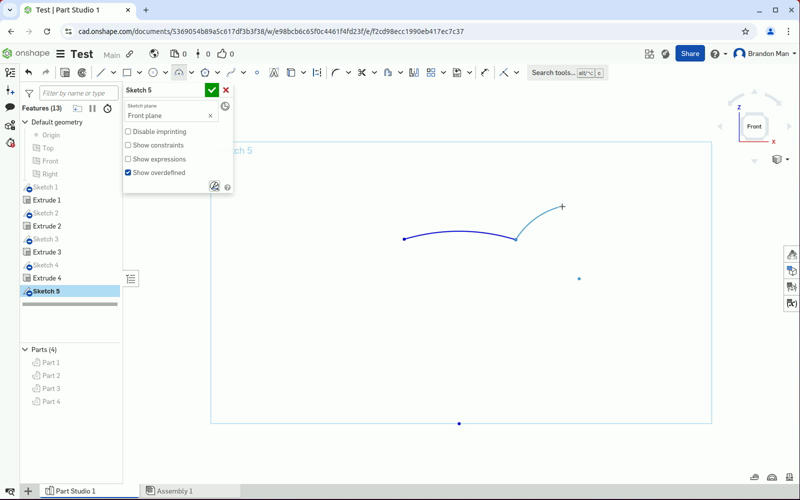
click(562, 206)
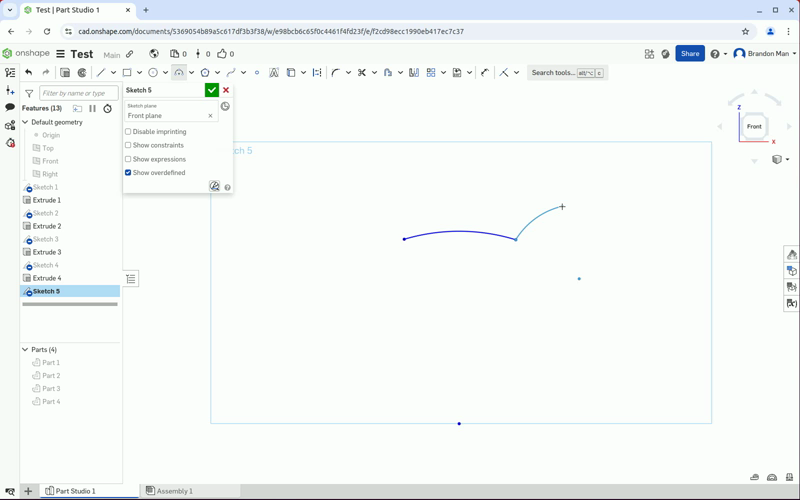
mouse_move(547, 234)
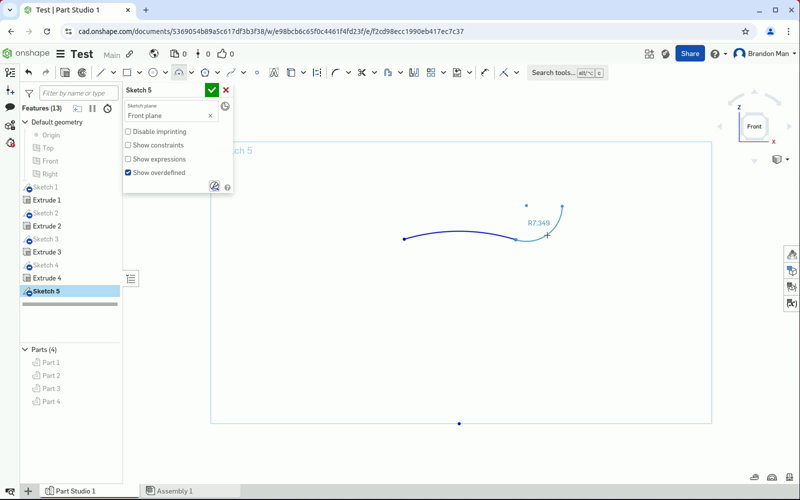
click(547, 234)
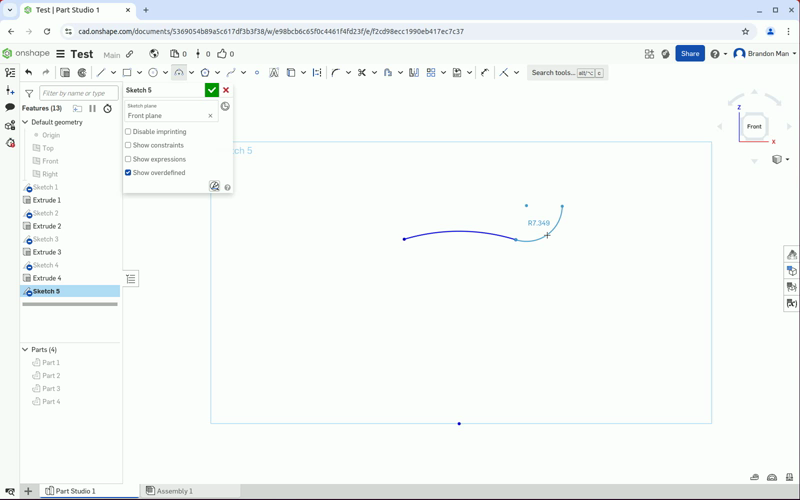
key_up(shift)
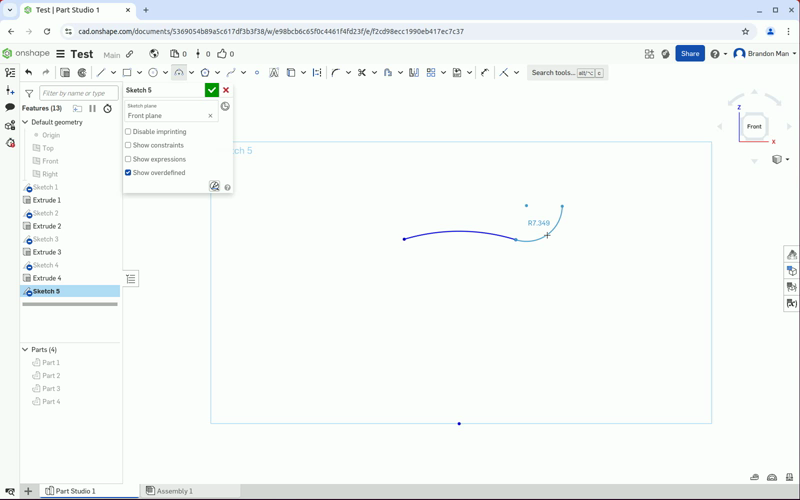
key(esc)
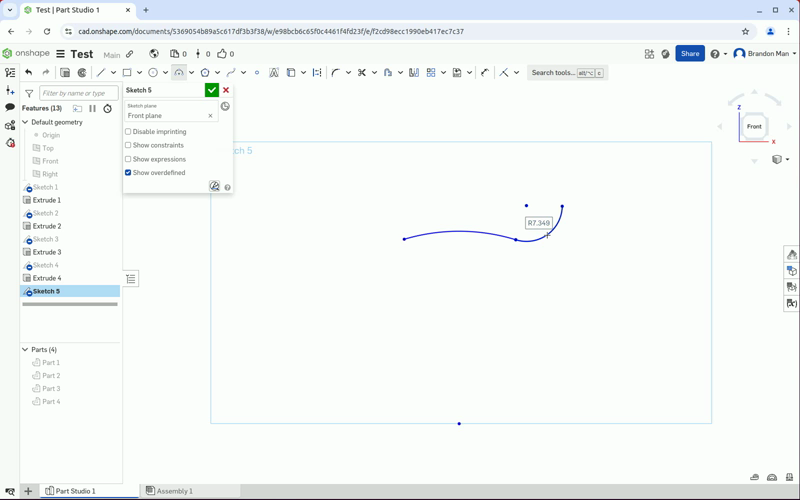
key(l)
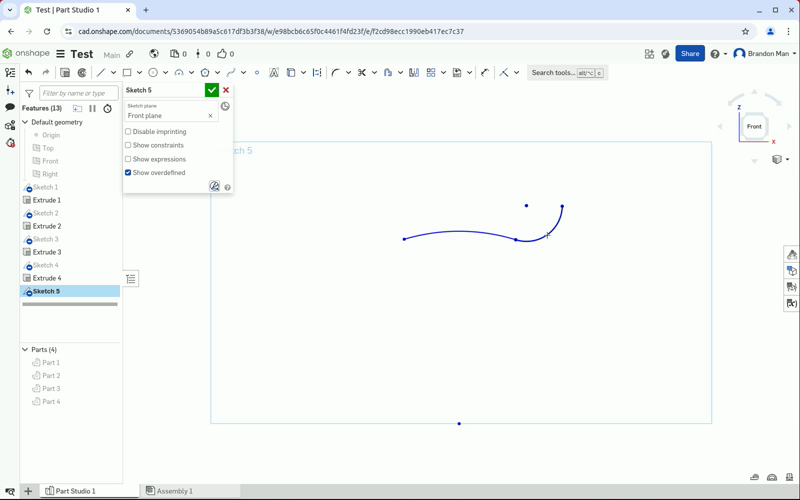
mouse_move(562, 206)
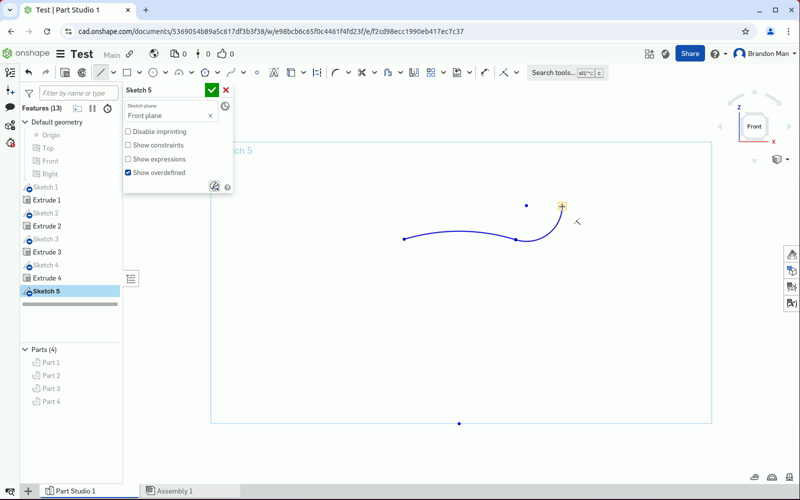
click(562, 206)
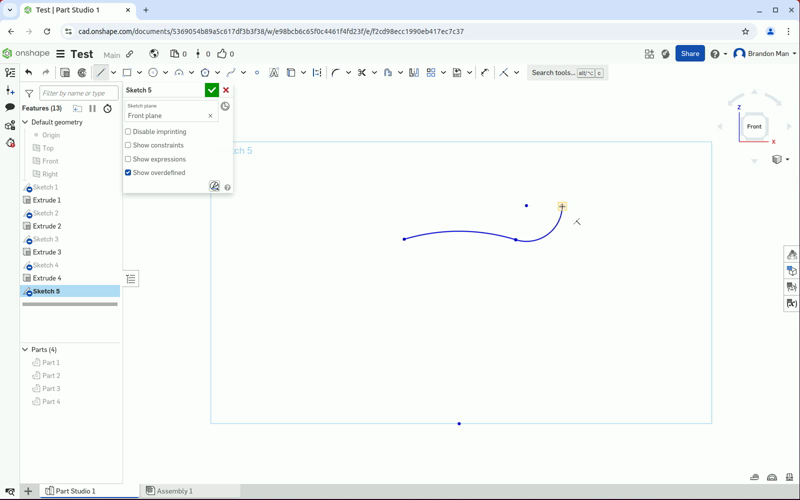
key_down(shift)
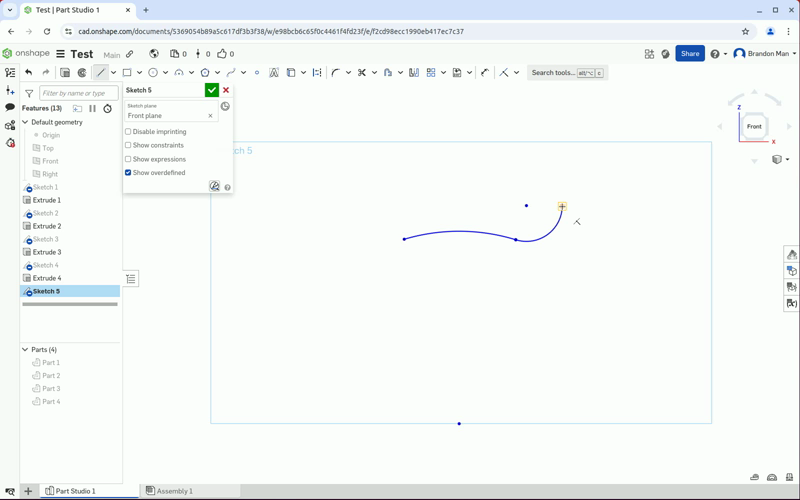
mouse_move(589, 206)
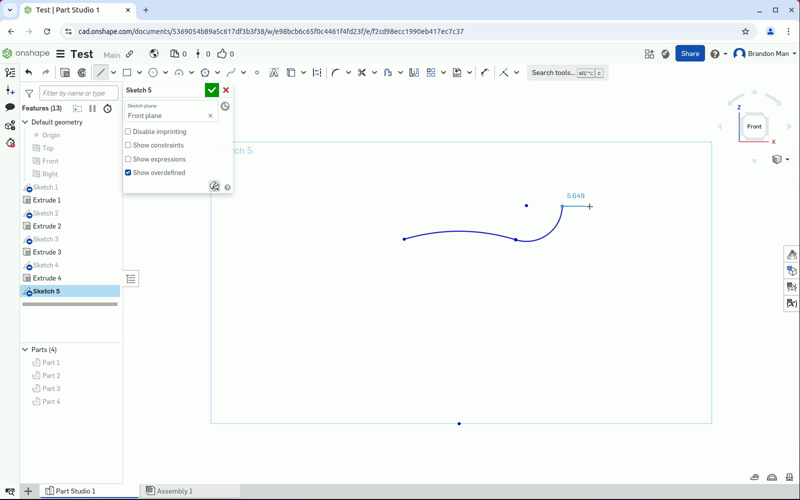
mouse_move(562, 204)
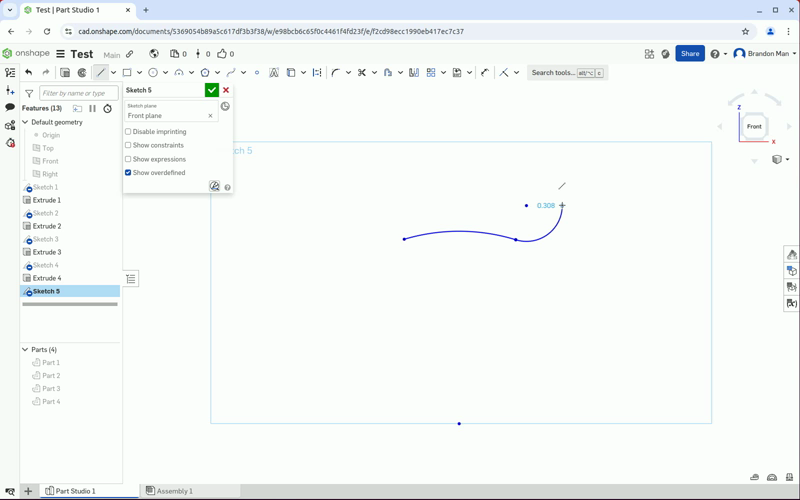
scroll(6)
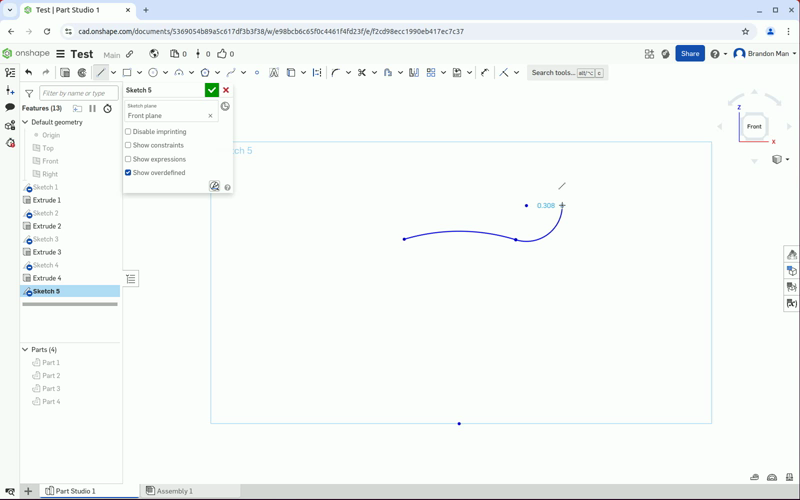
scroll(6)
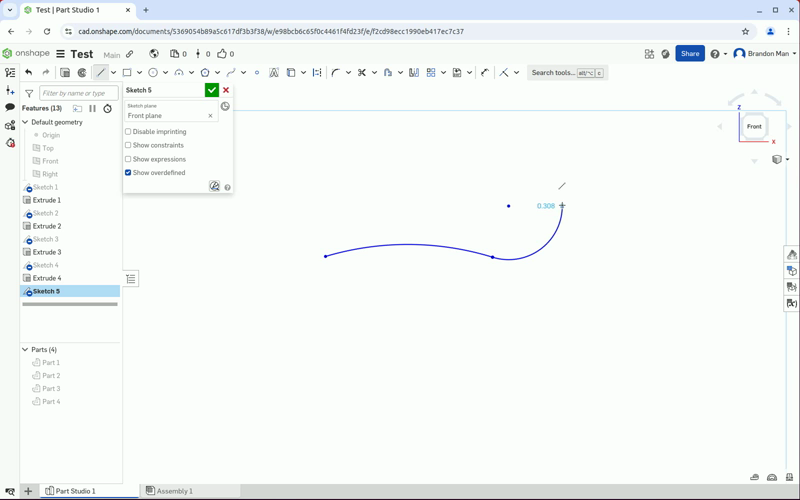
scroll(6)
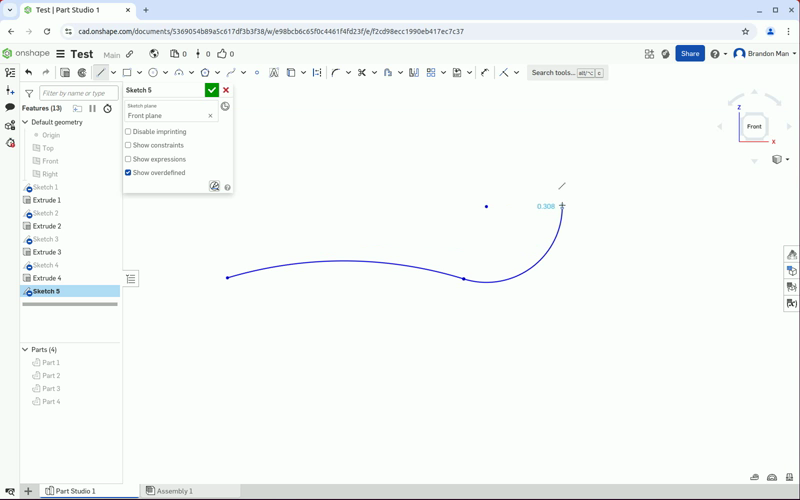
scroll(6)
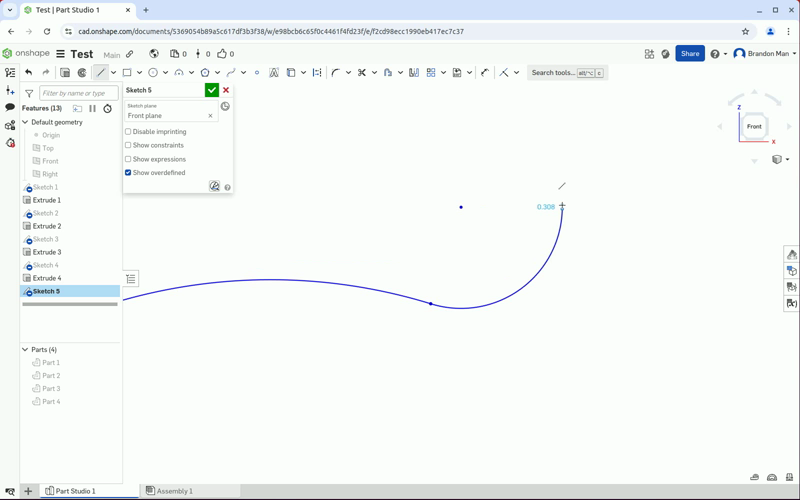
scroll(6)
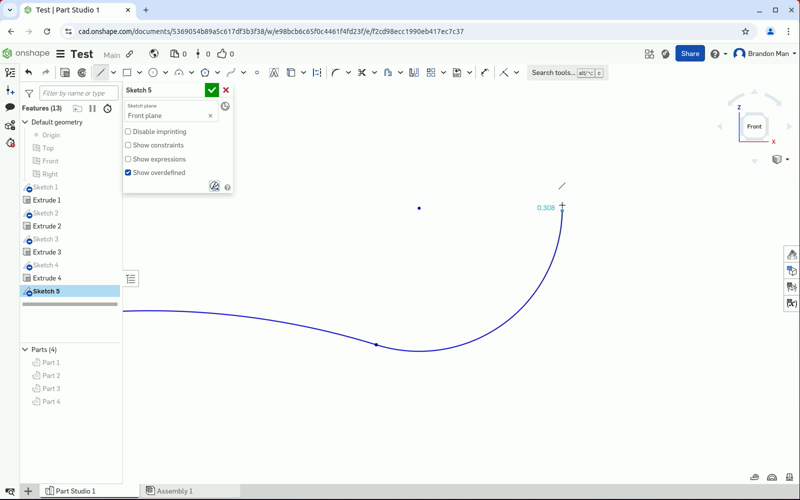
scroll(6)
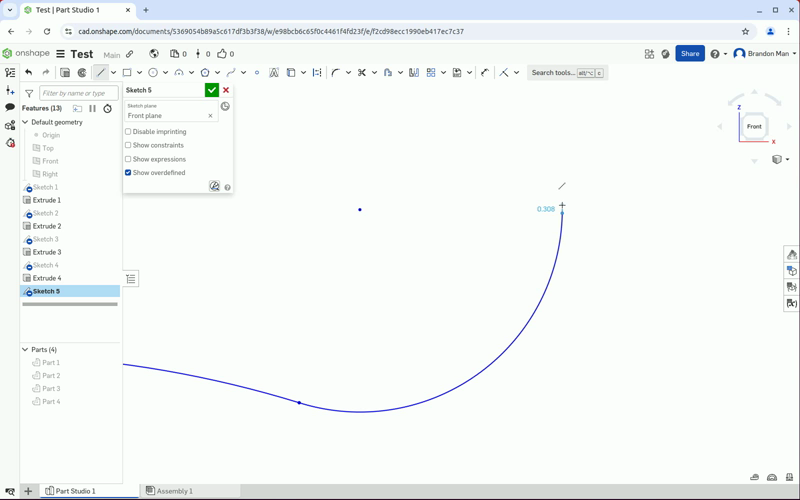
scroll(6)
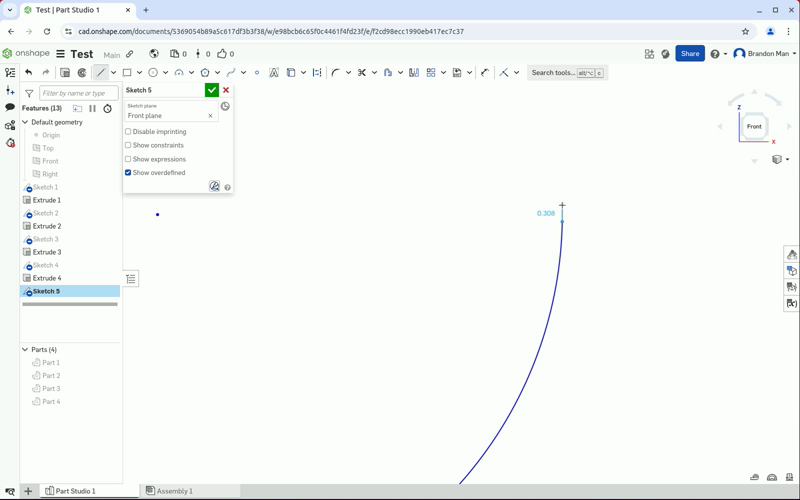
click(562, 204)
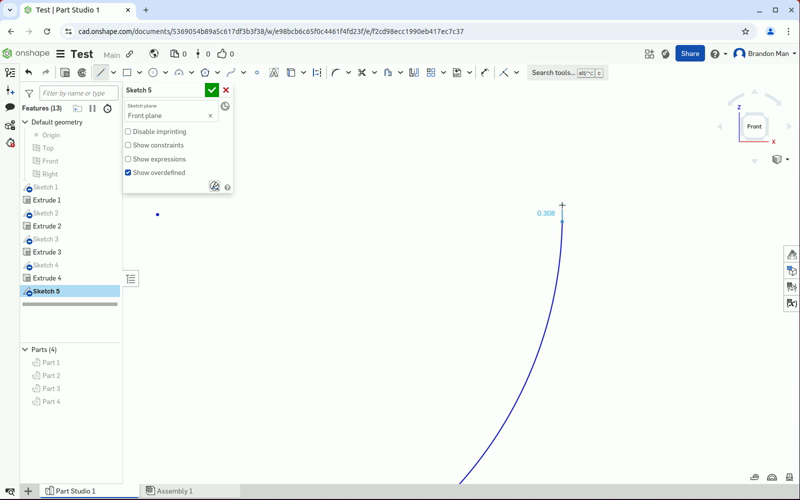
scroll(-6)
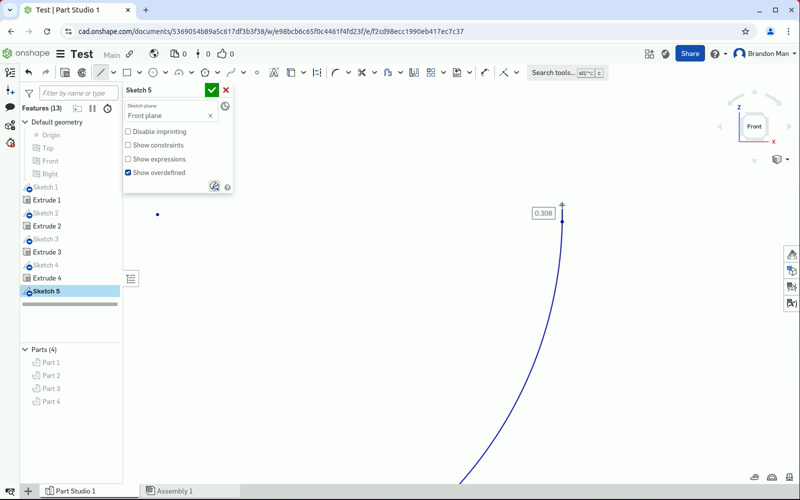
scroll(-6)
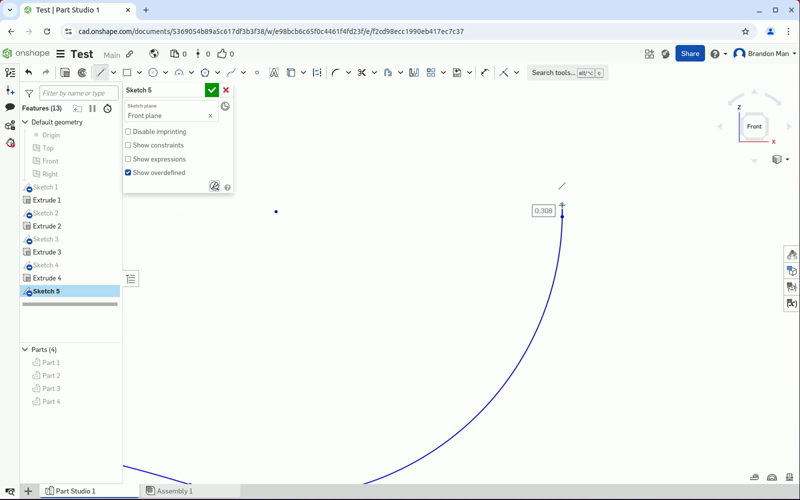
scroll(-6)
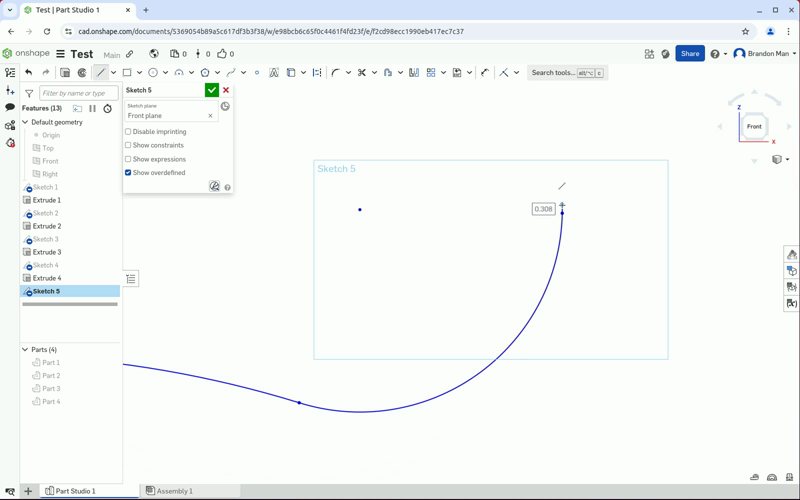
scroll(-6)
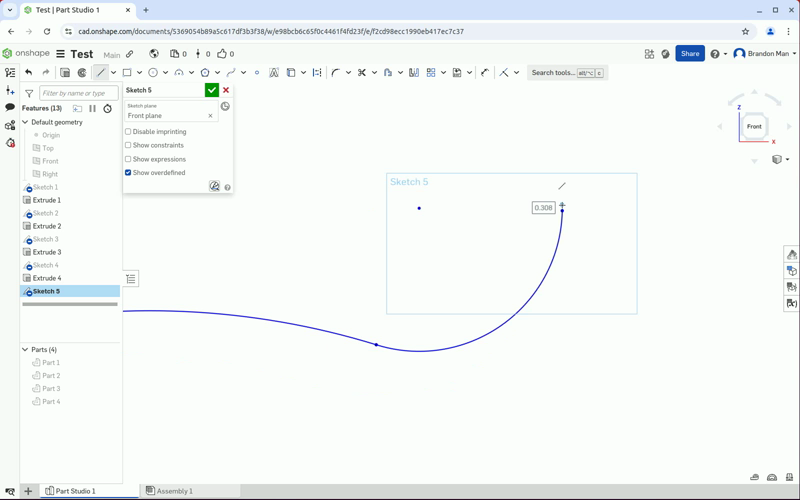
scroll(-6)
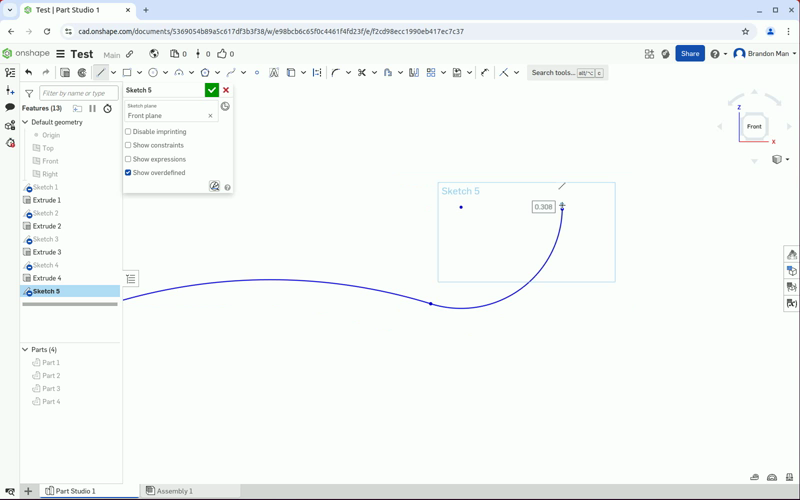
scroll(-6)
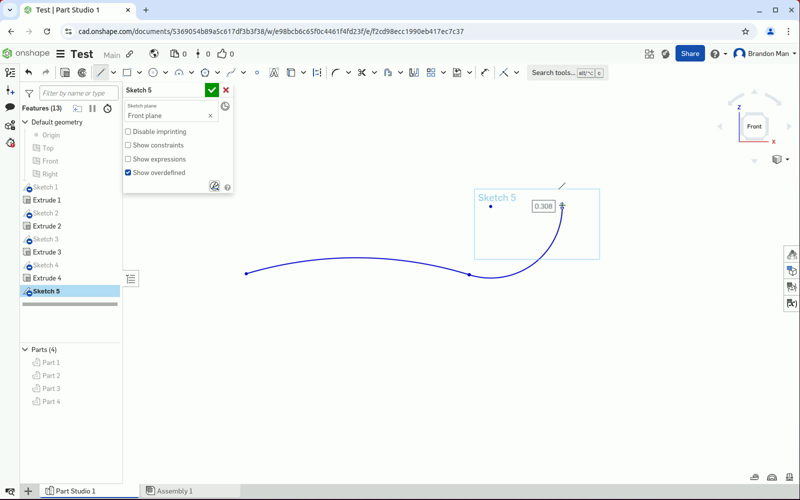
scroll(-6)
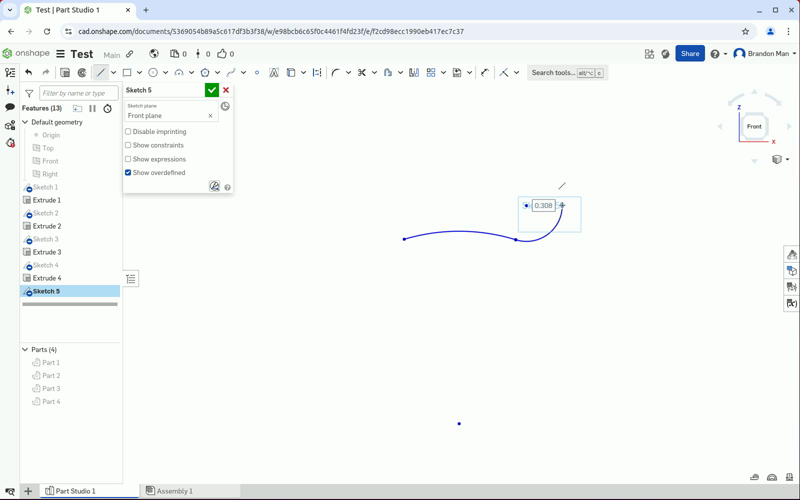
key_up(shift)
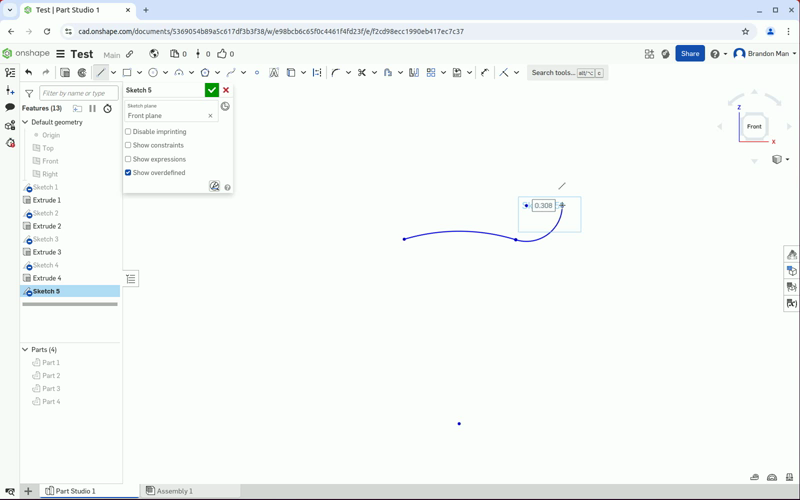
key(esc)
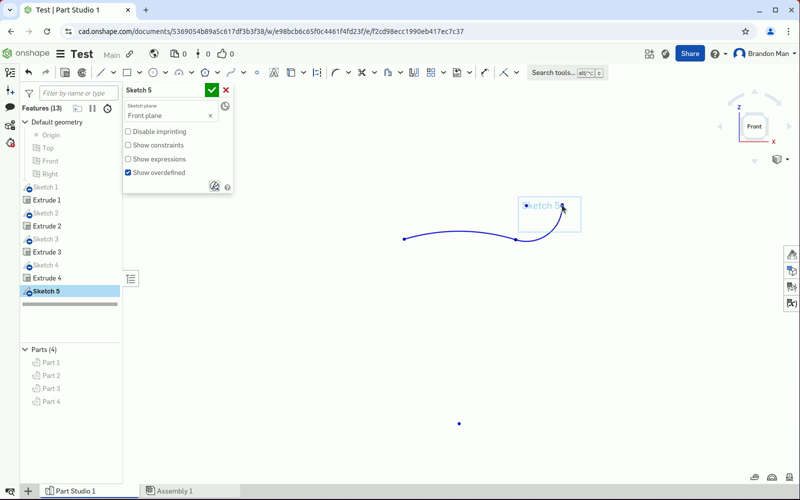
key(a)
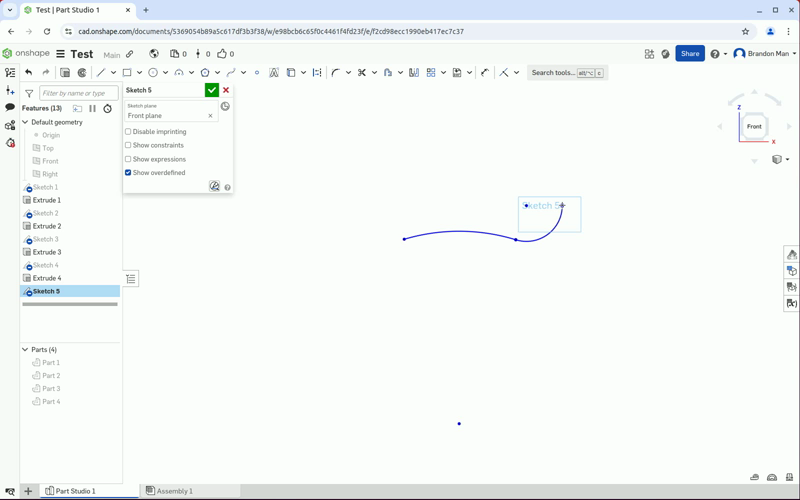
mouse_move(562, 204)
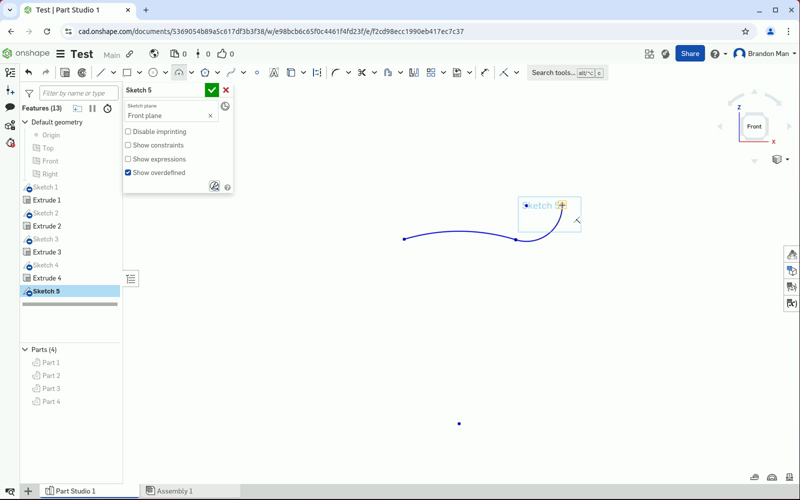
scroll(6)
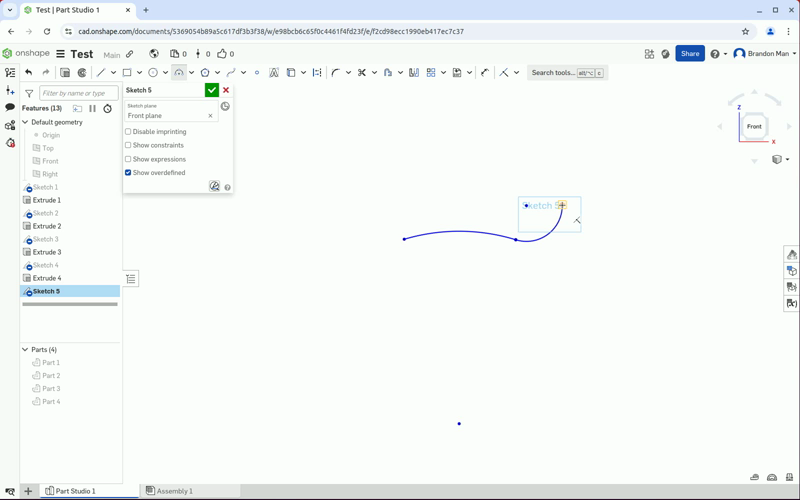
scroll(6)
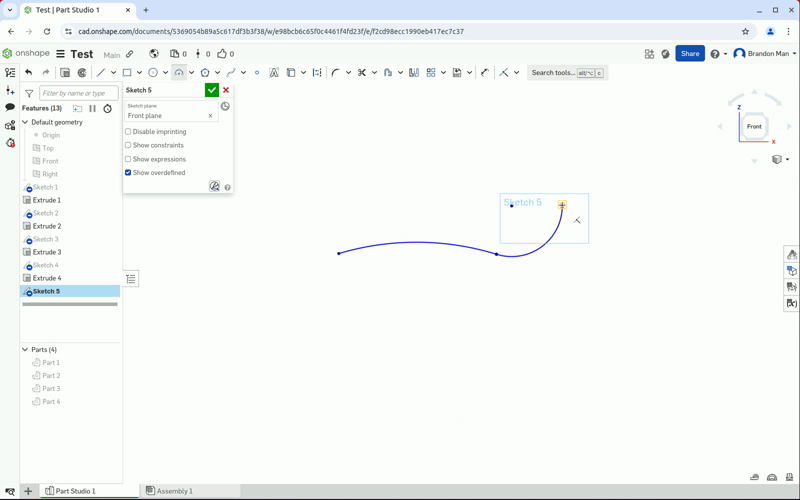
scroll(6)
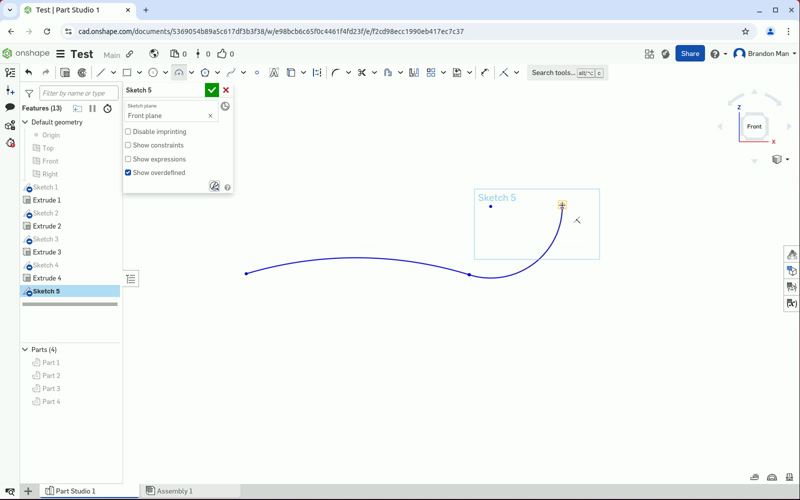
scroll(6)
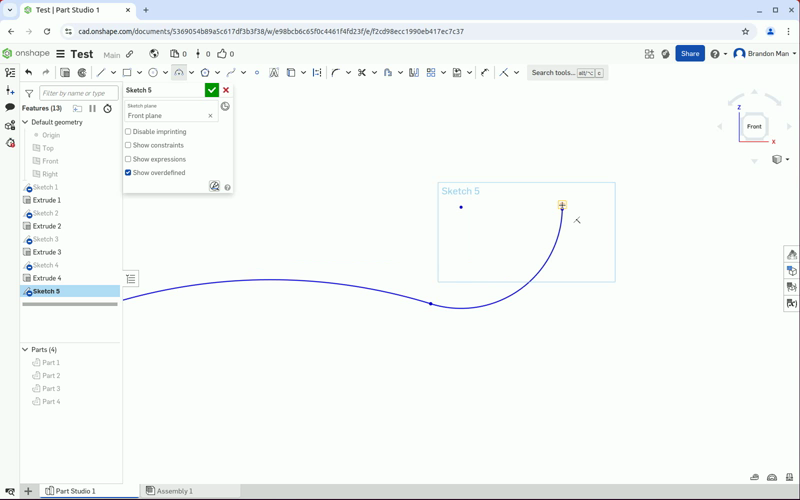
scroll(6)
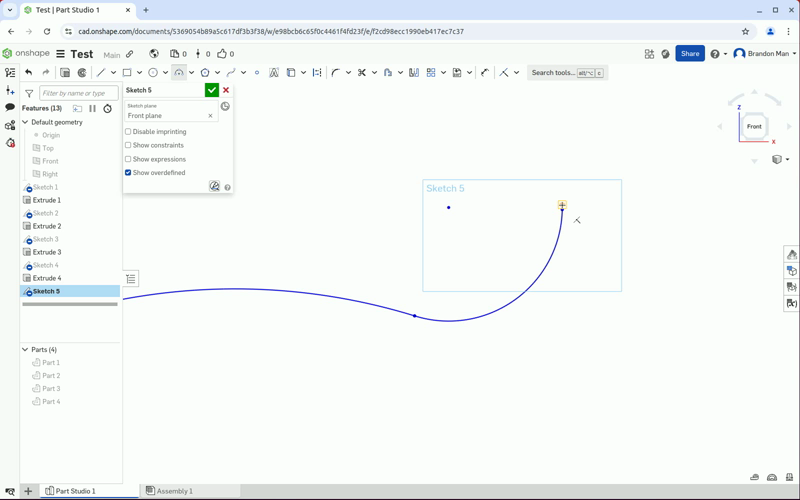
scroll(6)
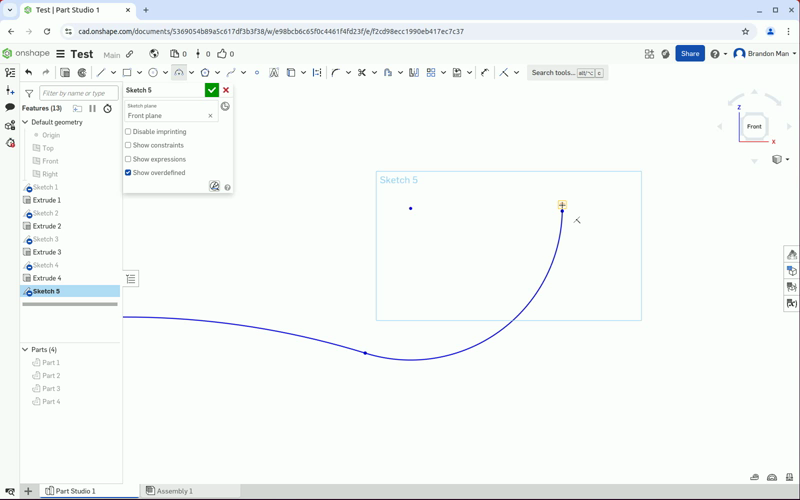
scroll(6)
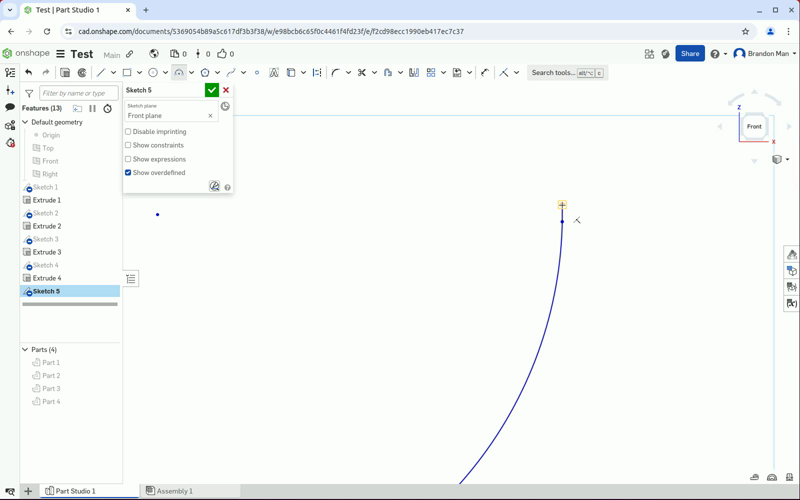
click(562, 204)
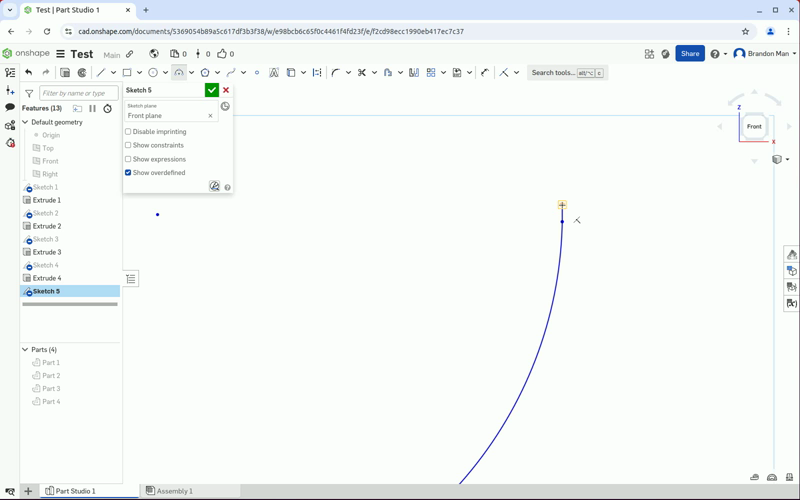
scroll(-6)
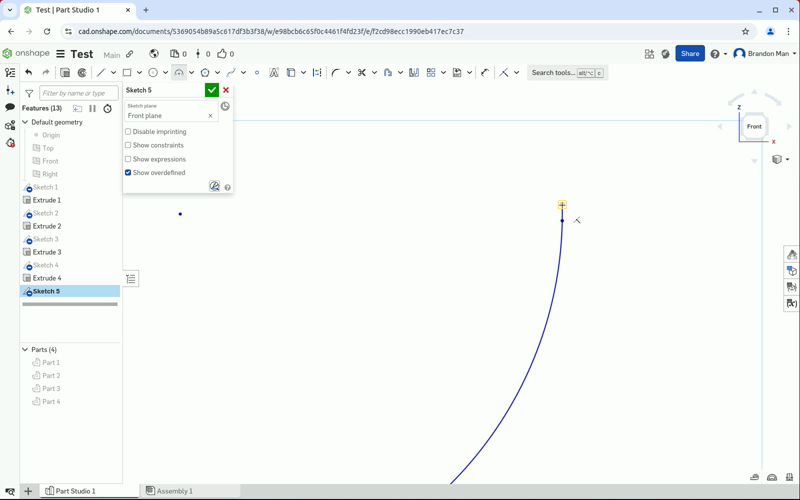
scroll(-6)
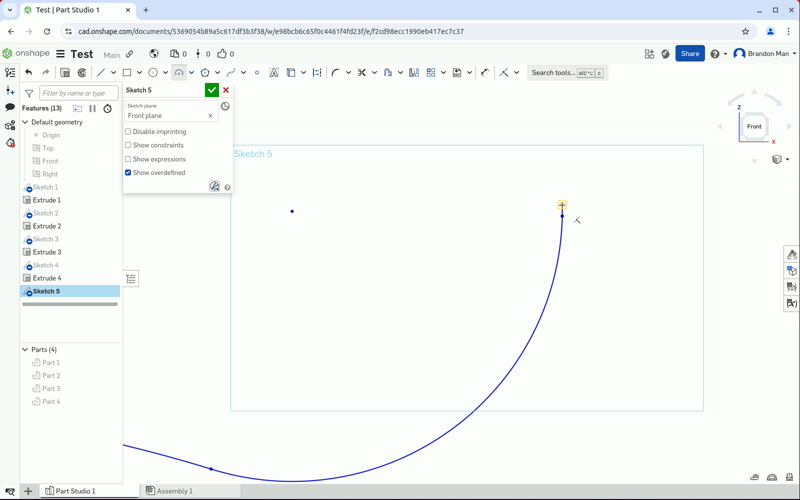
scroll(-6)
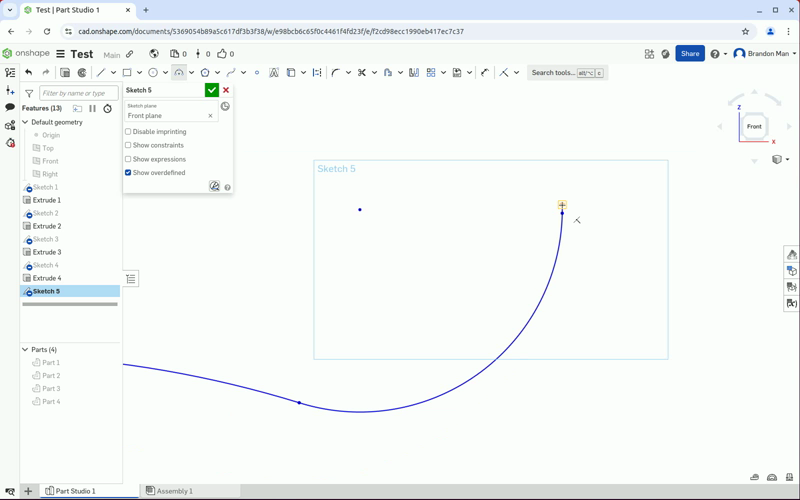
scroll(-6)
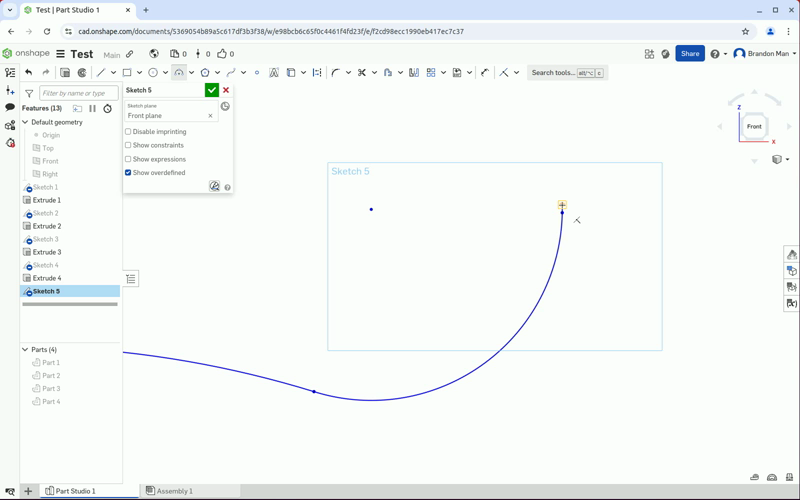
scroll(-6)
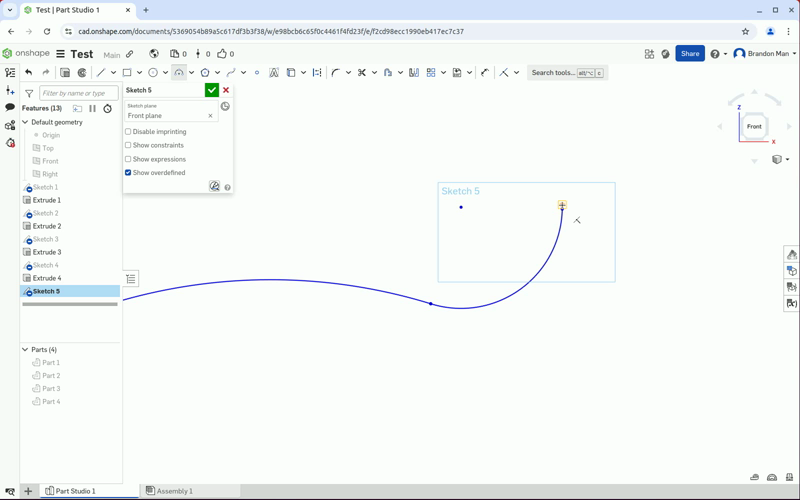
scroll(-6)
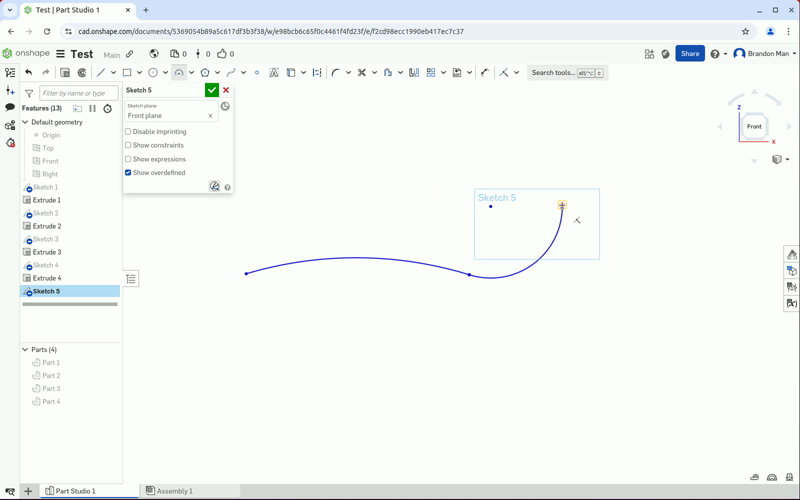
scroll(-6)
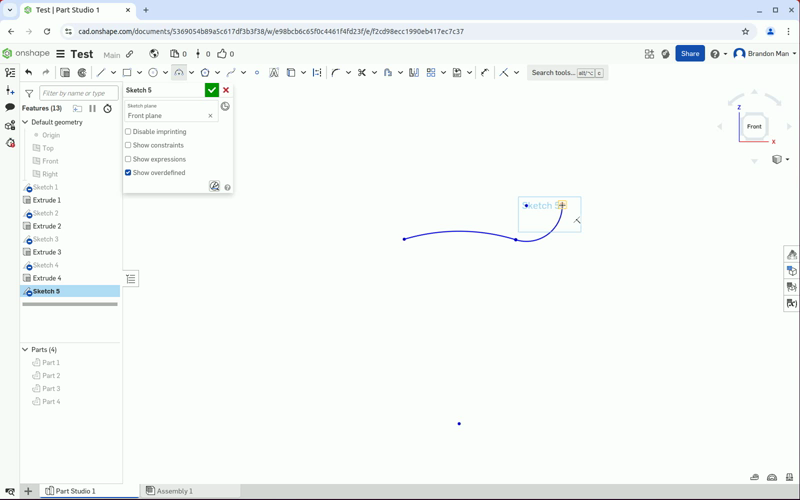
key_down(shift)
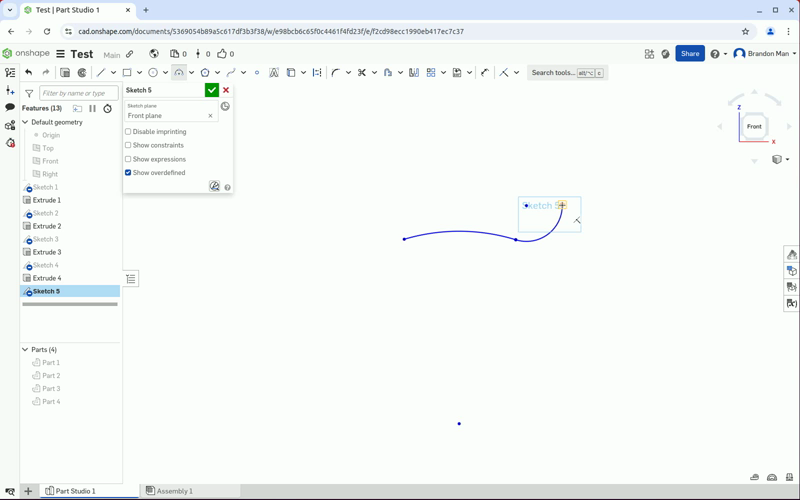
mouse_move(514, 173)
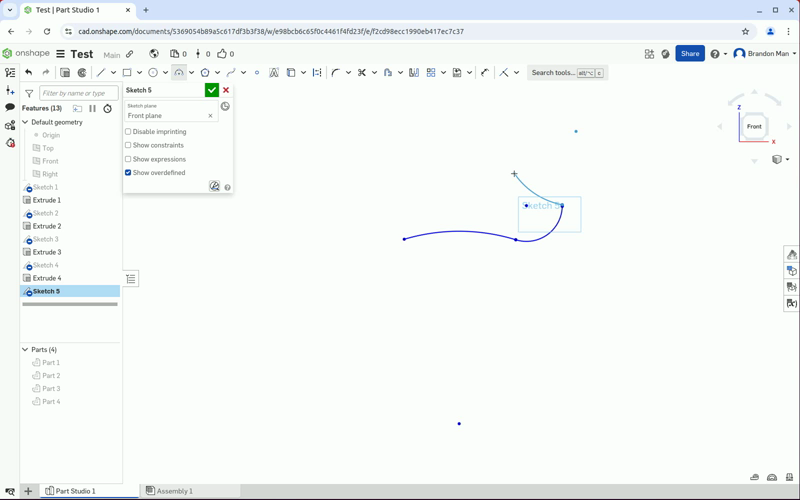
click(514, 173)
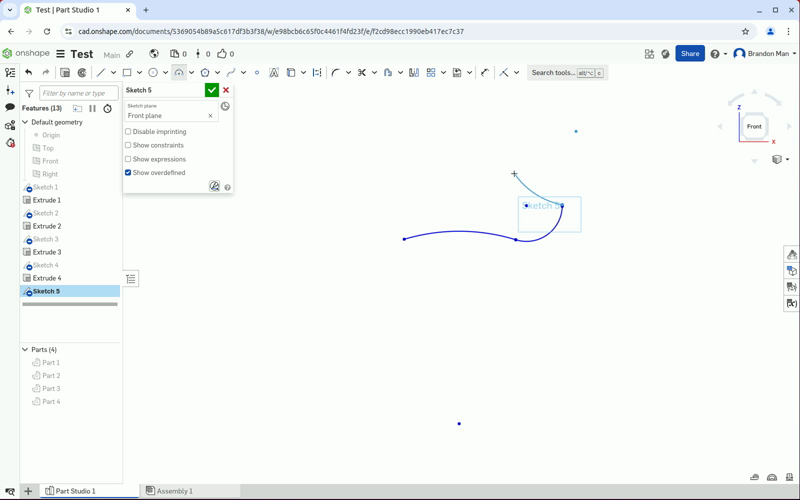
mouse_move(546, 176)
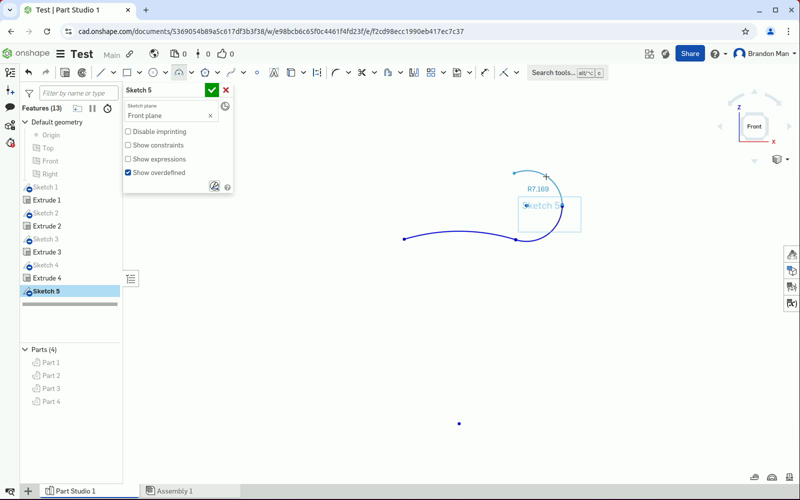
click(546, 176)
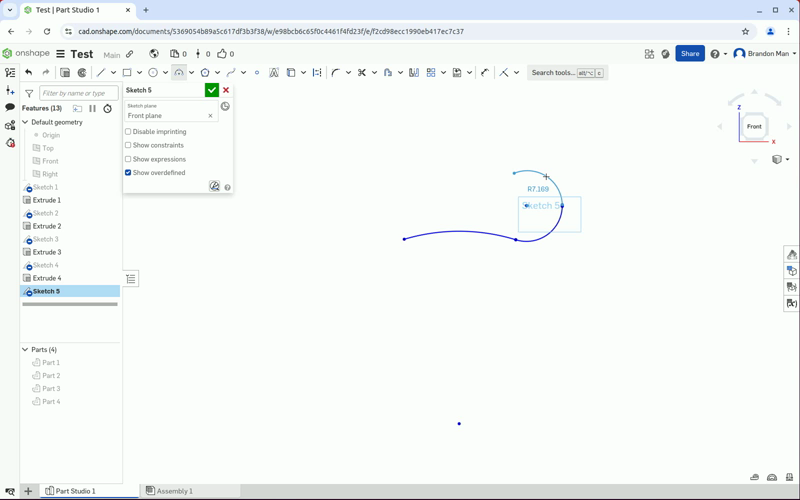
key_up(shift)
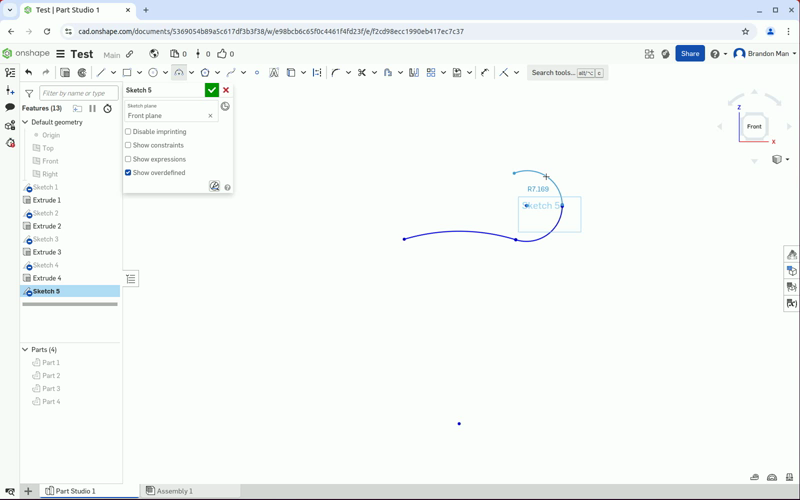
mouse_move(514, 173)
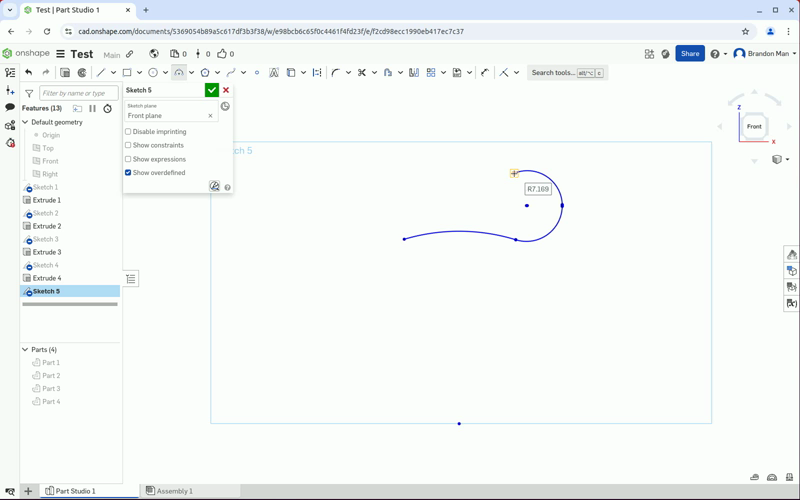
click(514, 173)
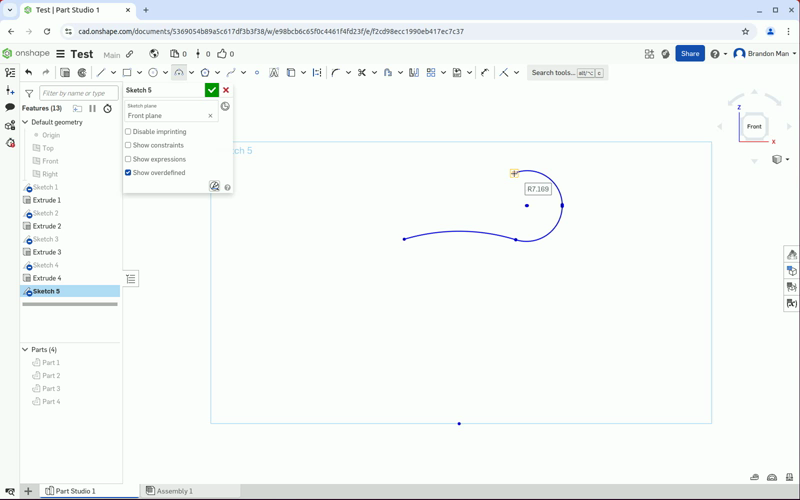
key_down(shift)
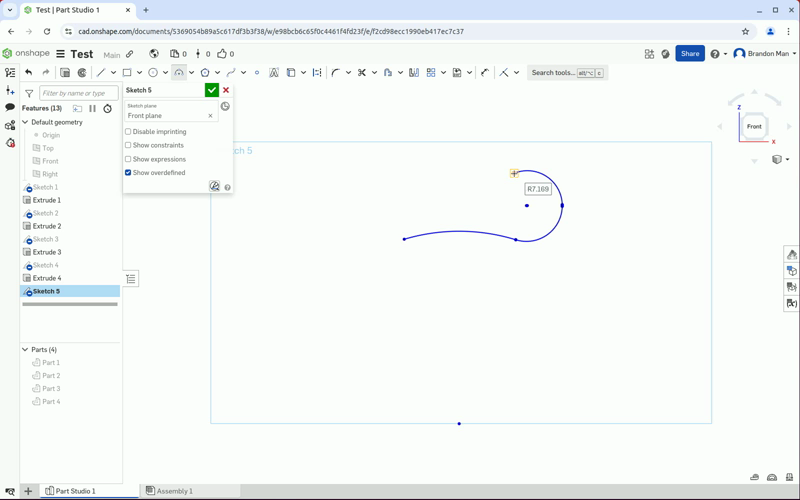
mouse_move(406, 173)
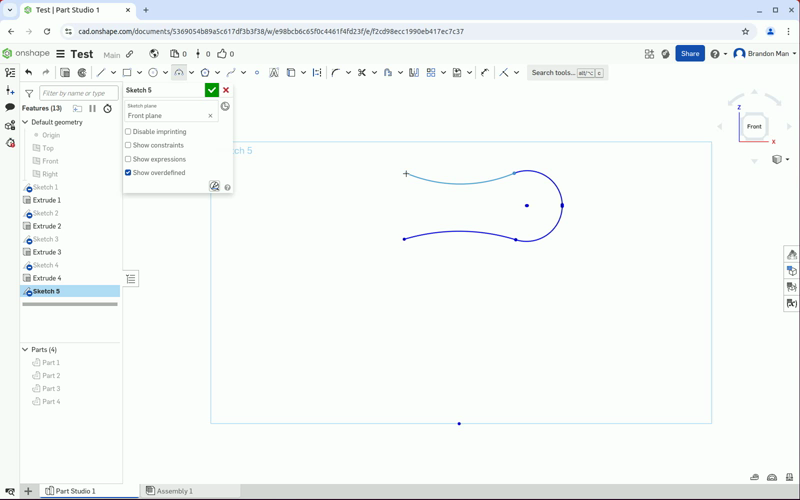
click(406, 173)
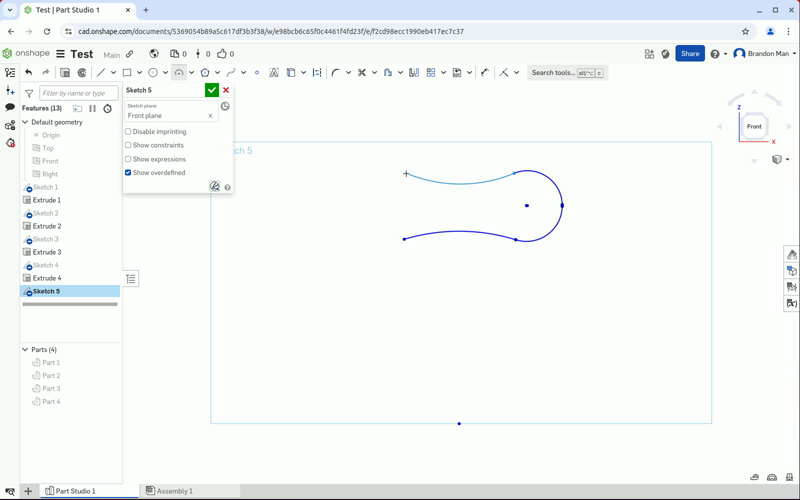
mouse_move(460, 183)
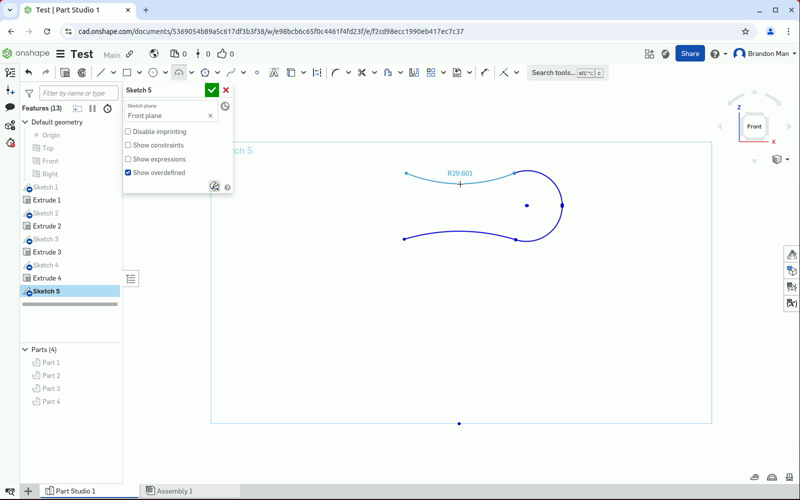
click(460, 183)
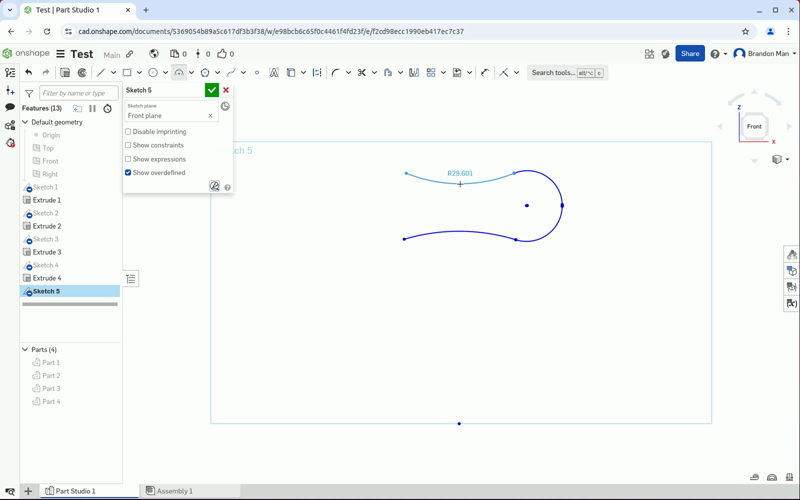
key_up(shift)
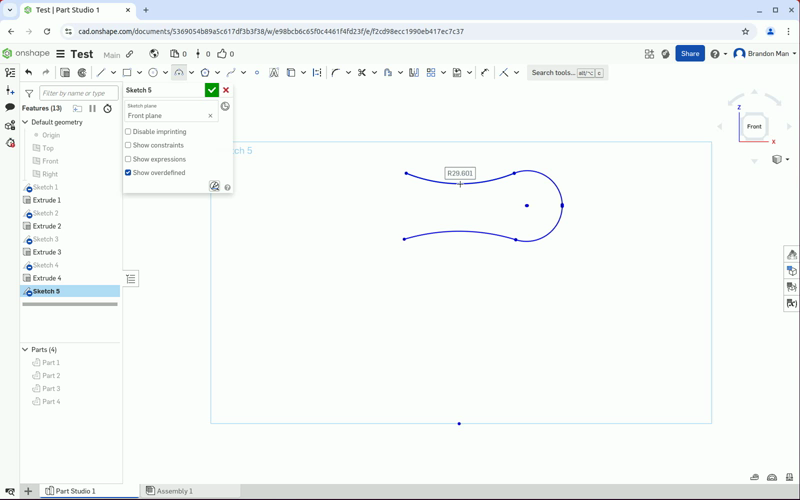
mouse_move(406, 173)
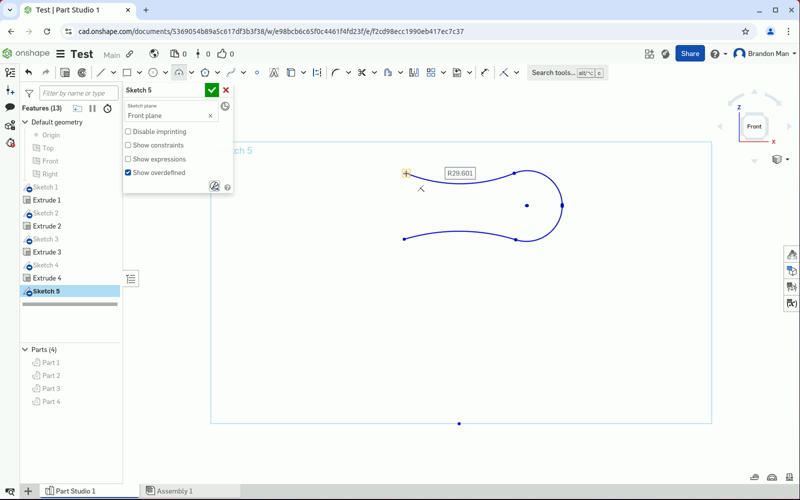
click(406, 173)
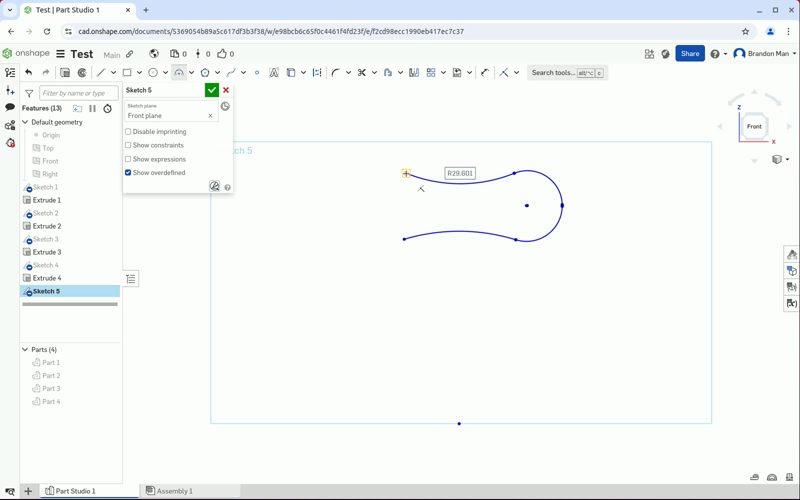
mouse_move(404, 239)
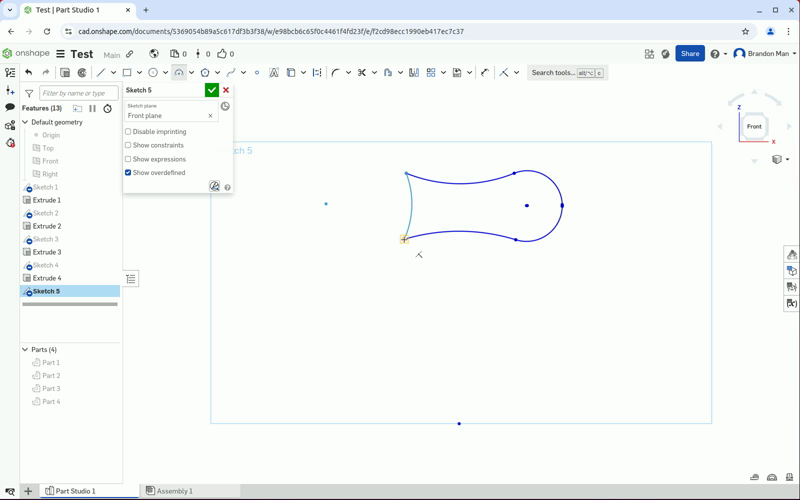
click(404, 239)
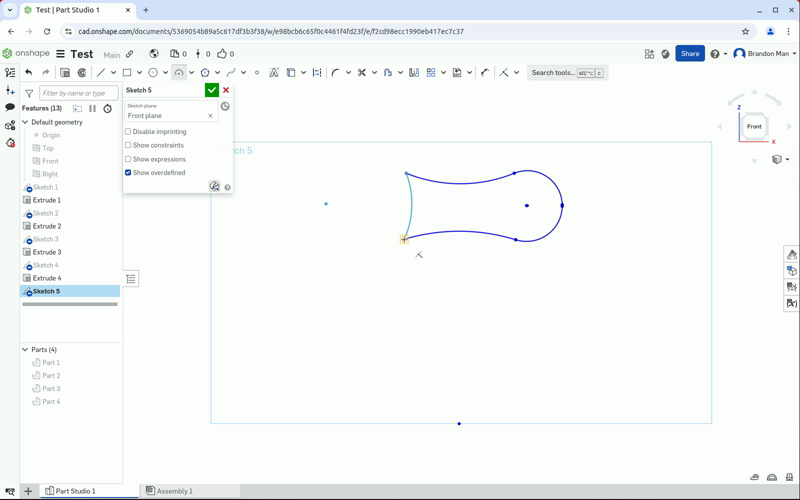
key_down(shift)
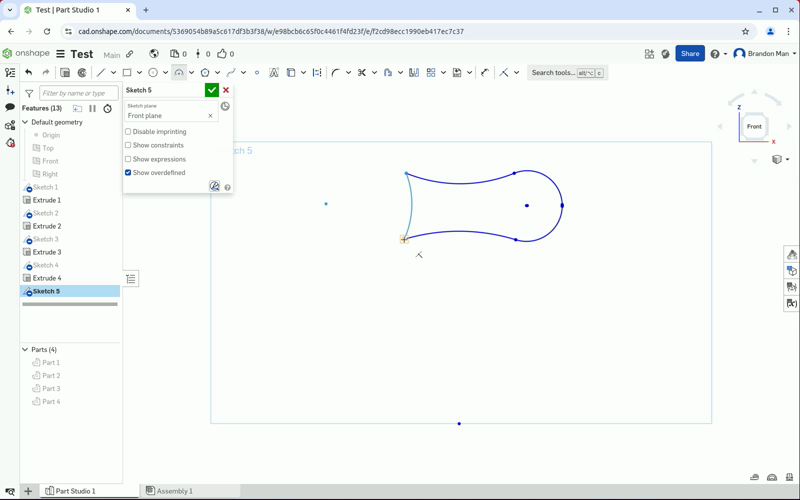
mouse_move(358, 205)
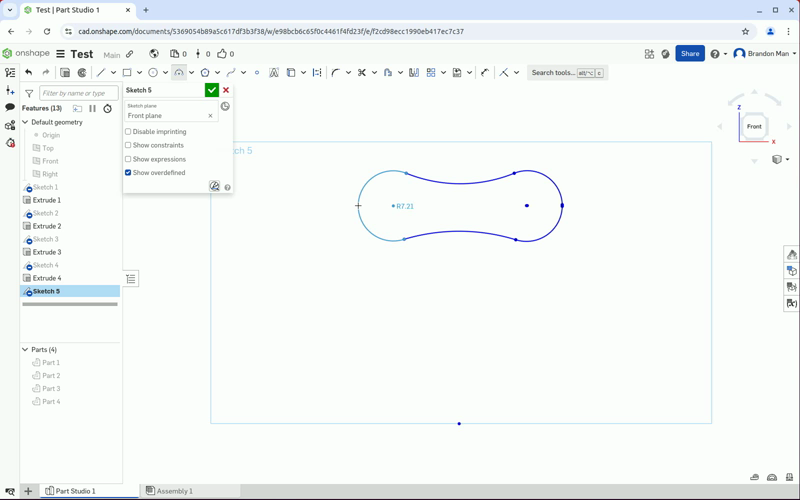
click(358, 205)
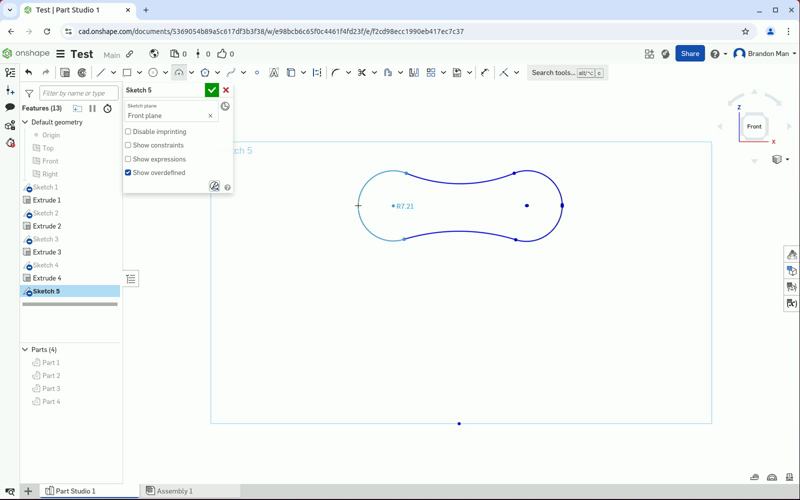
key_up(shift)
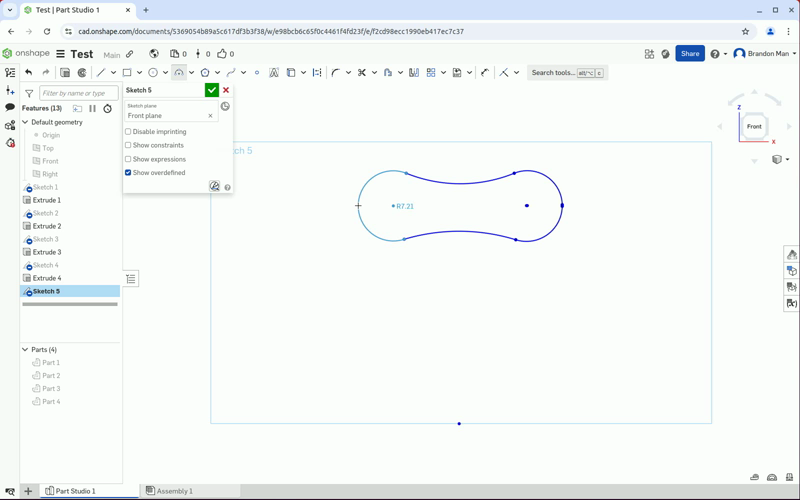
key(esc)
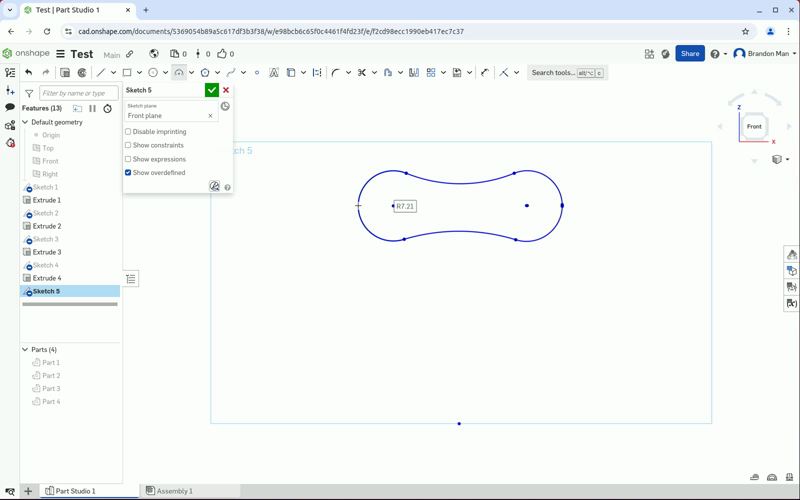
key(c)
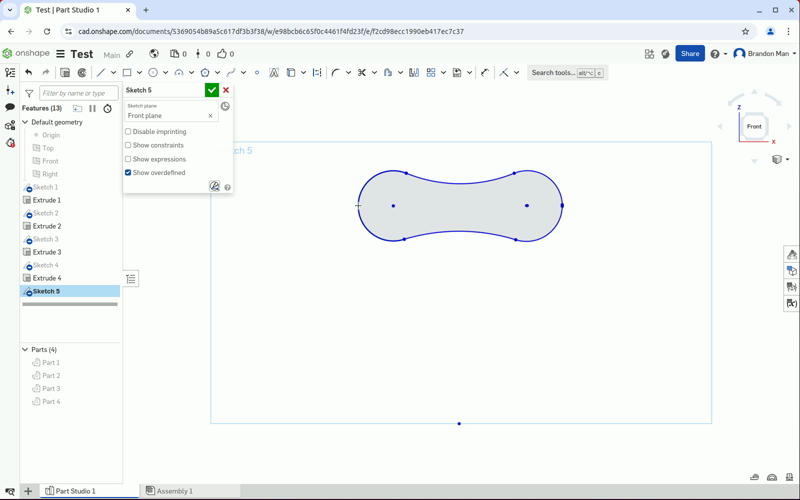
key_down(shift)
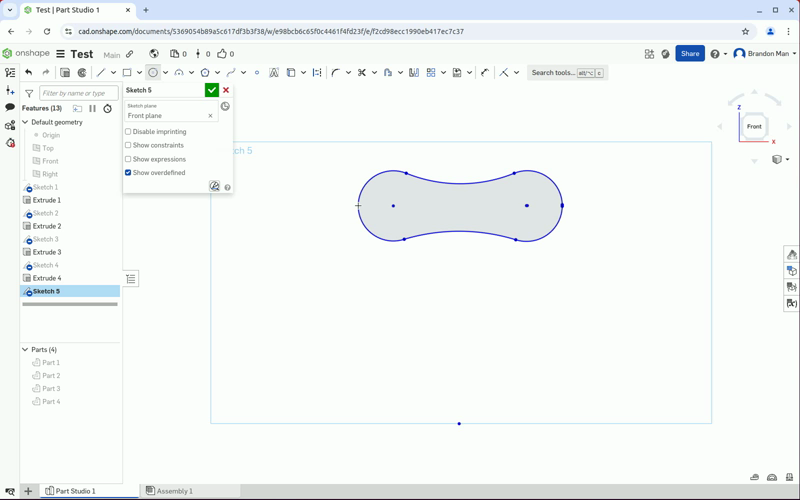
mouse_move(394, 206)
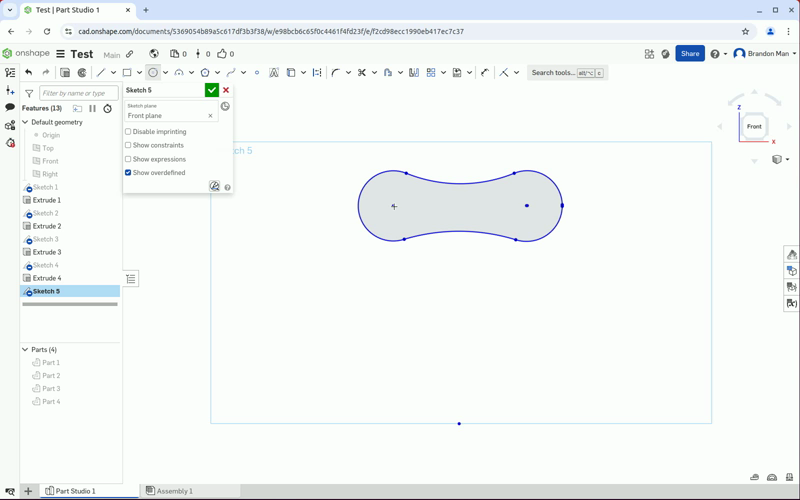
scroll(6)
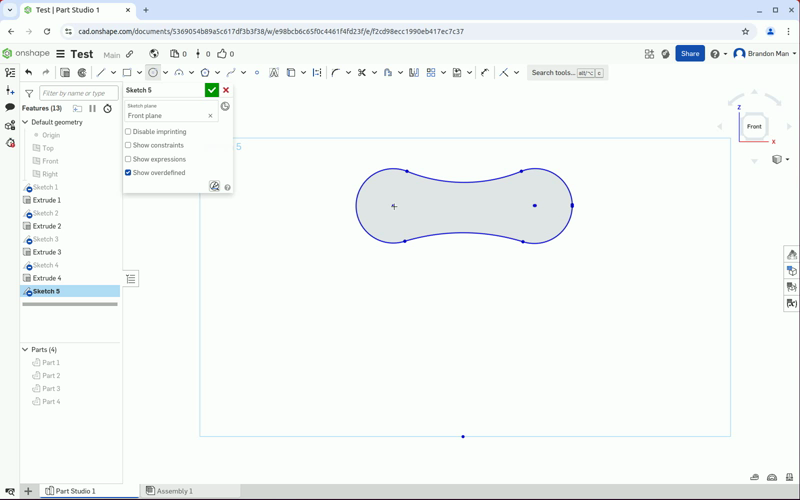
scroll(6)
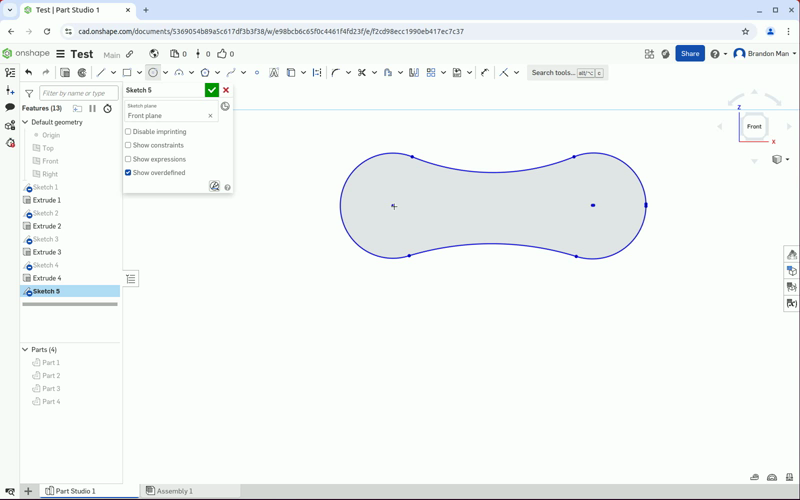
scroll(6)
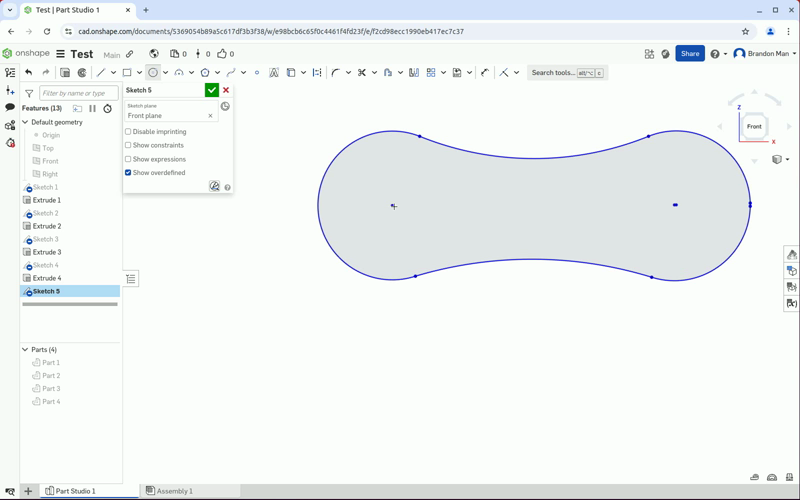
scroll(6)
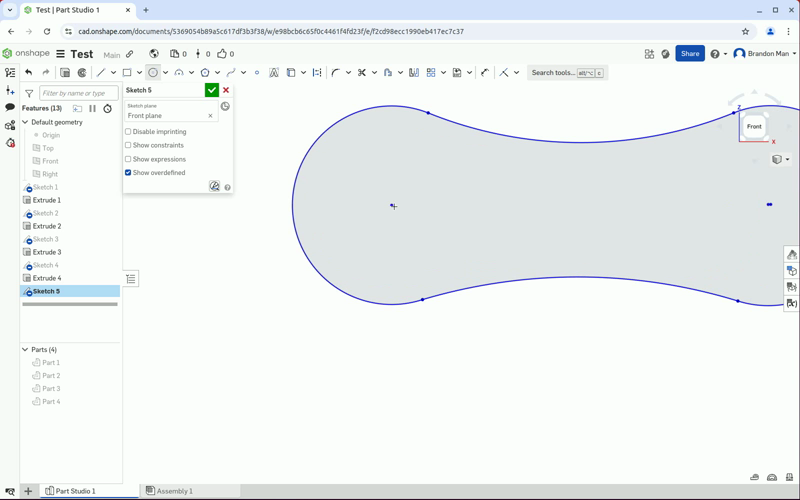
scroll(6)
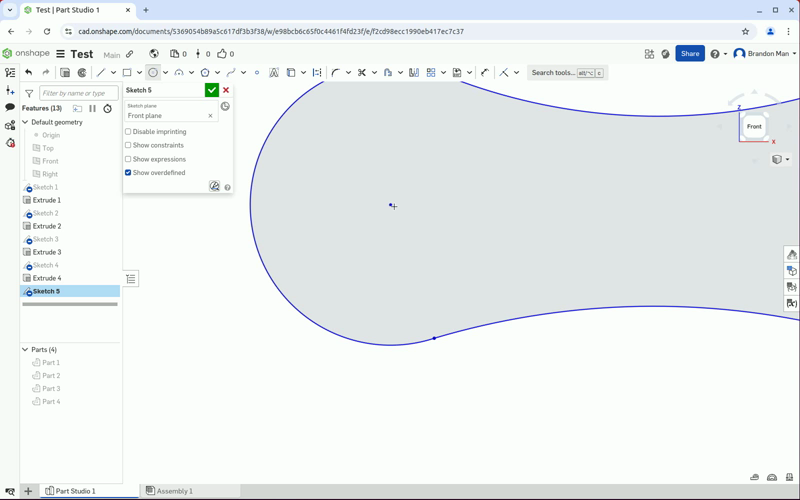
scroll(6)
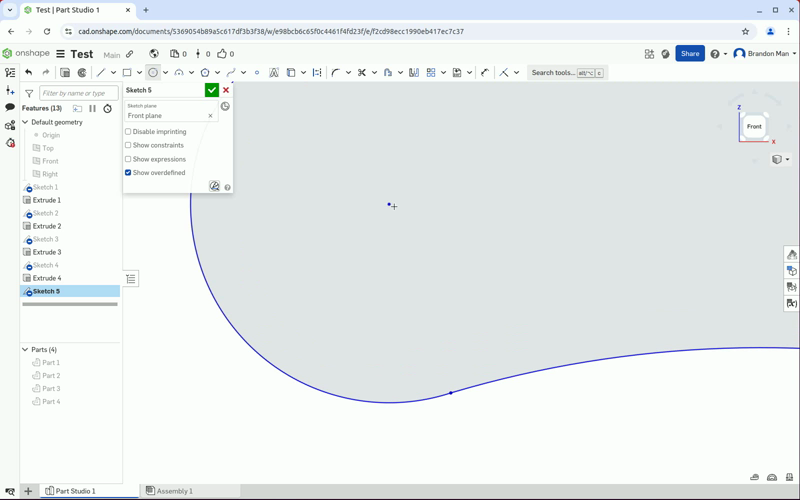
scroll(6)
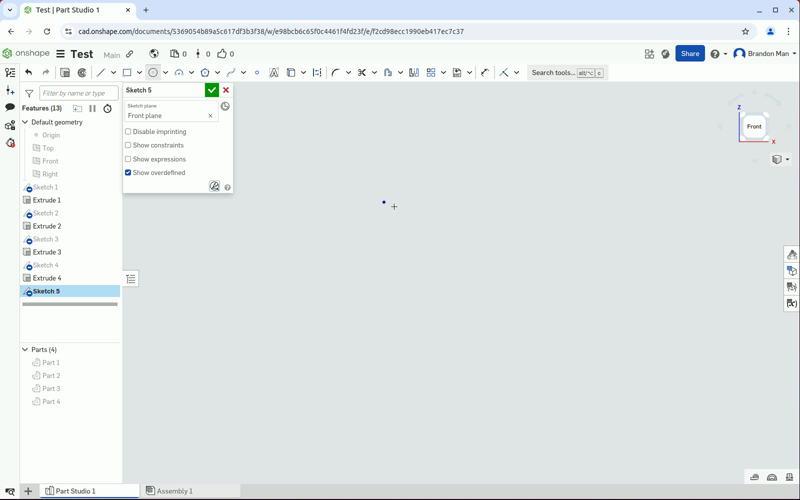
click(394, 206)
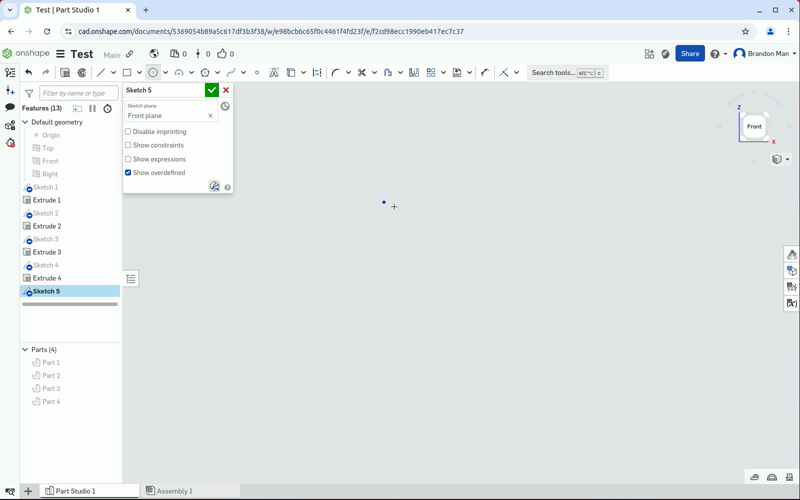
scroll(-6)
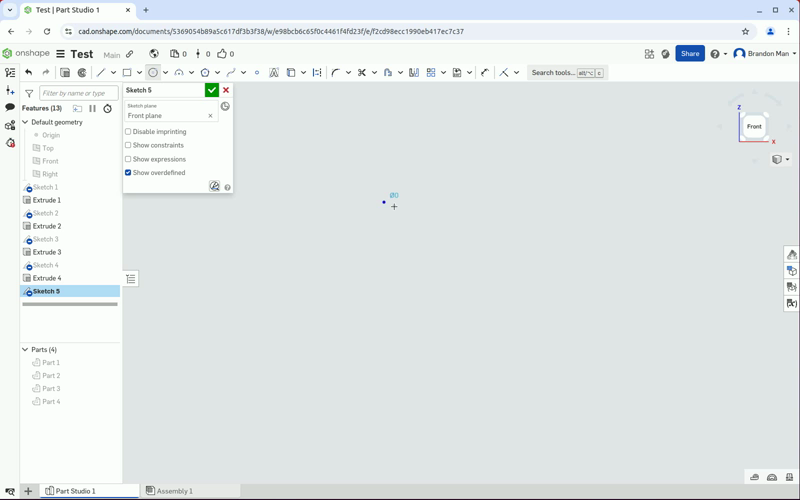
scroll(-6)
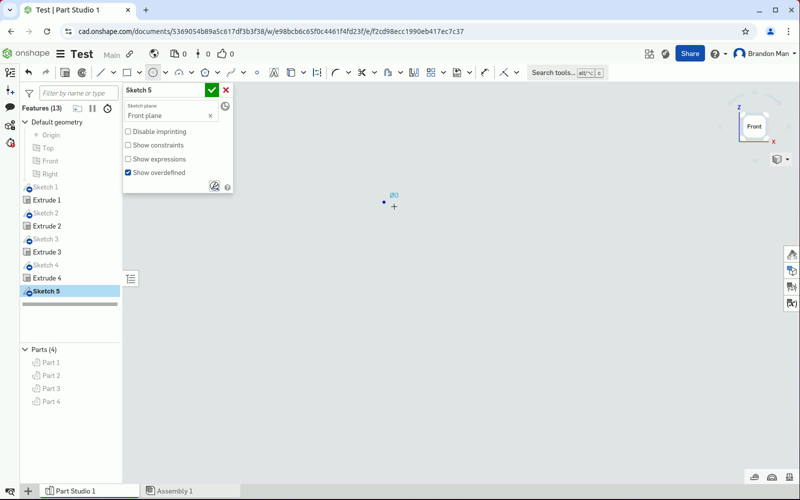
scroll(-6)
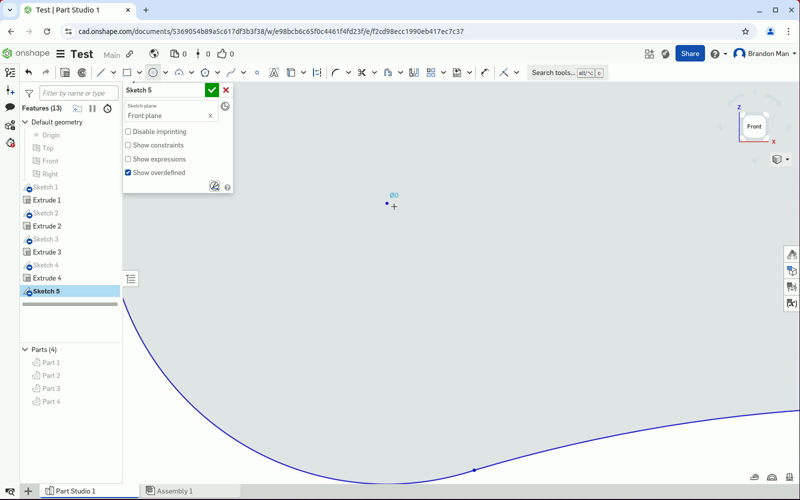
scroll(-6)
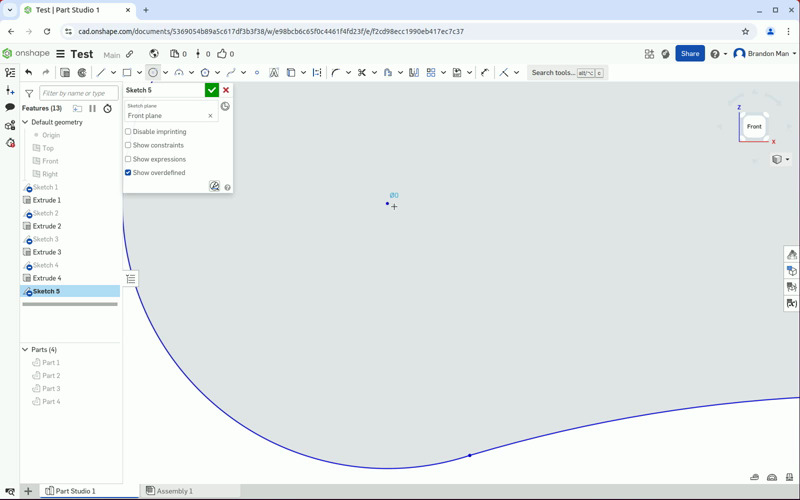
scroll(-6)
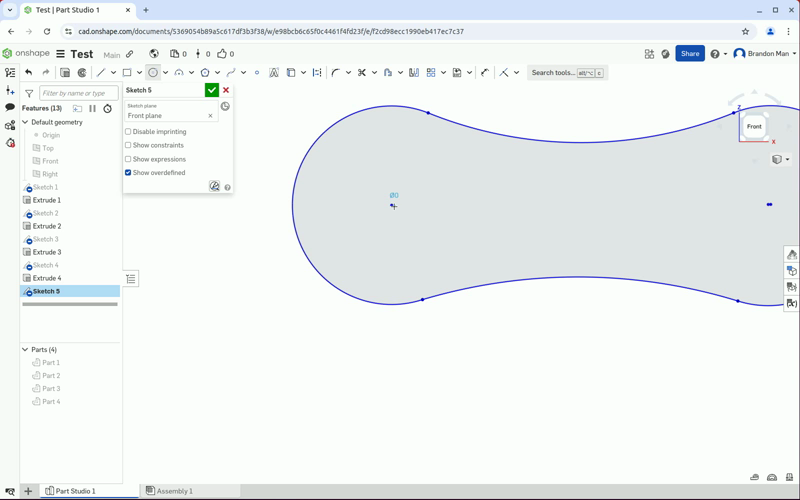
scroll(-6)
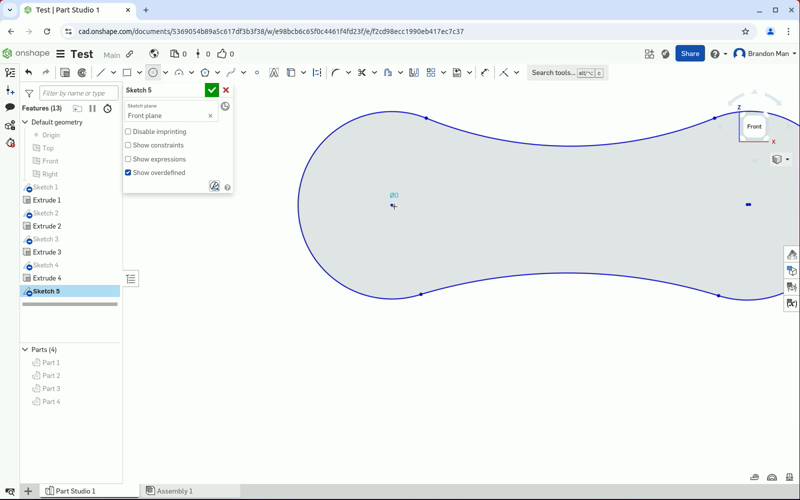
scroll(-6)
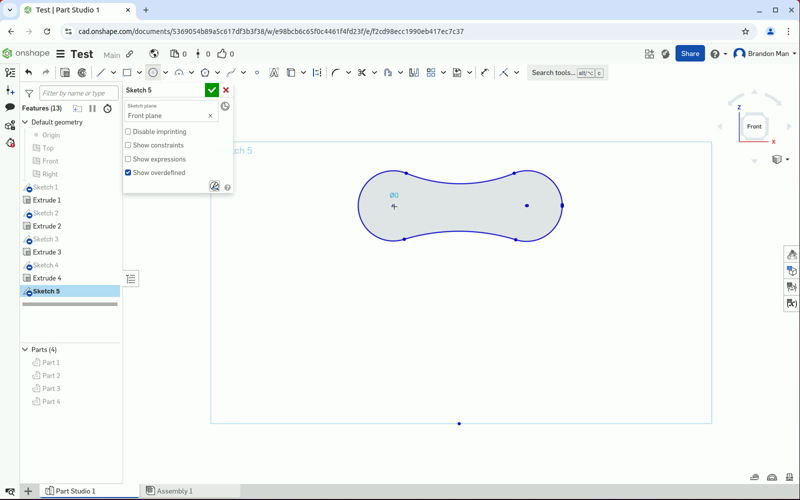
key_up(shift)
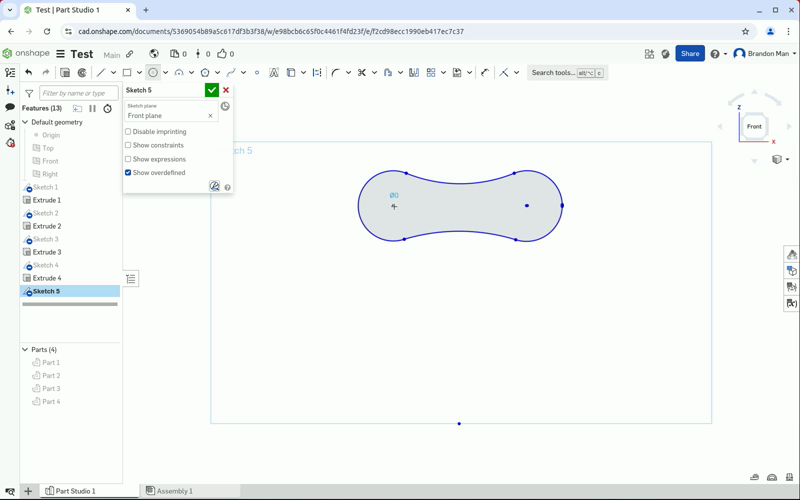
mouse_move(409, 206)
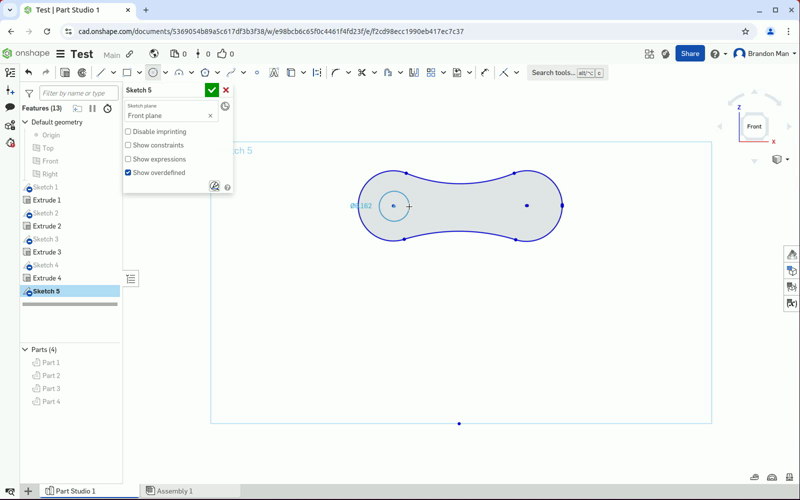
click(409, 206)
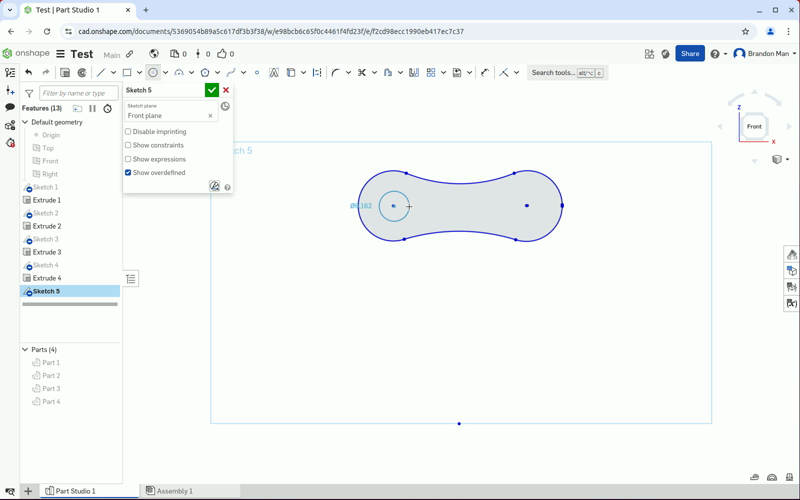
key(esc)
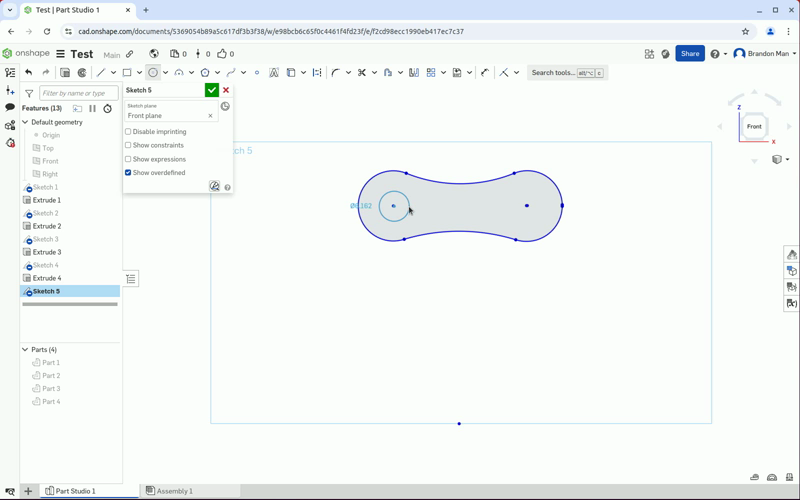
key(c)
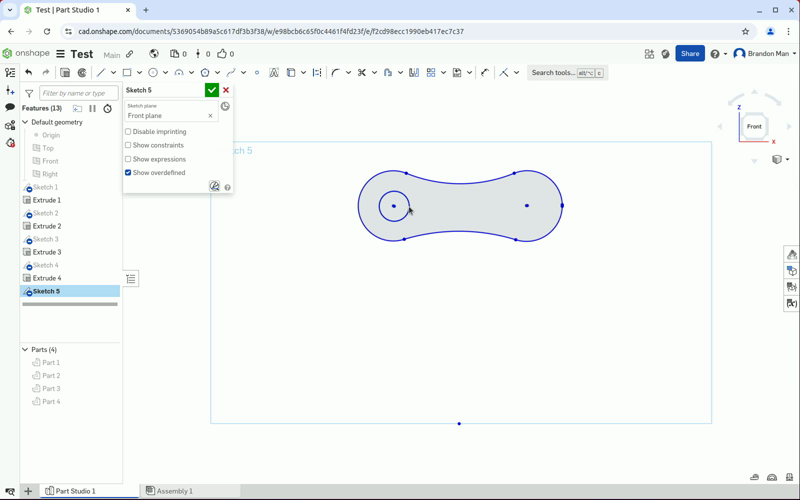
key_down(shift)
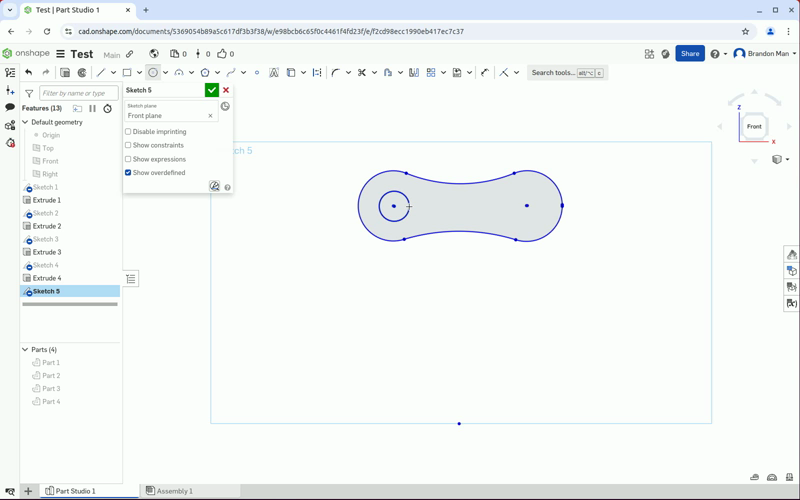
mouse_move(527, 206)
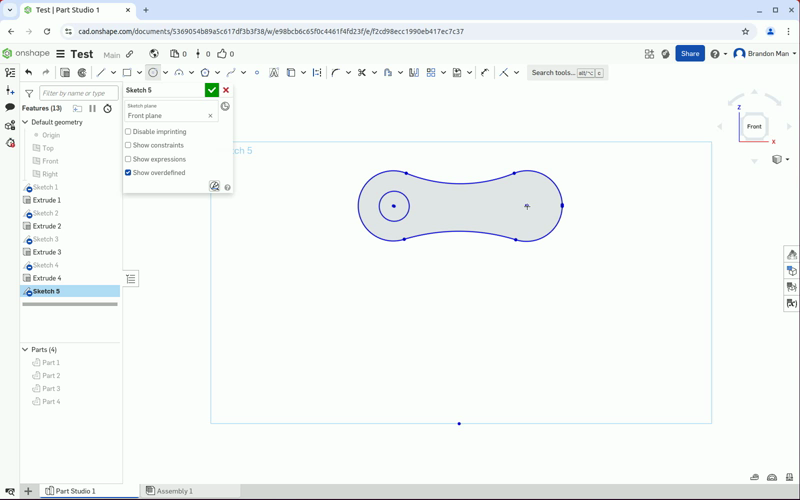
scroll(6)
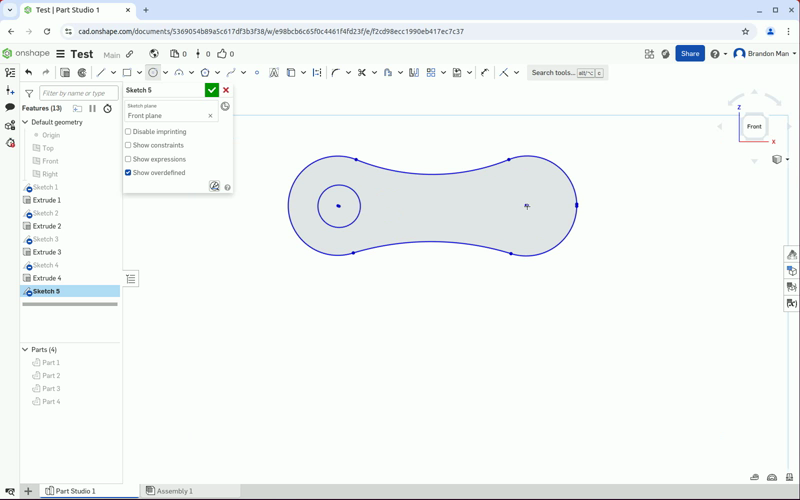
scroll(6)
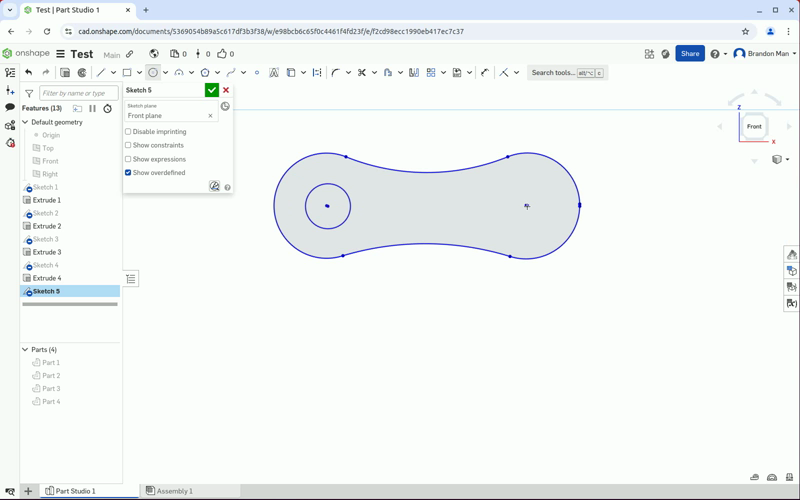
scroll(6)
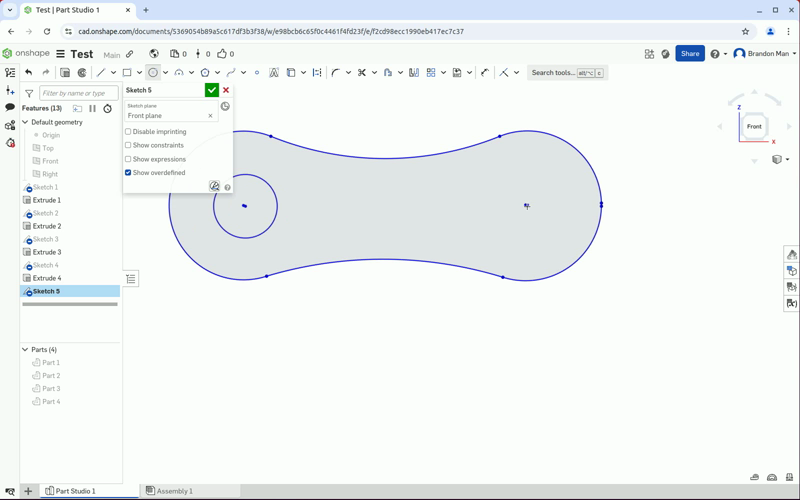
scroll(6)
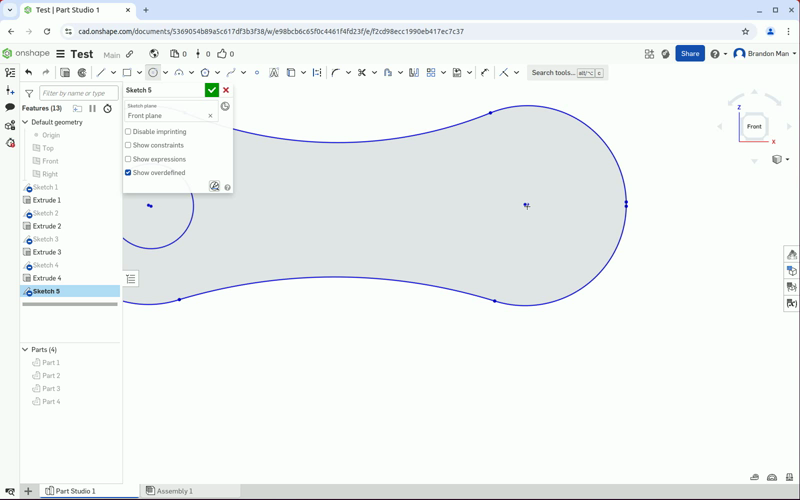
scroll(6)
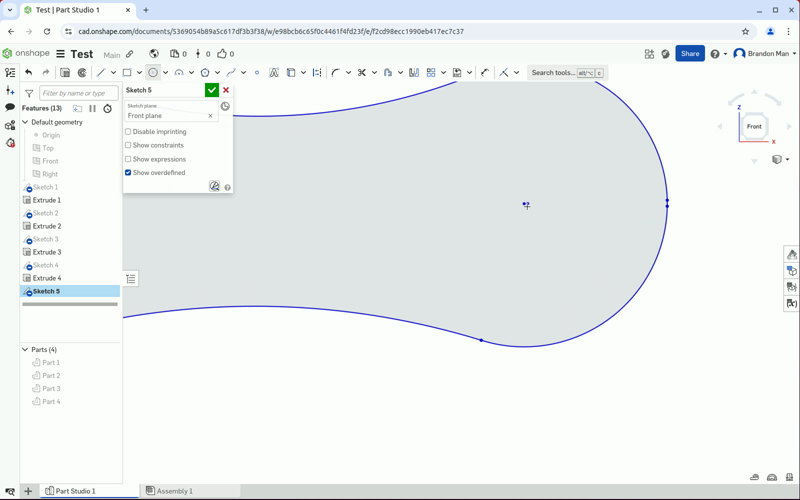
scroll(6)
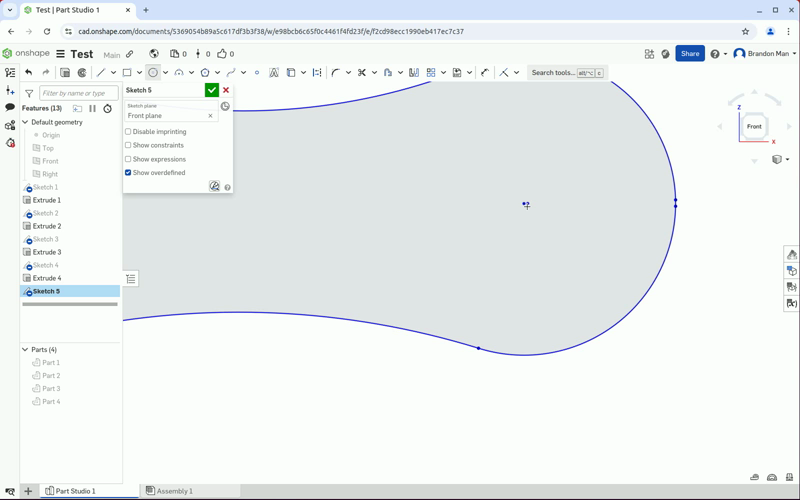
scroll(6)
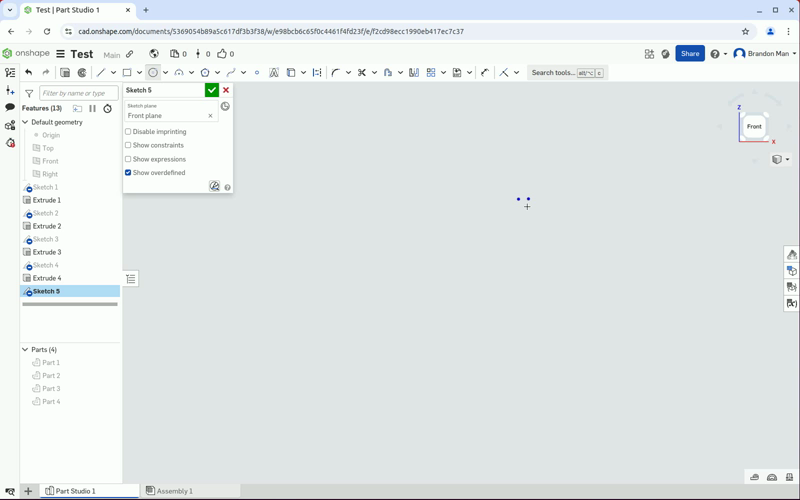
click(527, 206)
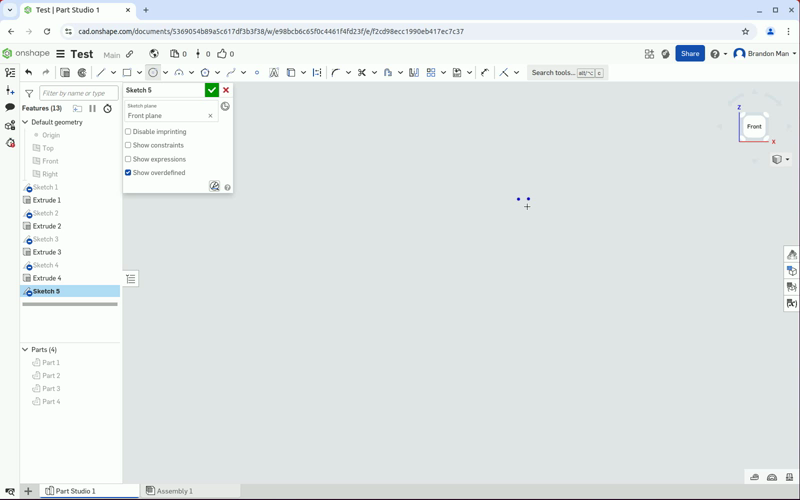
scroll(-6)
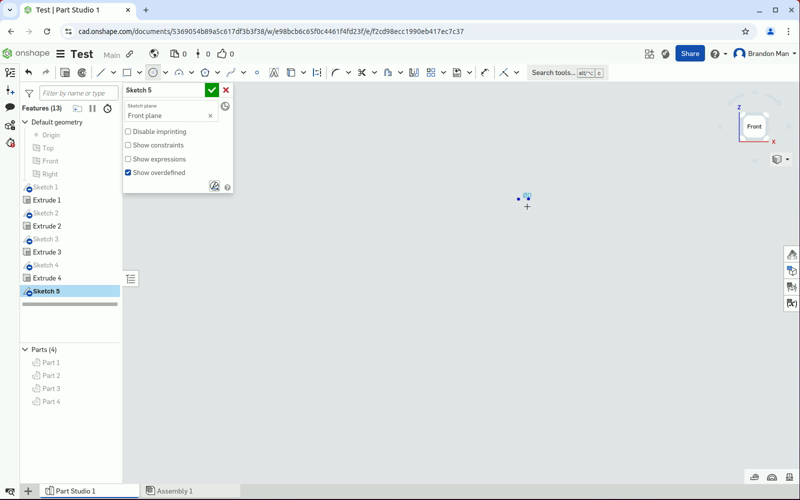
scroll(-6)
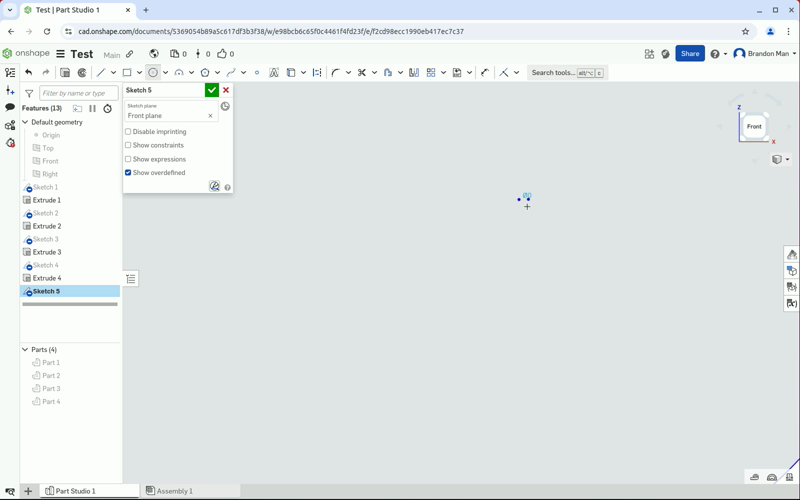
scroll(-6)
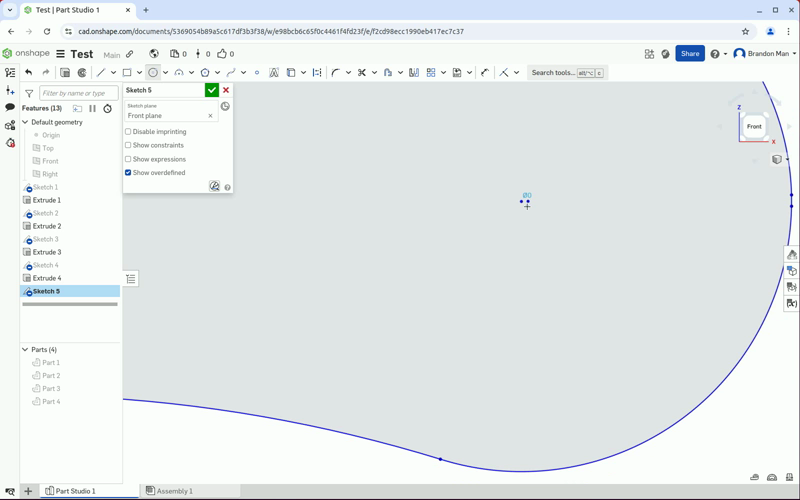
scroll(-6)
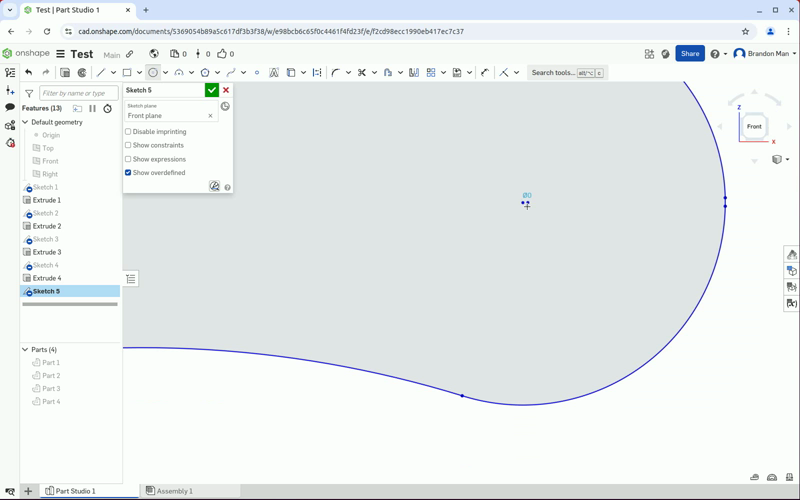
scroll(-6)
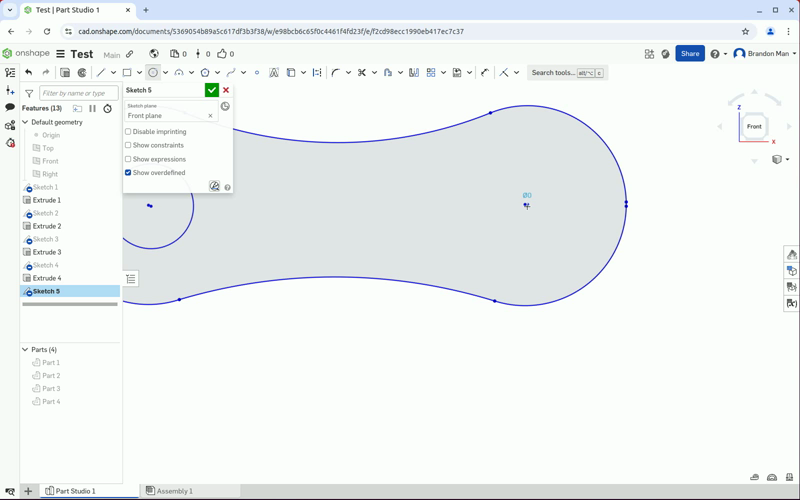
scroll(-6)
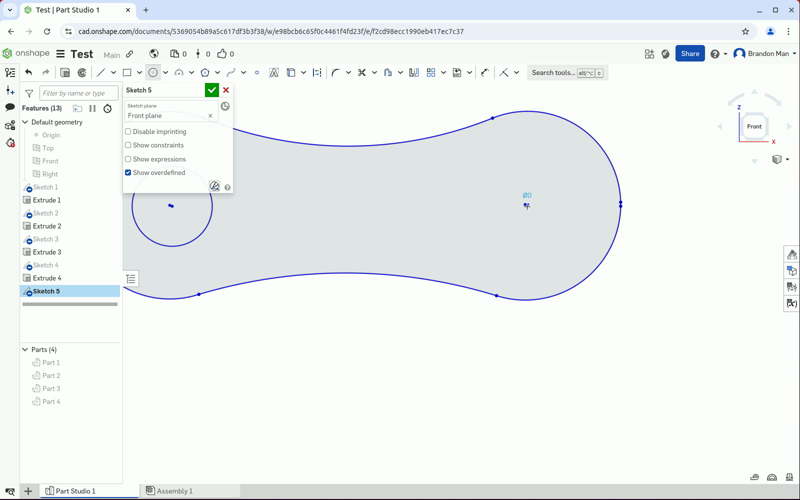
scroll(-6)
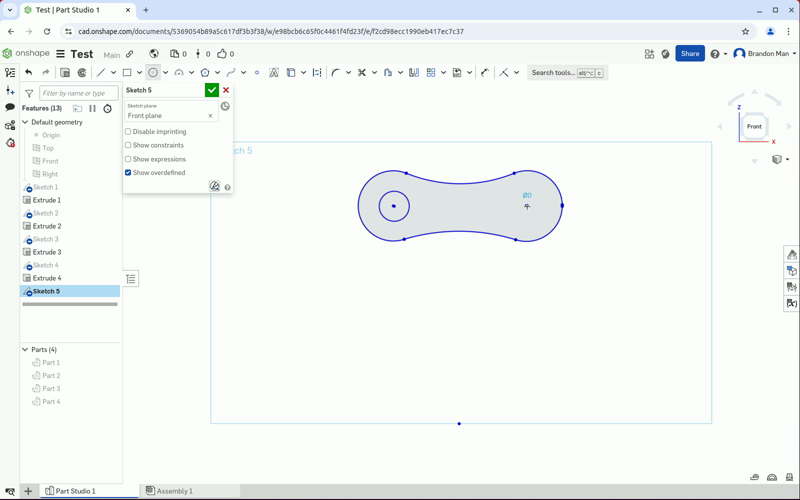
key_up(shift)
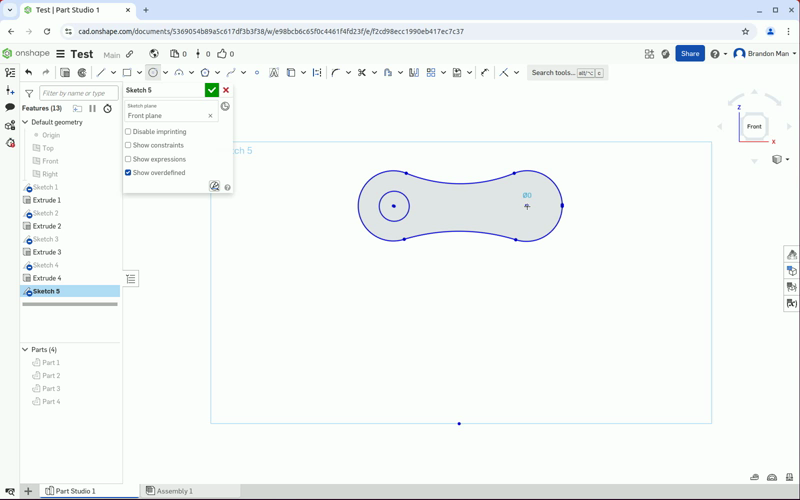
mouse_move(542, 206)
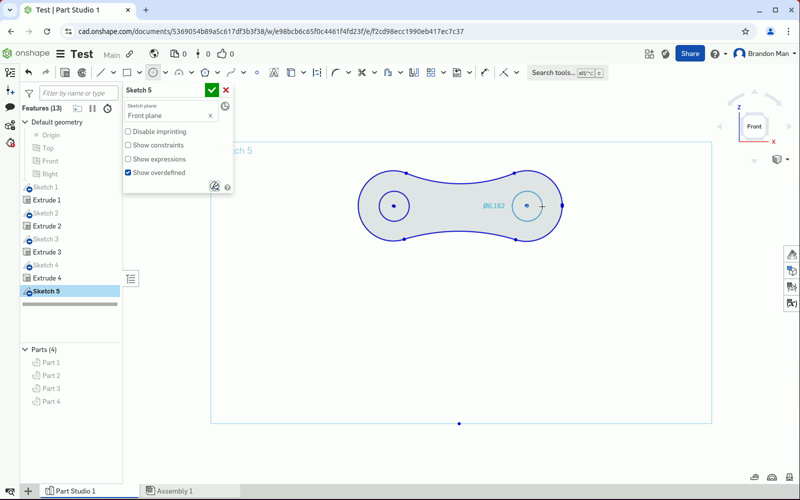
click(542, 206)
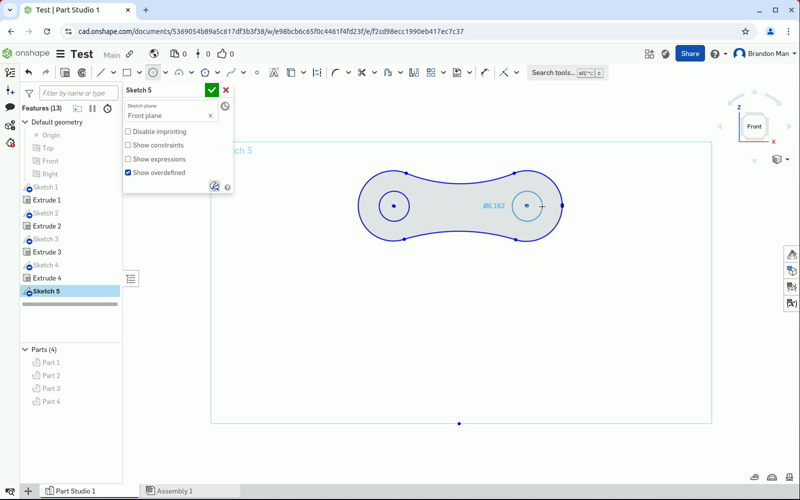
key(esc)
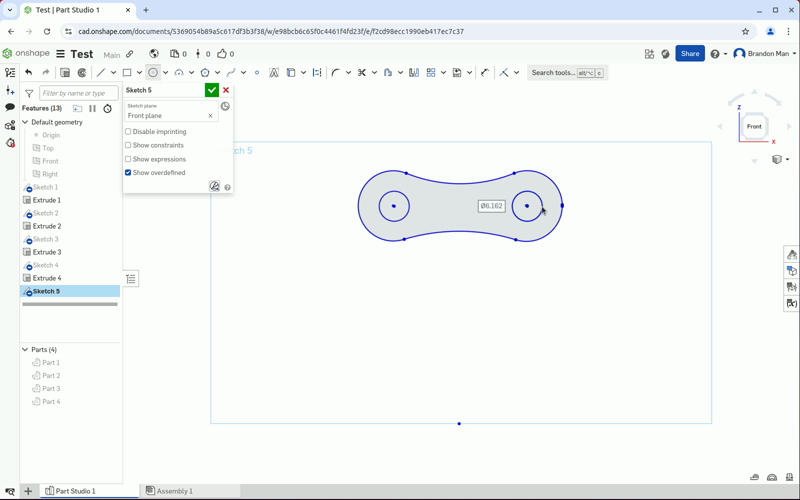
mouse_move(470, 198)
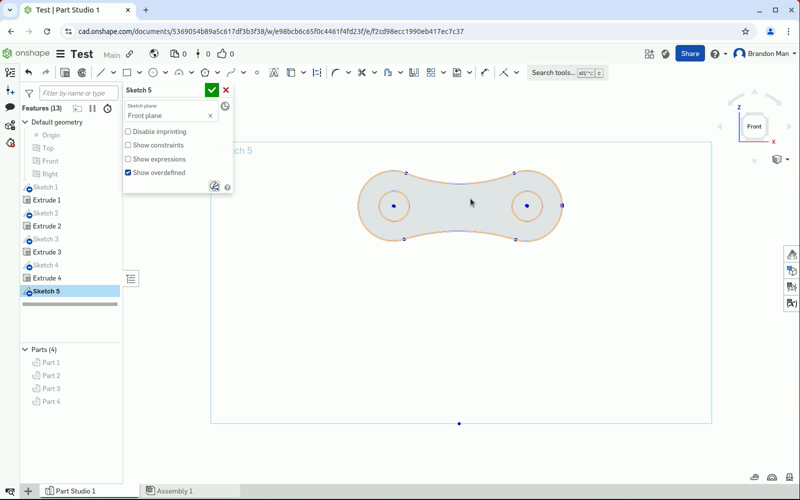
click(470, 198)
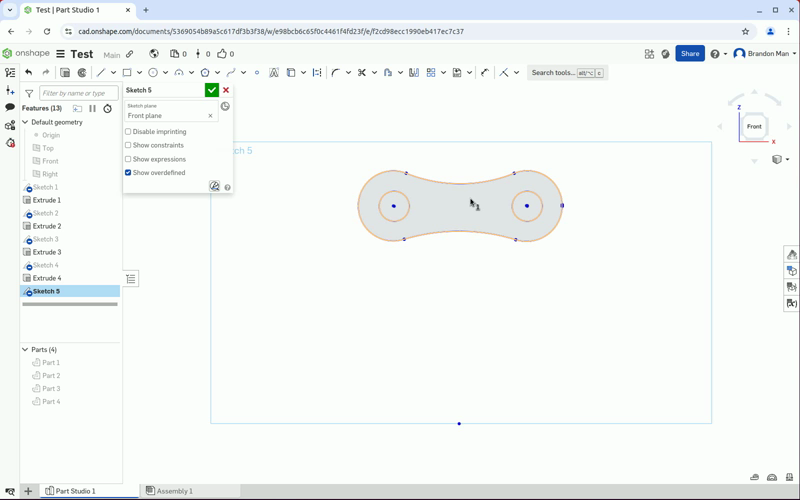
mouse_move(73, 352)
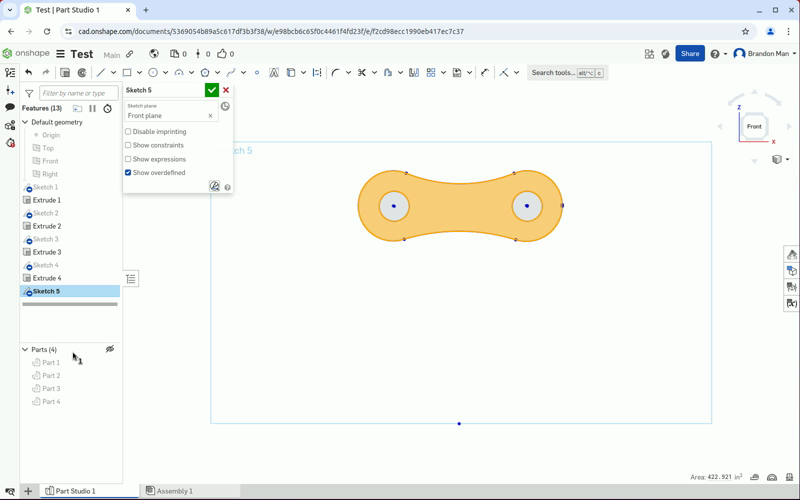
key(shift+y)
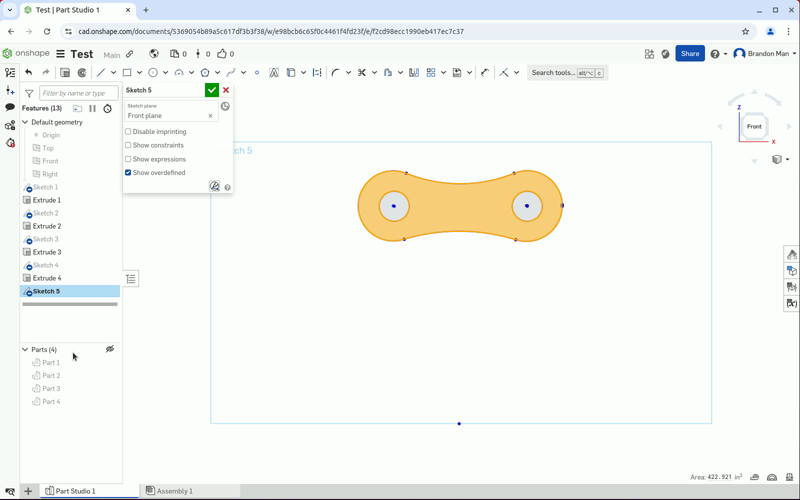
key(shift+e)
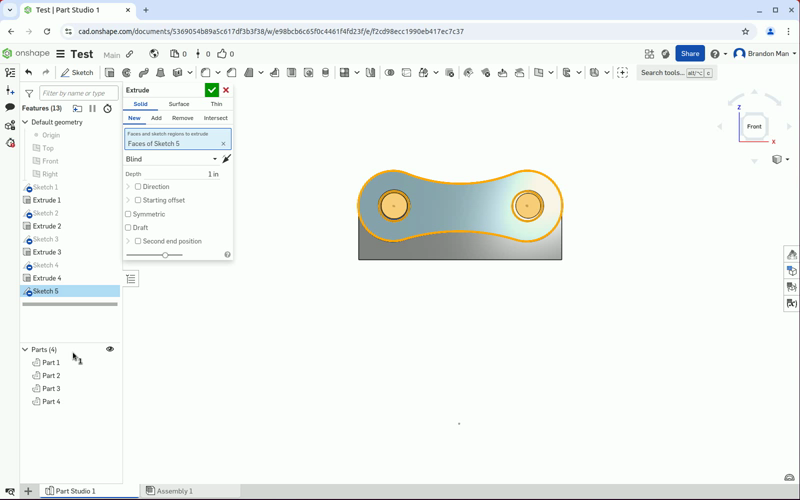
mouse_move(143, 106)
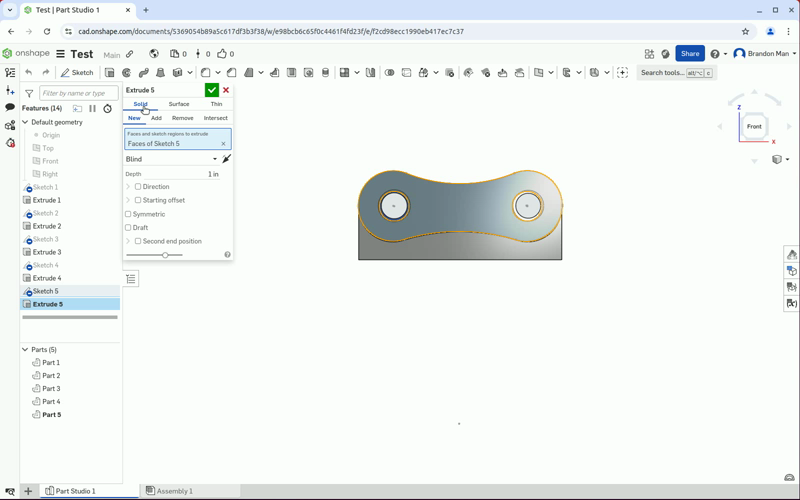
click(143, 106)
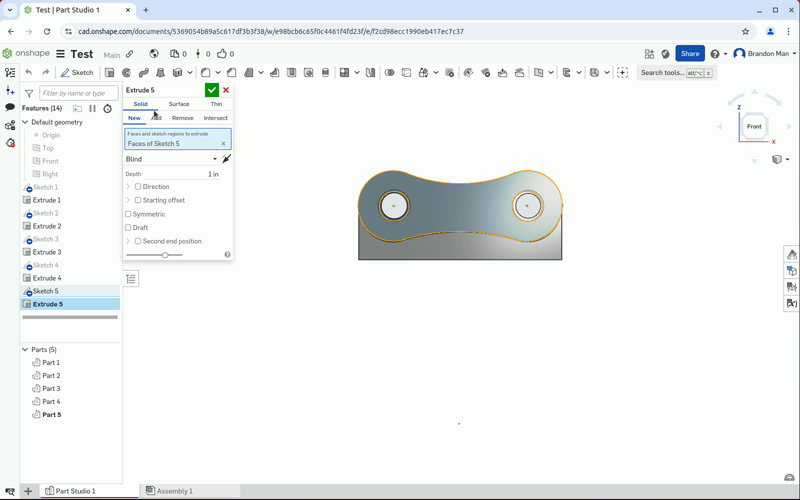
mouse_move(186, 120)
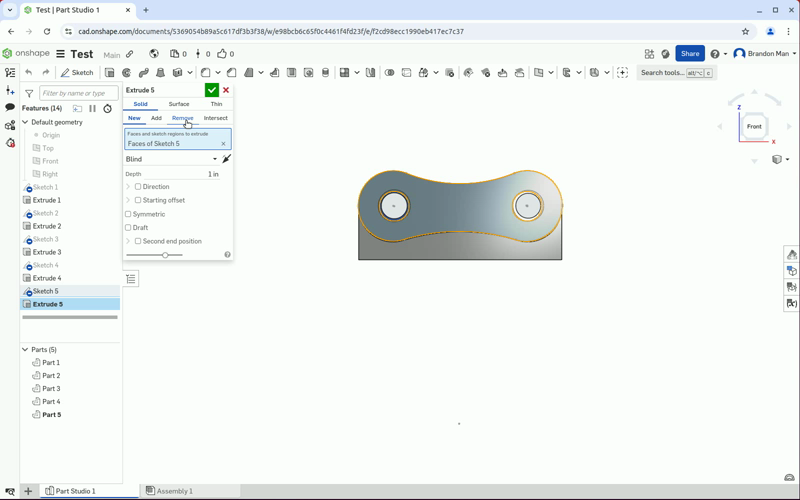
click(186, 120)
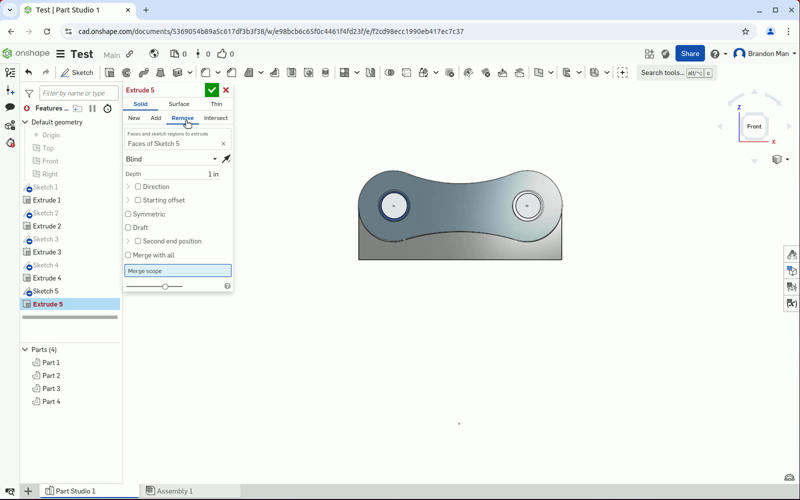
key(tab, 4)
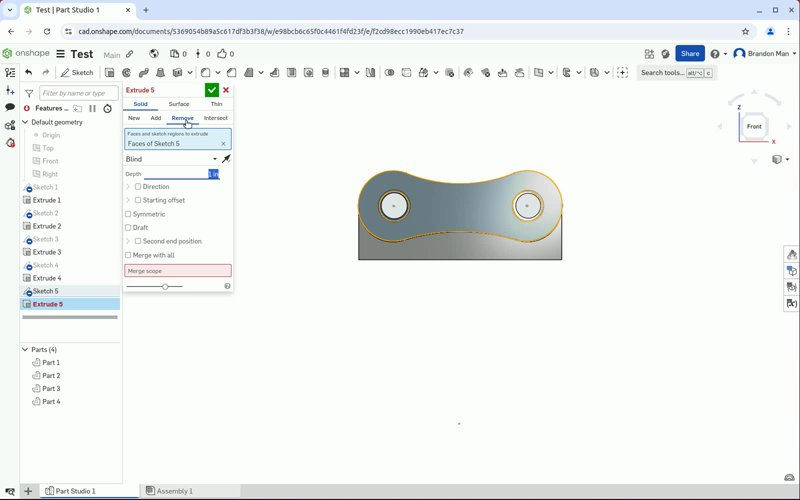
text(-5.296)
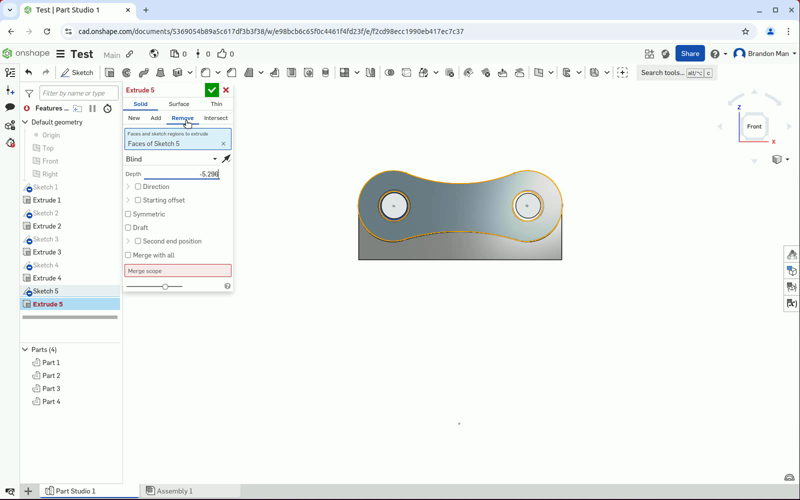
key(tab, 3)
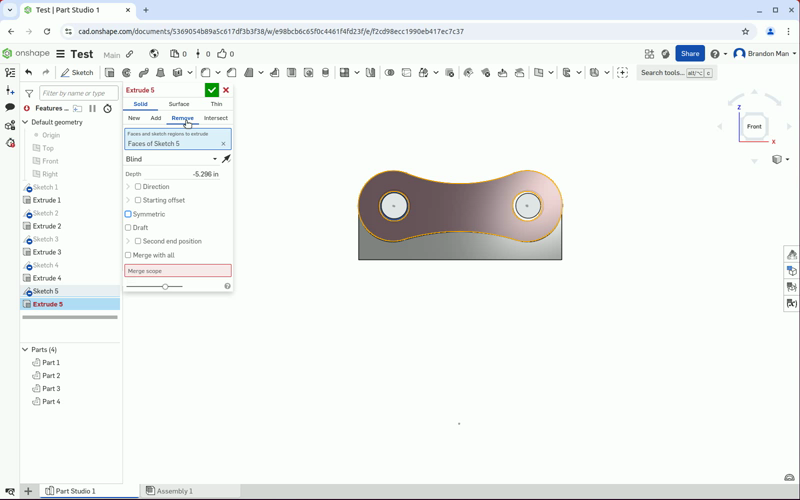
key(space)
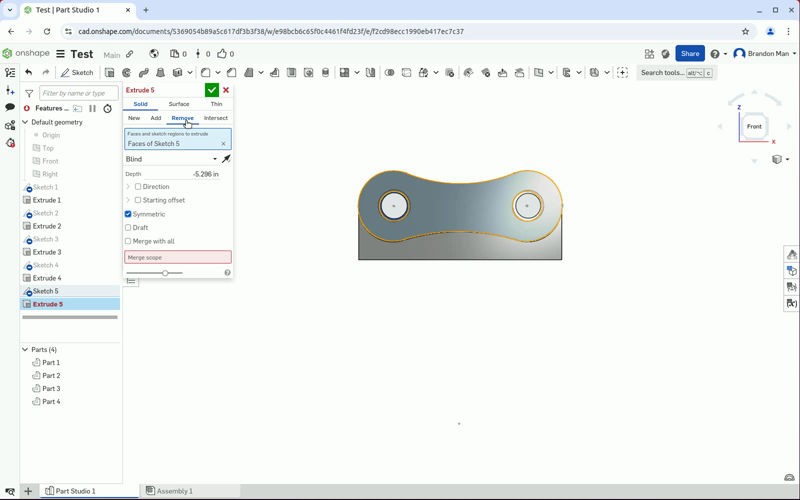
key(tab, 2)
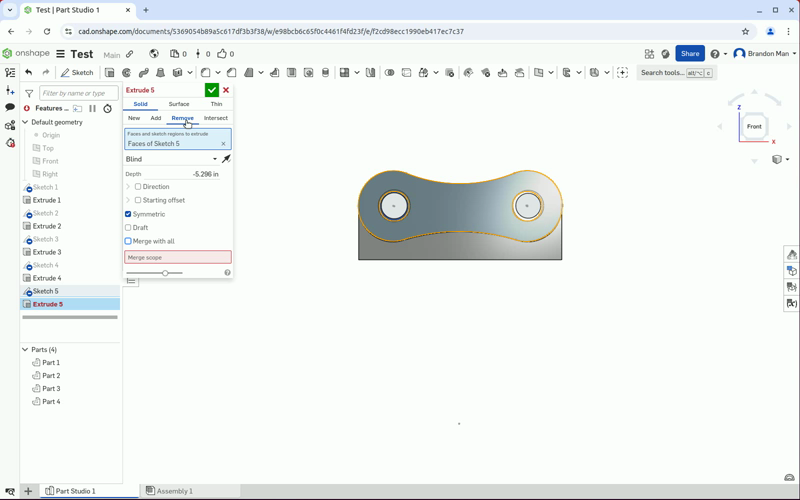
key(space)
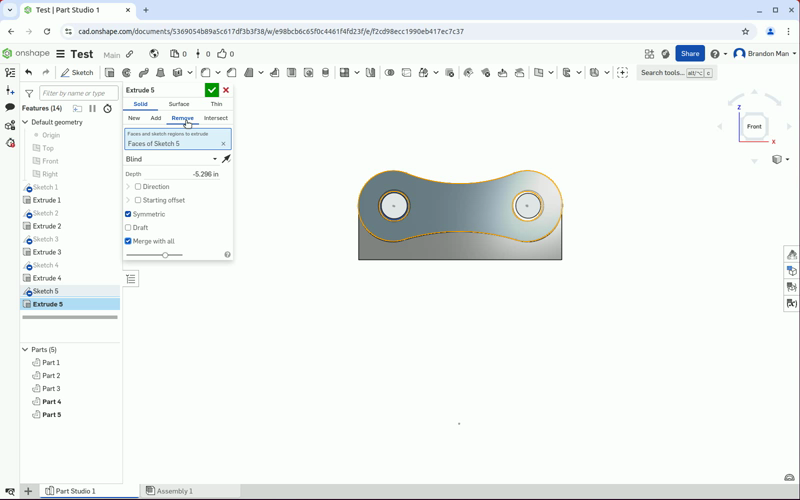
key(enter)
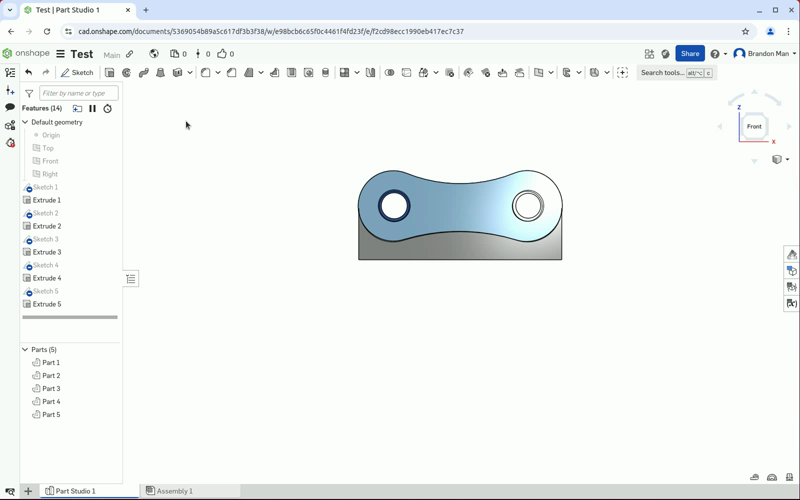
key(shift+h)
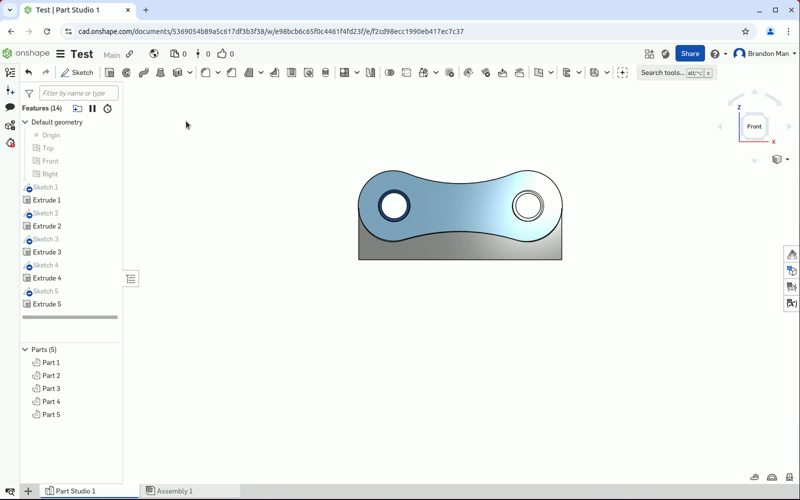
key(shift+h)
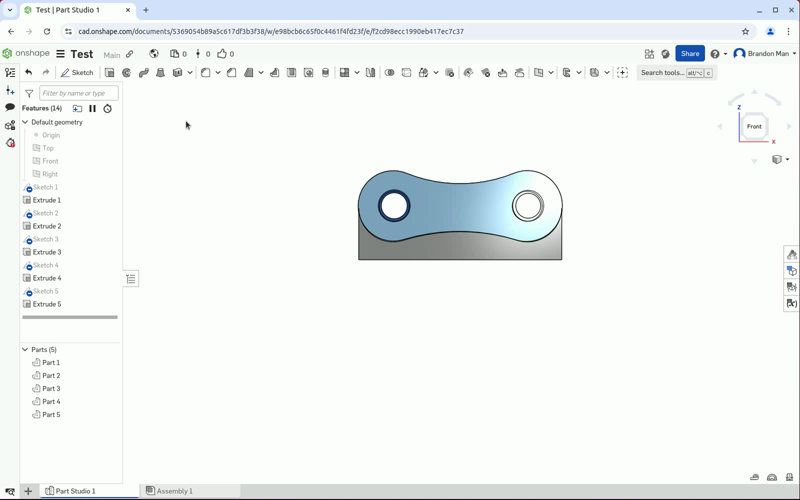
mouse_move(73, 189)
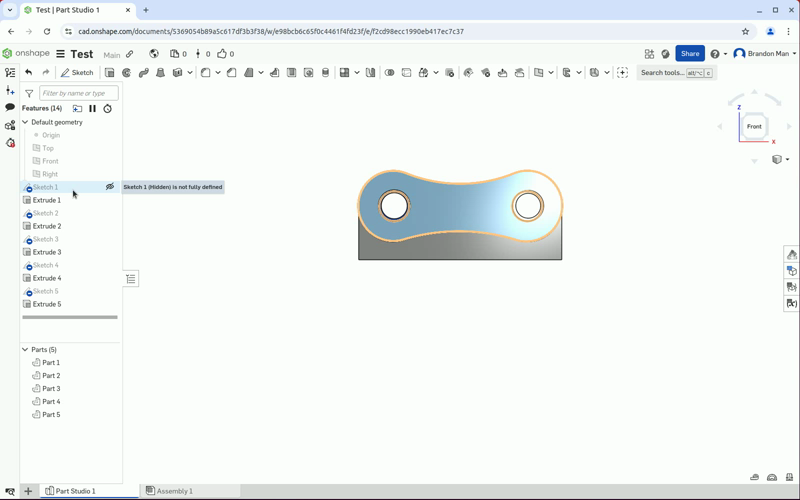
click(73, 189)
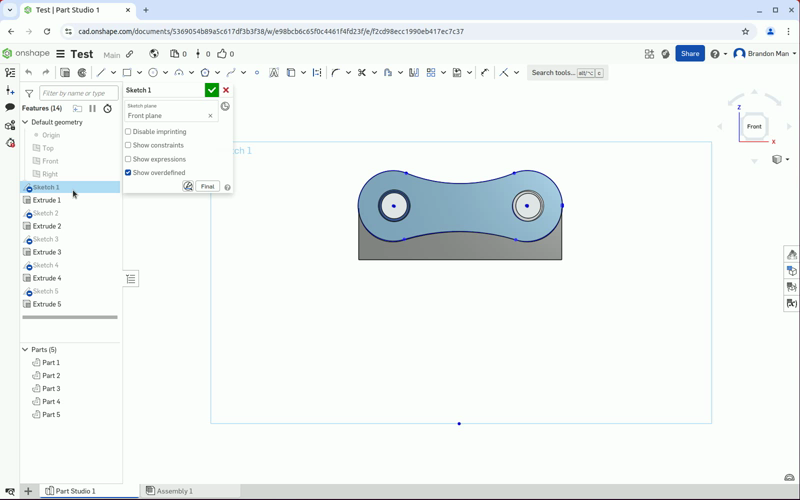
mouse_move(229, 92)
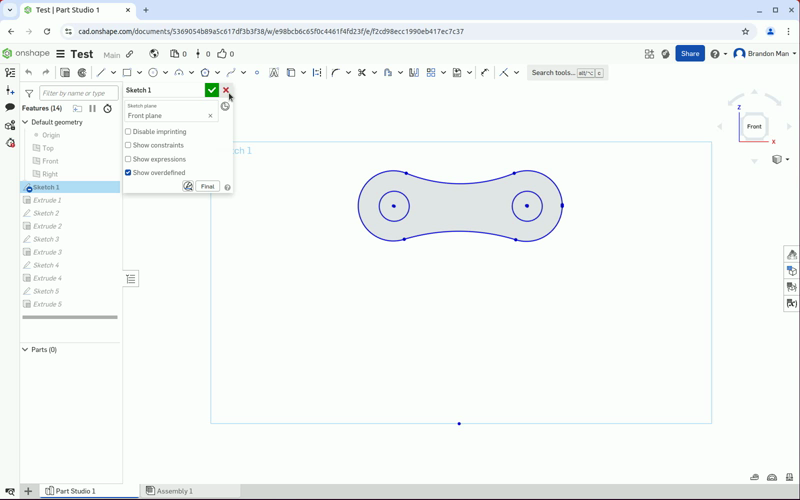
click(229, 92)
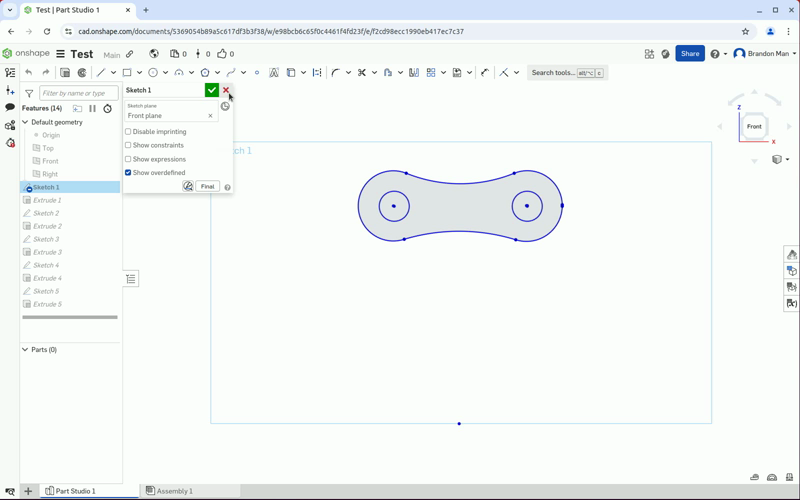
key(shift+s)
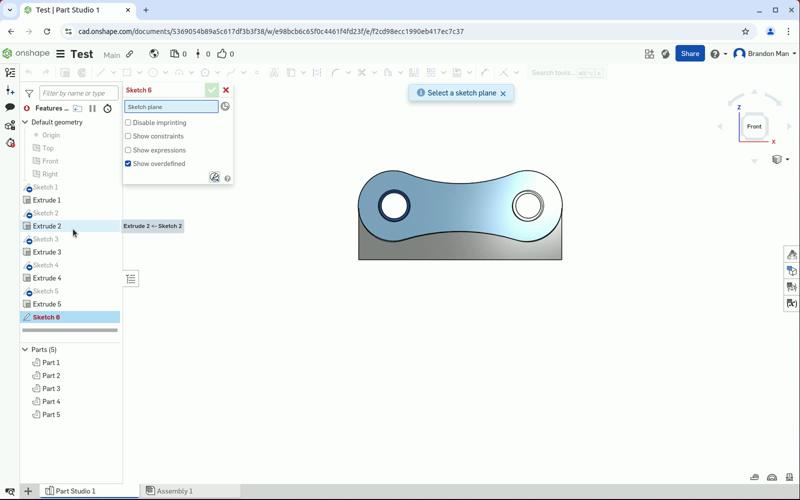
scroll(3)
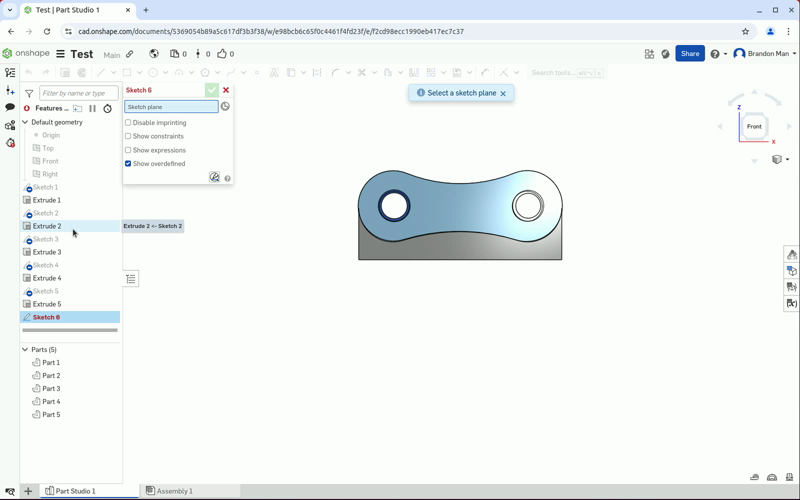
mouse_move(73, 163)
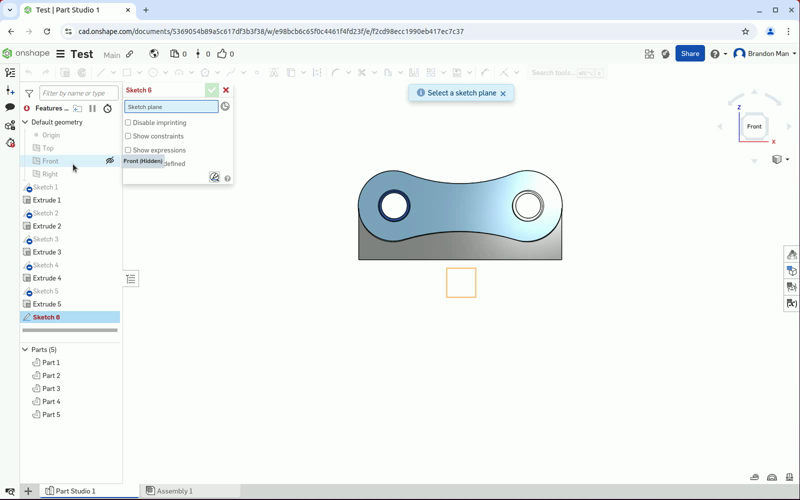
click(73, 163)
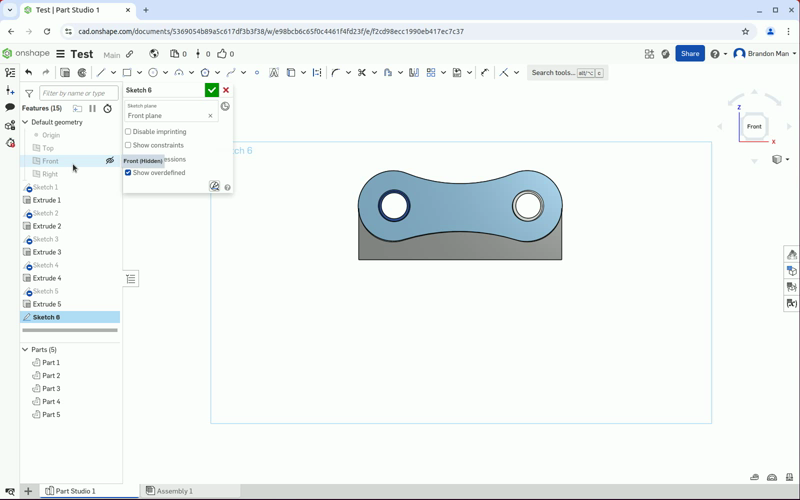
mouse_move(73, 352)
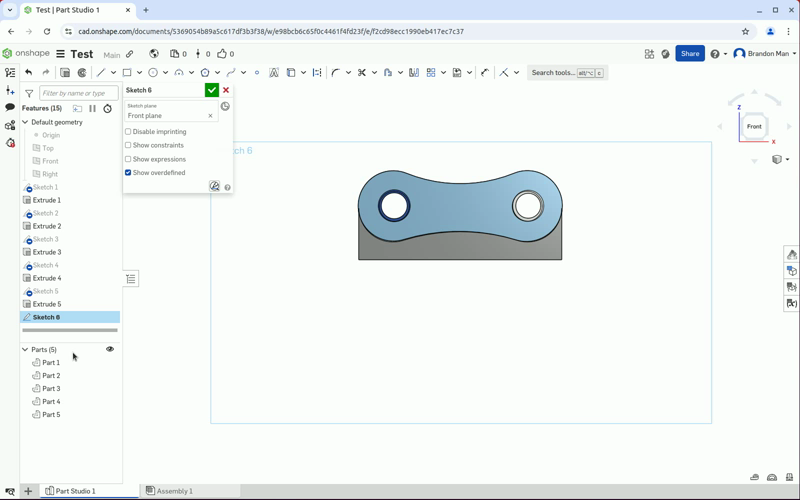
key(y)
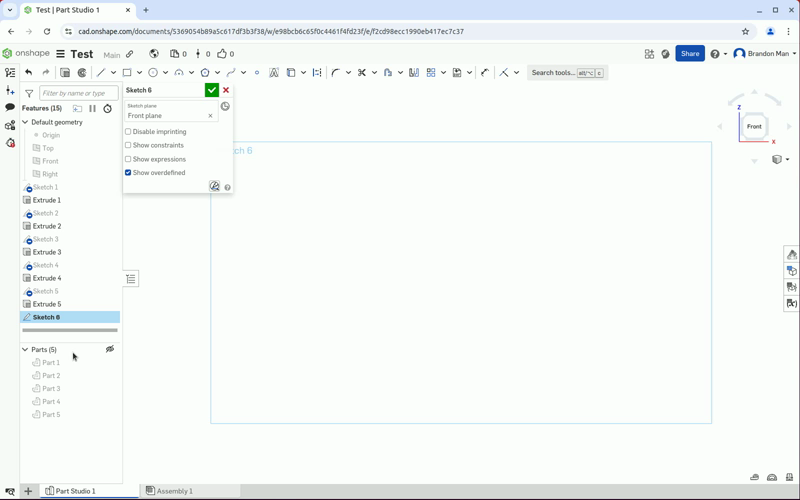
key(c)
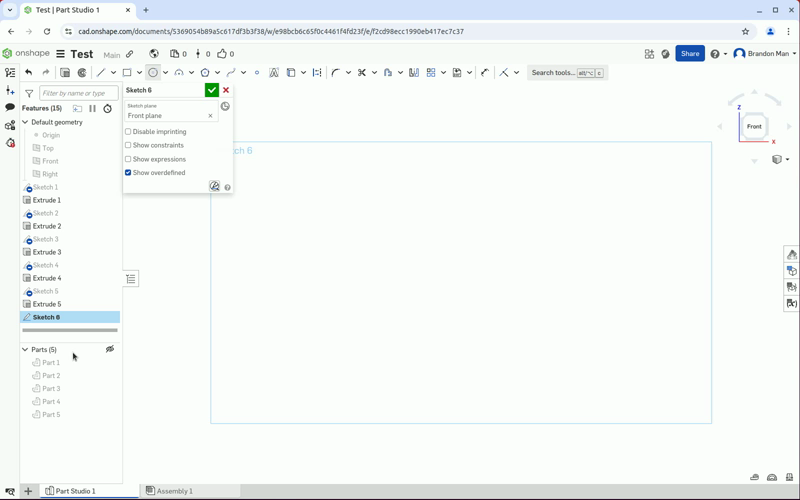
key_down(shift)
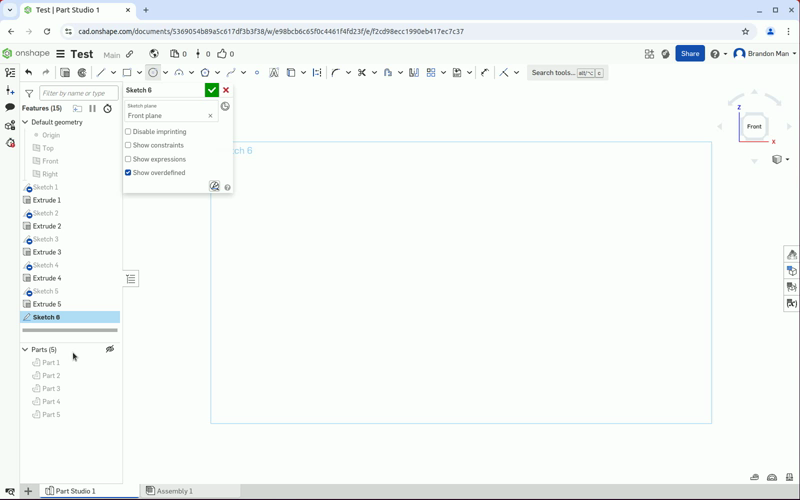
mouse_move(394, 205)
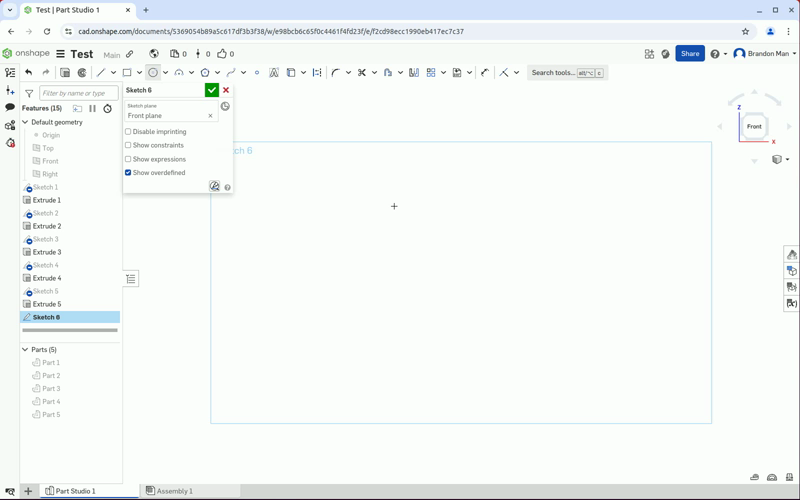
click(394, 205)
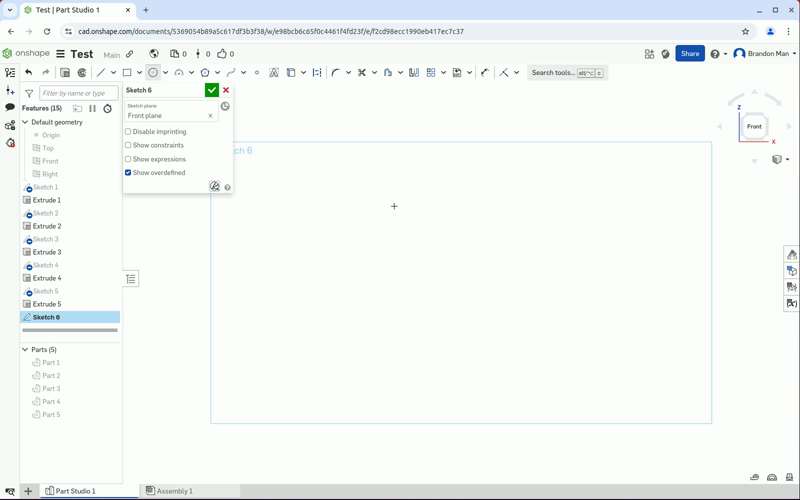
key_up(shift)
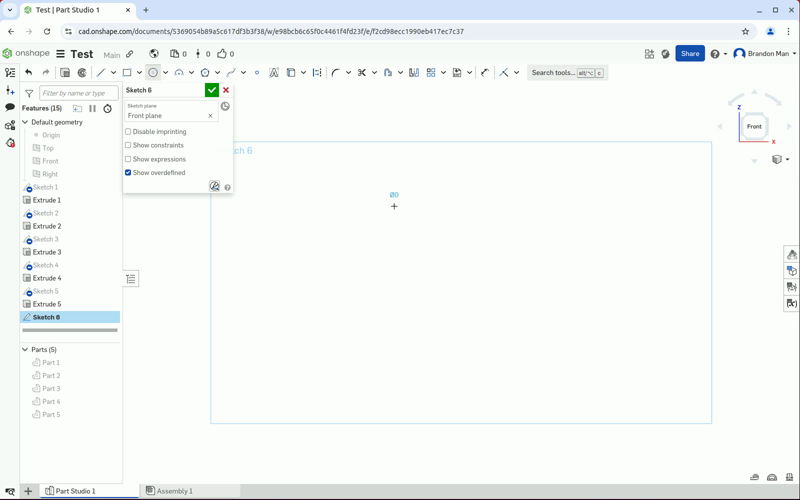
mouse_move(410, 205)
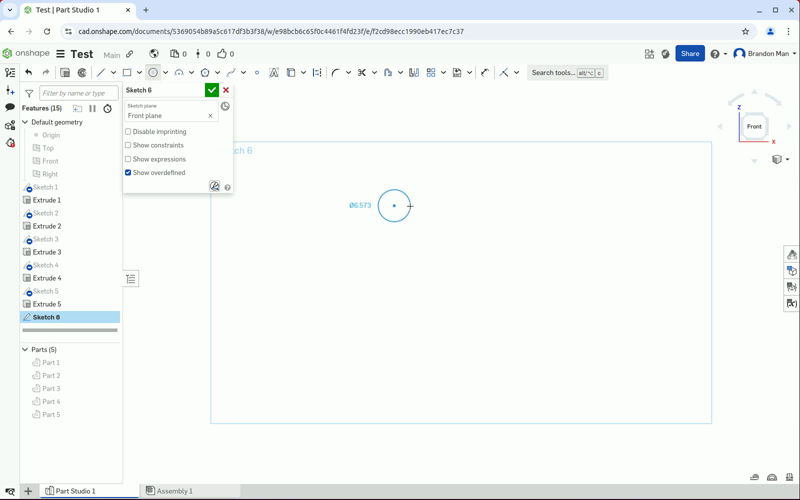
click(410, 205)
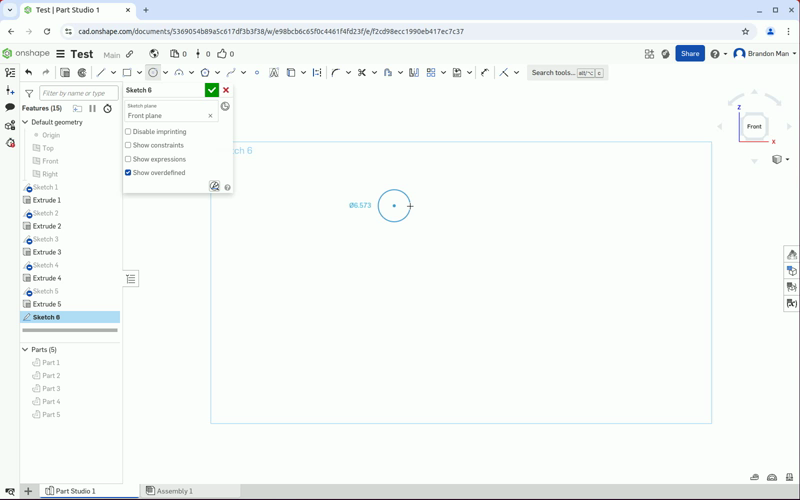
key(esc)
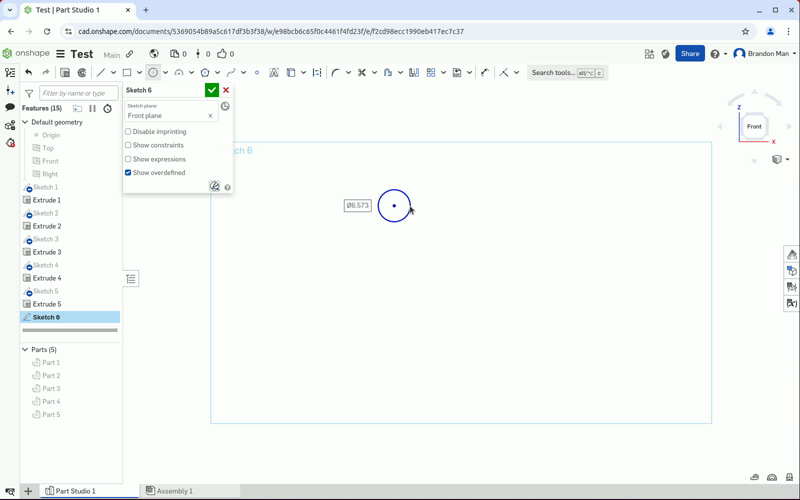
key(c)
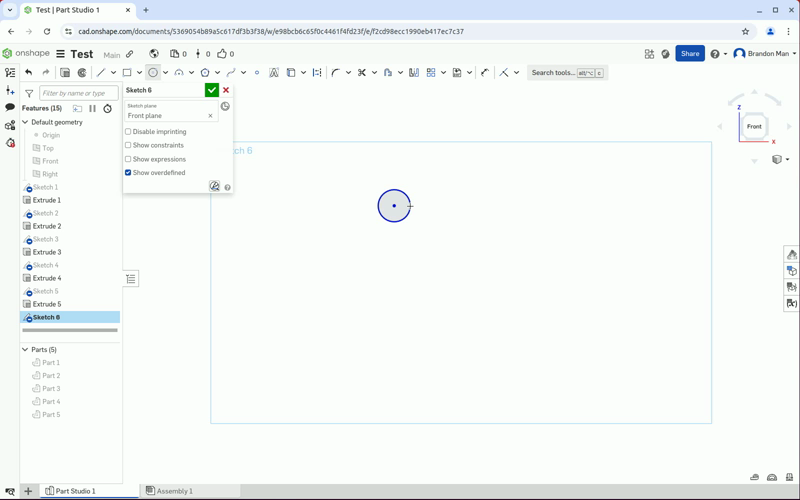
key_down(shift)
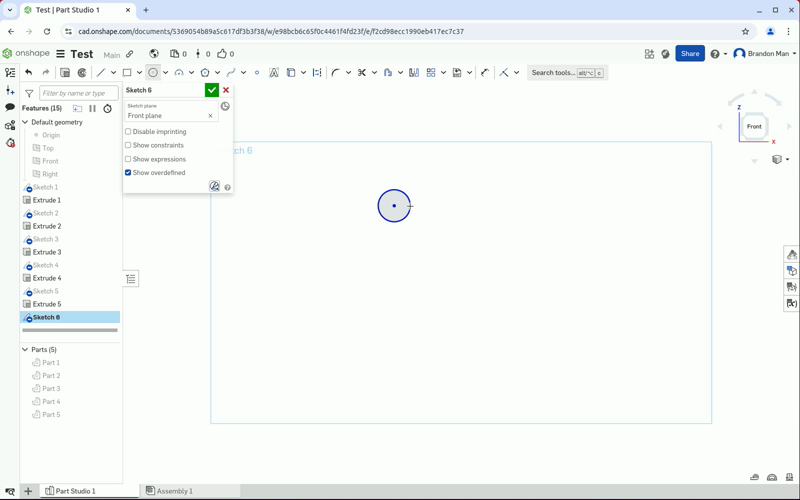
mouse_move(394, 205)
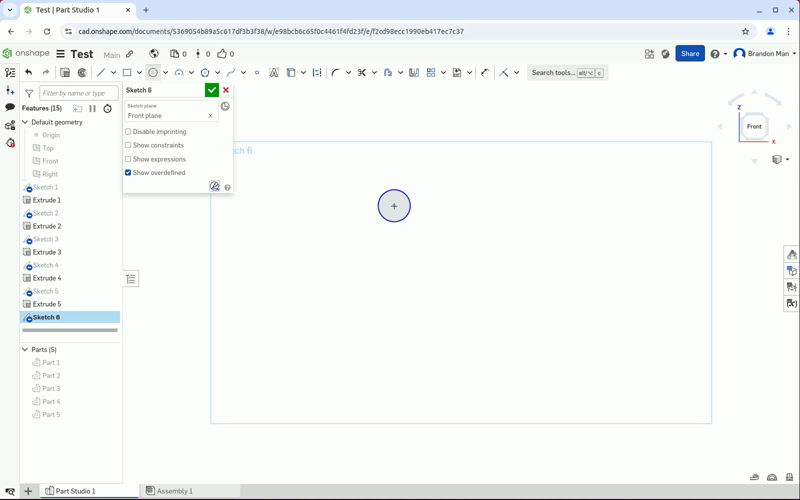
click(394, 205)
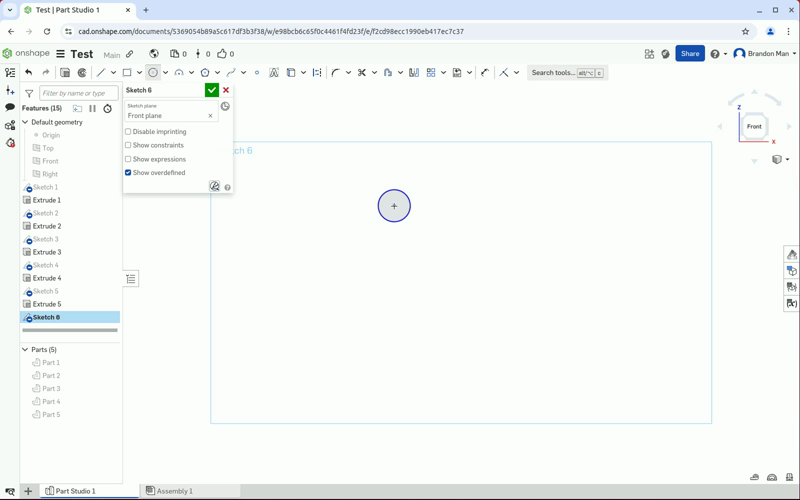
key_up(shift)
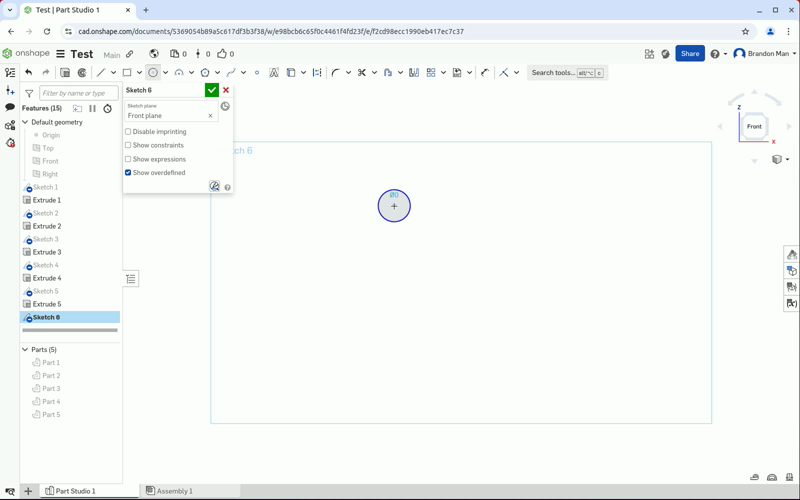
mouse_move(407, 205)
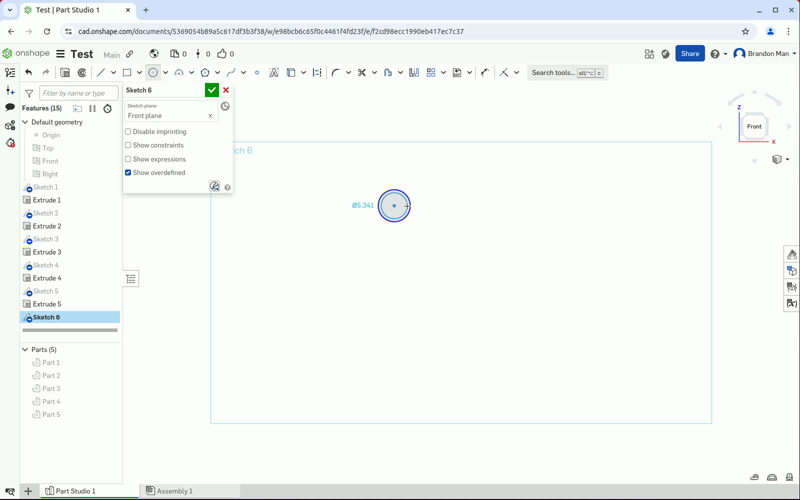
scroll(6)
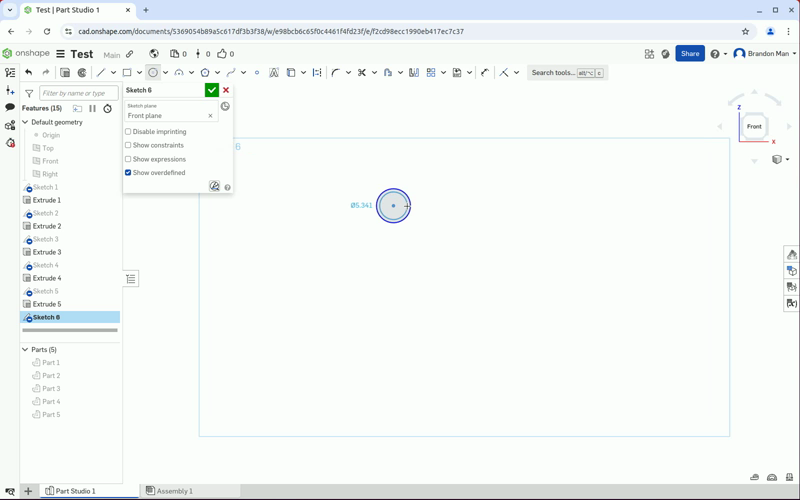
scroll(6)
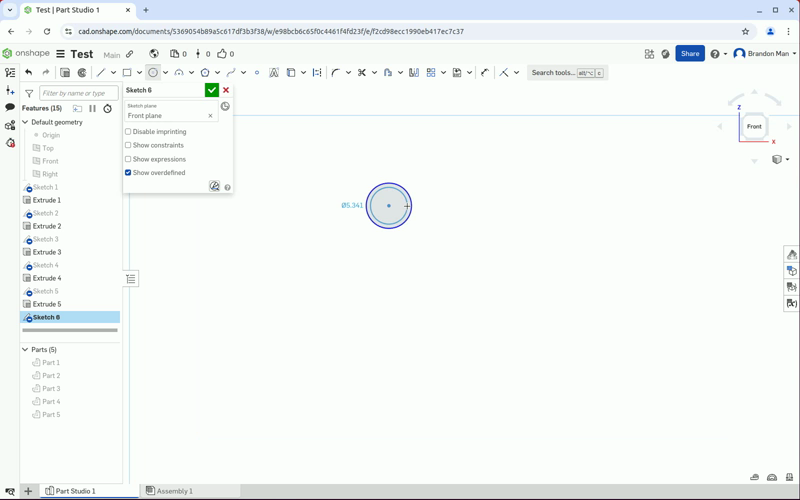
scroll(6)
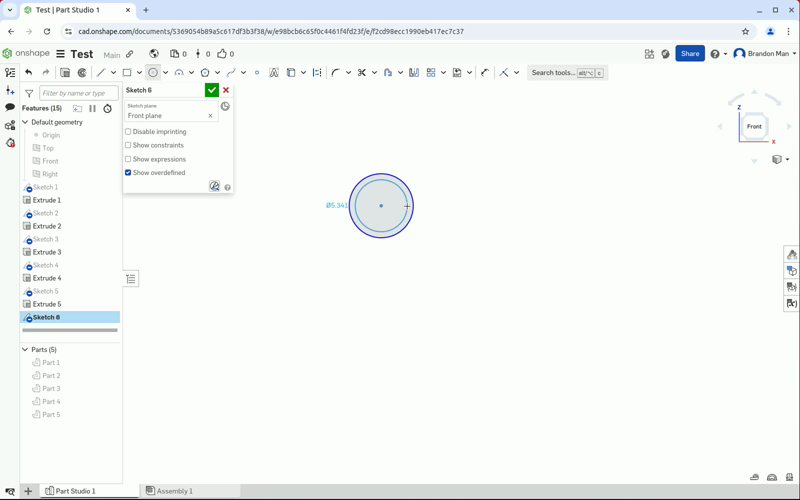
scroll(6)
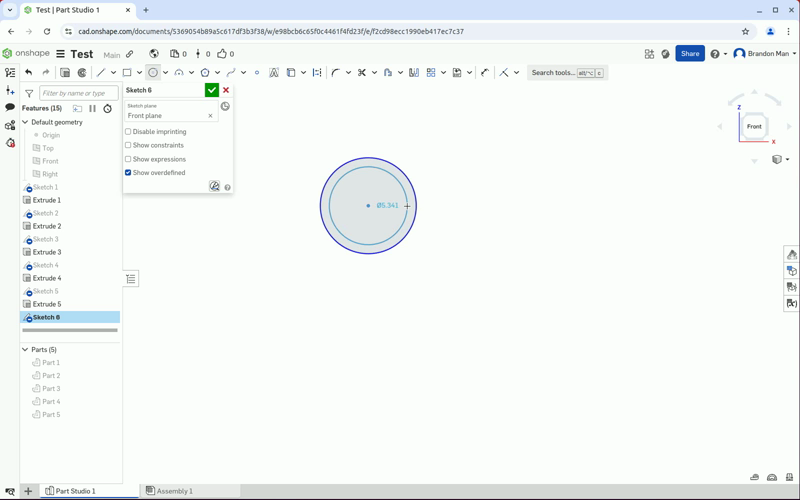
scroll(6)
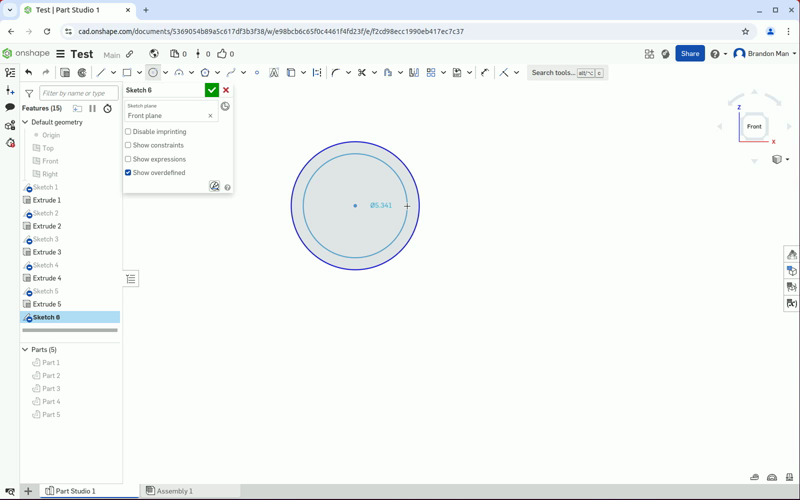
scroll(6)
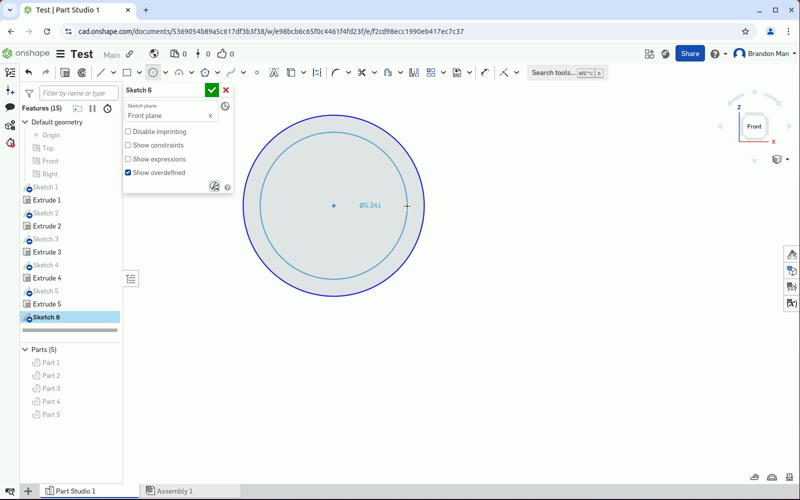
scroll(6)
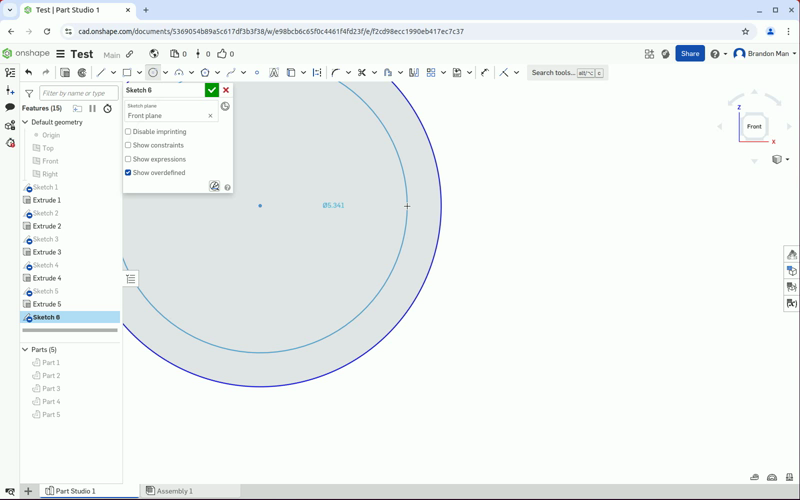
click(407, 205)
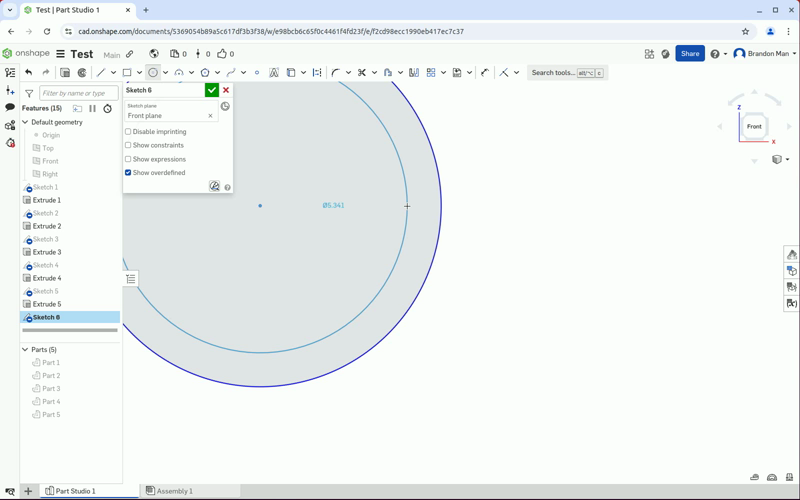
scroll(-6)
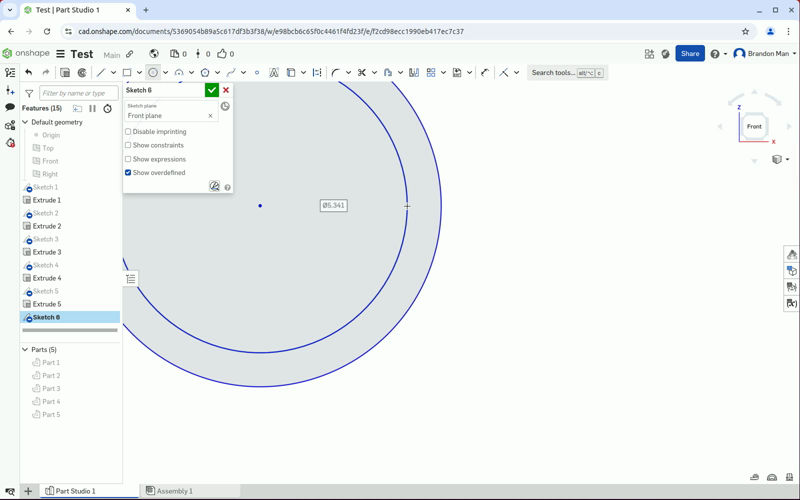
scroll(-6)
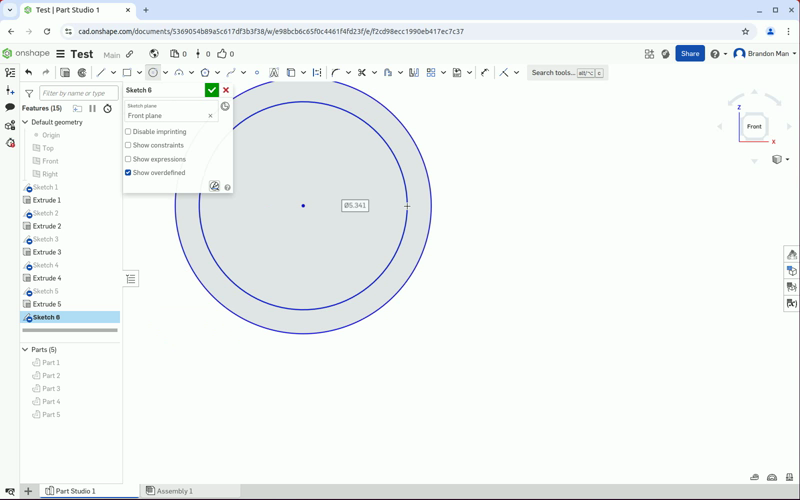
scroll(-6)
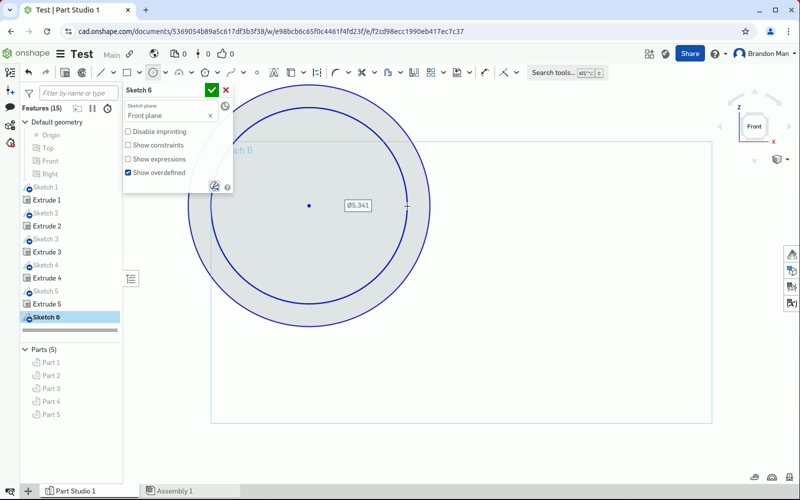
scroll(-6)
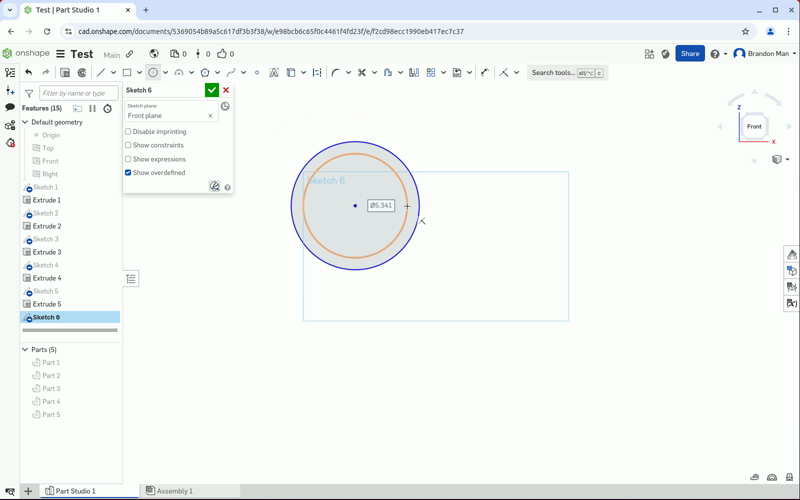
scroll(-6)
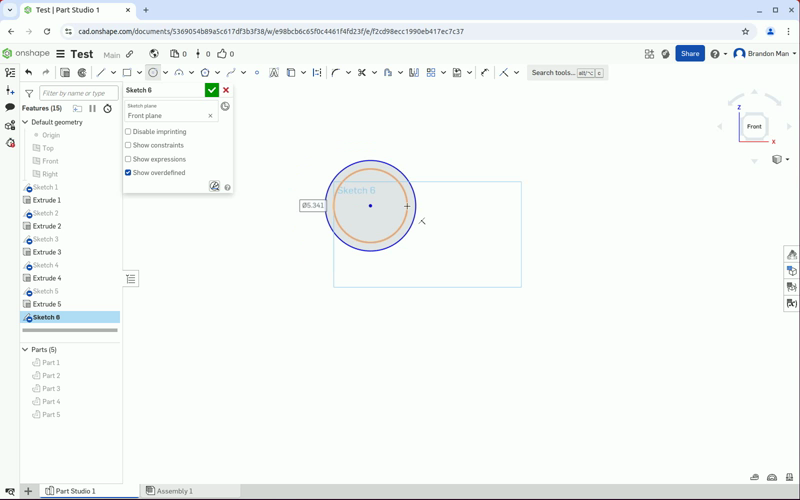
scroll(-6)
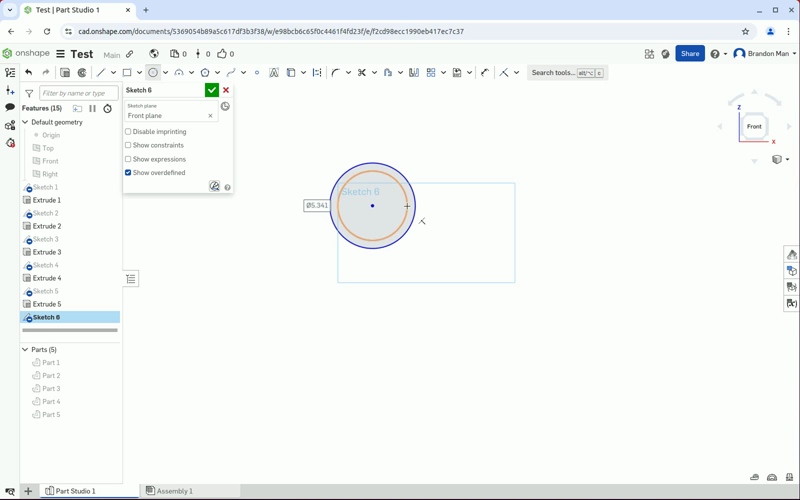
scroll(-6)
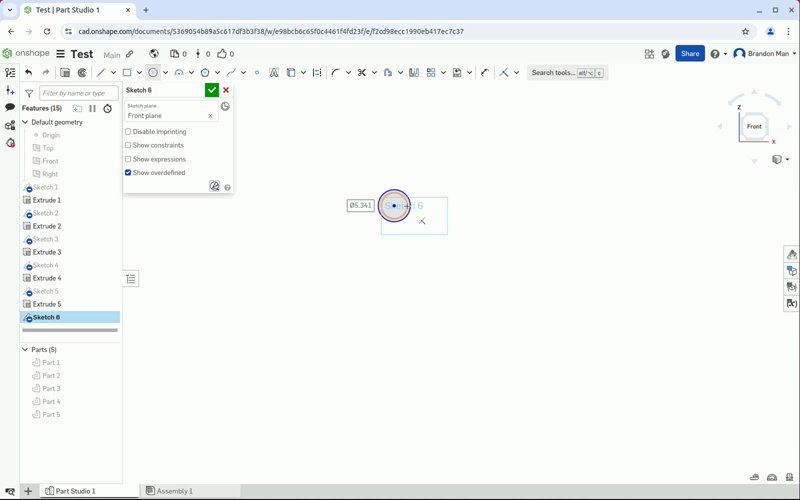
key(esc)
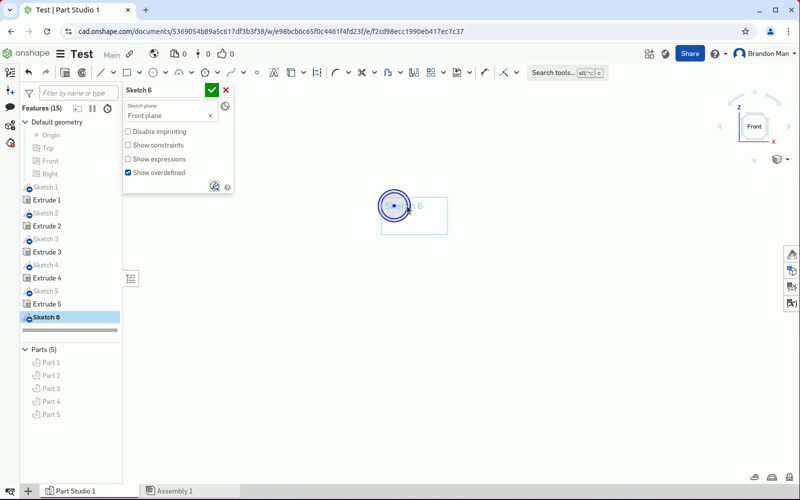
mouse_move(403, 193)
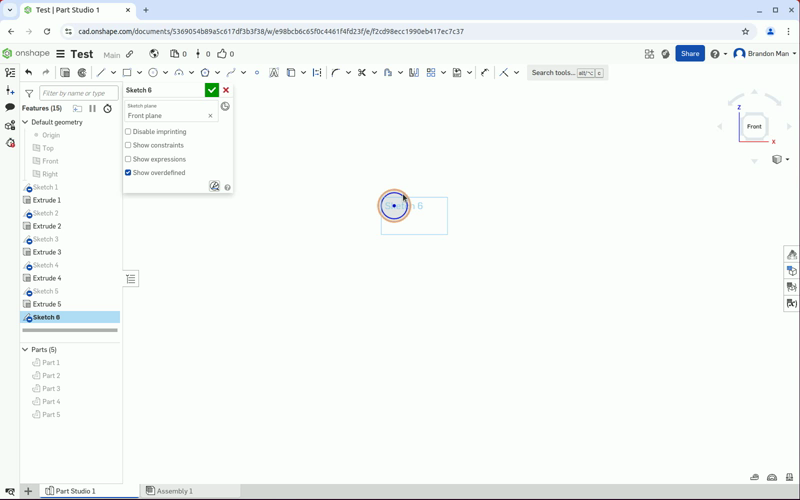
scroll(6)
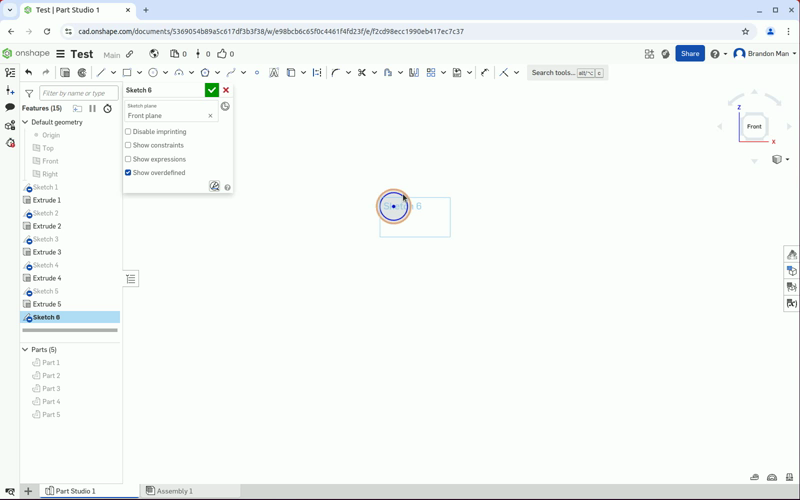
scroll(6)
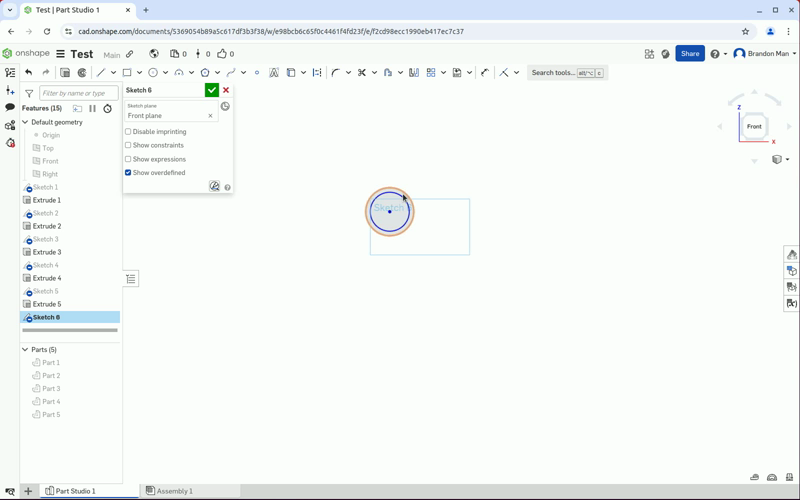
scroll(6)
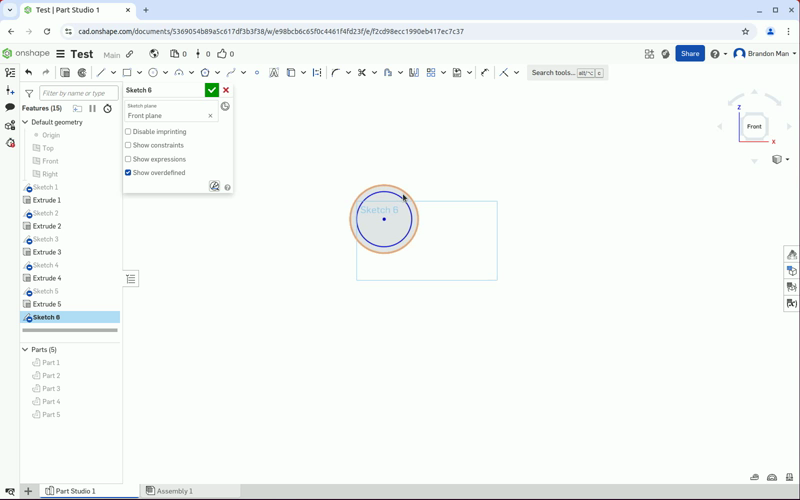
scroll(6)
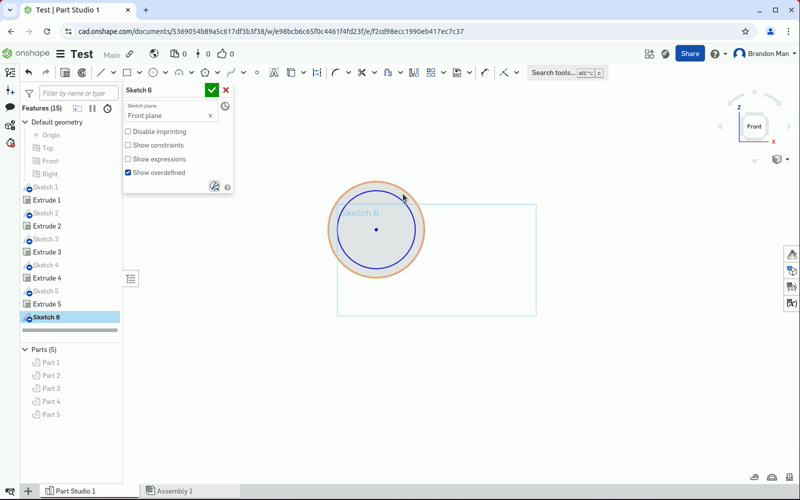
scroll(6)
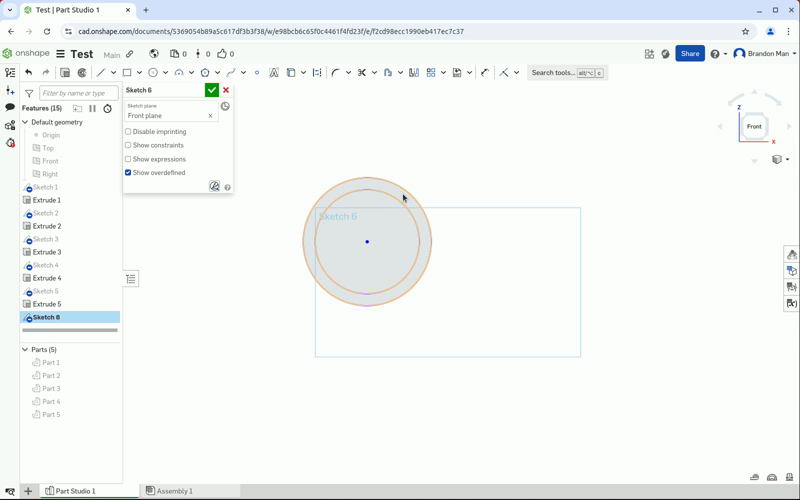
scroll(6)
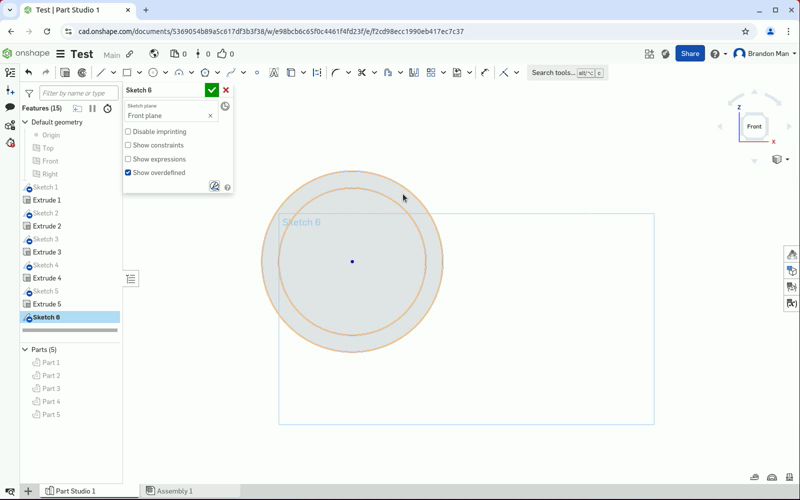
scroll(6)
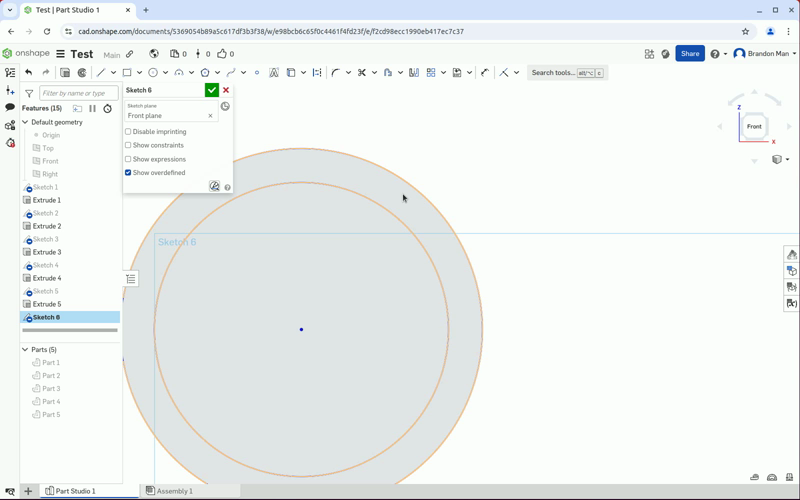
click(403, 193)
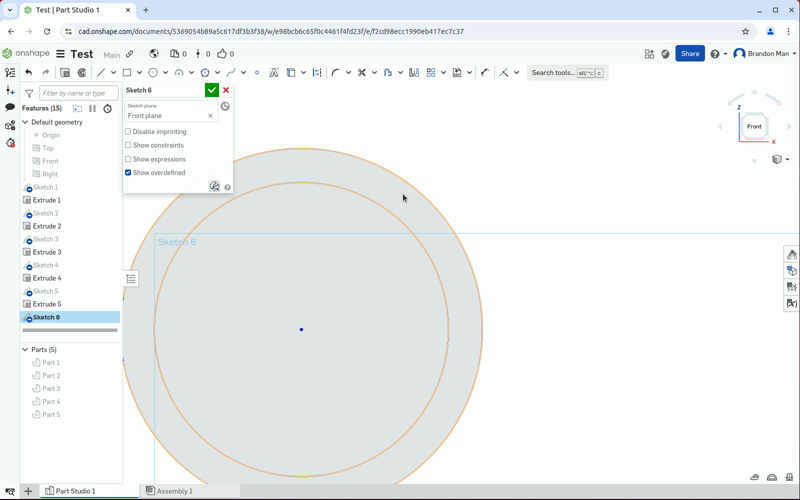
scroll(-6)
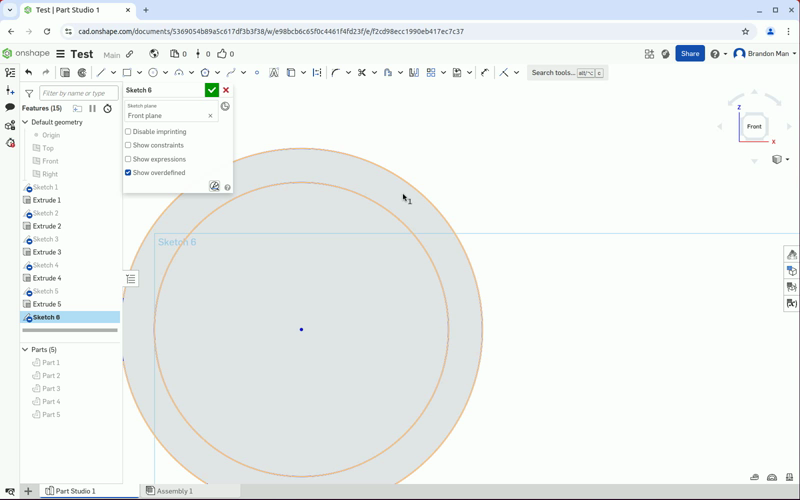
scroll(-6)
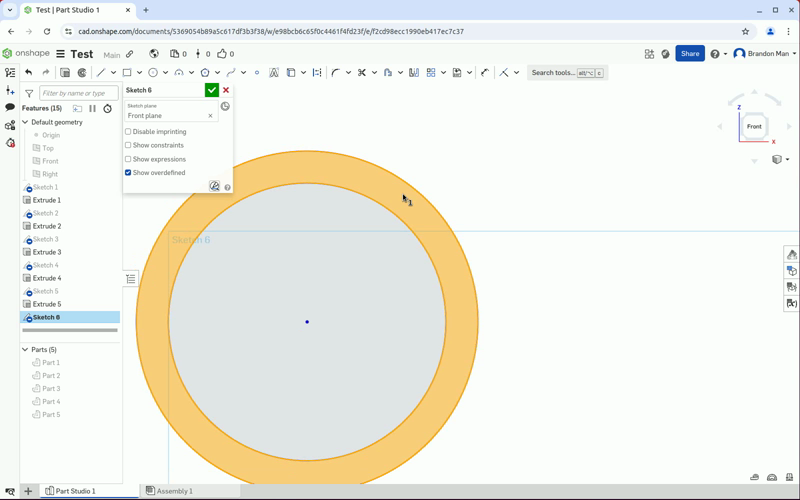
scroll(-6)
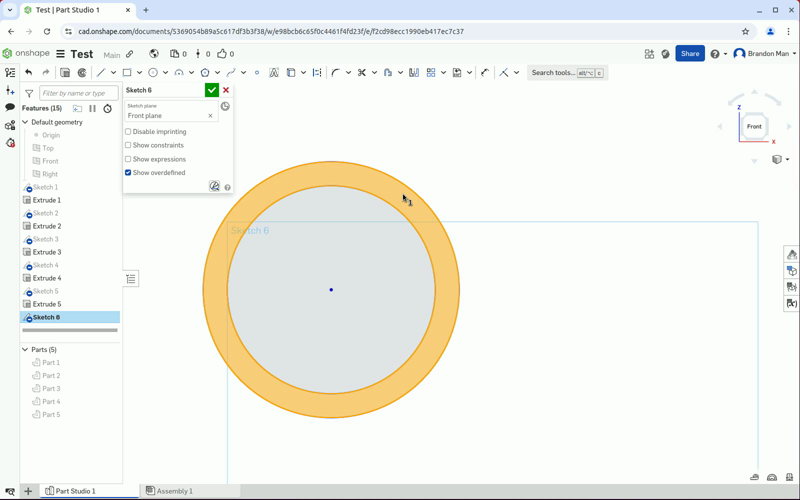
scroll(-6)
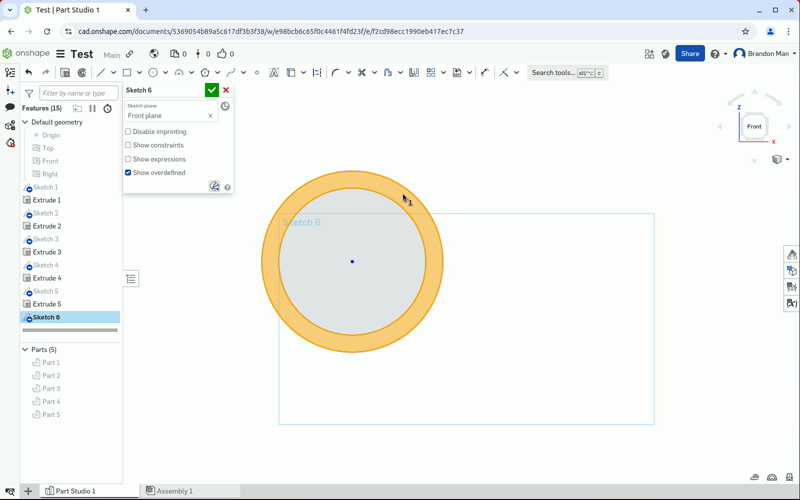
scroll(-6)
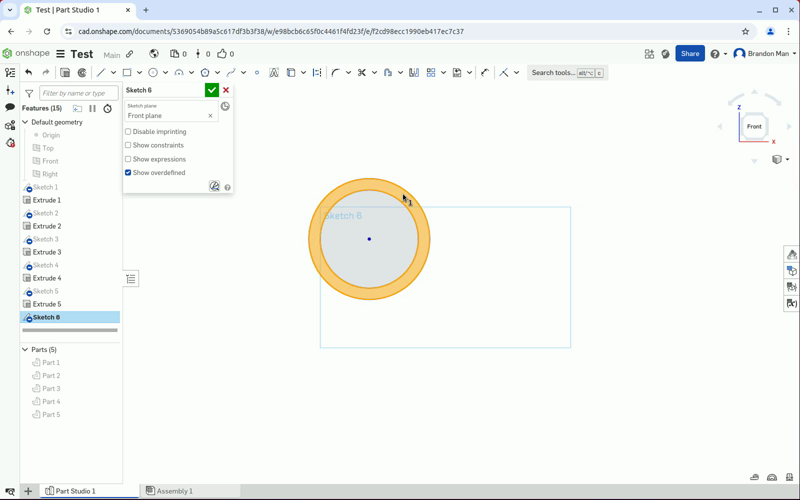
scroll(-6)
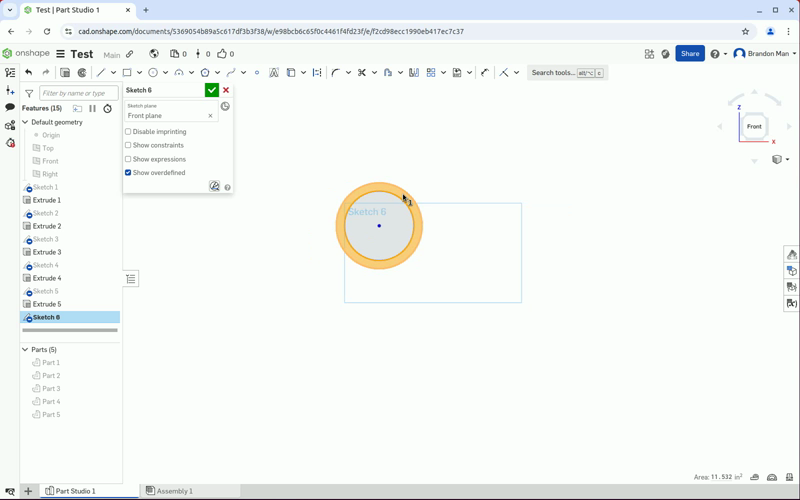
scroll(-6)
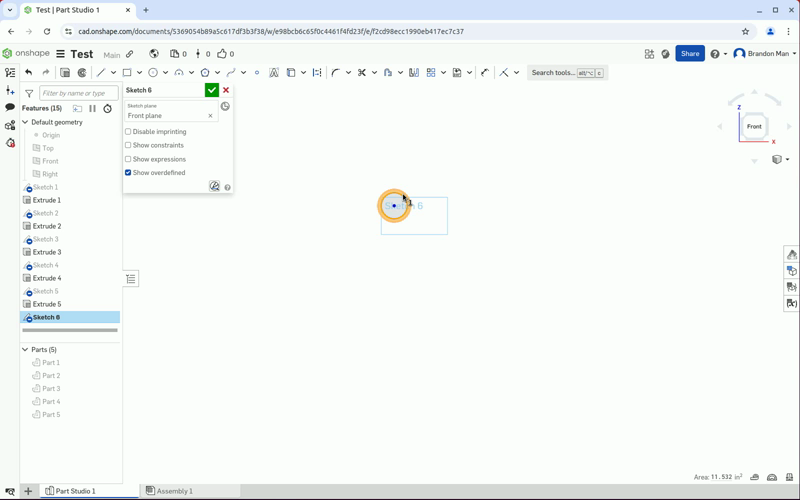
mouse_move(73, 352)
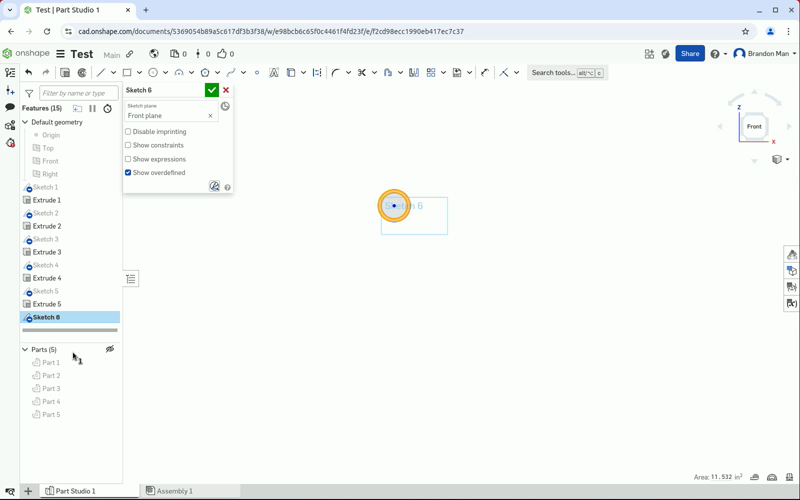
key(shift+y)
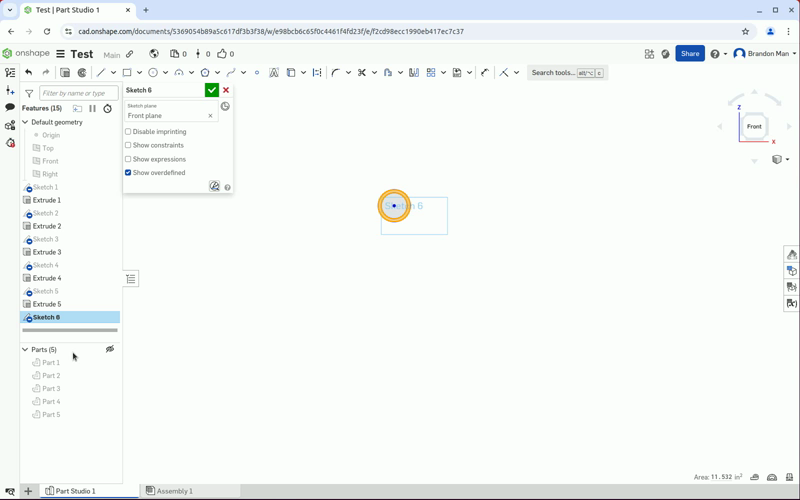
key(shift+e)
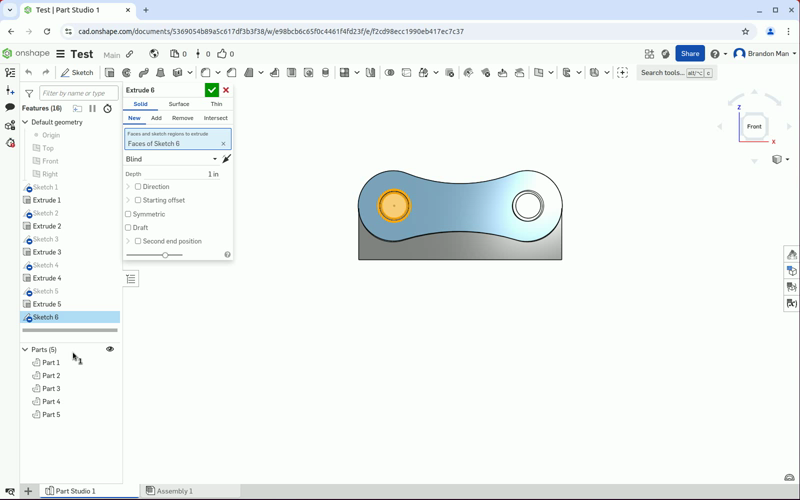
mouse_move(143, 106)
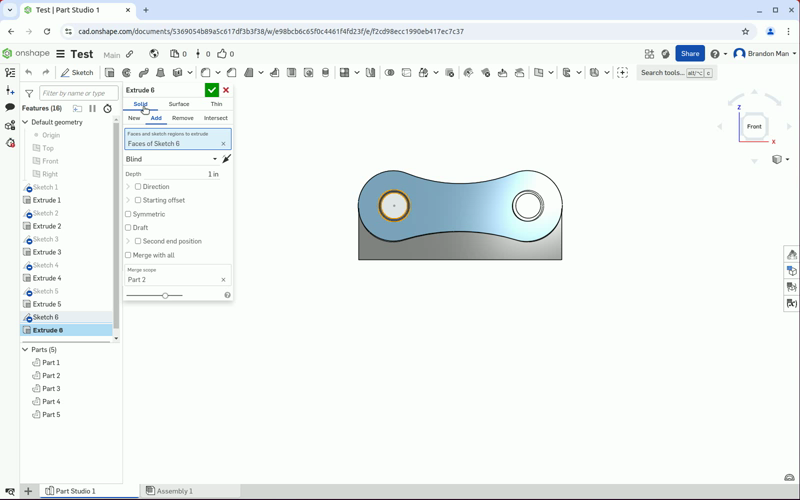
click(143, 106)
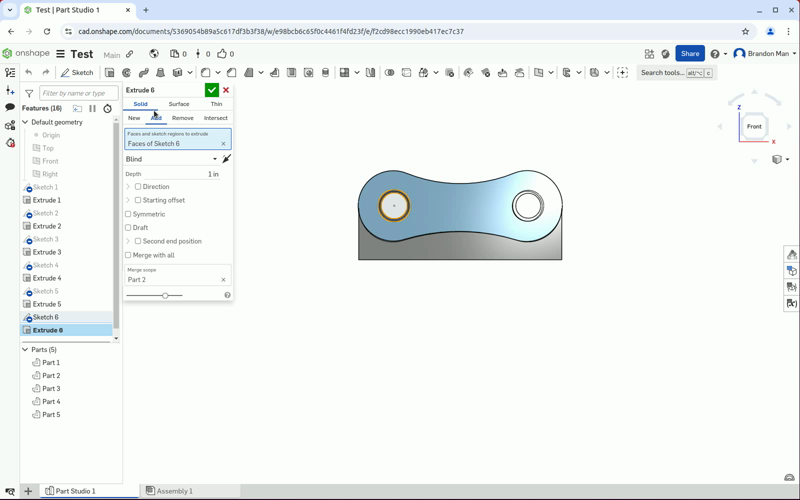
mouse_move(186, 120)
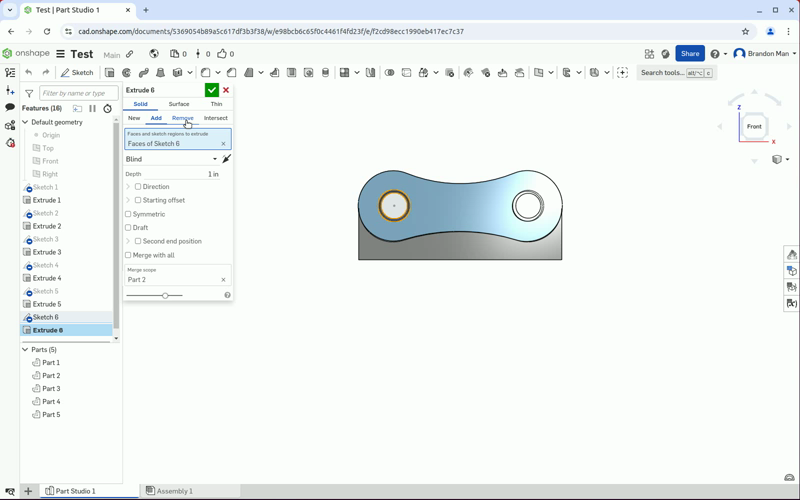
click(186, 120)
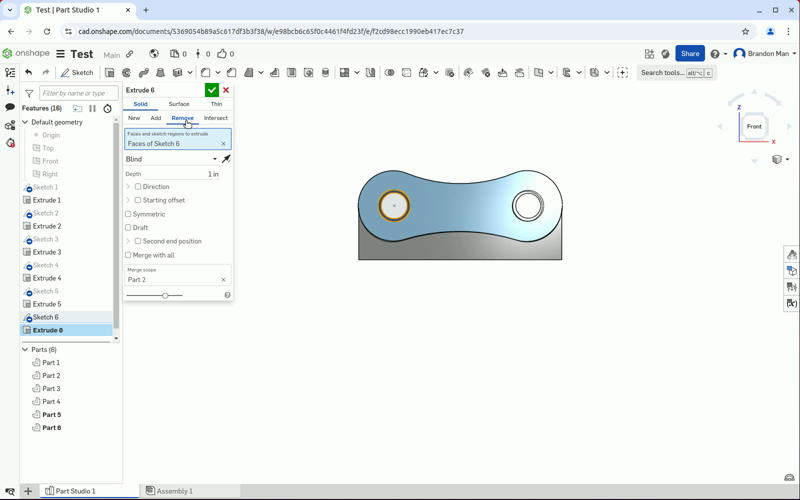
key(tab, 4)
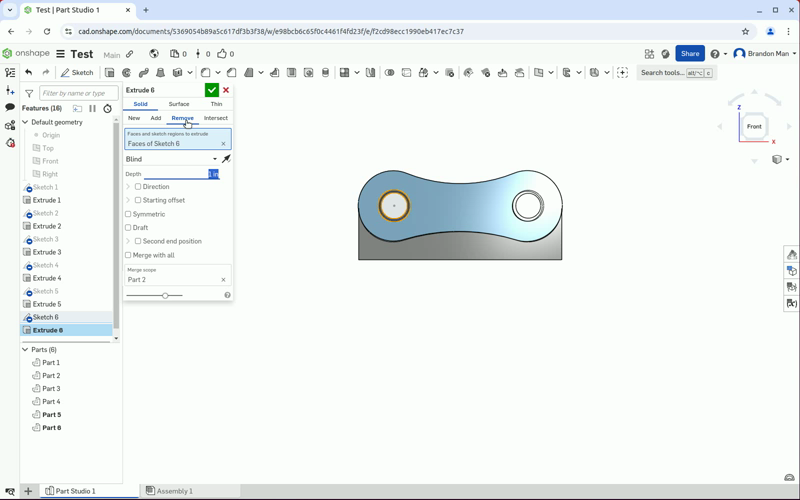
text(4.332)
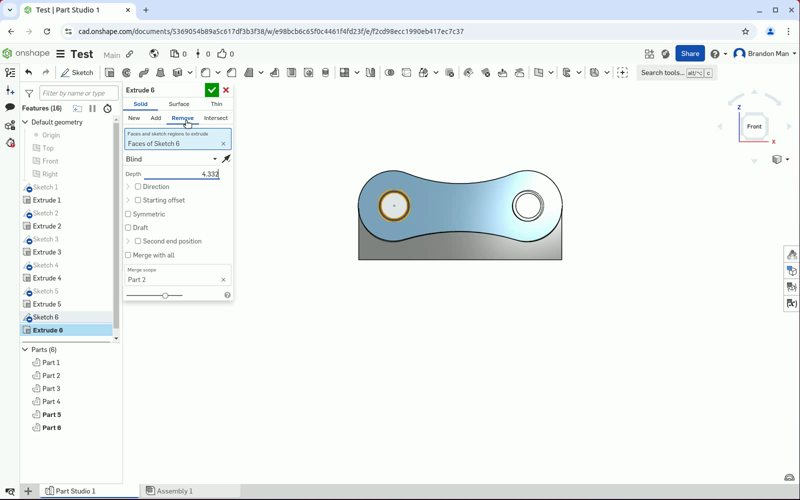
key(tab, 3)
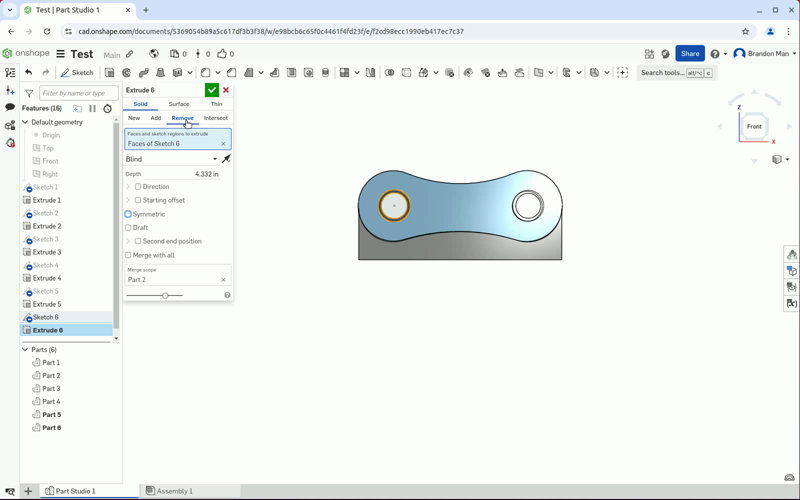
key(space)
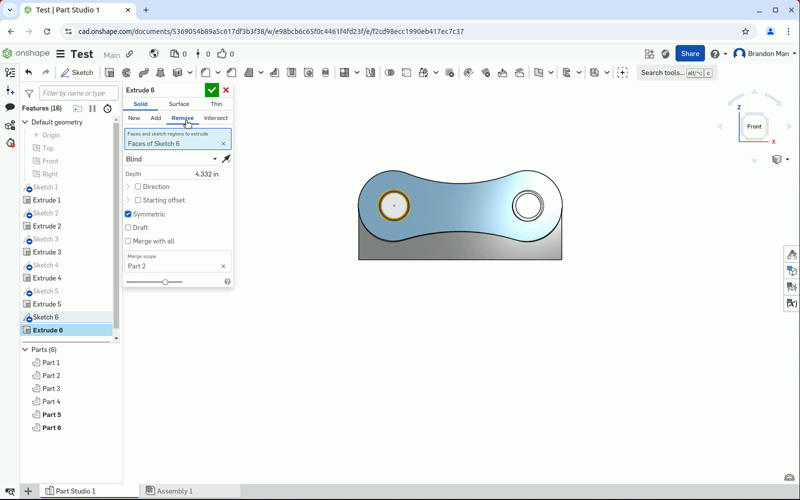
key(tab, 2)
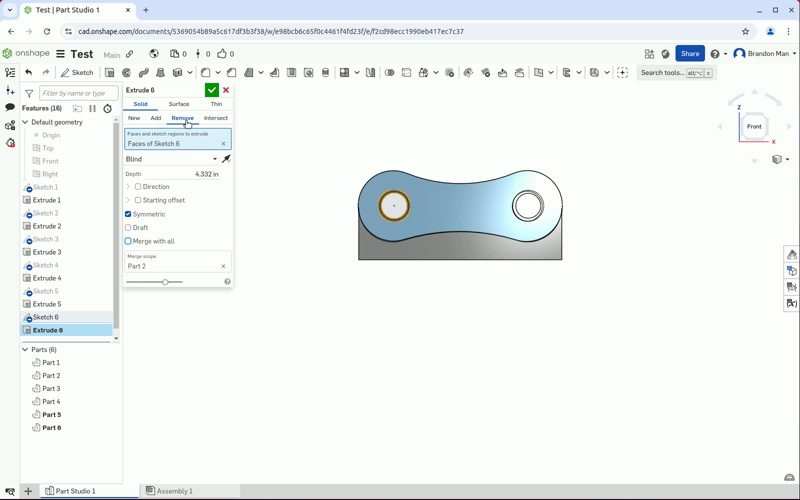
key(space)
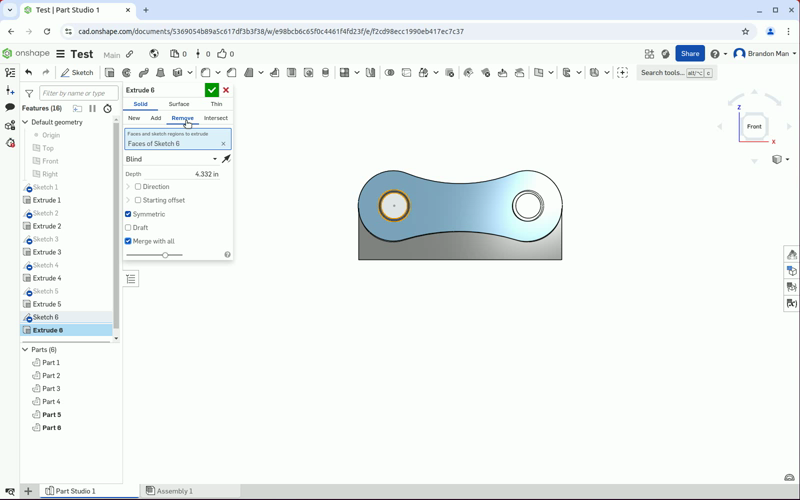
key(enter)
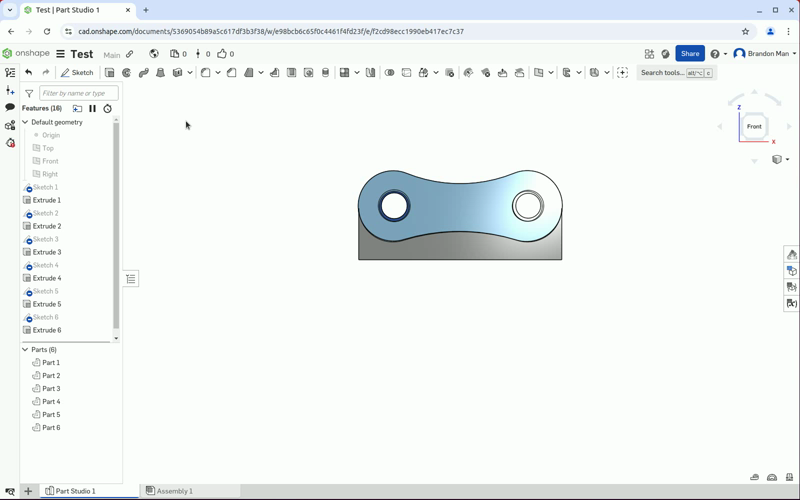
key(shift+h)
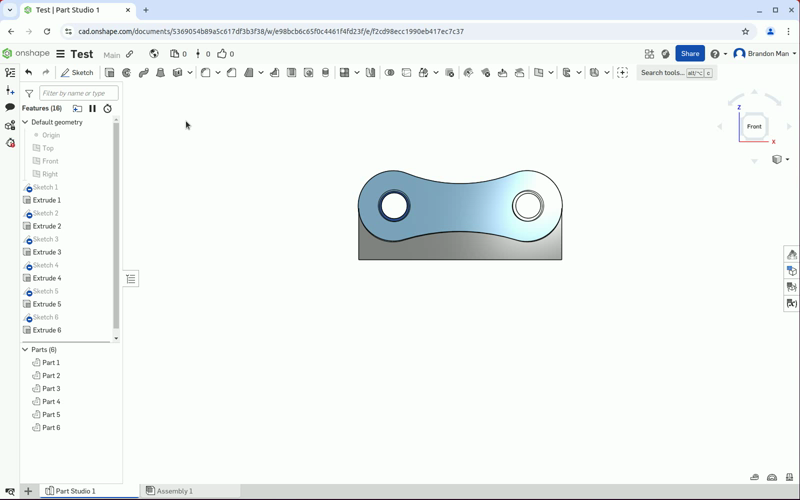
key(shift+h)
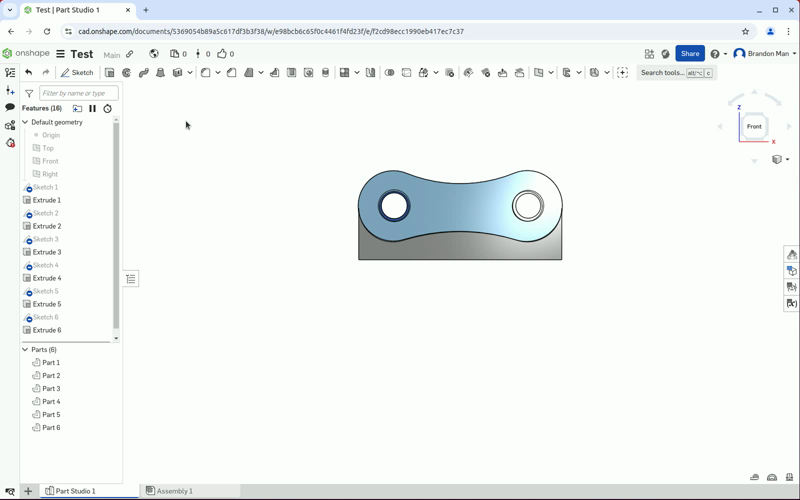
mouse_move(69, 189)
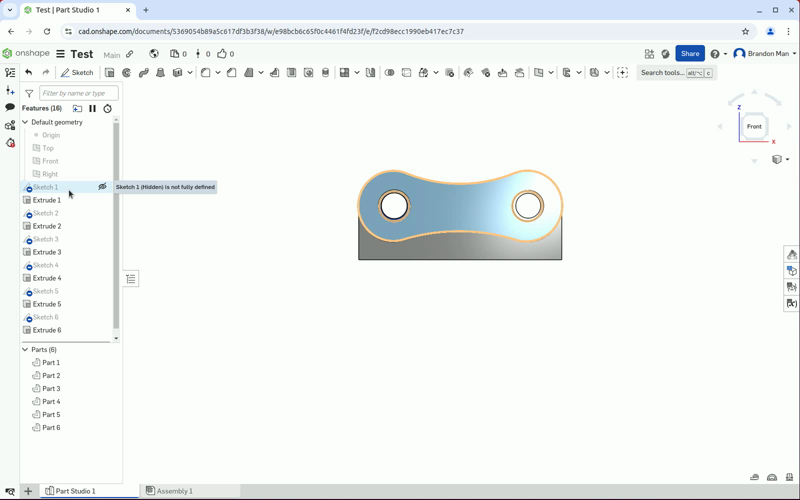
click(69, 189)
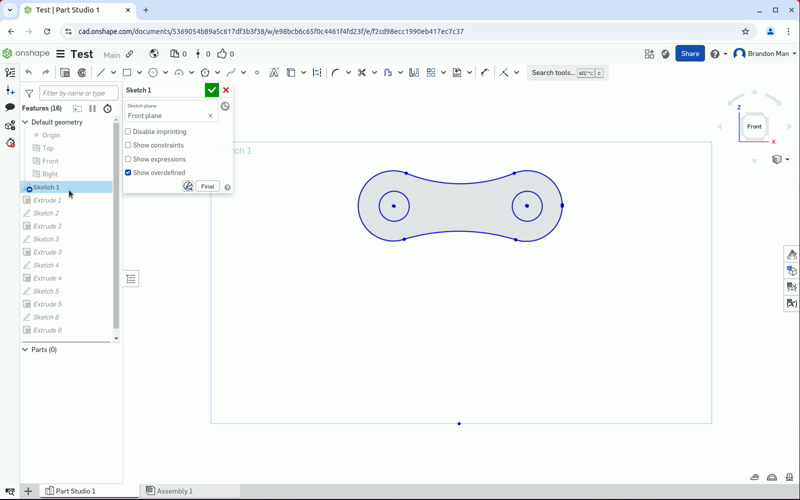
mouse_move(229, 92)
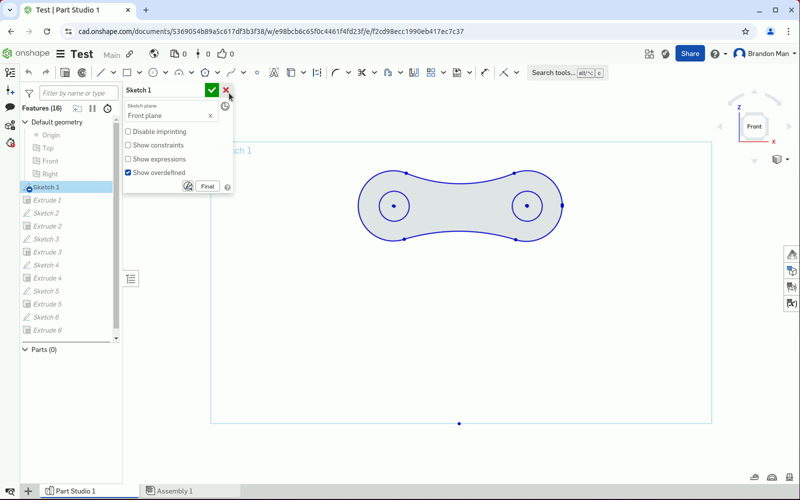
click(229, 92)
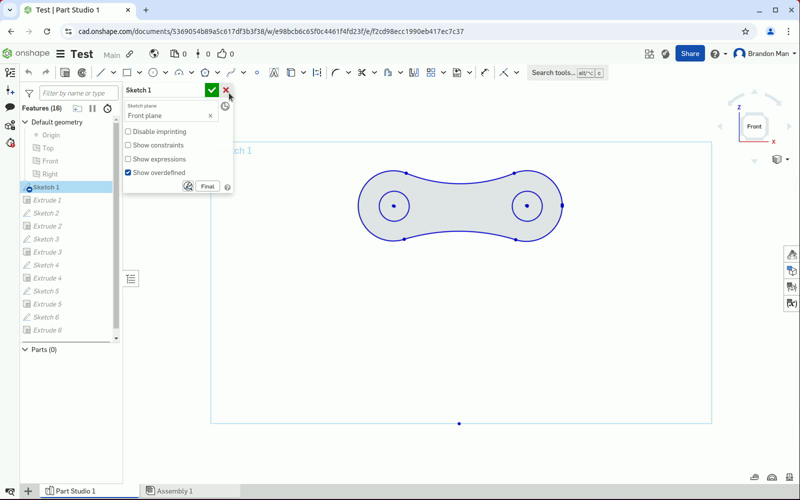
key(shift+s)
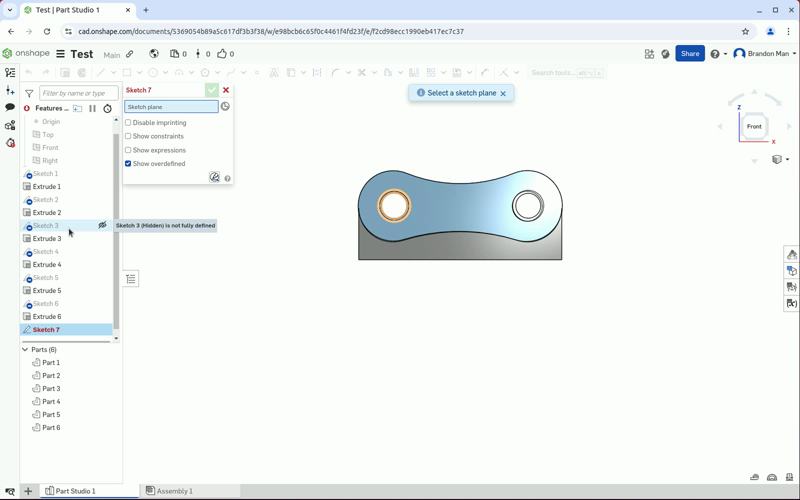
scroll(3)
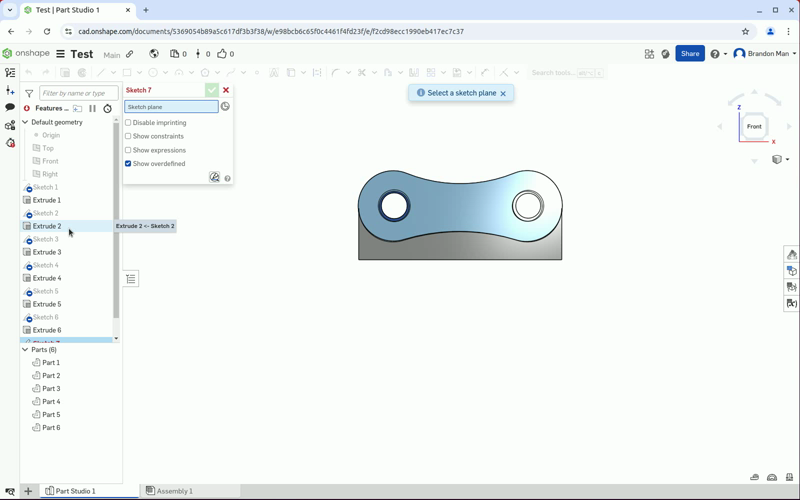
mouse_move(69, 163)
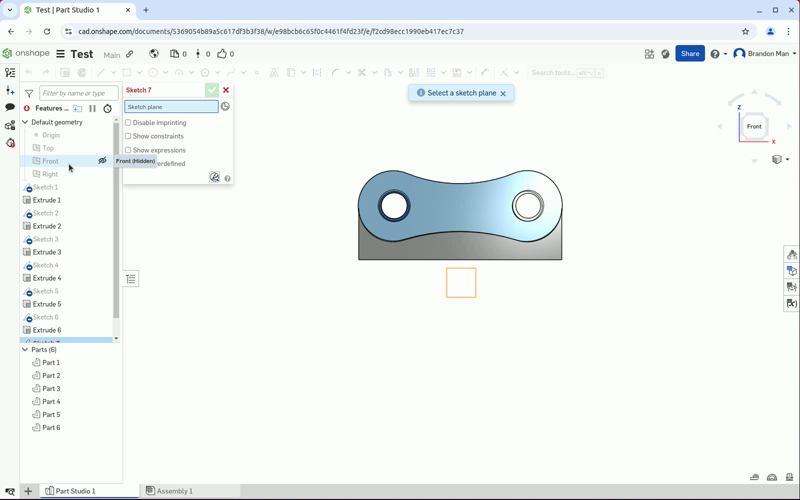
click(69, 163)
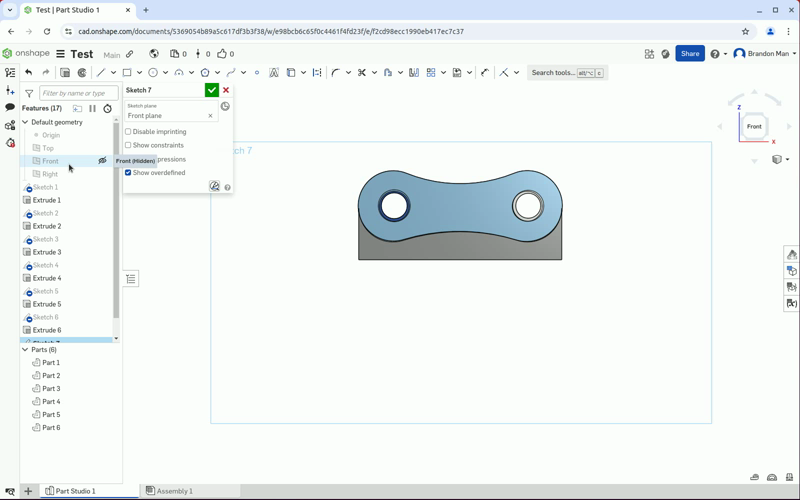
mouse_move(73, 352)
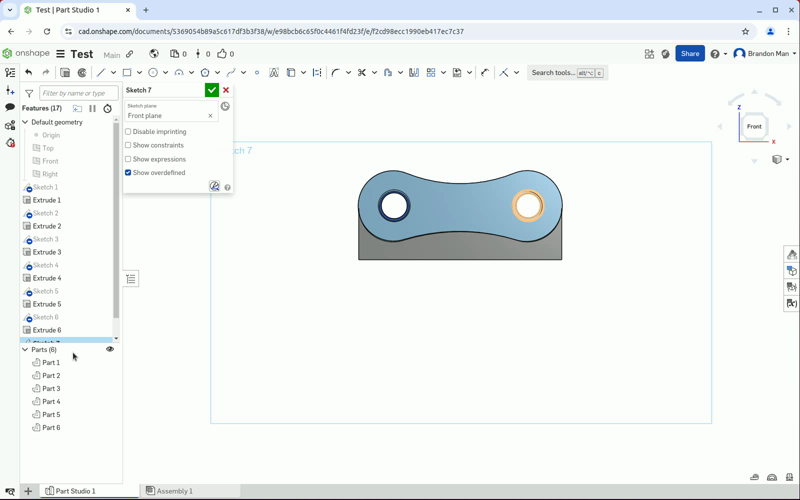
key(y)
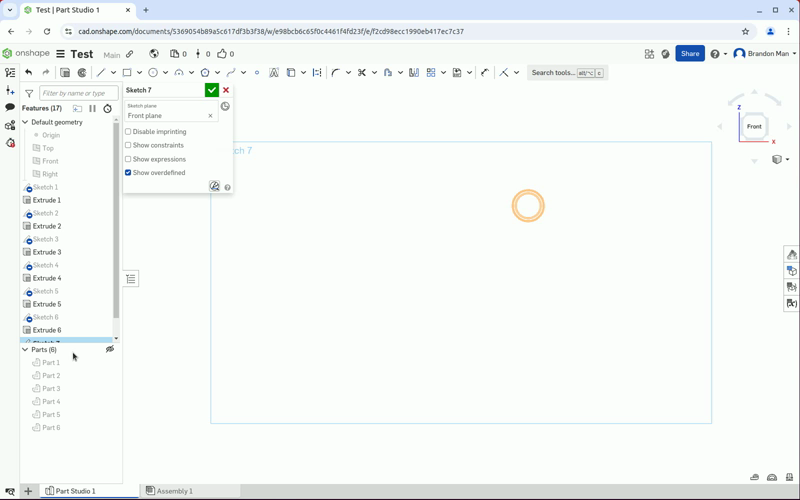
key(c)
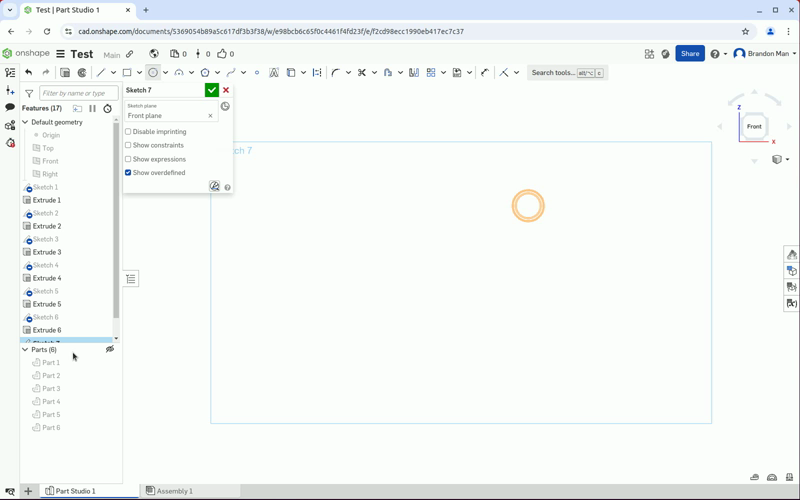
key_down(shift)
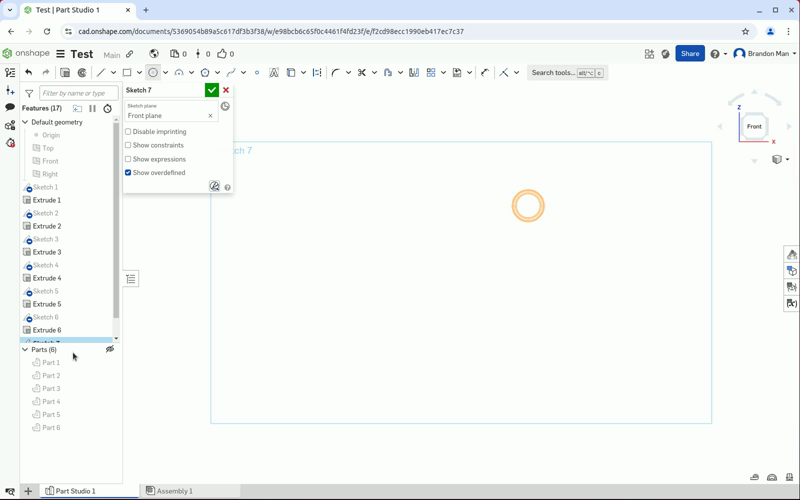
mouse_move(528, 205)
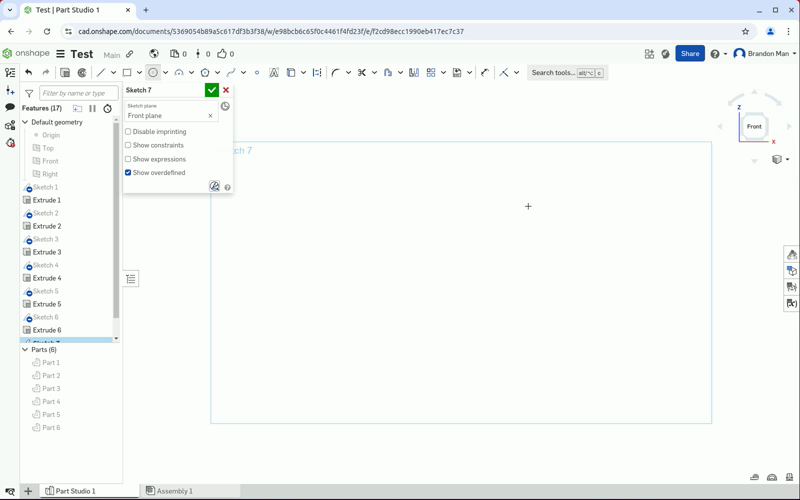
click(528, 205)
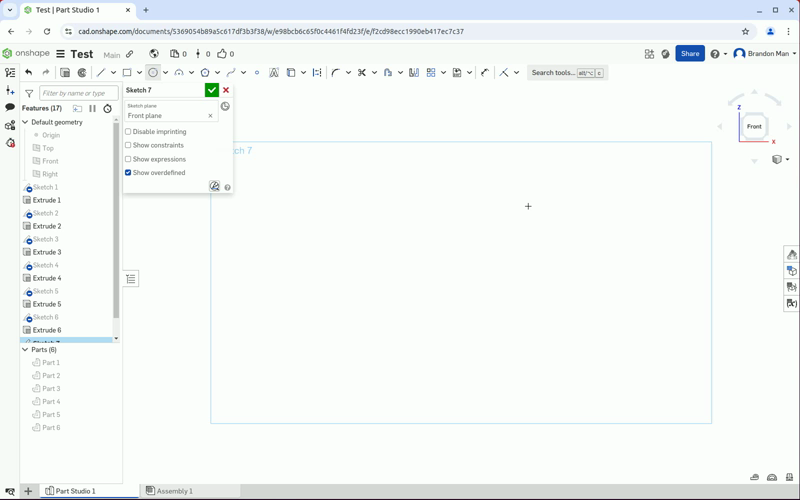
key_up(shift)
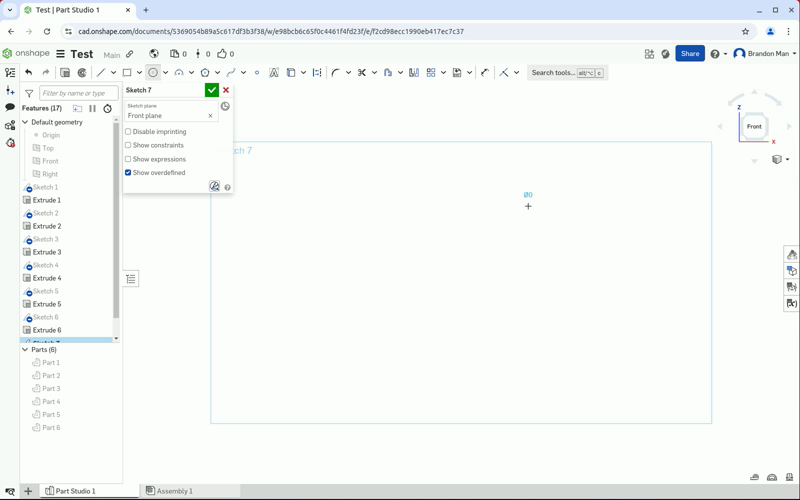
mouse_move(543, 205)
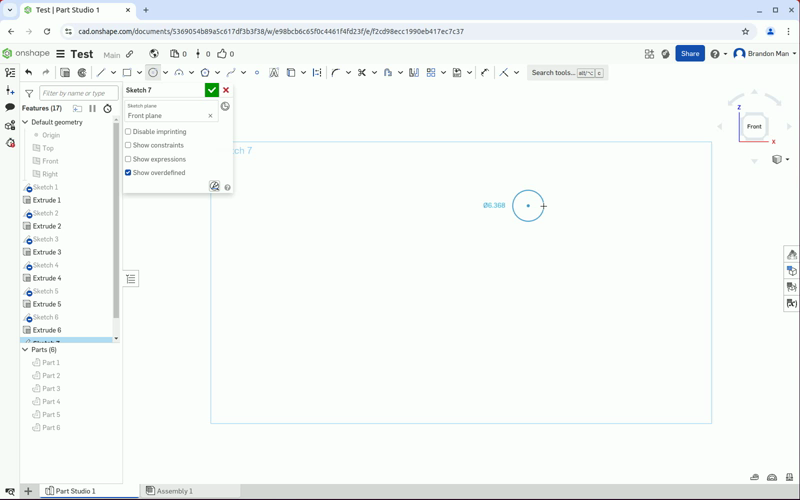
click(543, 205)
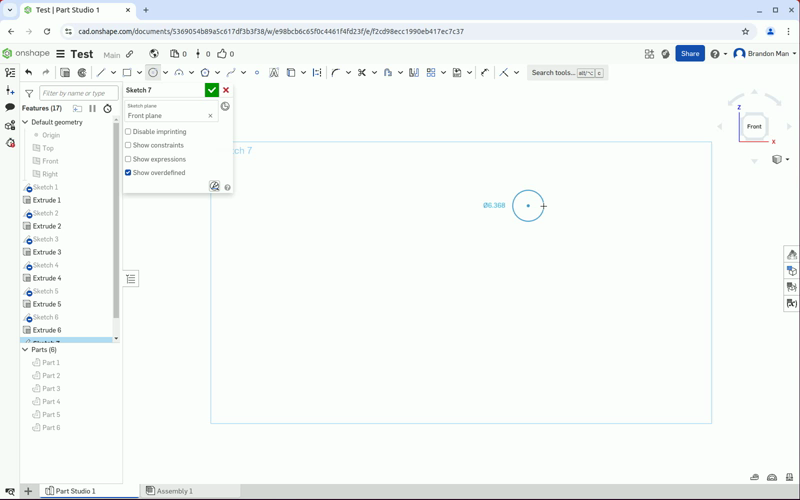
key(esc)
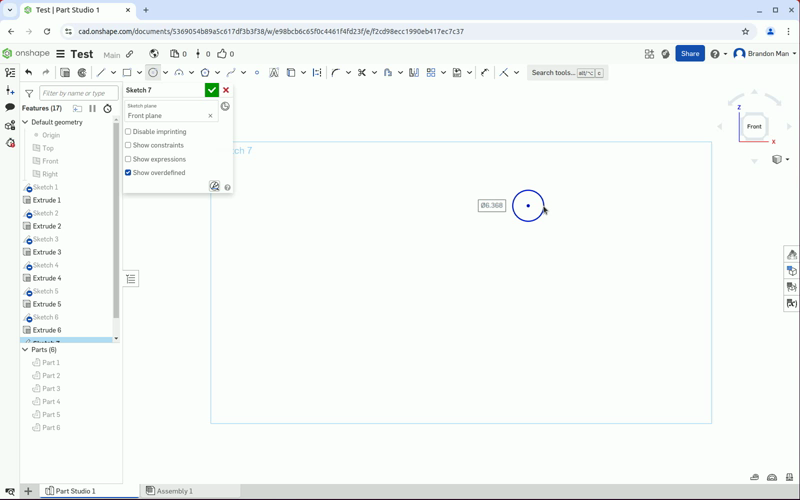
key(c)
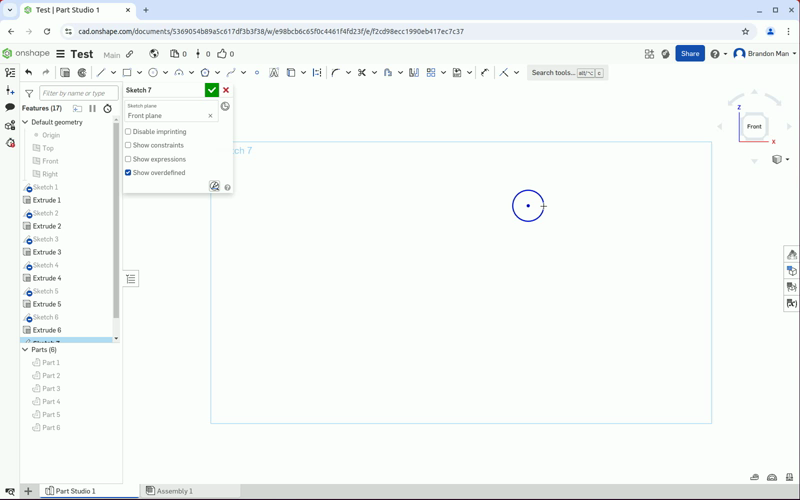
key_down(shift)
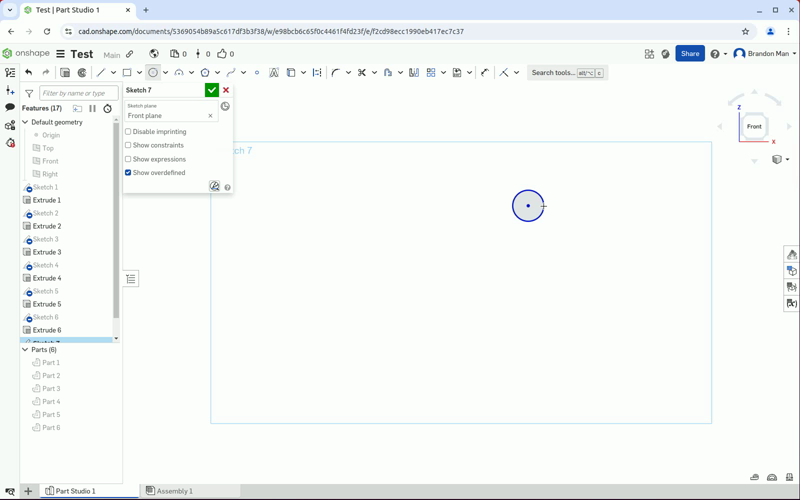
mouse_move(528, 205)
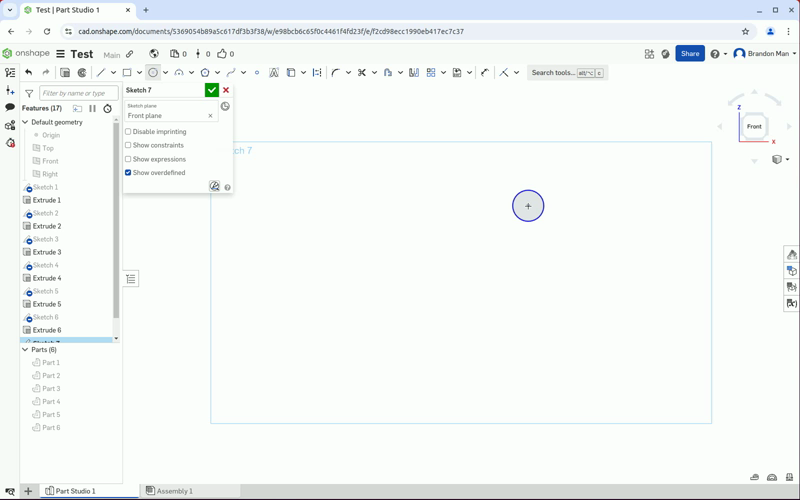
click(528, 205)
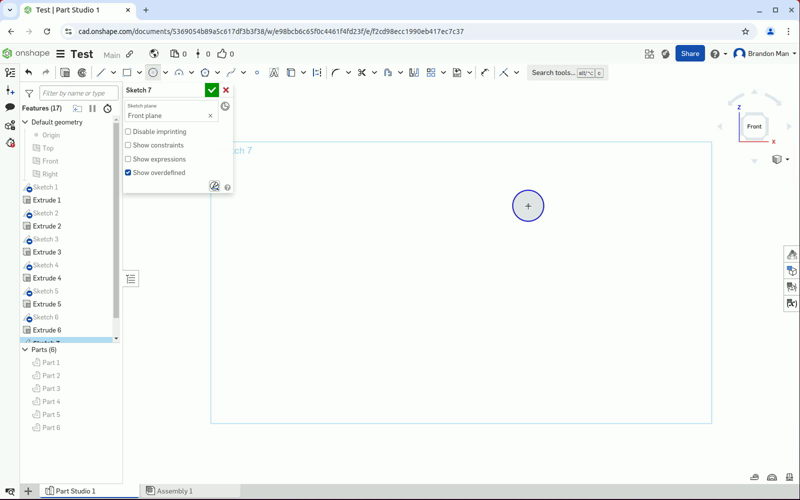
key_up(shift)
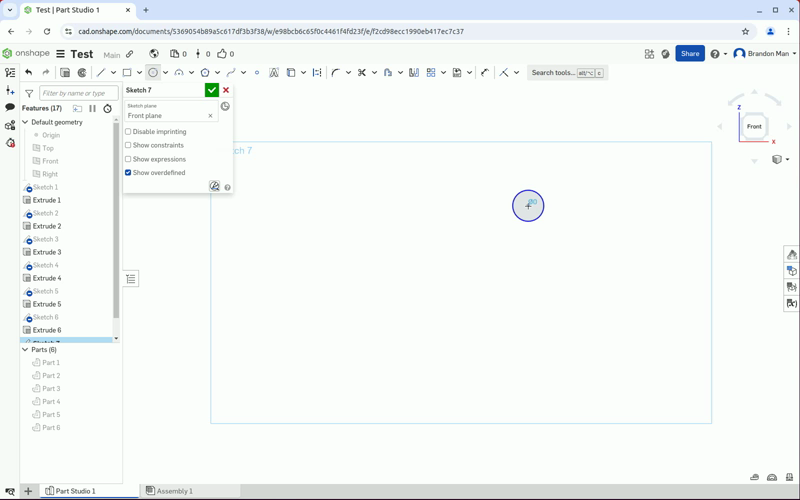
mouse_move(540, 205)
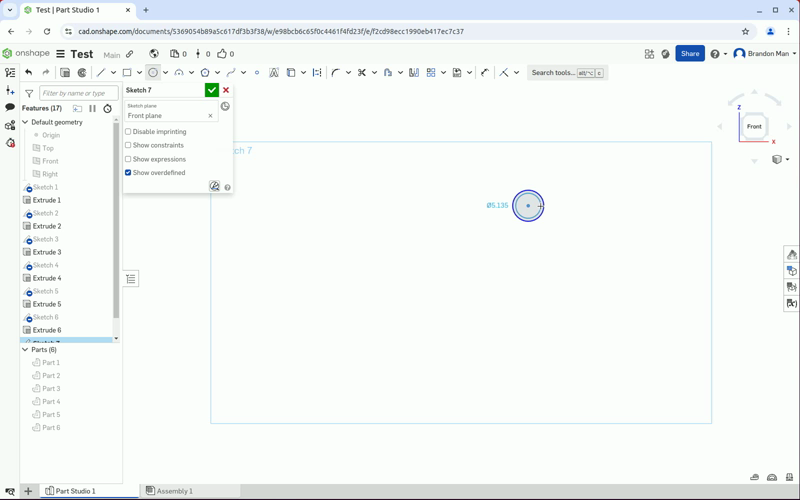
scroll(6)
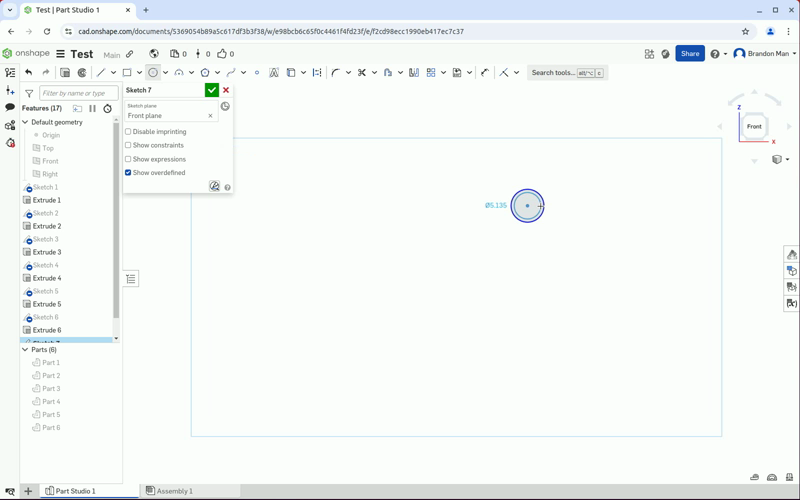
scroll(6)
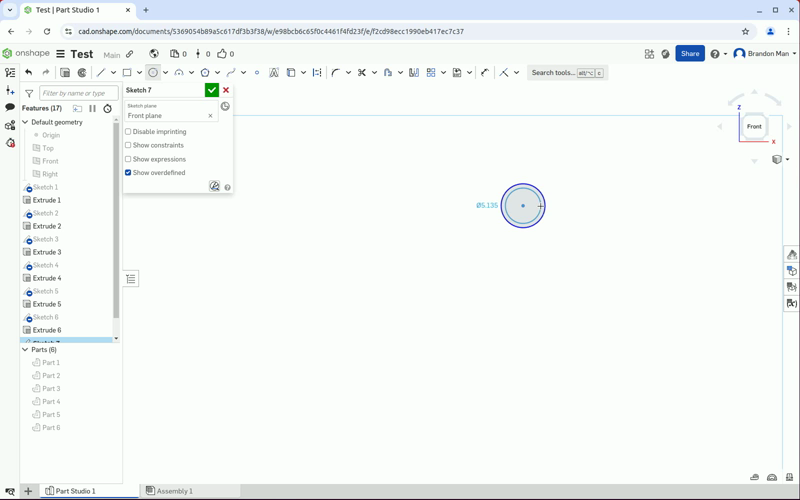
scroll(6)
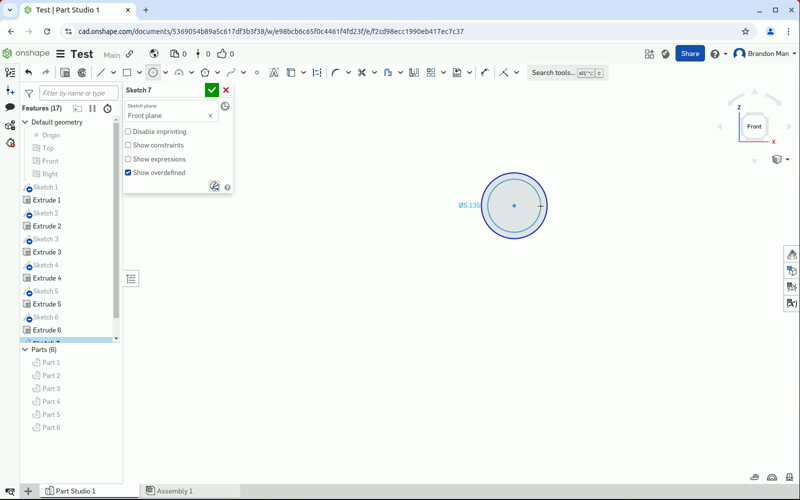
scroll(6)
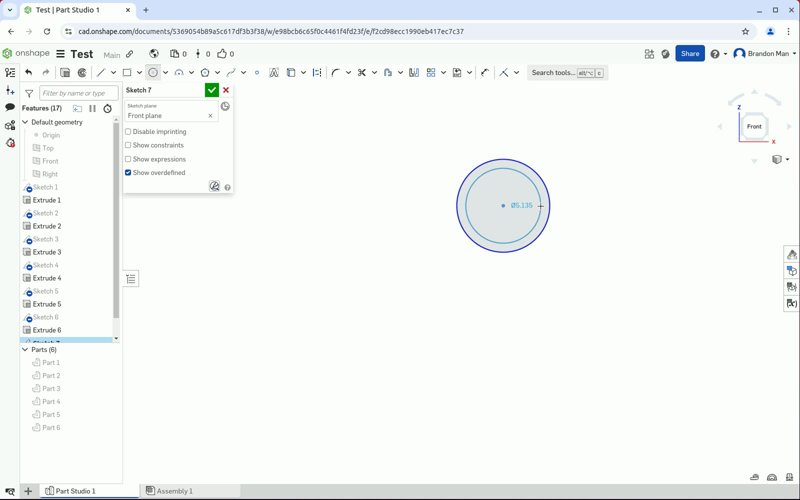
scroll(6)
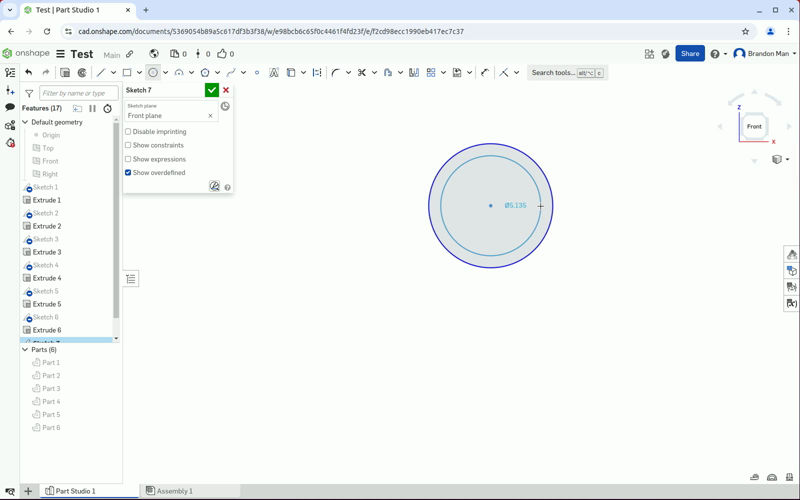
scroll(6)
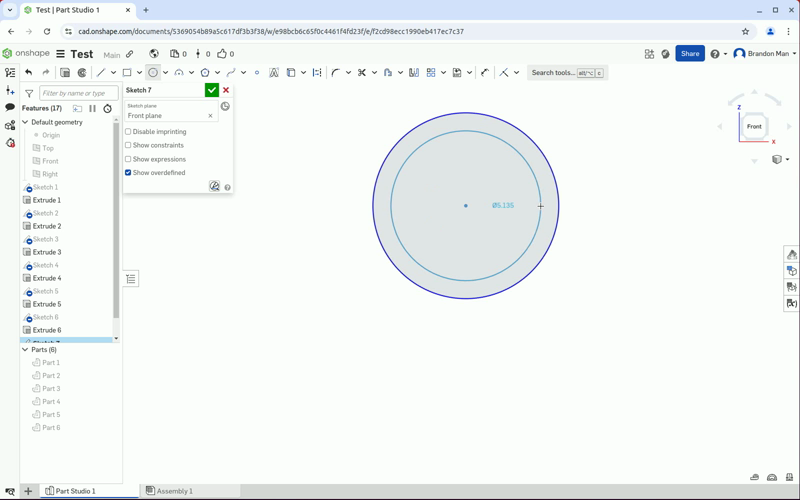
scroll(6)
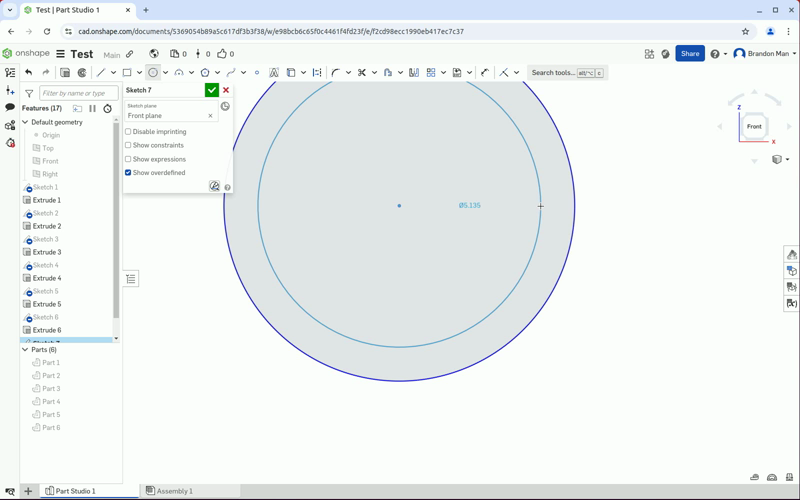
click(540, 205)
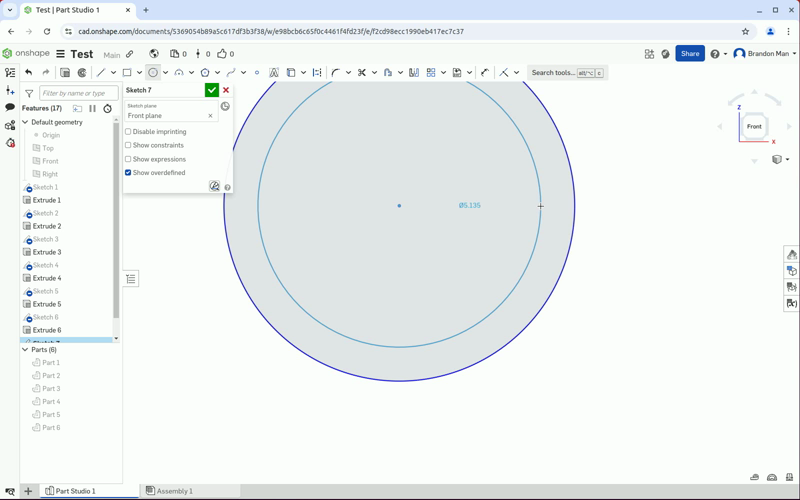
scroll(-6)
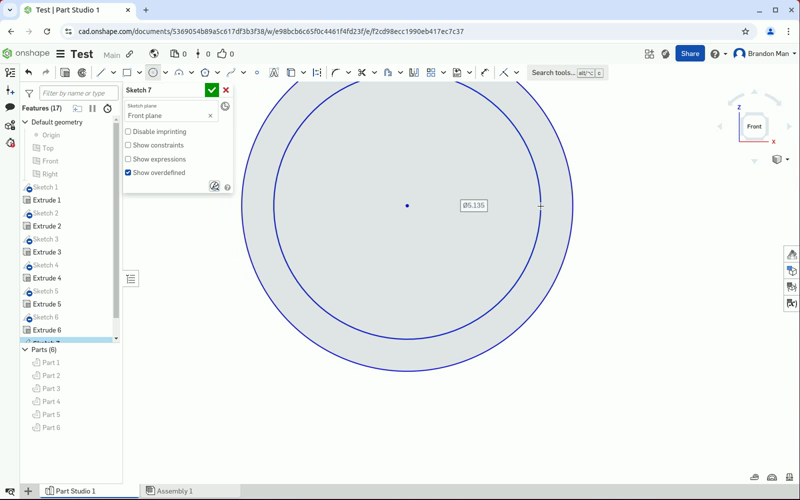
scroll(-6)
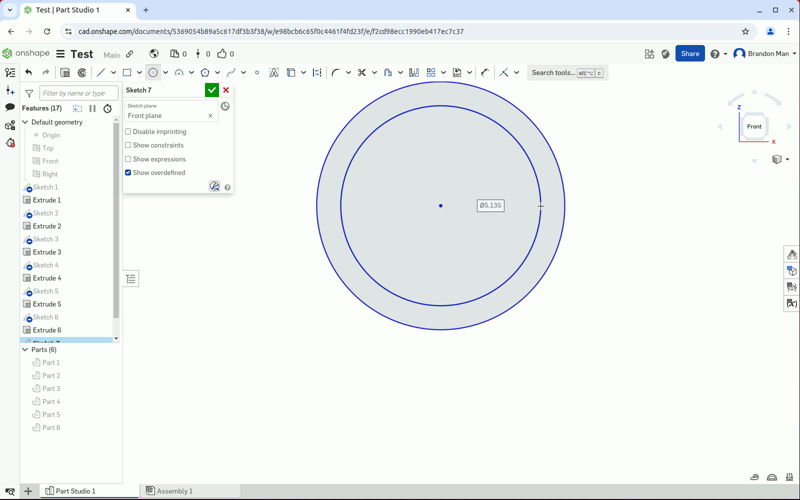
scroll(-6)
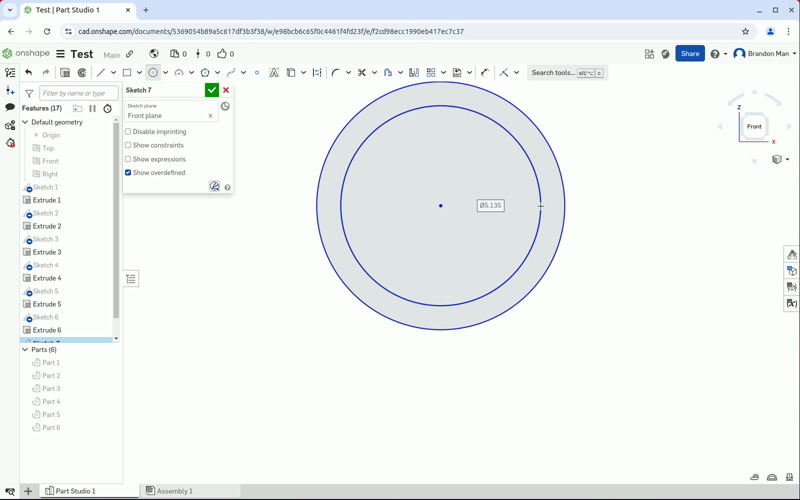
scroll(-6)
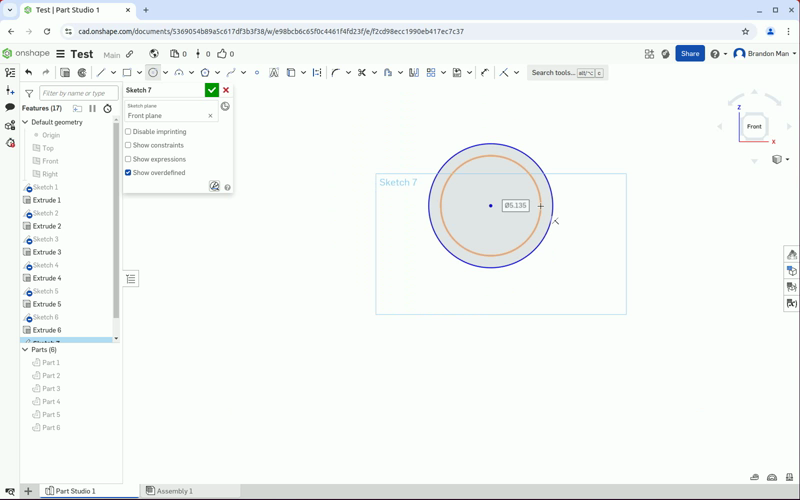
scroll(-6)
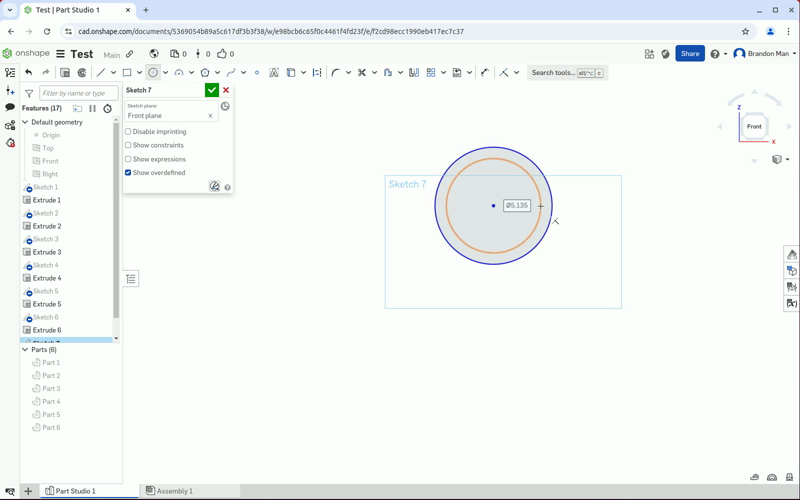
scroll(-6)
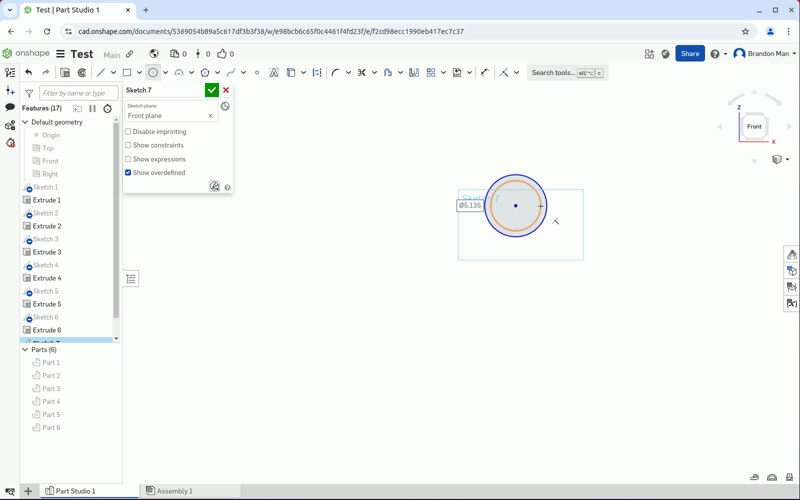
scroll(-6)
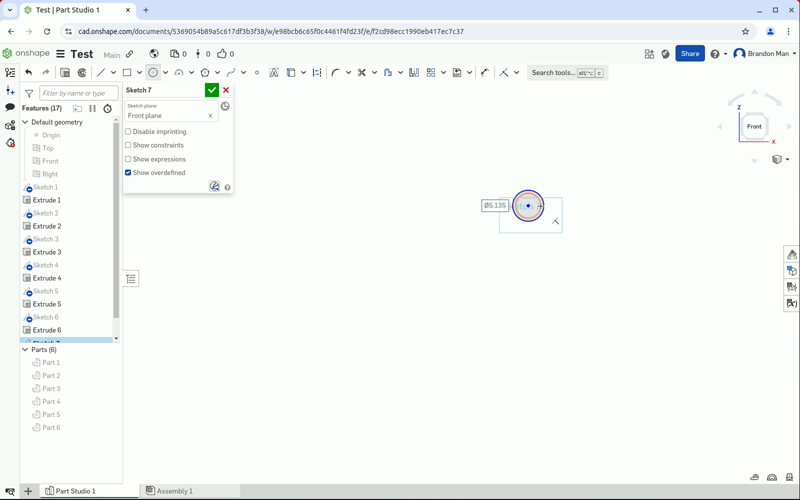
key(esc)
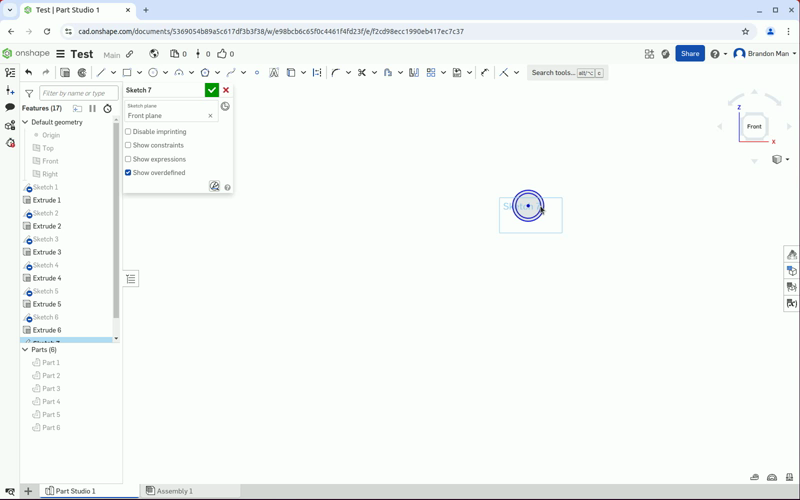
mouse_move(543, 206)
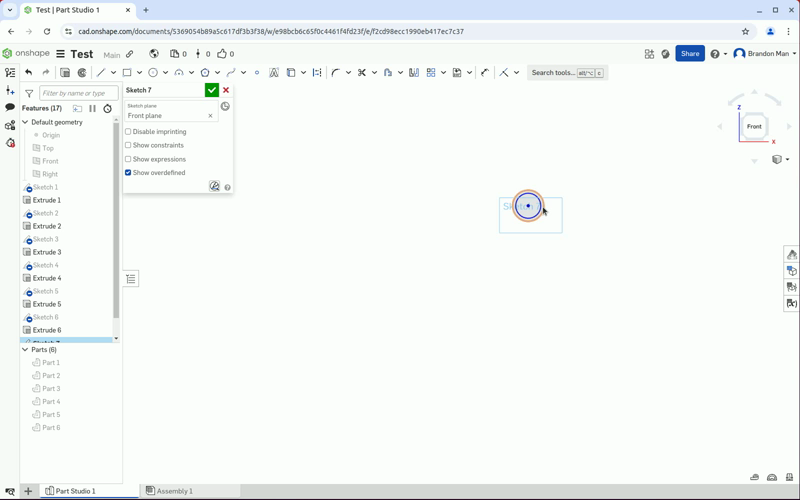
scroll(6)
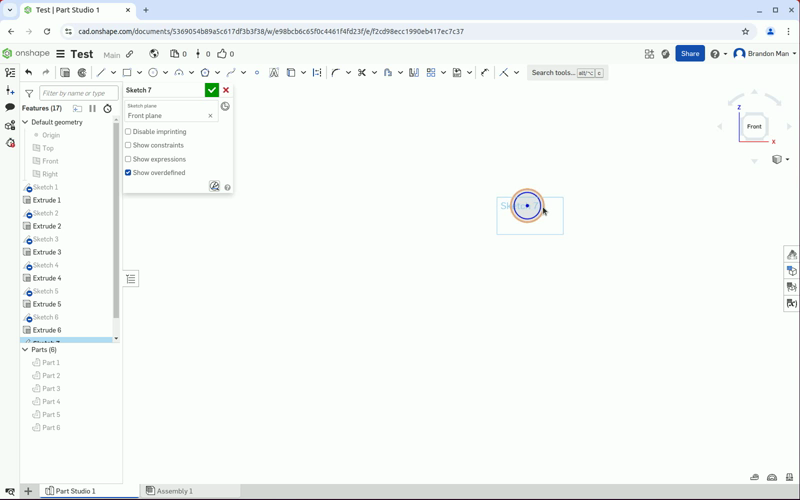
scroll(6)
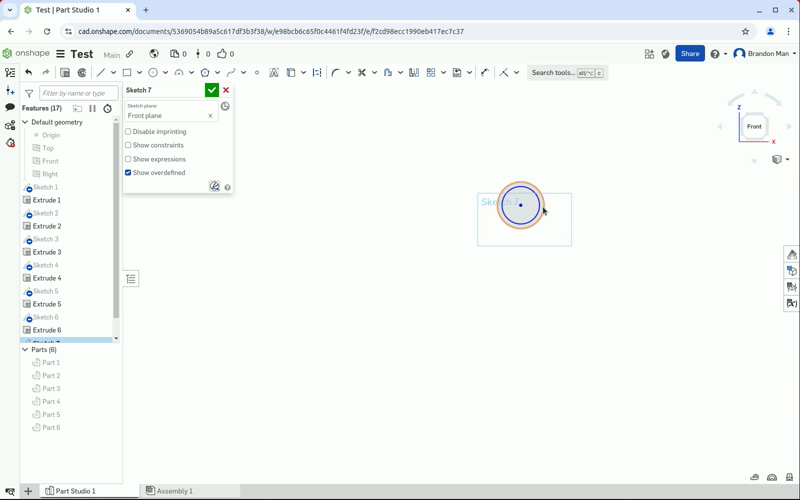
scroll(6)
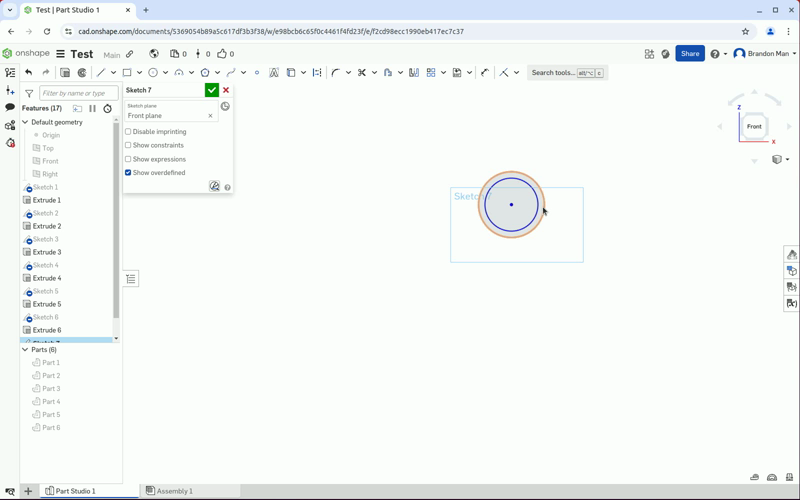
scroll(6)
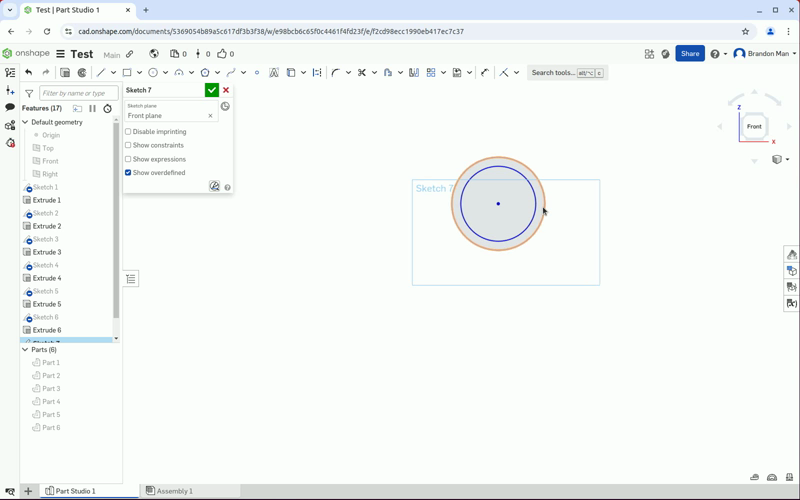
scroll(6)
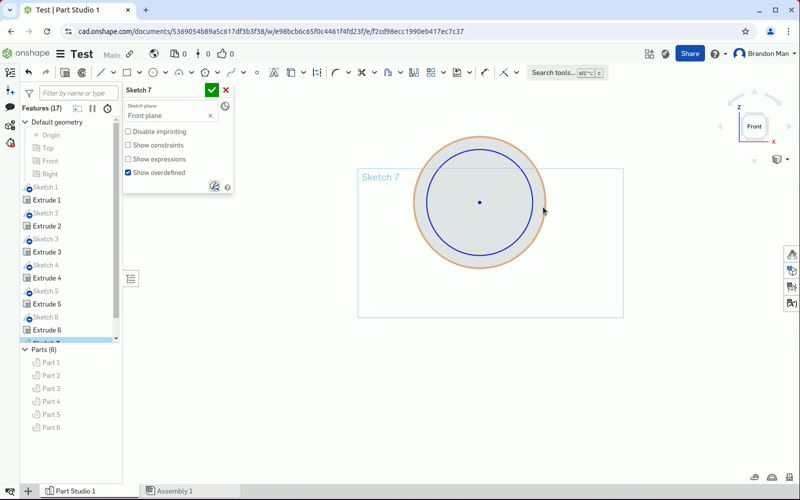
scroll(6)
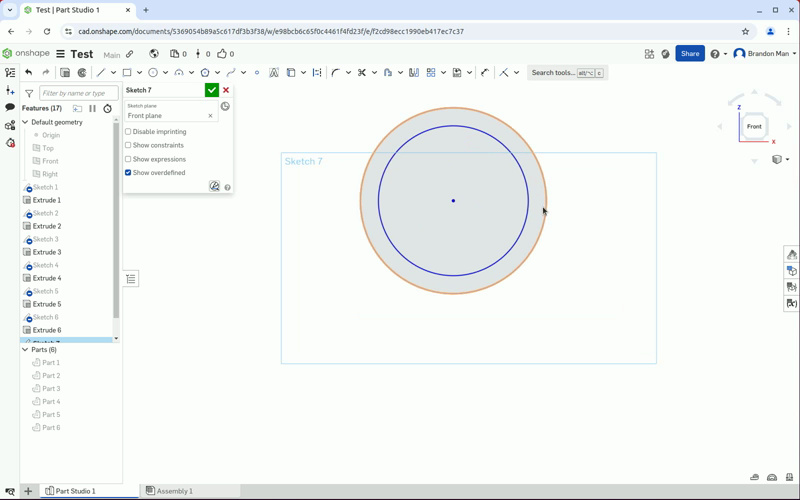
scroll(6)
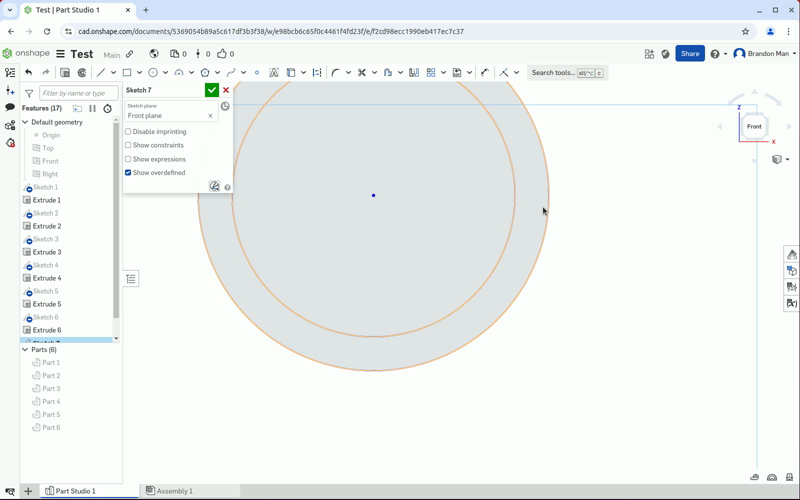
click(543, 206)
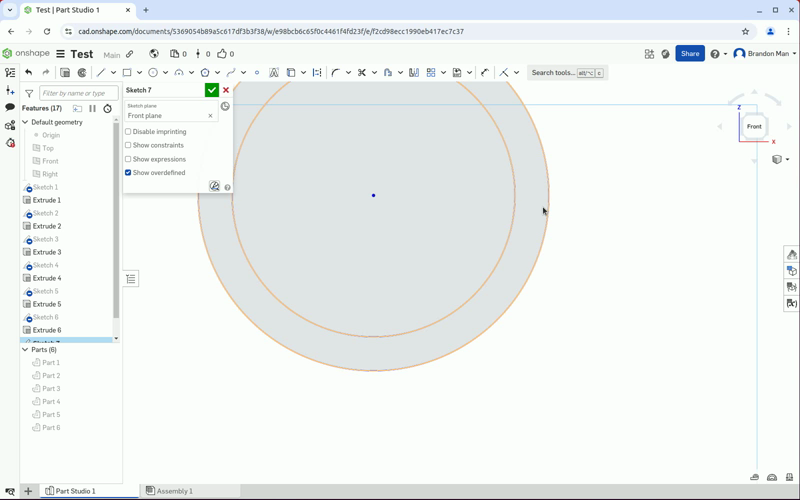
scroll(-6)
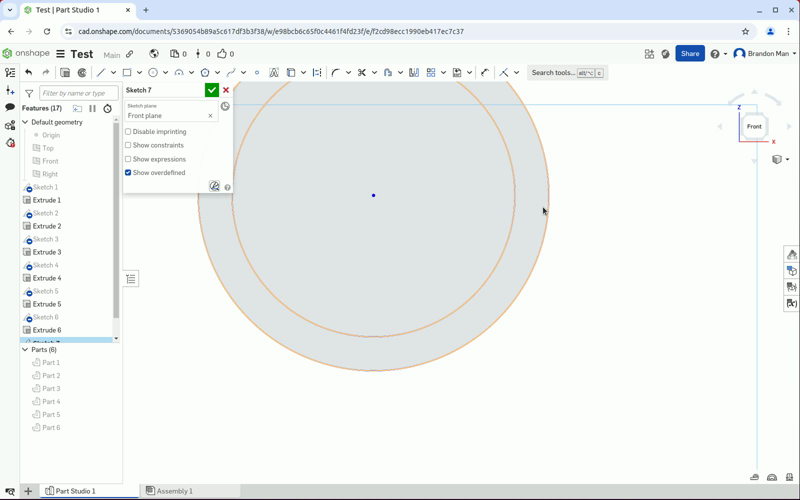
scroll(-6)
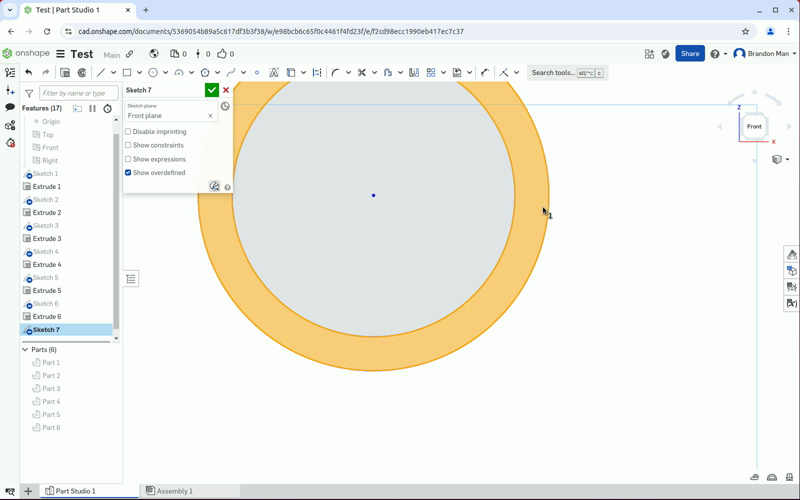
scroll(-6)
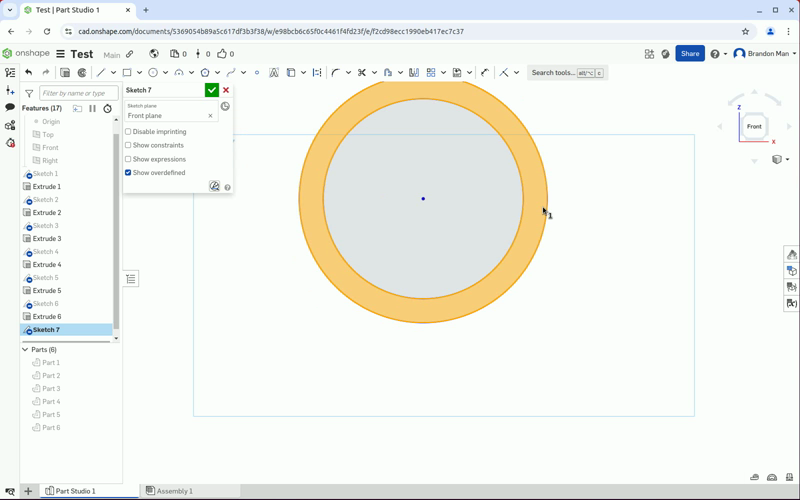
scroll(-6)
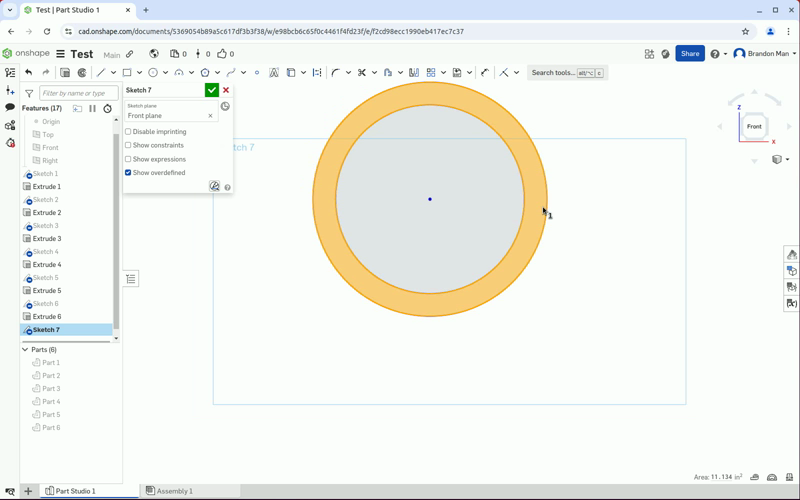
scroll(-6)
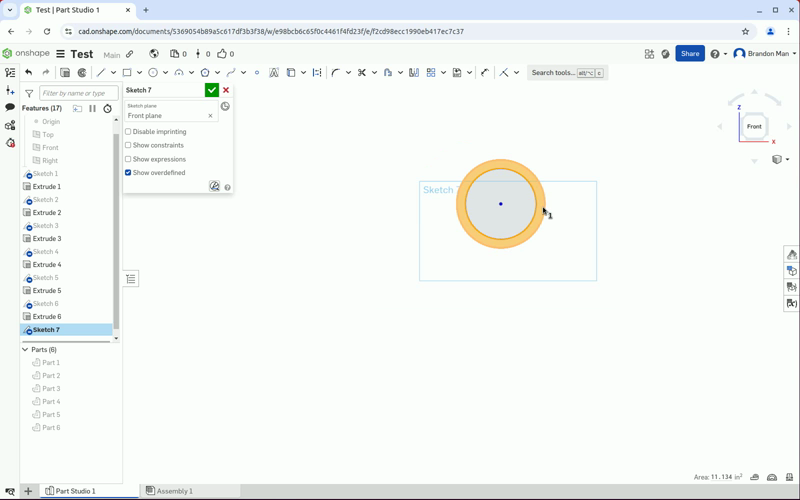
scroll(-6)
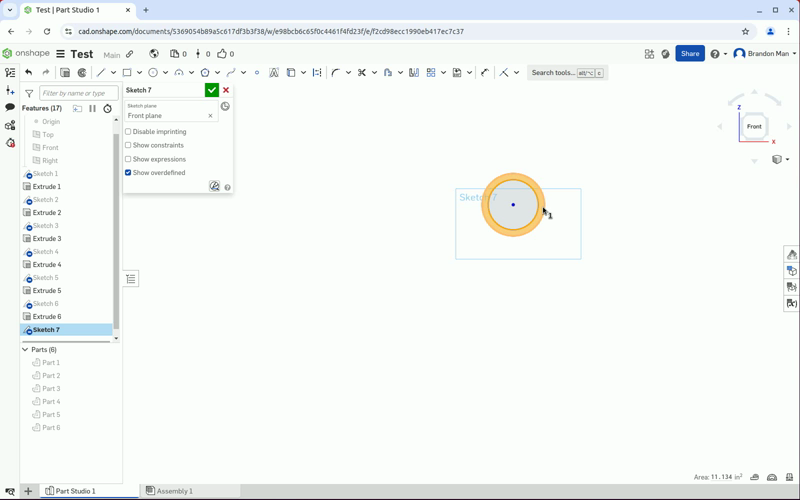
scroll(-6)
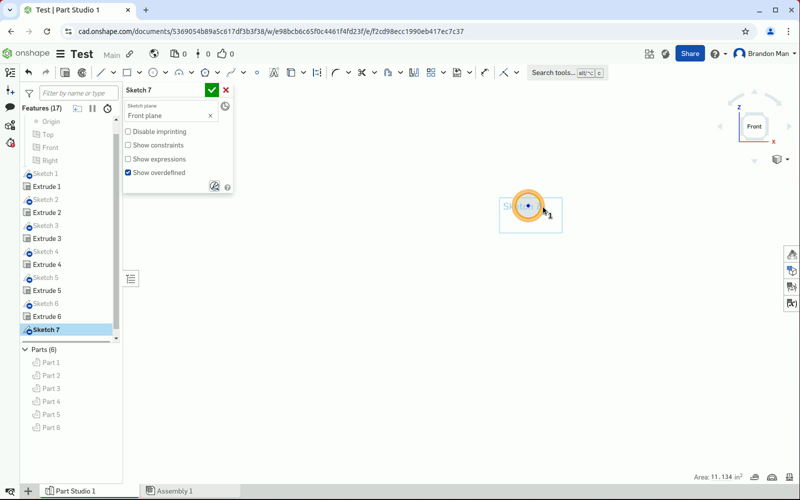
mouse_move(73, 352)
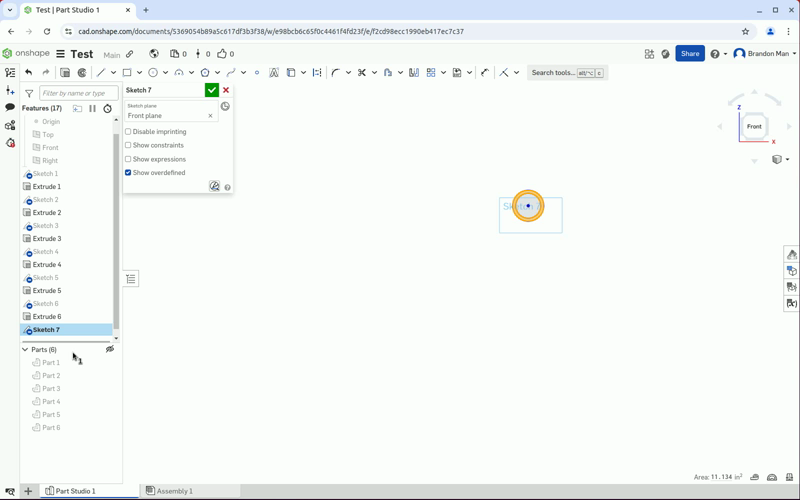
key(shift+y)
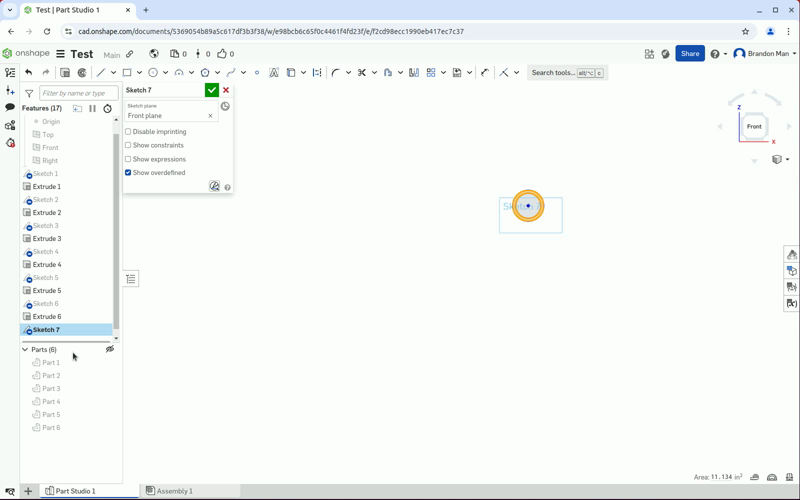
key(shift+e)
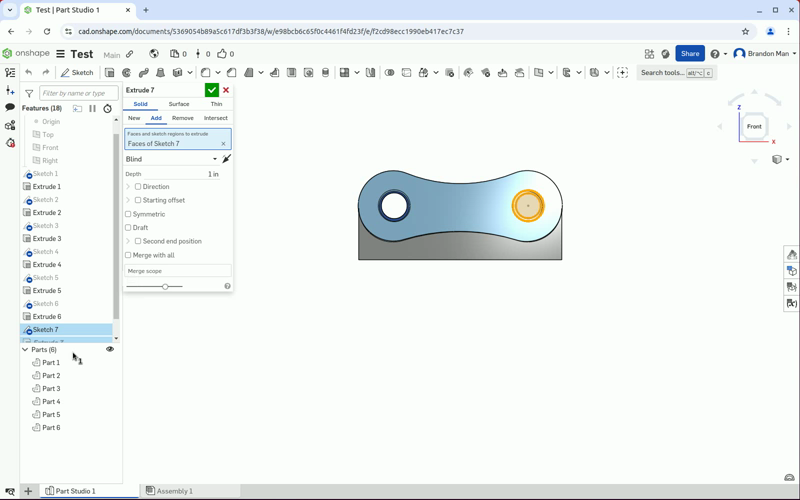
mouse_move(143, 106)
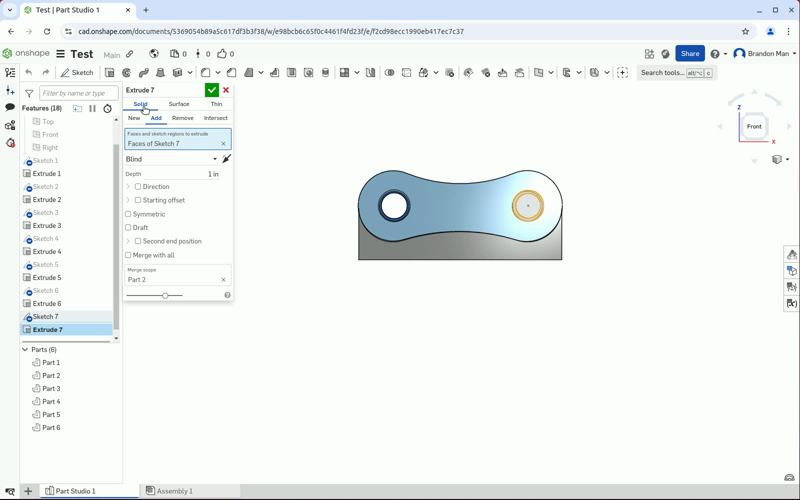
click(143, 106)
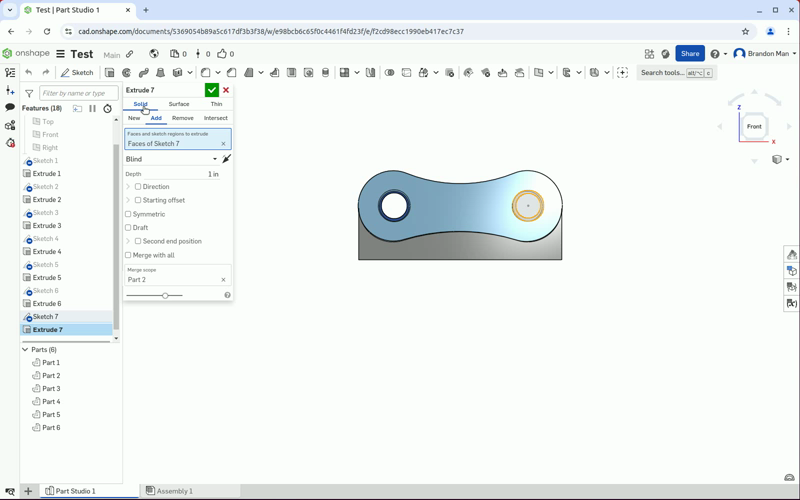
mouse_move(186, 120)
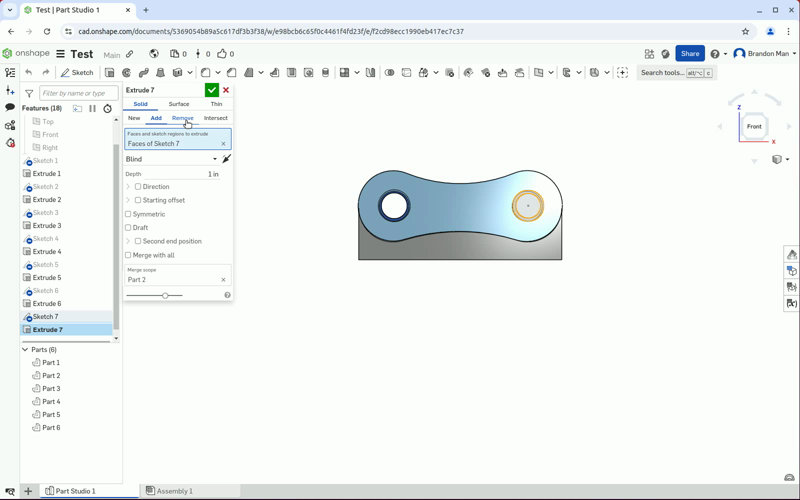
click(186, 120)
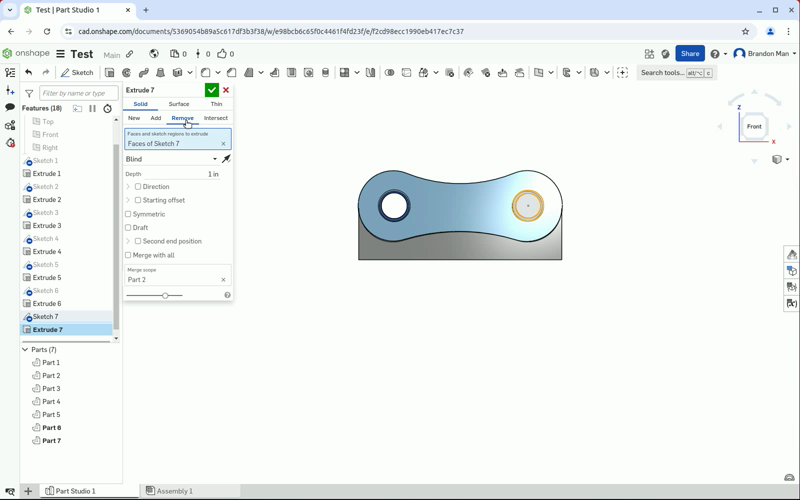
key(tab, 4)
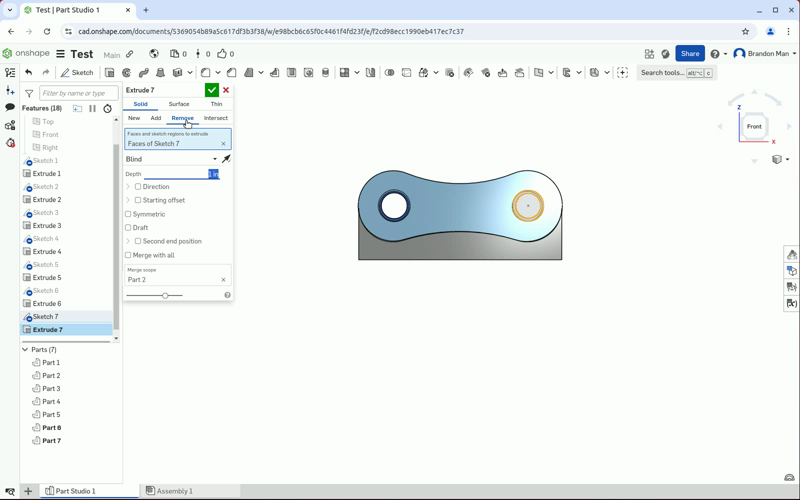
text(4.332)
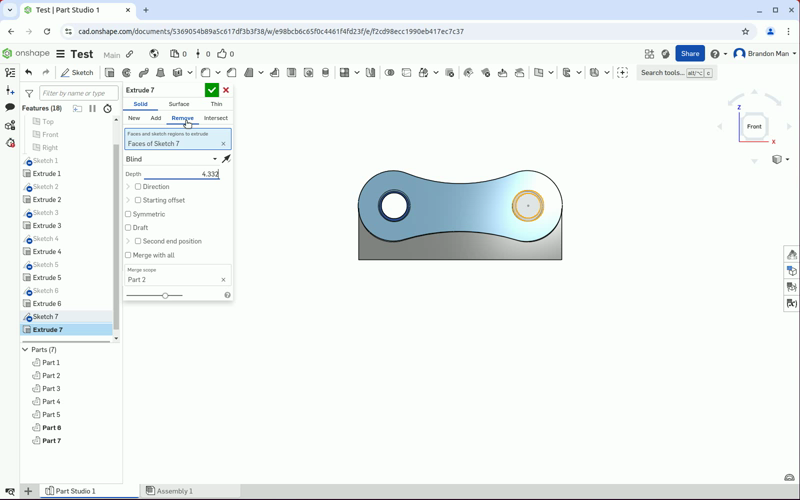
key(tab, 3)
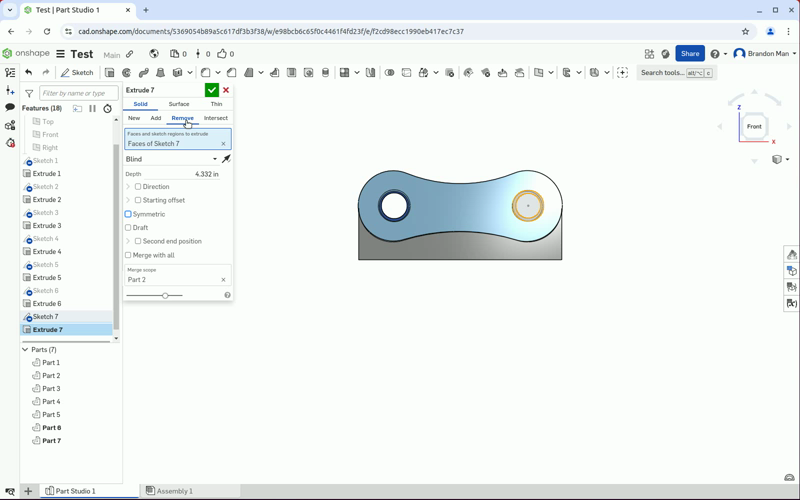
key(space)
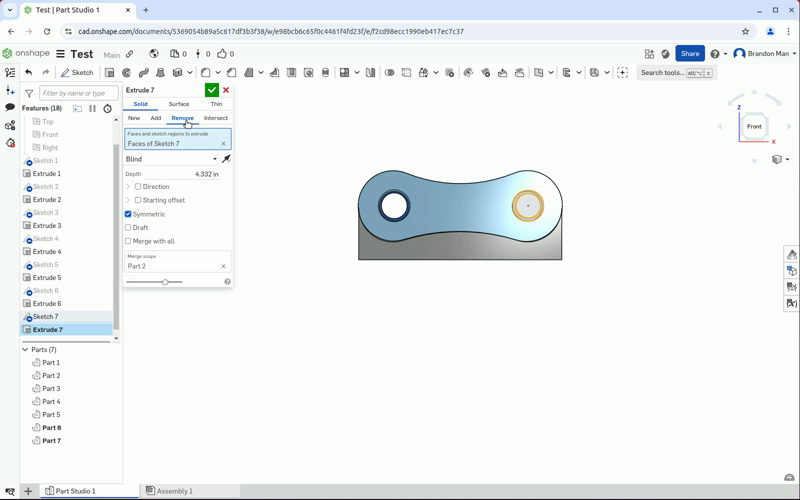
key(tab, 2)
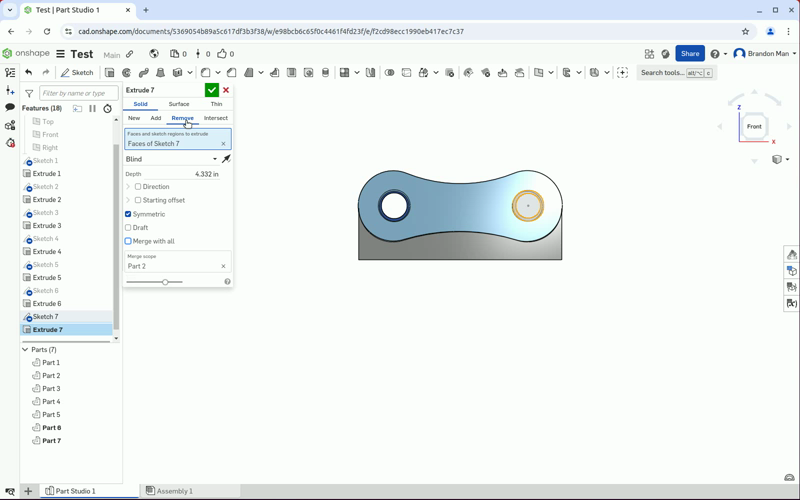
key(space)
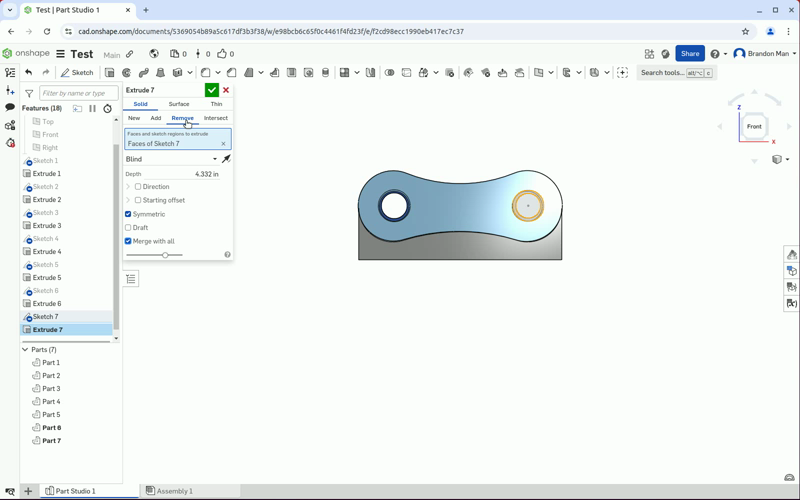
key(enter)
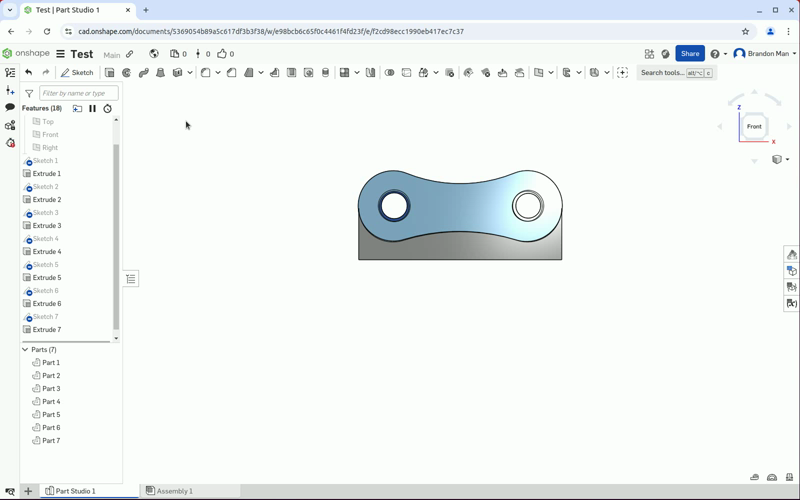
key(shift+h)
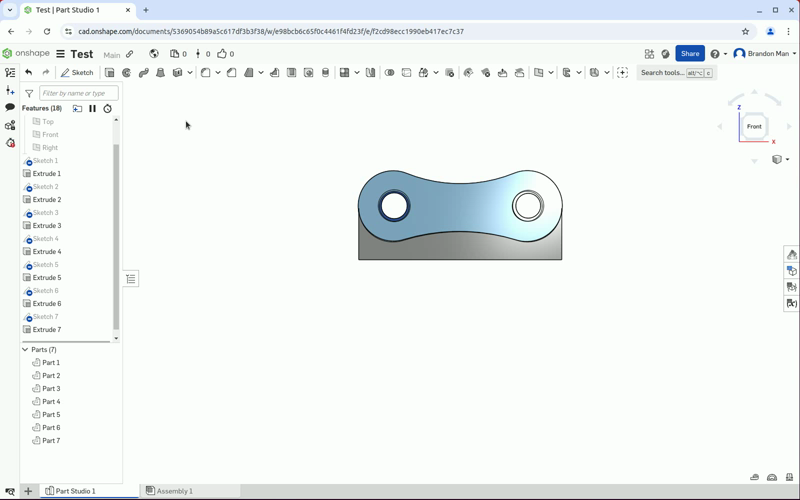
key(shift+h)
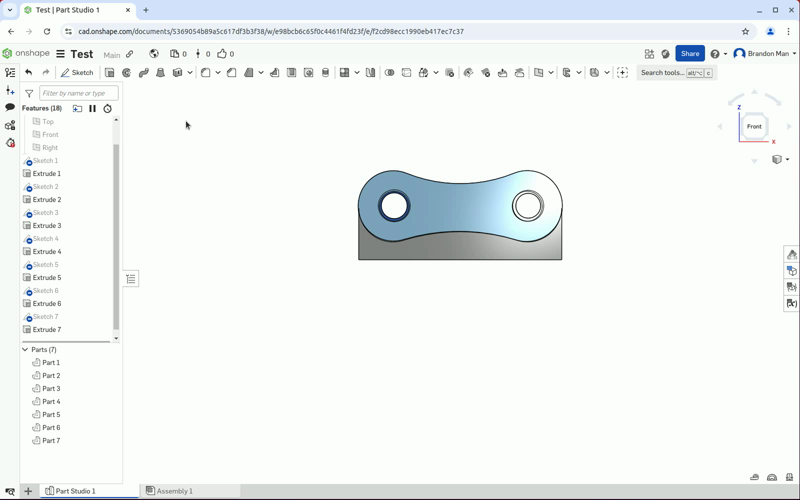
key(shift+7)
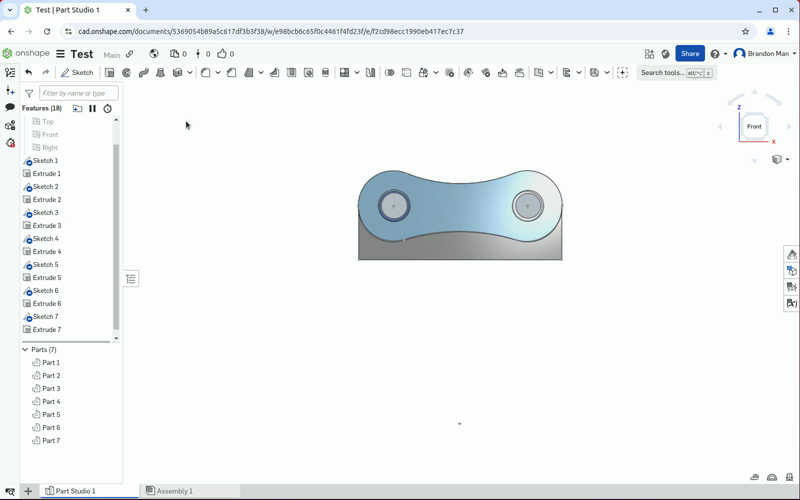
key(left, 2)
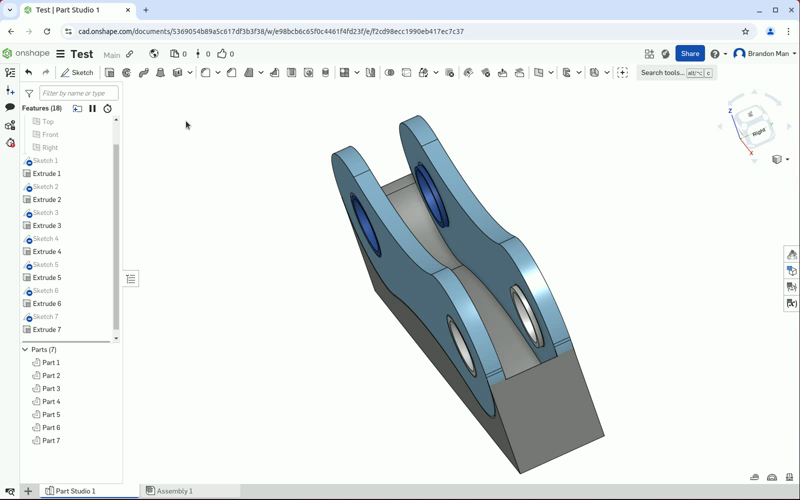
key(down, 2)
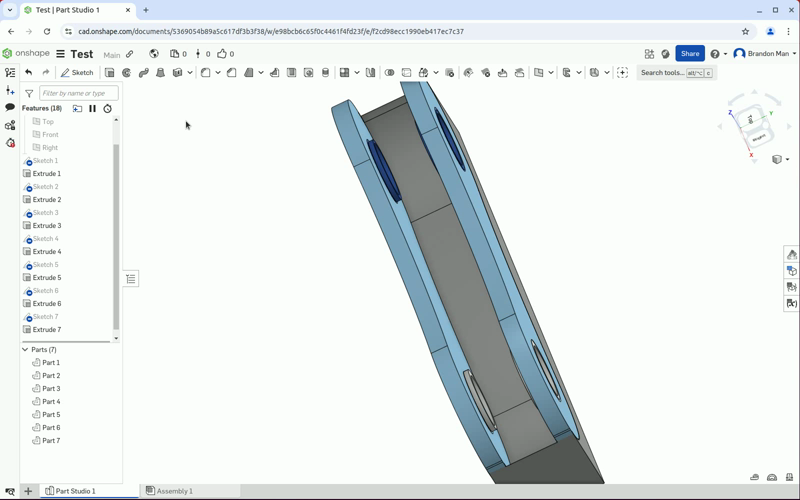
key(up, 2)
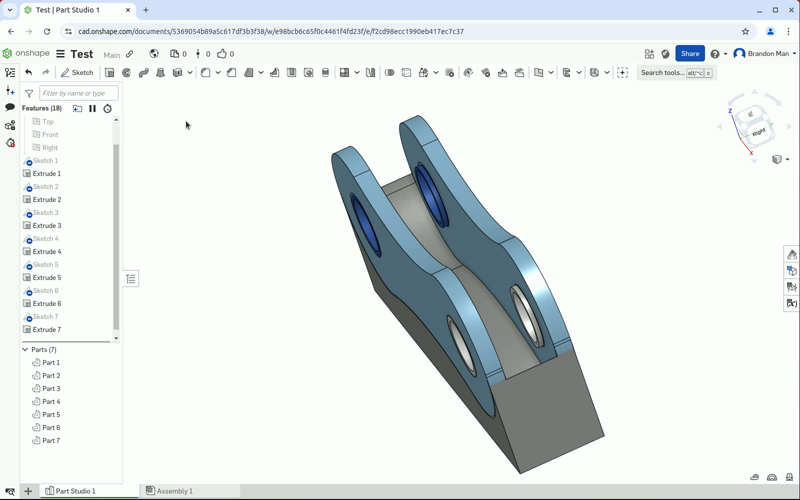
key(right, 2)
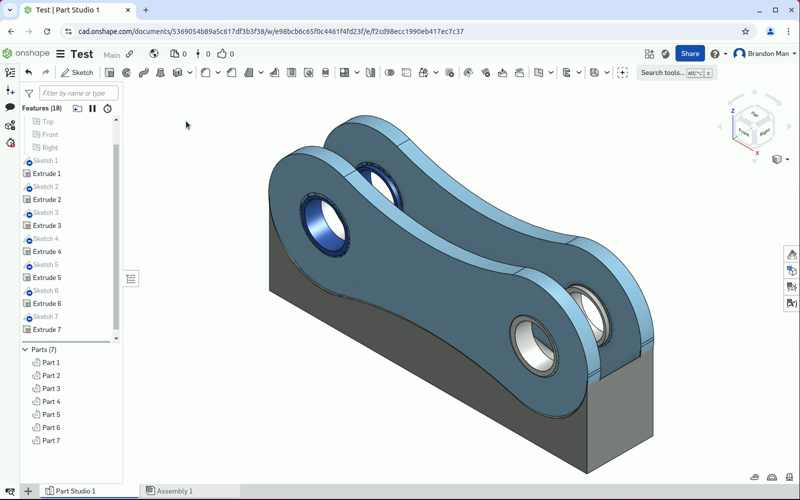
mouse_move(69, 163)
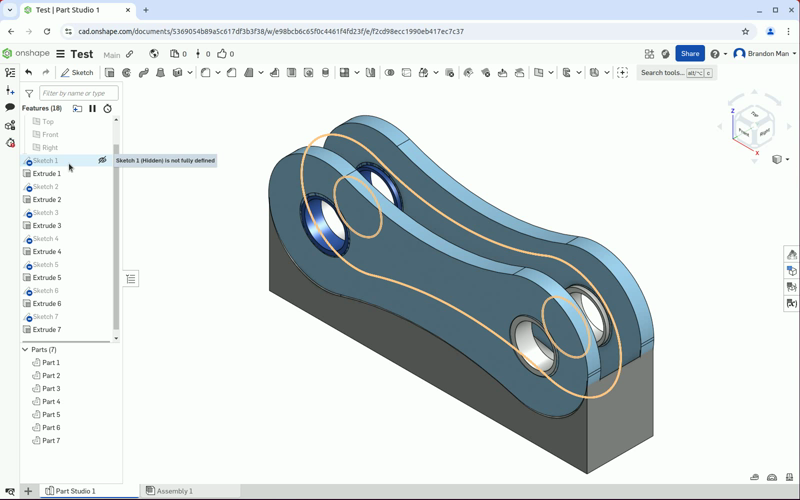
click(69, 163)